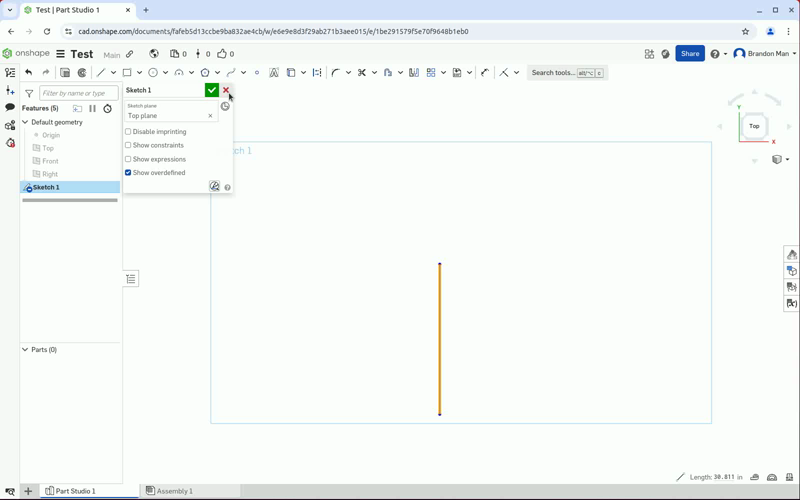
key(shift+h)
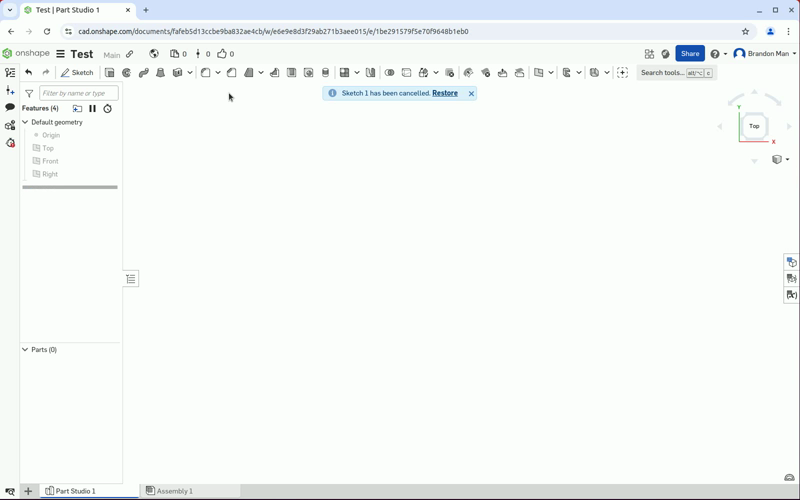
mouse_move(73, 352)
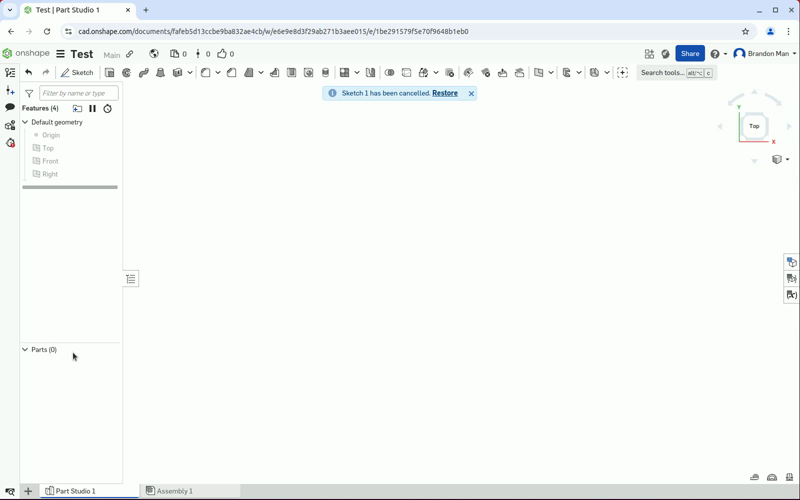
key(y)
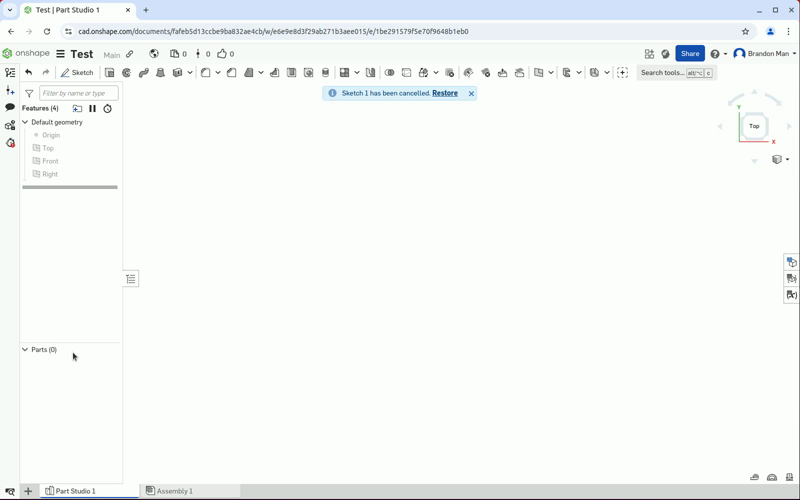
key(shift+p)
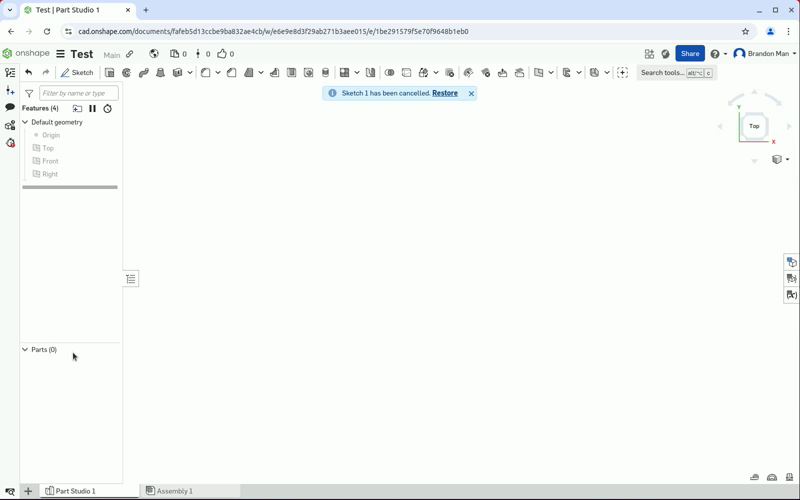
key(space)
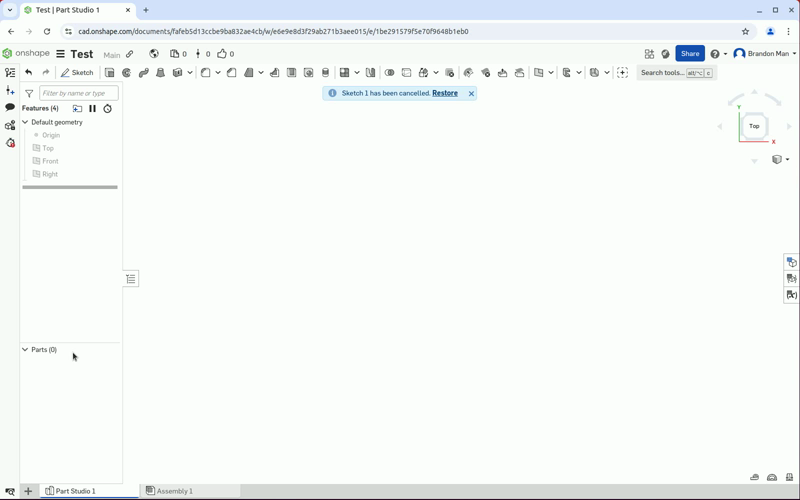
key_down(shift)
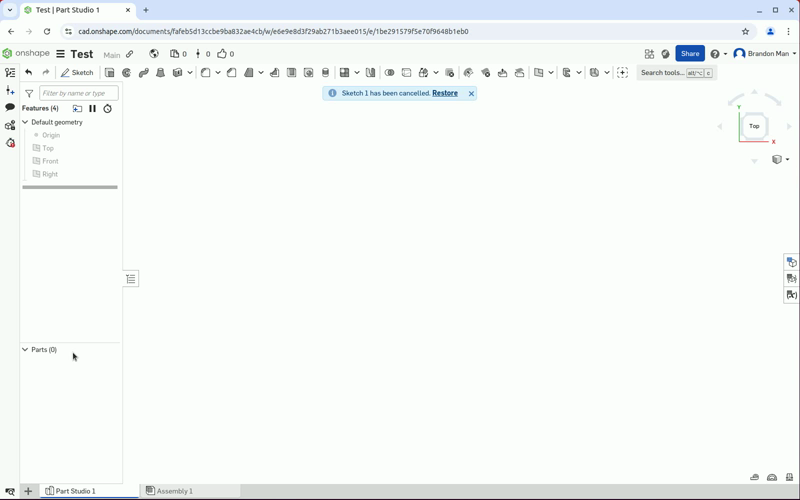
key(up)
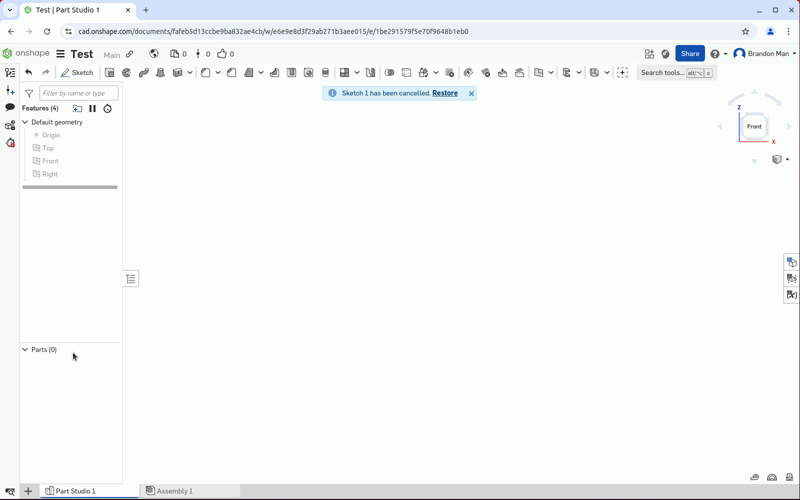
key_up(shift)
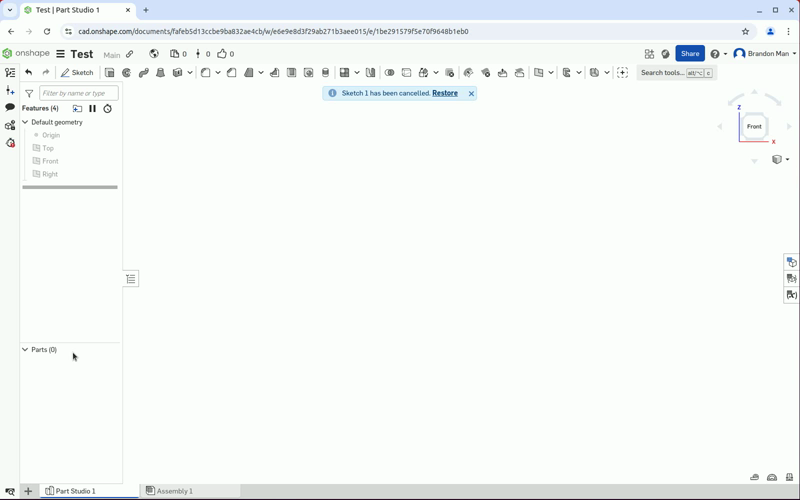
mouse_move(73, 352)
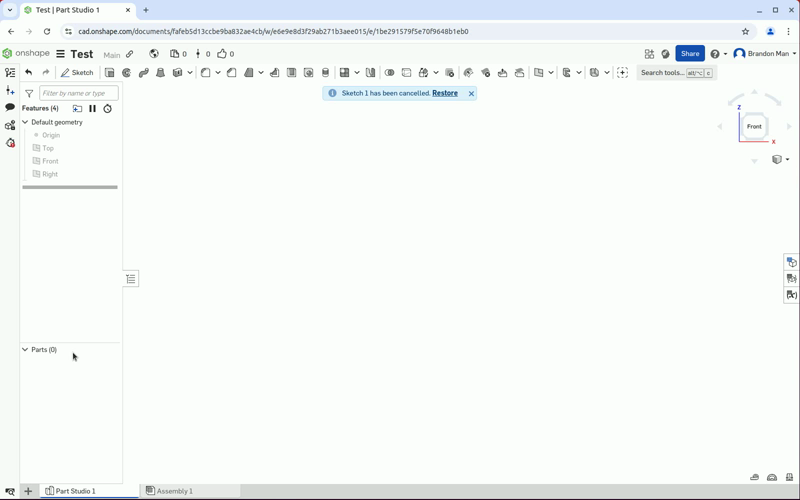
key(shift+y)
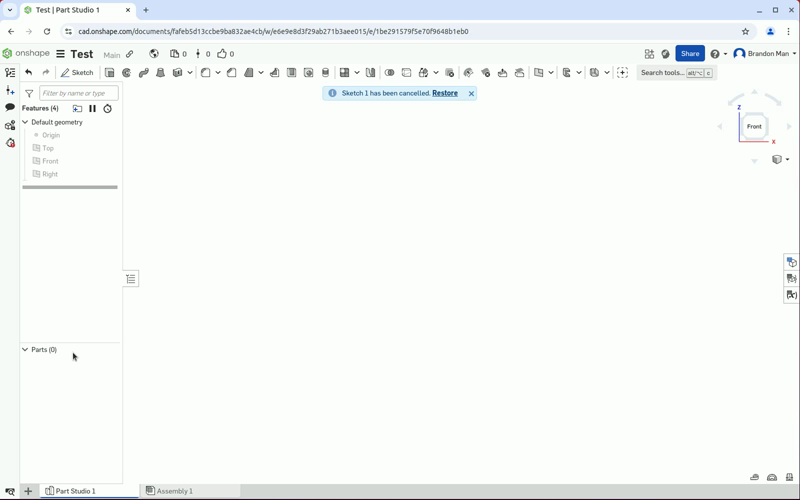
key(shift+s)
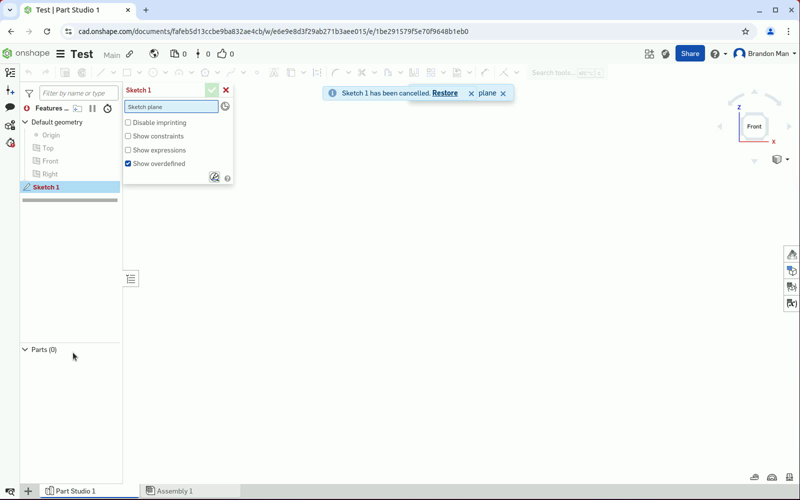
mouse_move(73, 163)
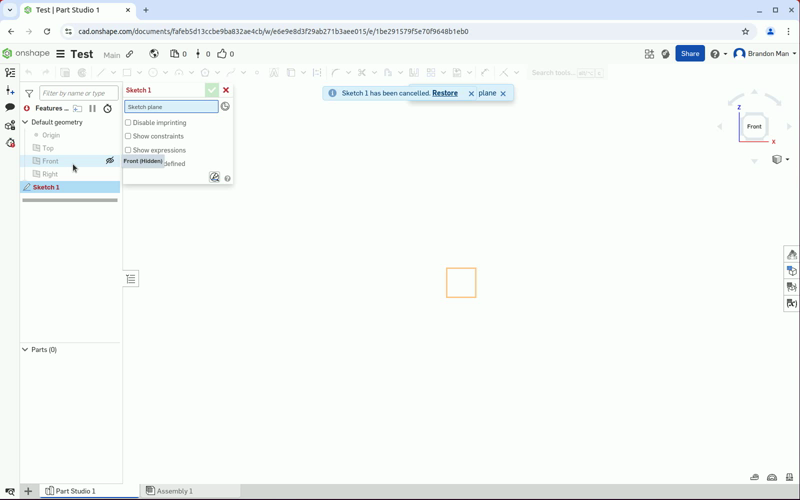
click(73, 163)
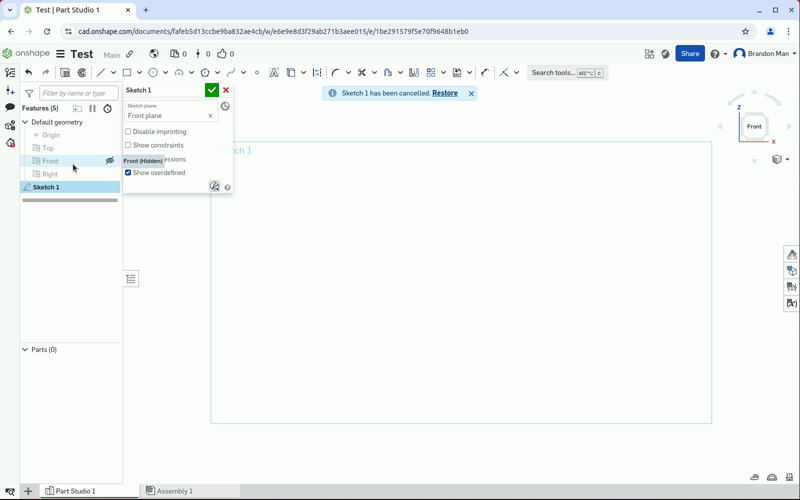
mouse_move(73, 352)
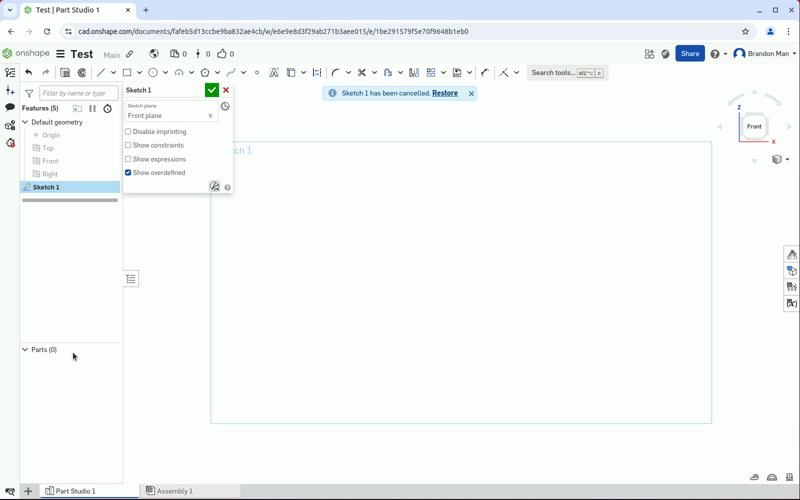
key(y)
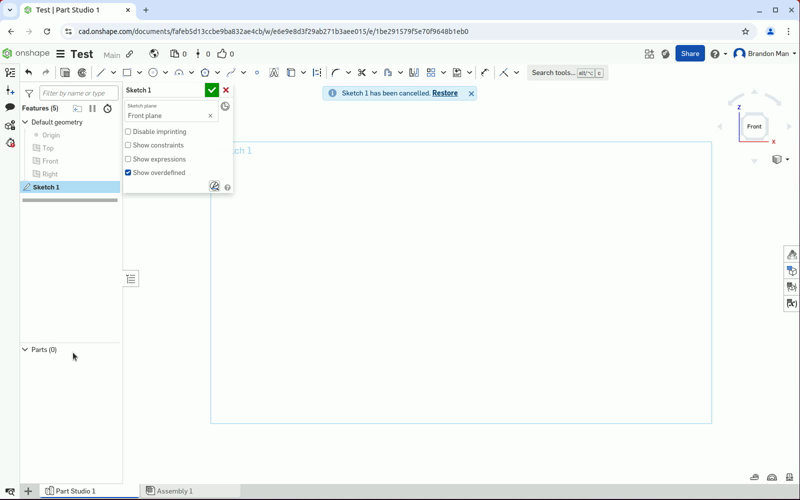
key(l)
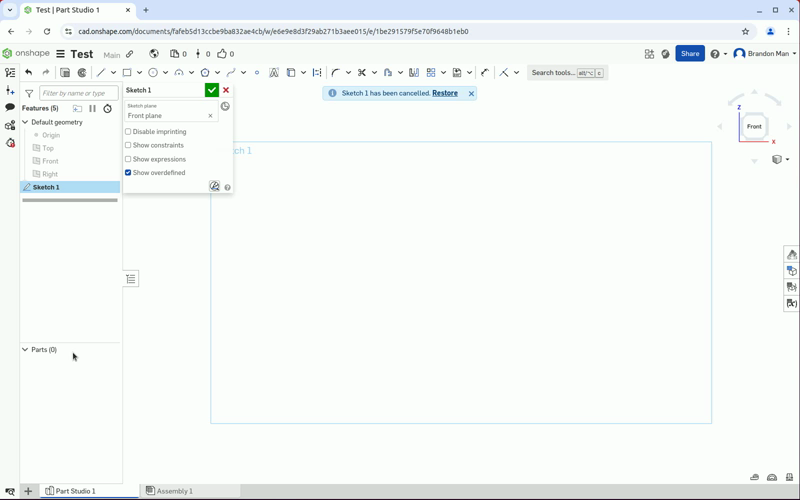
key_down(shift)
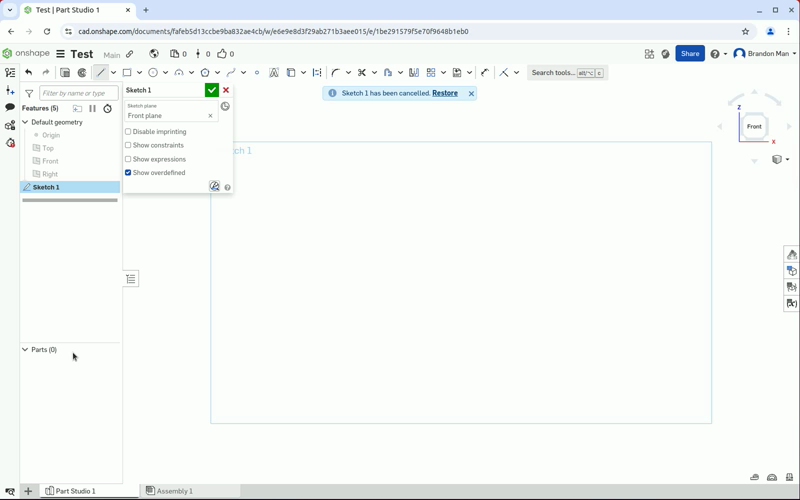
mouse_move(454, 288)
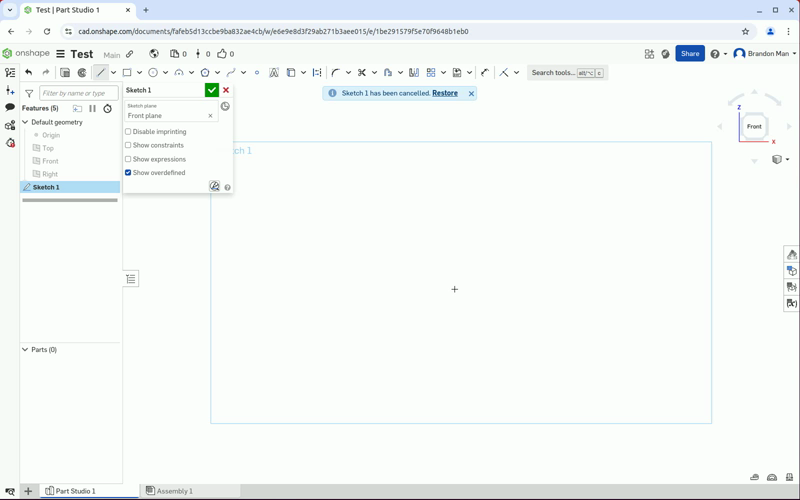
click(454, 288)
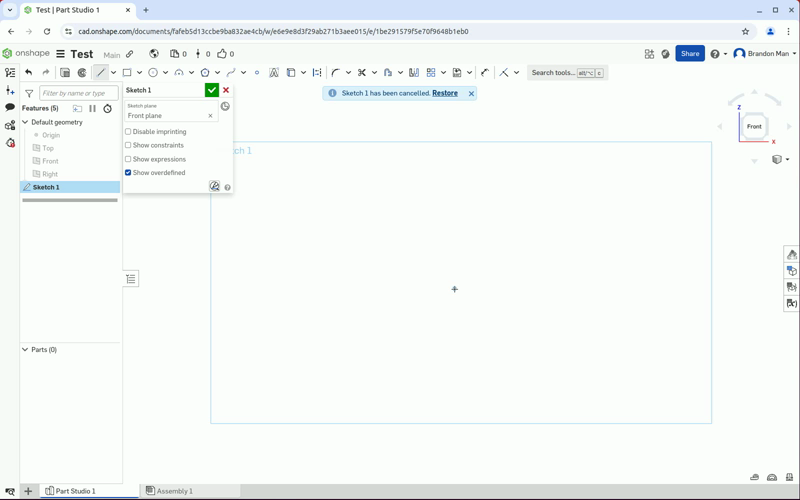
key_up(shift)
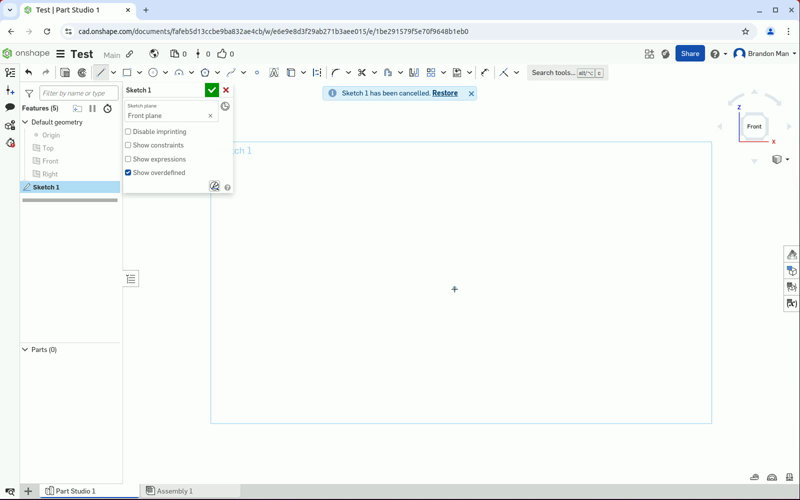
key_down(shift)
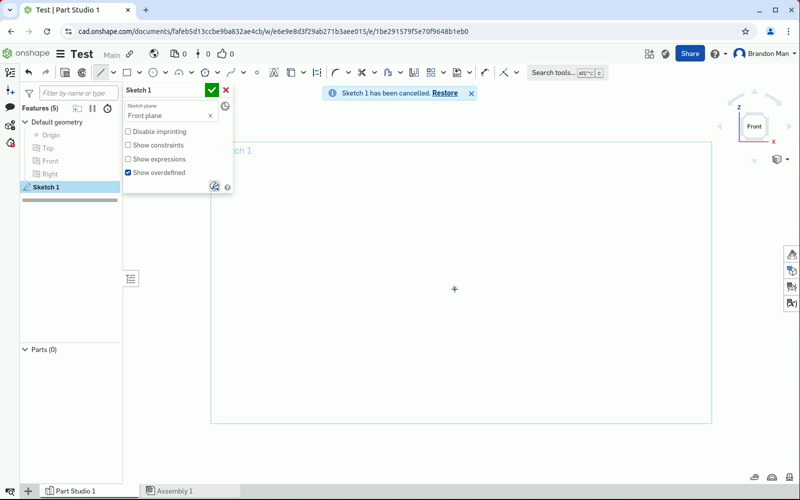
mouse_move(484, 288)
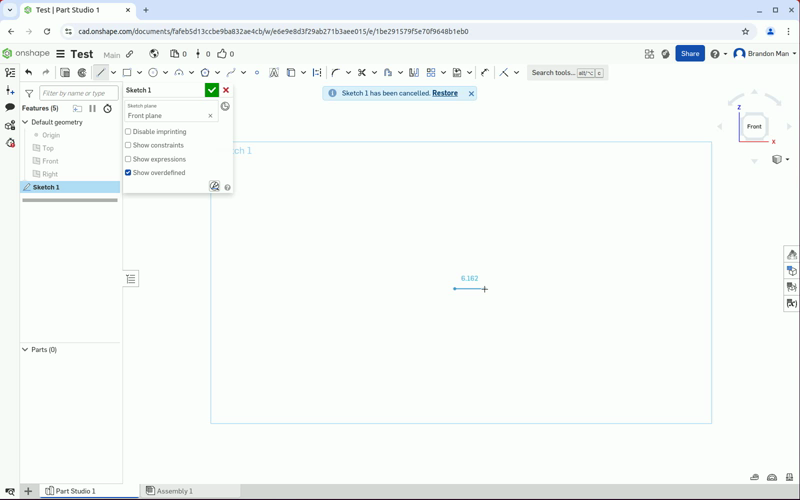
mouse_move(467, 288)
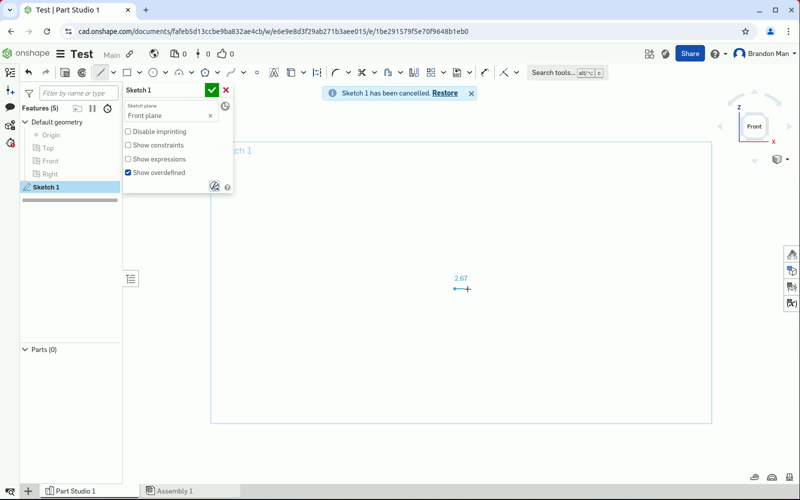
click(467, 288)
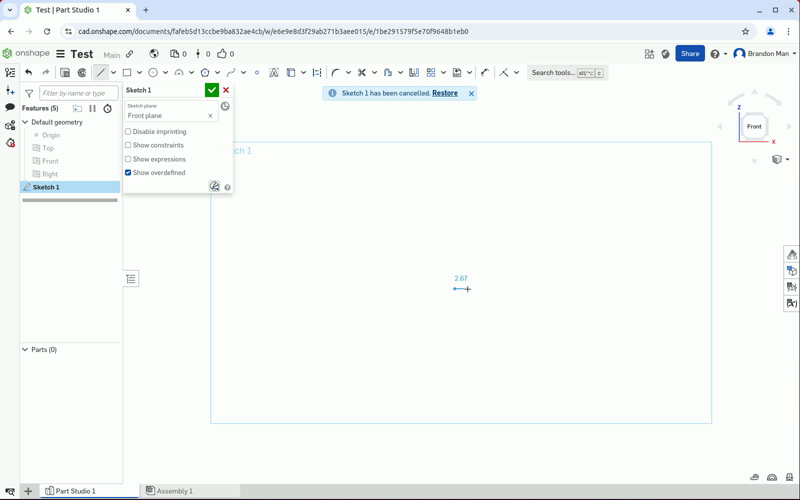
key_up(shift)
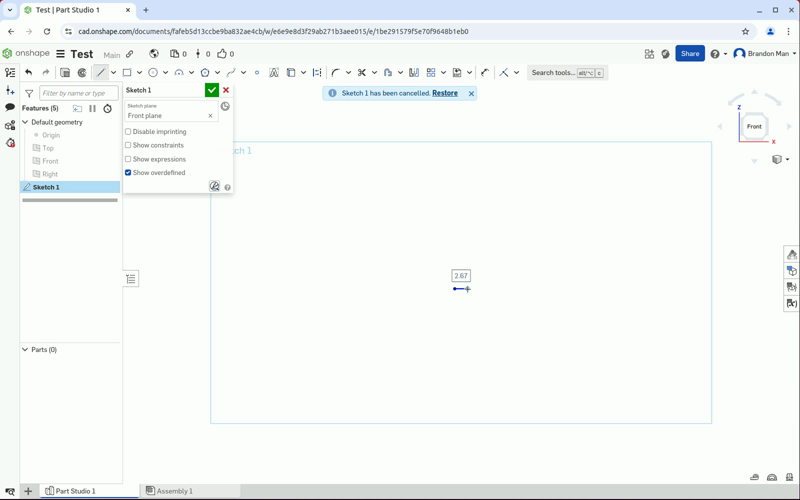
key_down(shift)
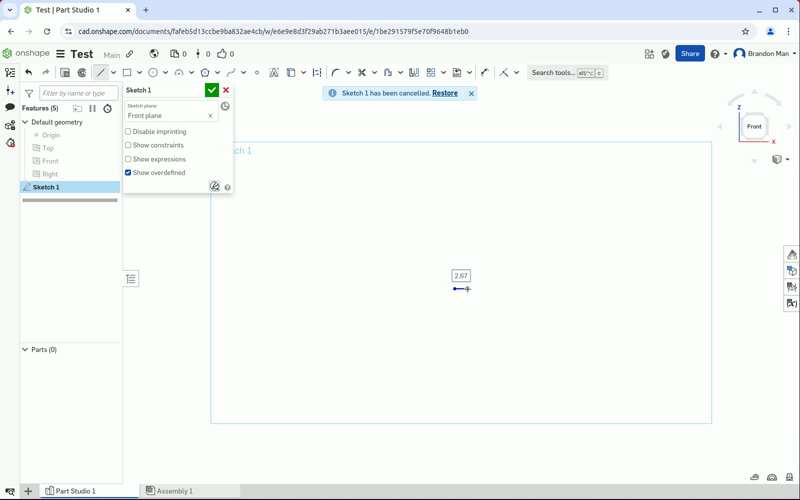
mouse_move(497, 288)
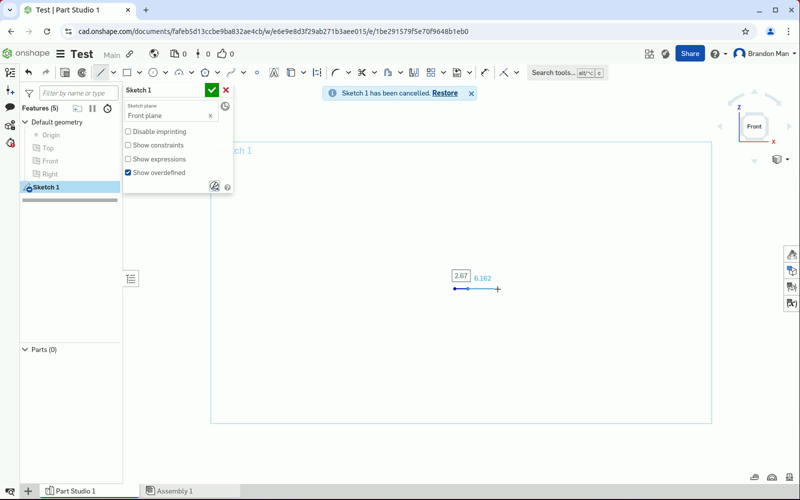
mouse_move(467, 276)
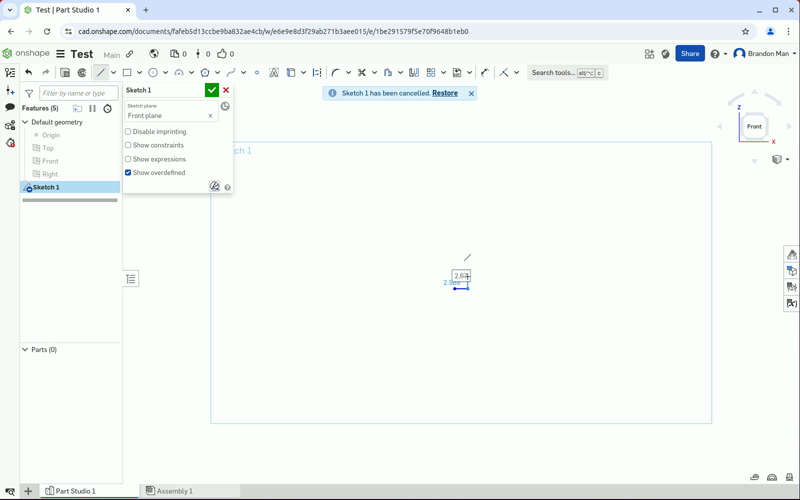
click(467, 276)
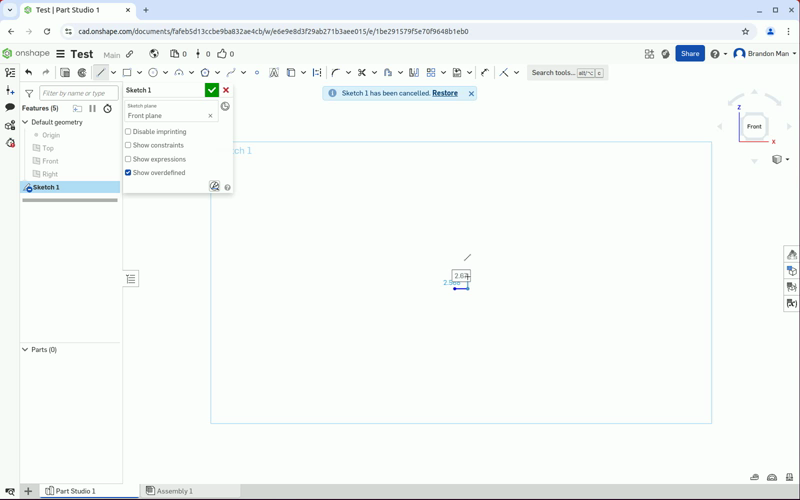
key_up(shift)
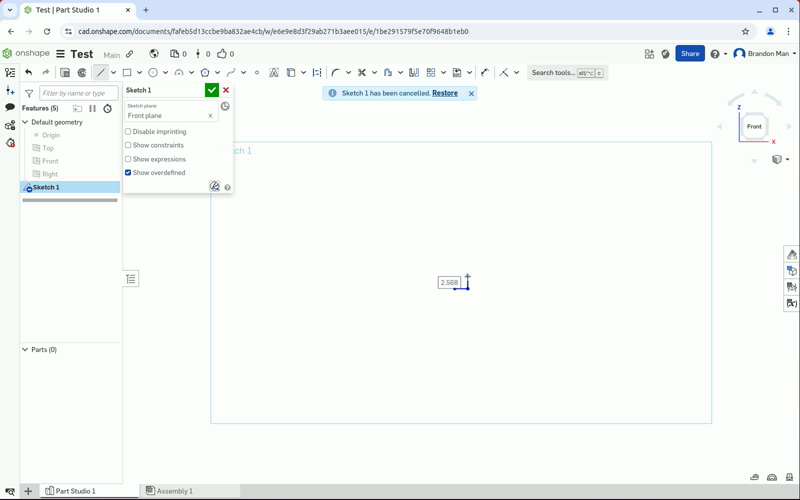
key_down(shift)
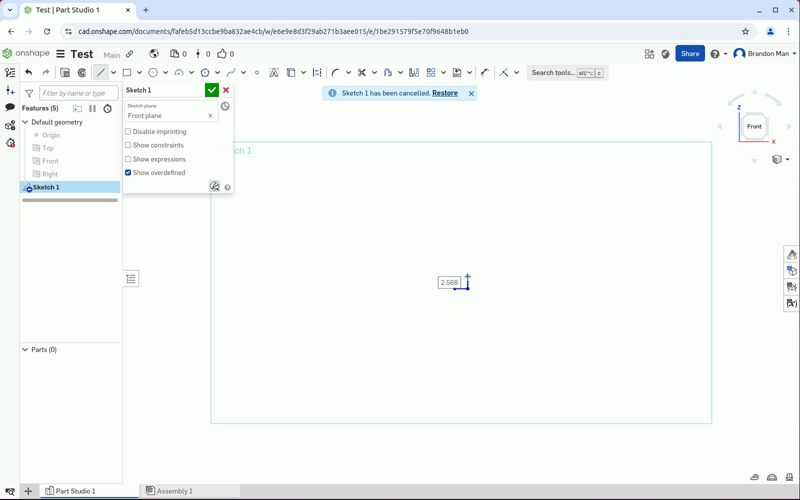
mouse_move(497, 276)
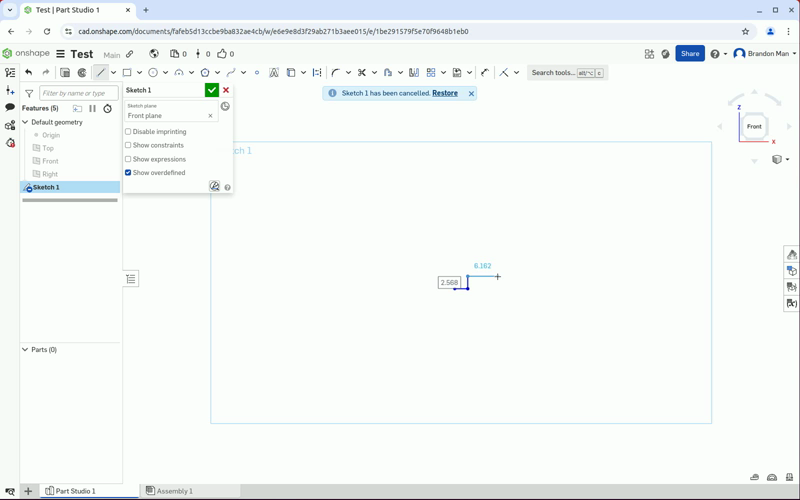
mouse_move(454, 276)
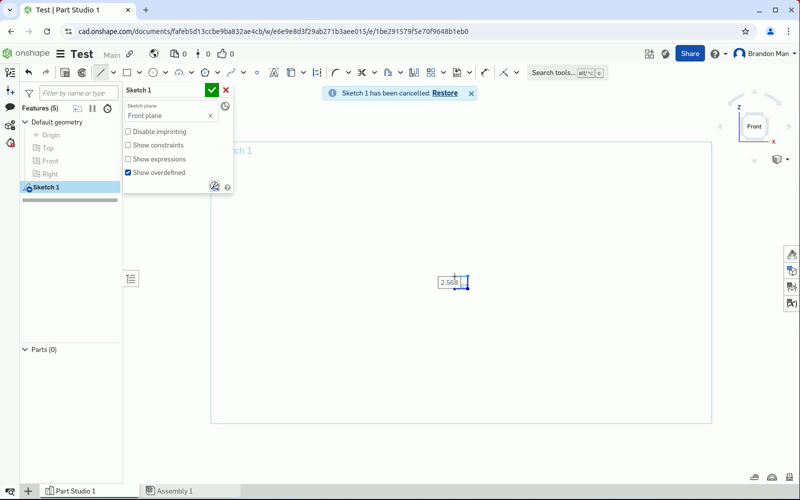
click(454, 276)
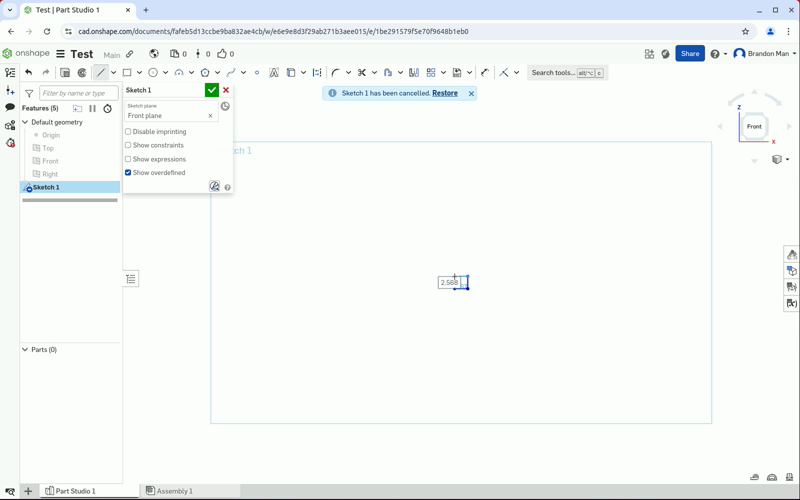
key_up(shift)
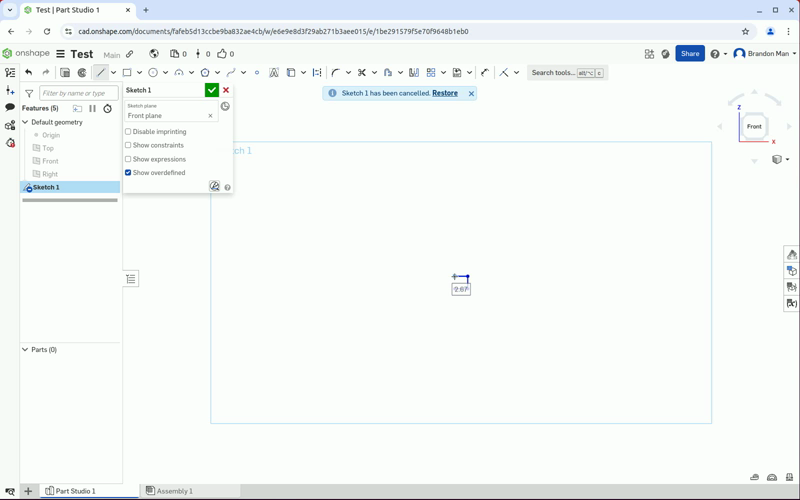
mouse_move(484, 276)
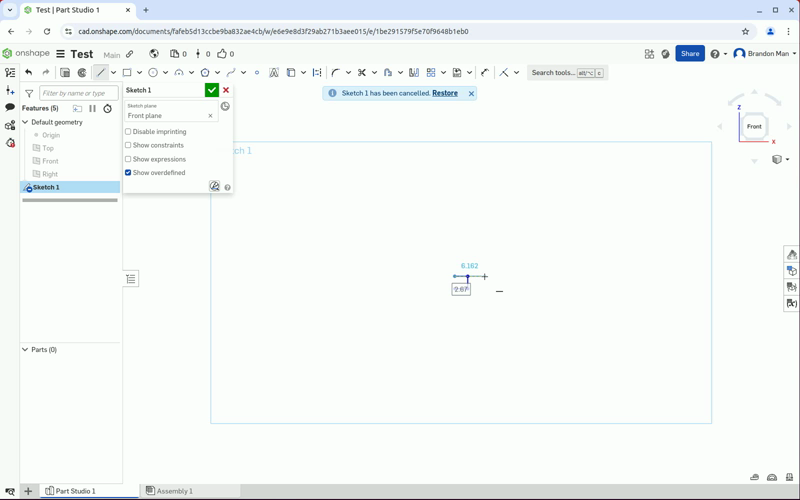
key_down(shift)
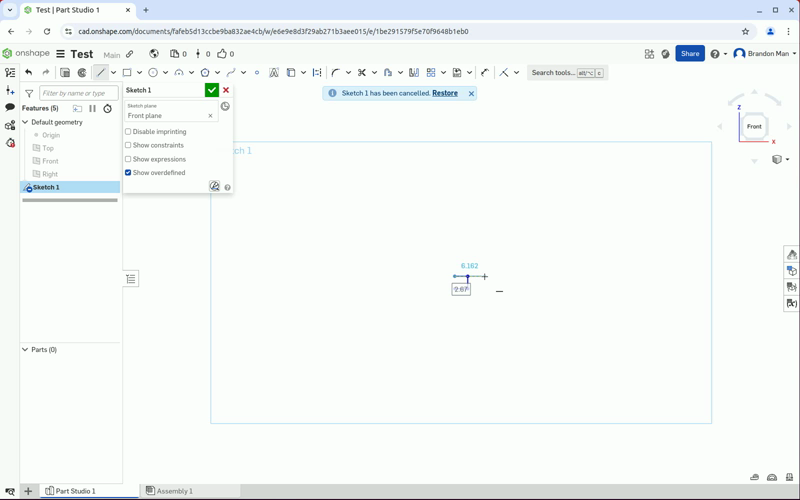
mouse_move(454, 288)
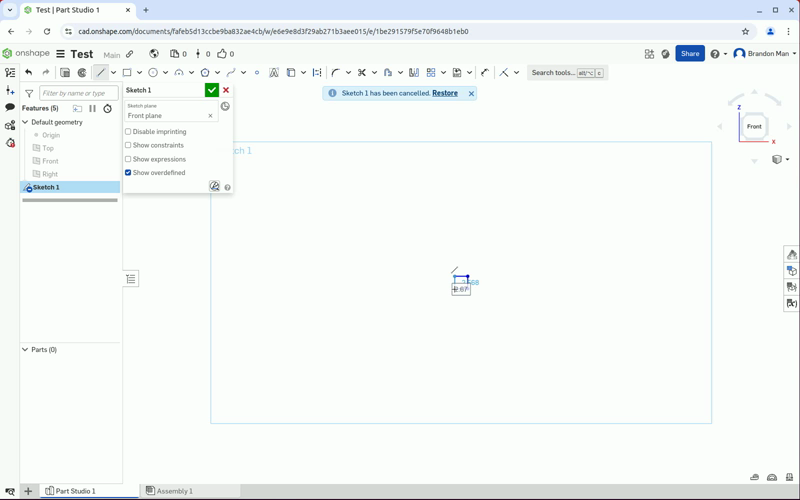
key_up(shift)
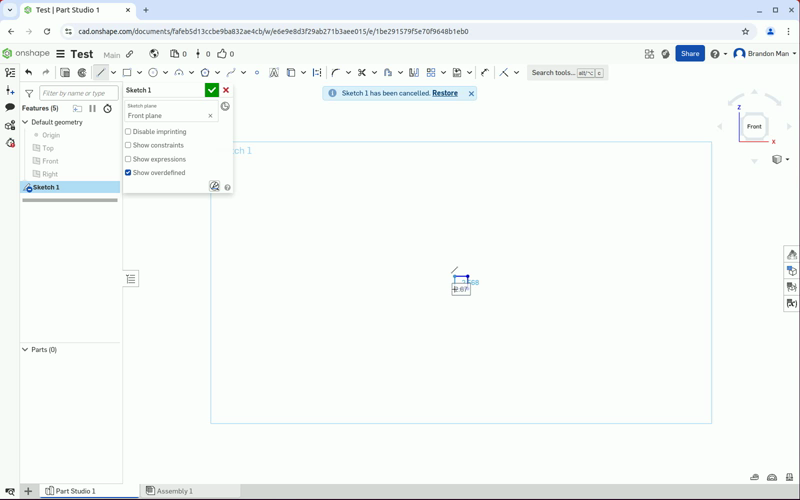
click(454, 288)
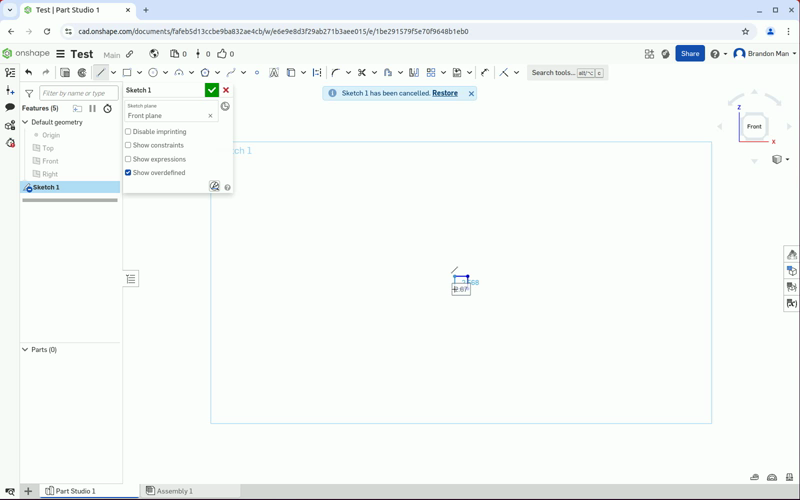
key(esc)
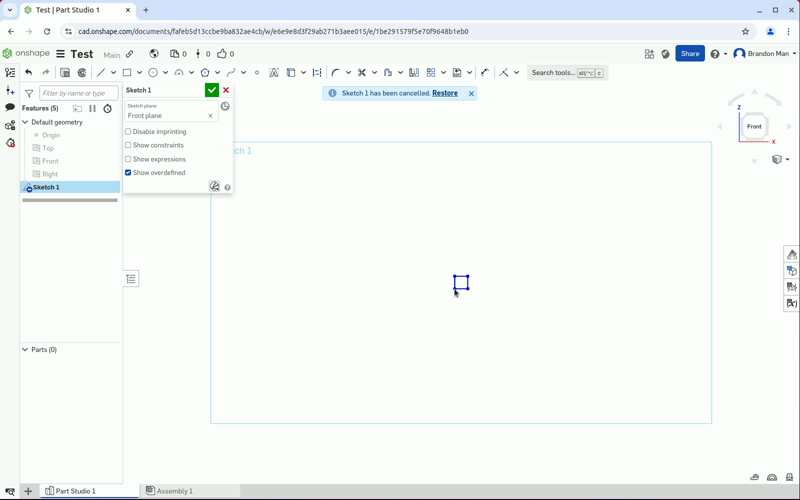
mouse_move(456, 283)
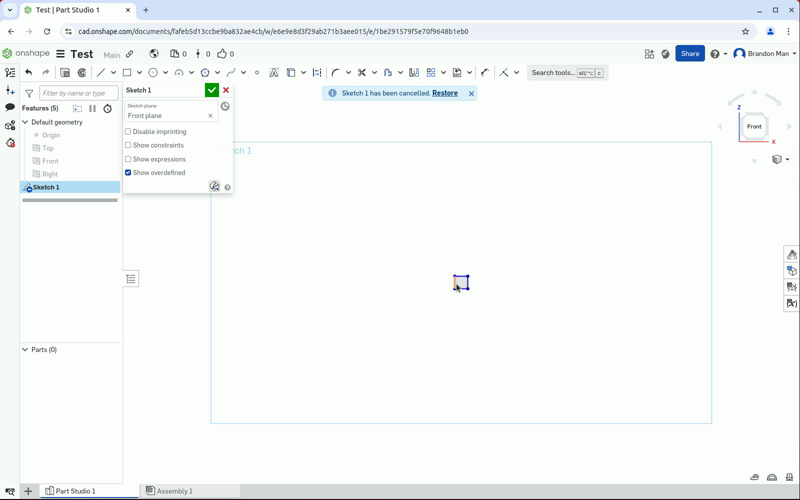
scroll(6)
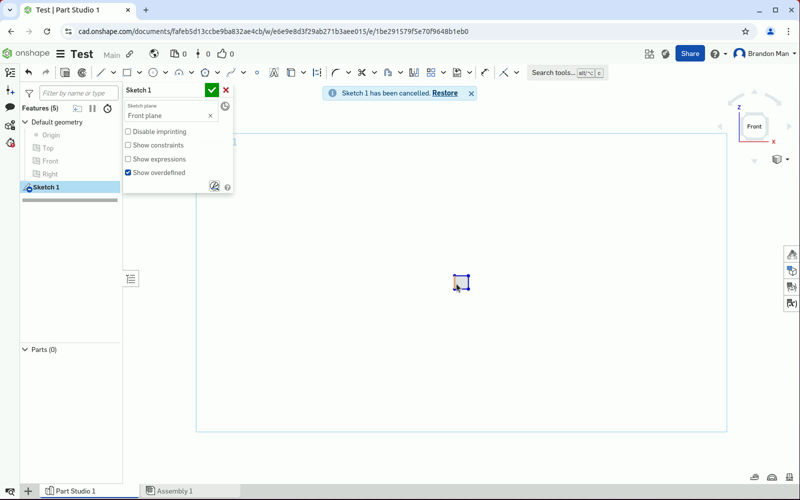
scroll(6)
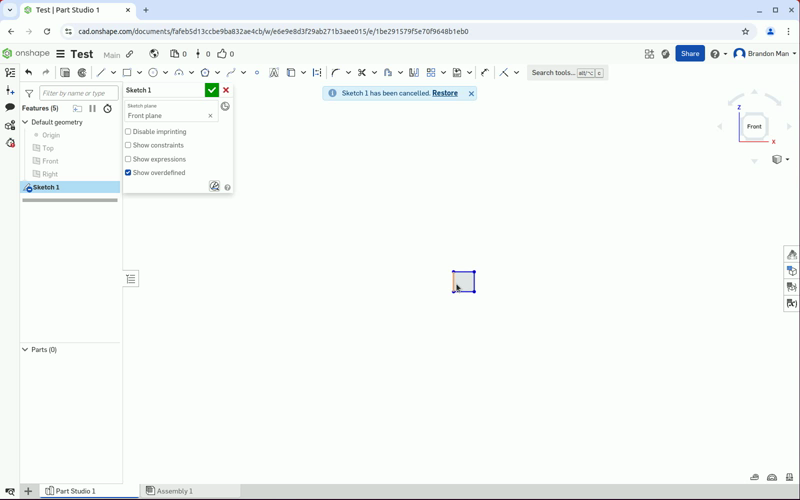
scroll(6)
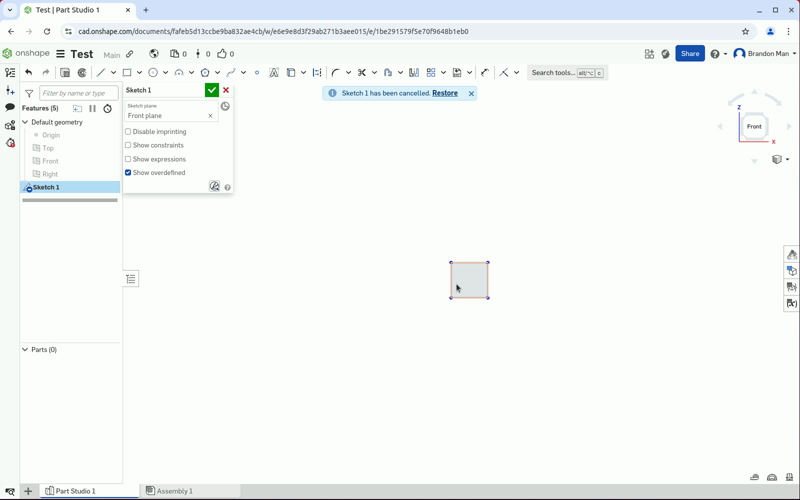
scroll(6)
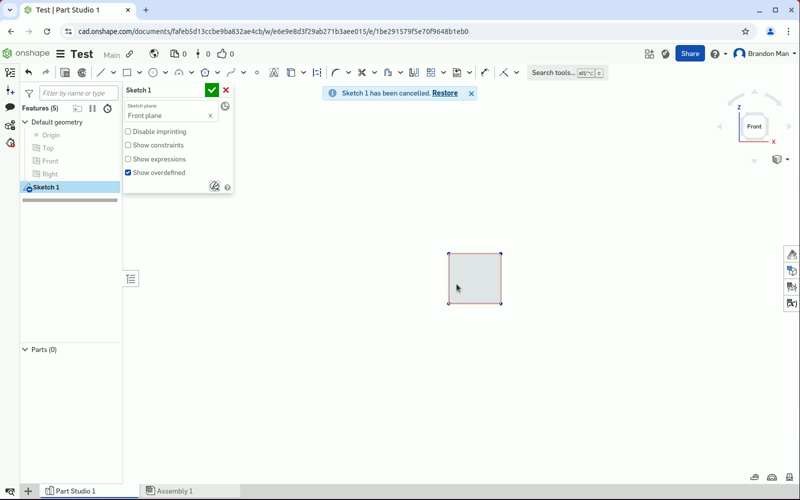
scroll(6)
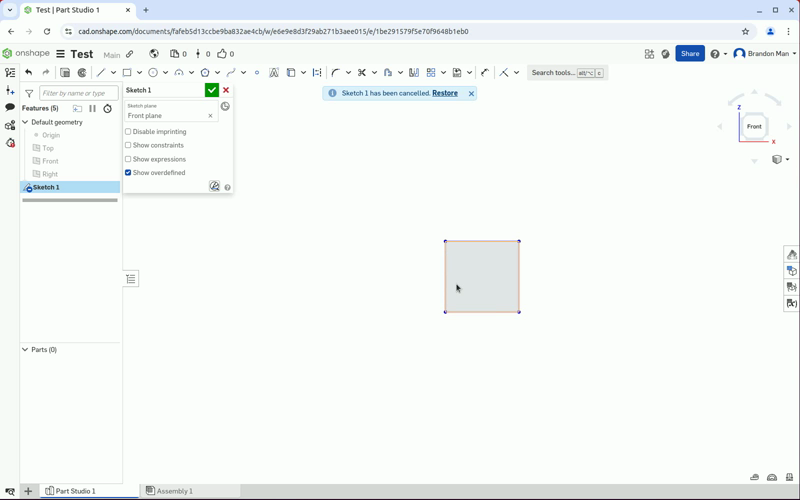
scroll(6)
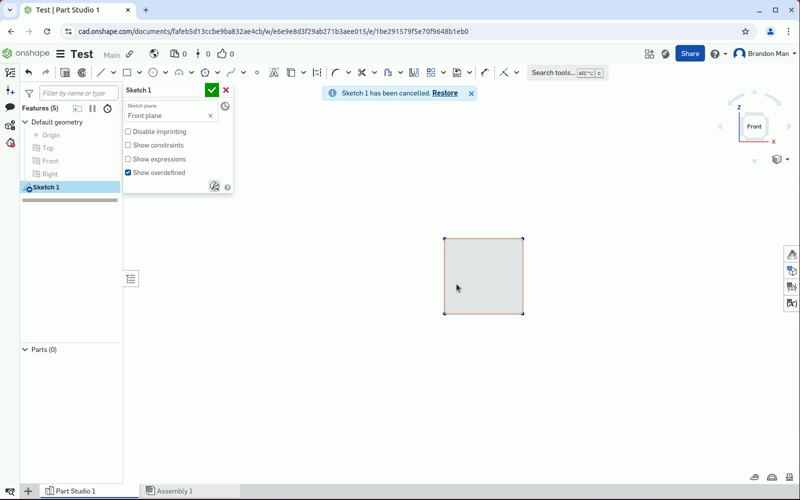
scroll(6)
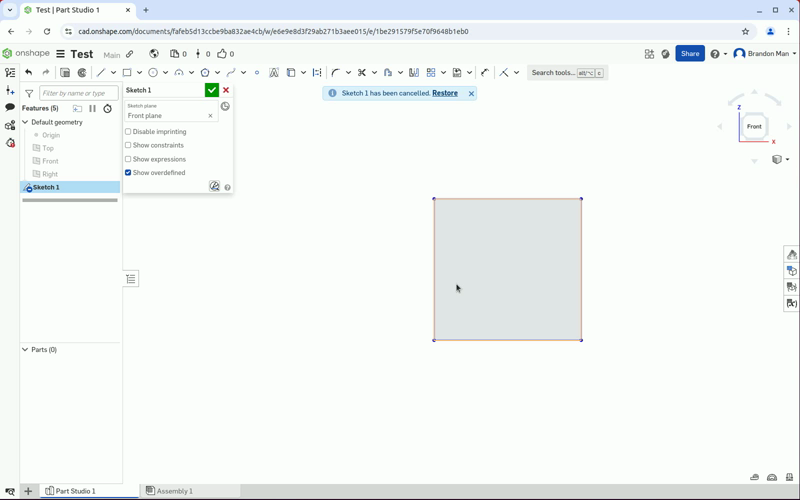
click(456, 283)
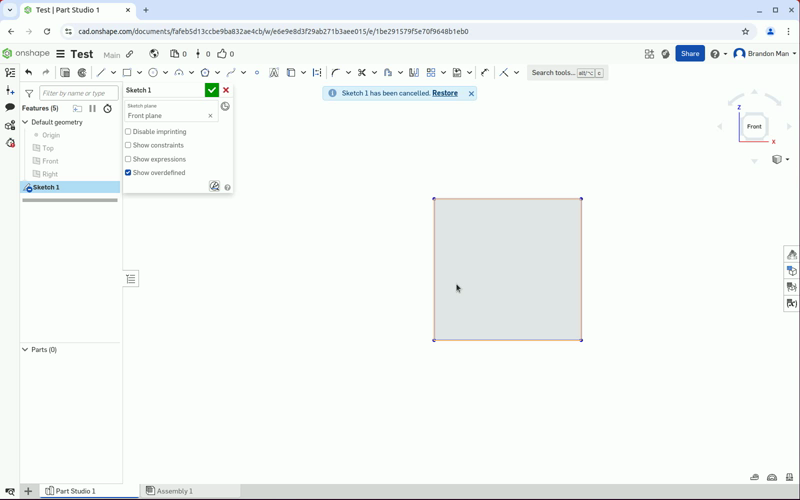
scroll(-6)
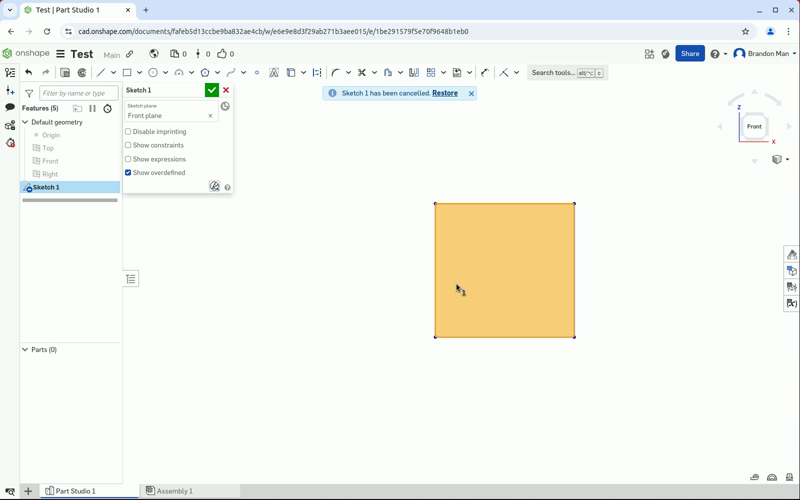
scroll(-6)
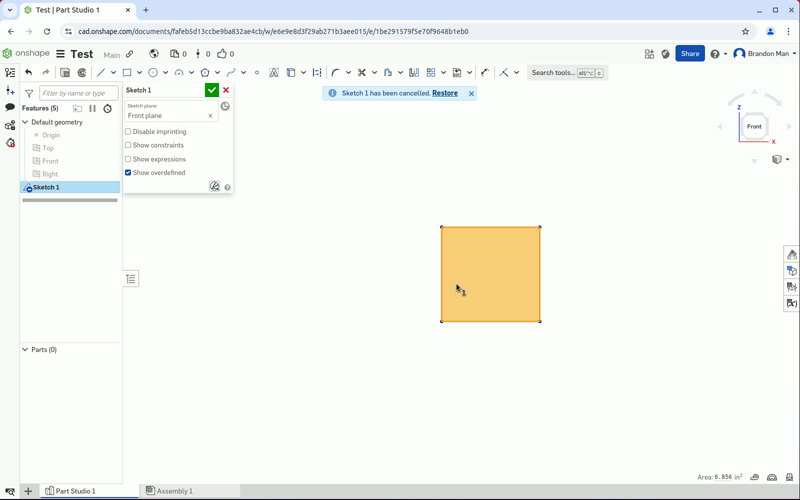
scroll(-6)
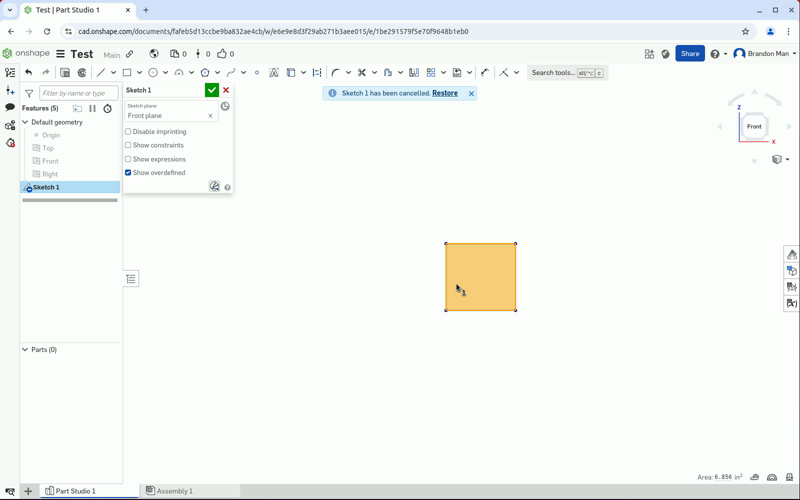
scroll(-6)
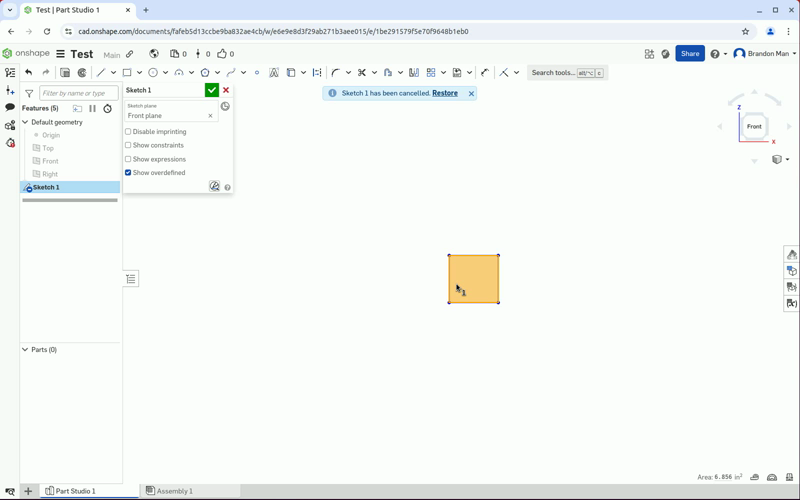
scroll(-6)
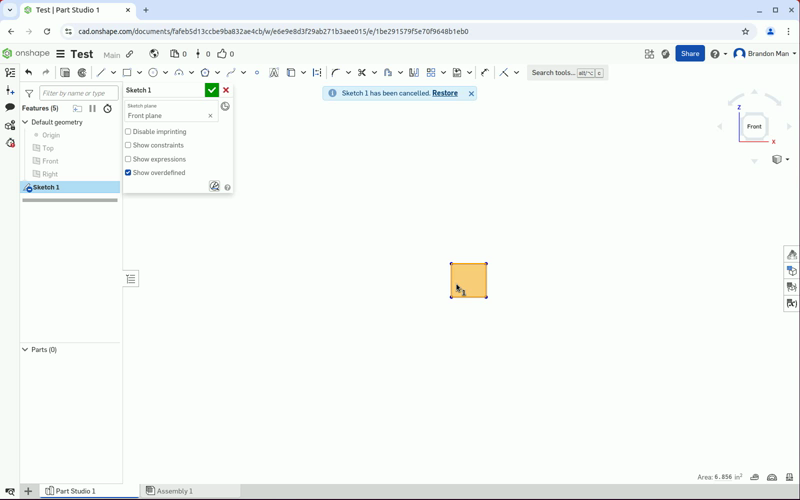
scroll(-6)
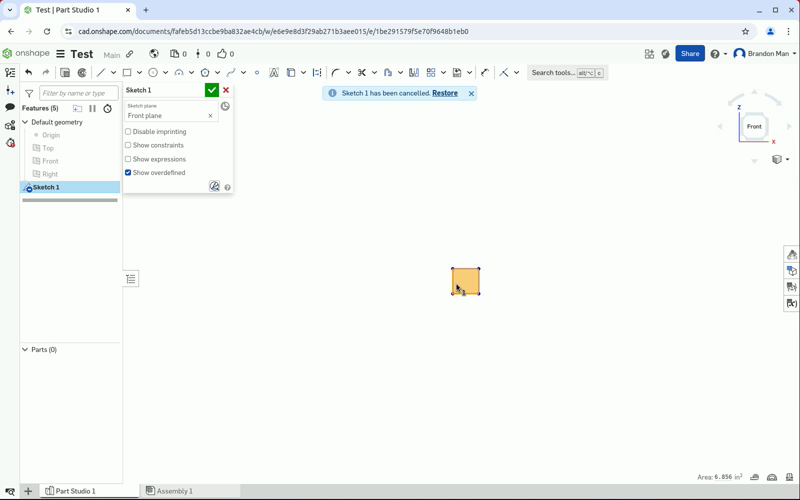
scroll(-6)
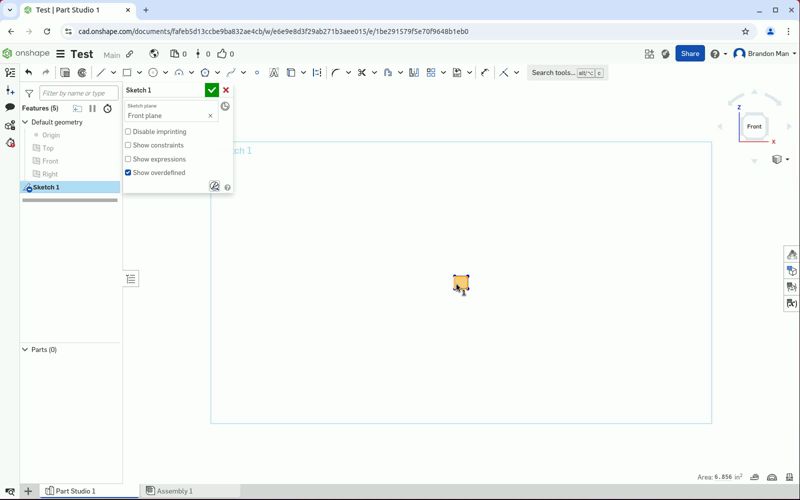
mouse_move(73, 352)
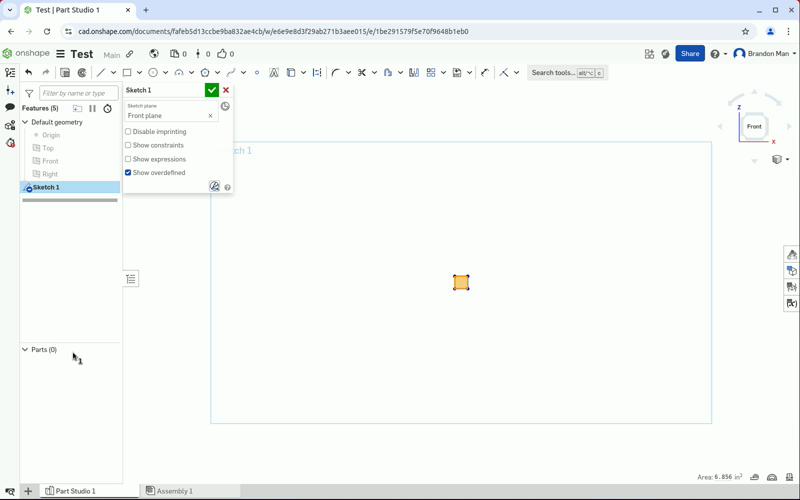
key(shift+y)
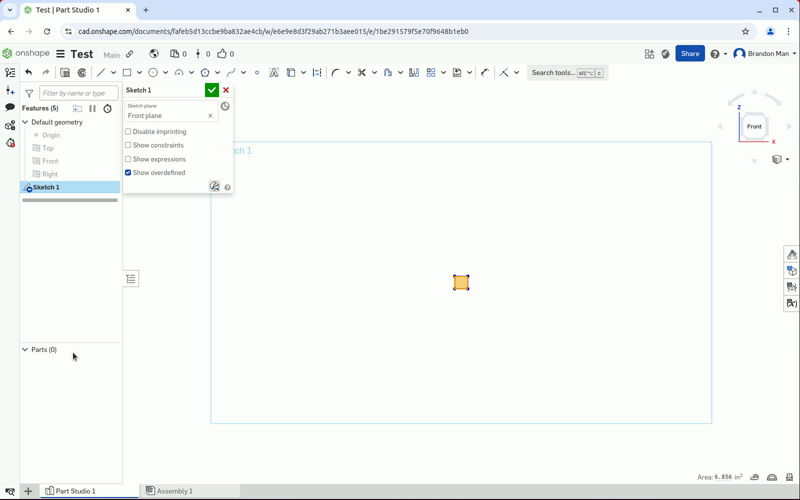
key(shift+e)
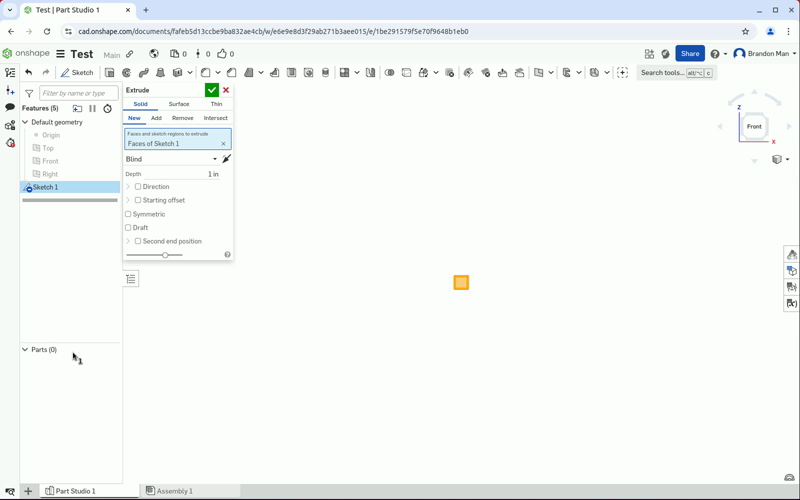
mouse_move(143, 106)
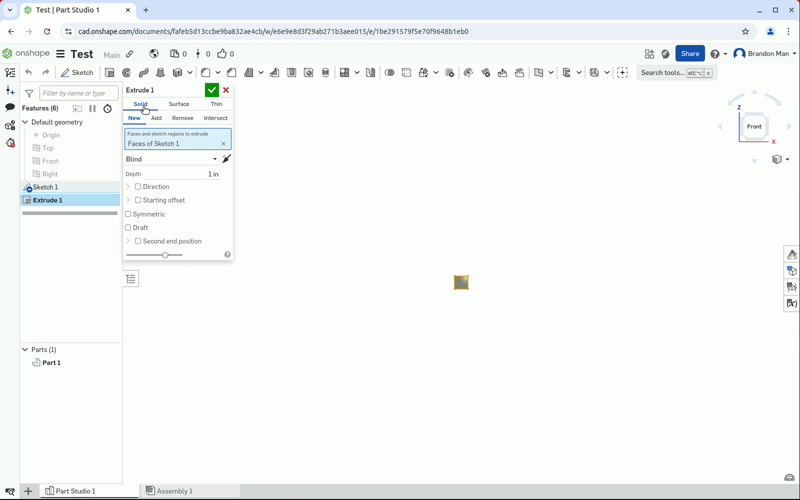
click(143, 106)
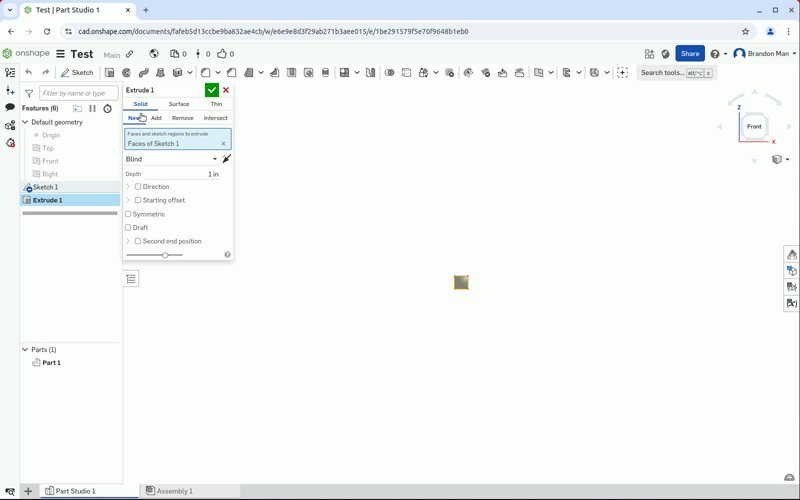
mouse_move(137, 120)
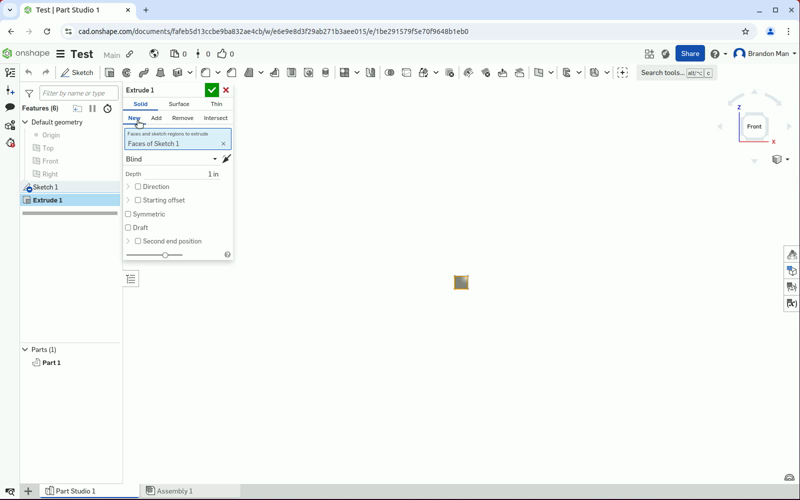
click(137, 120)
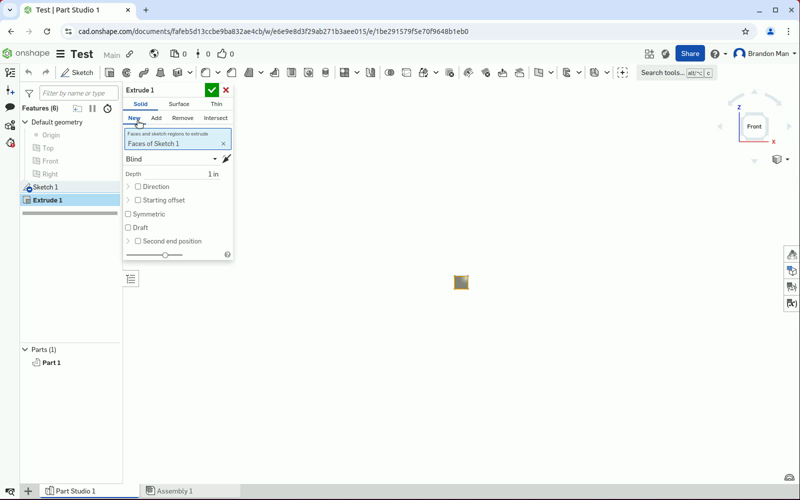
key(tab, 4)
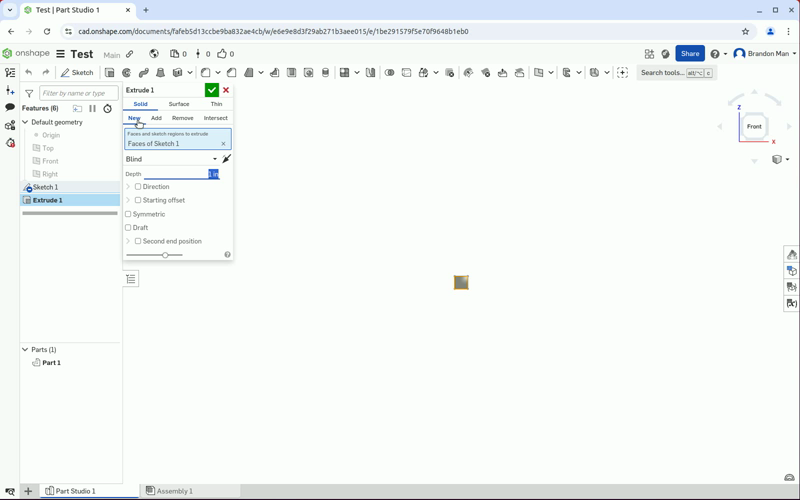
text(23.108)
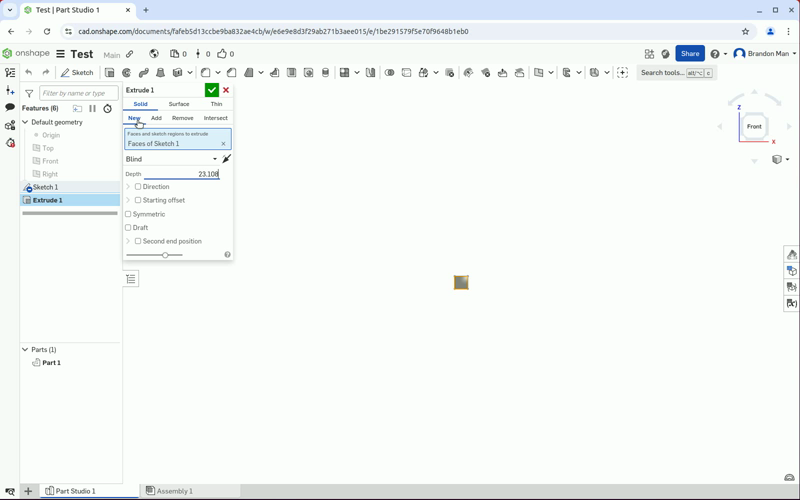
key(enter)
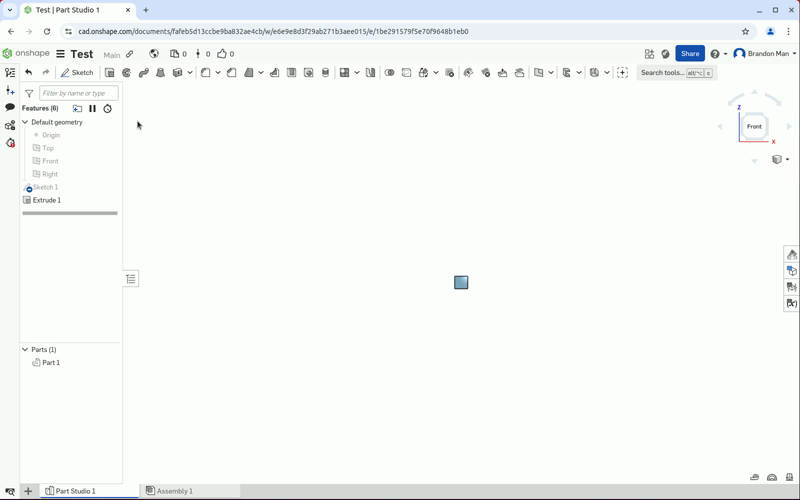
key(shift+h)
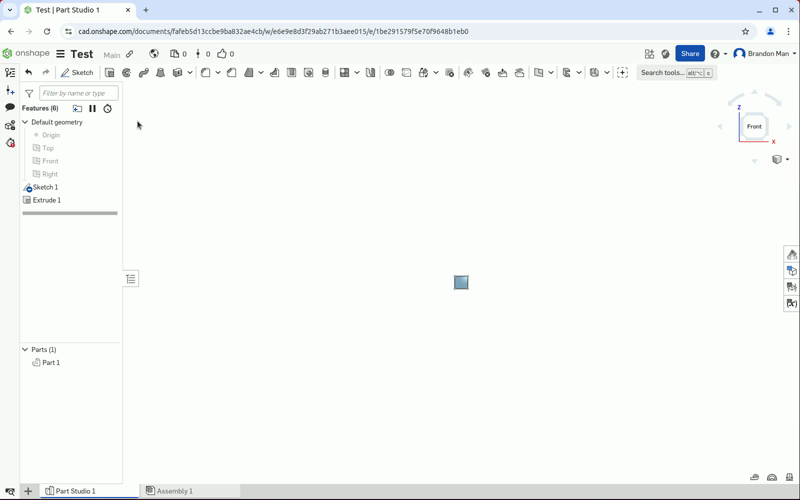
key(shift+h)
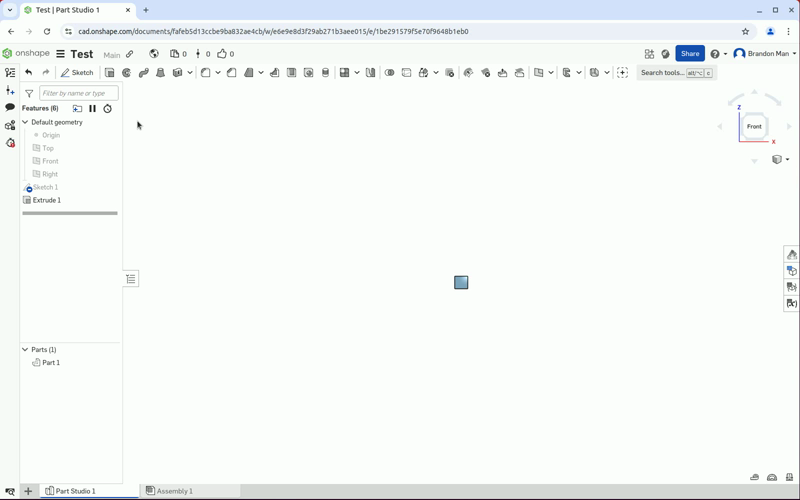
mouse_move(73, 189)
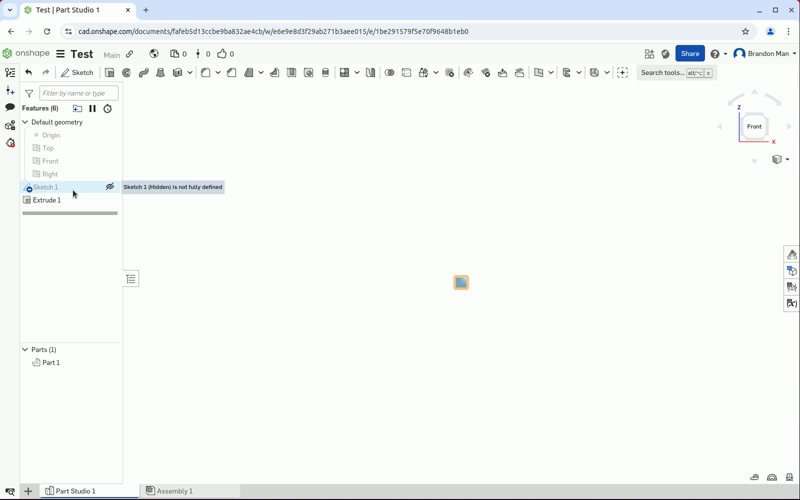
click(73, 189)
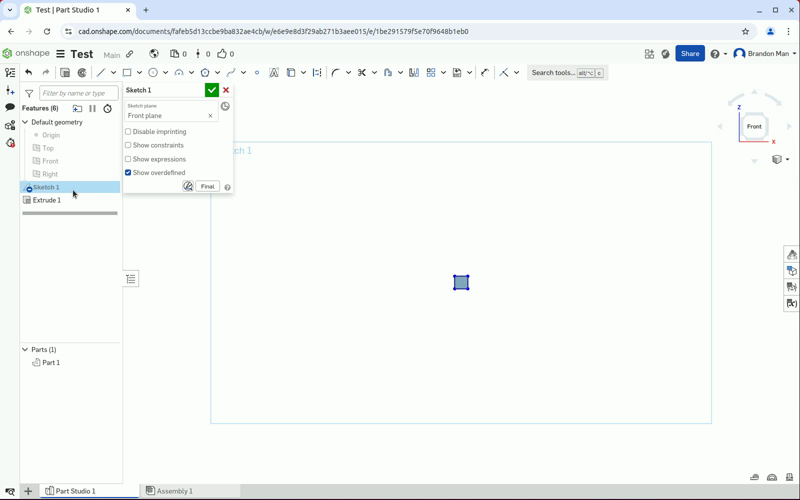
mouse_move(229, 92)
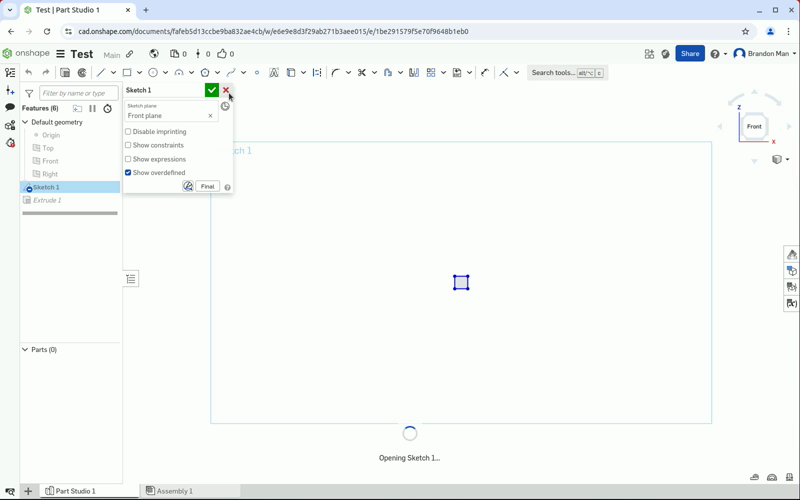
click(229, 92)
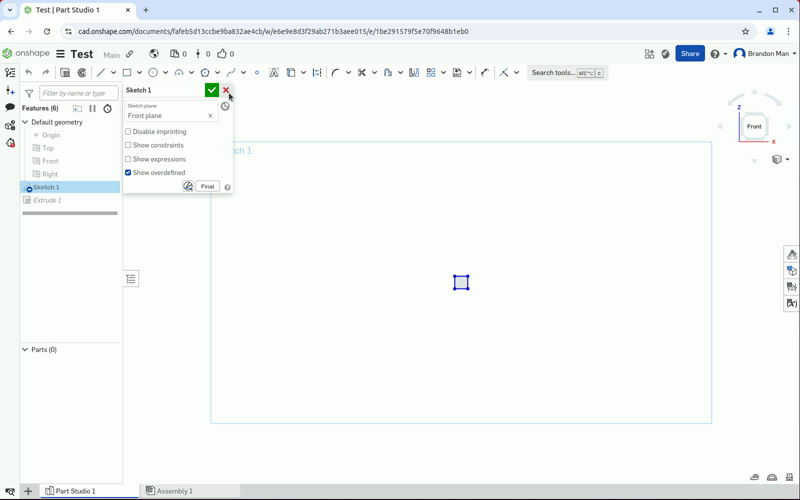
key(shift+s)
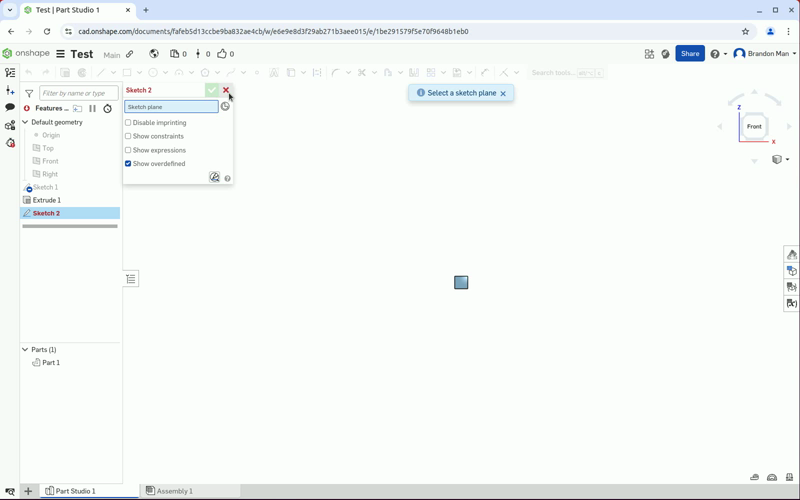
mouse_move(73, 163)
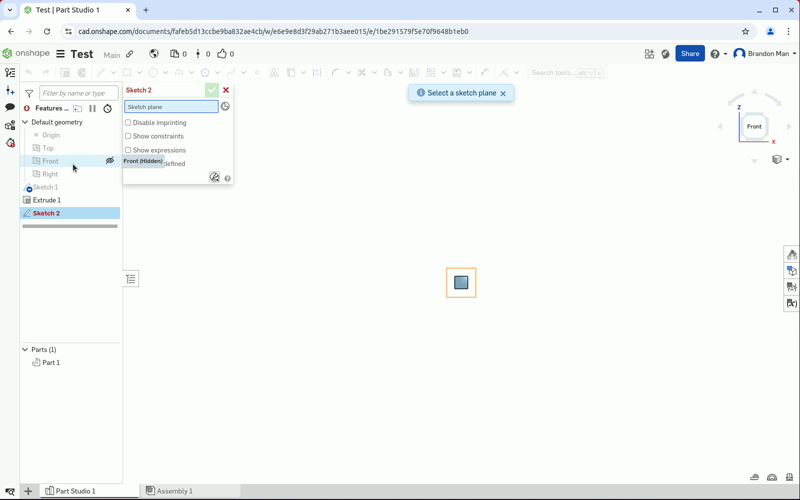
click(73, 163)
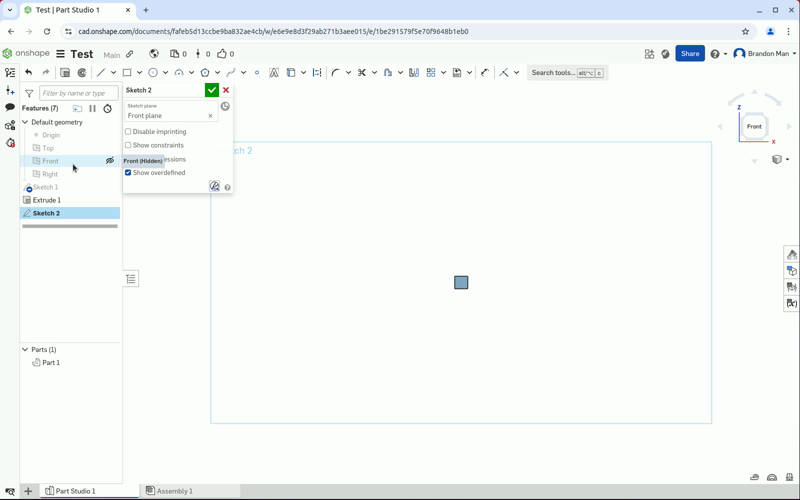
mouse_move(73, 352)
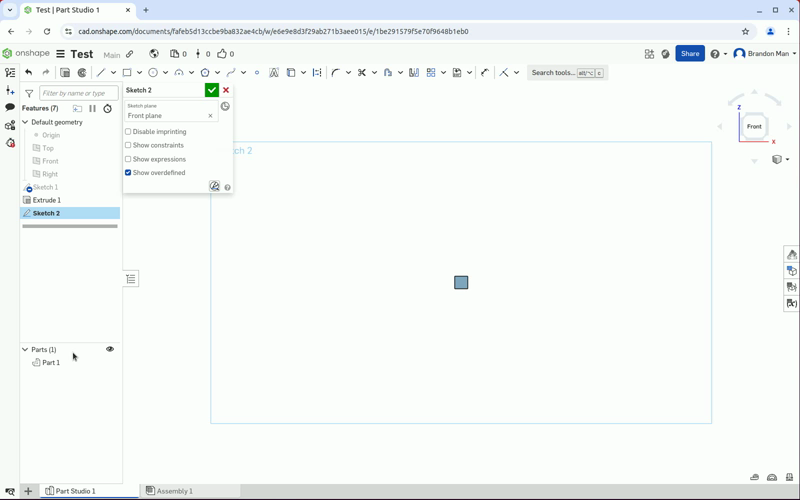
key(y)
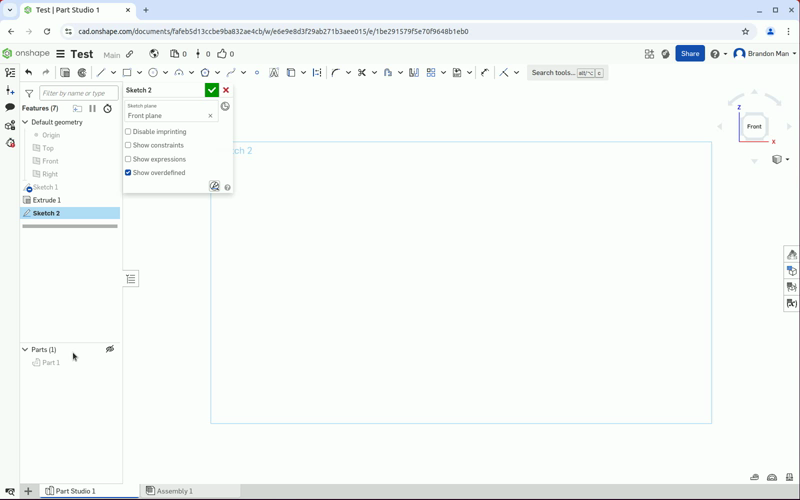
key(l)
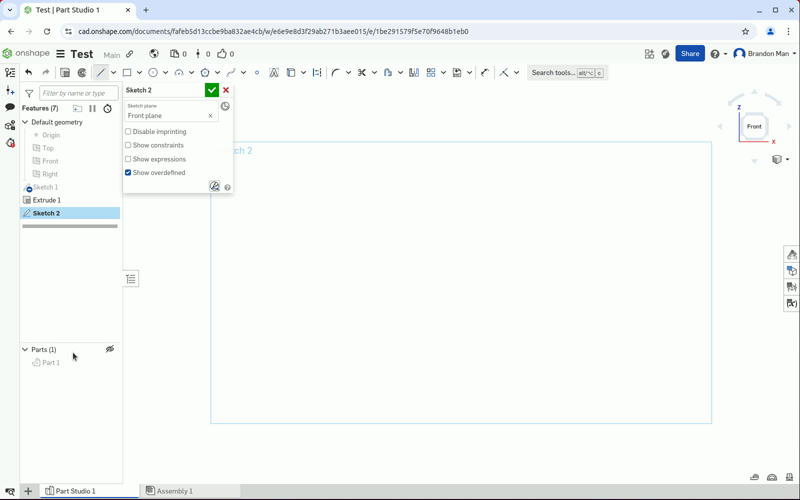
key_down(shift)
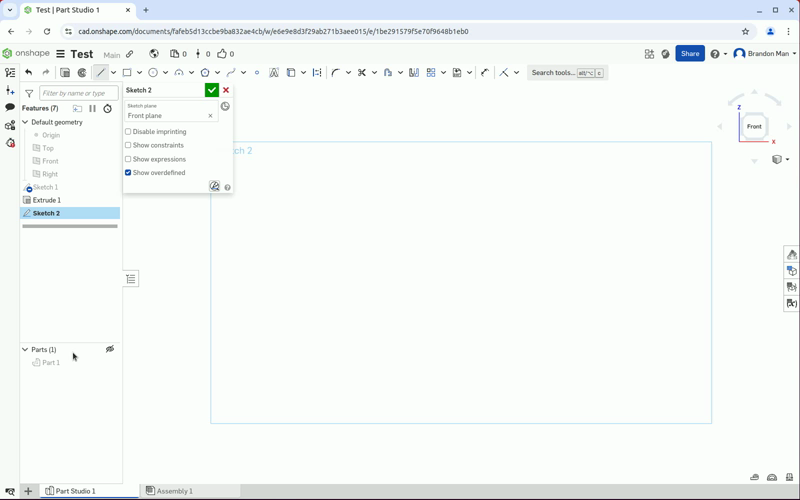
mouse_move(460, 266)
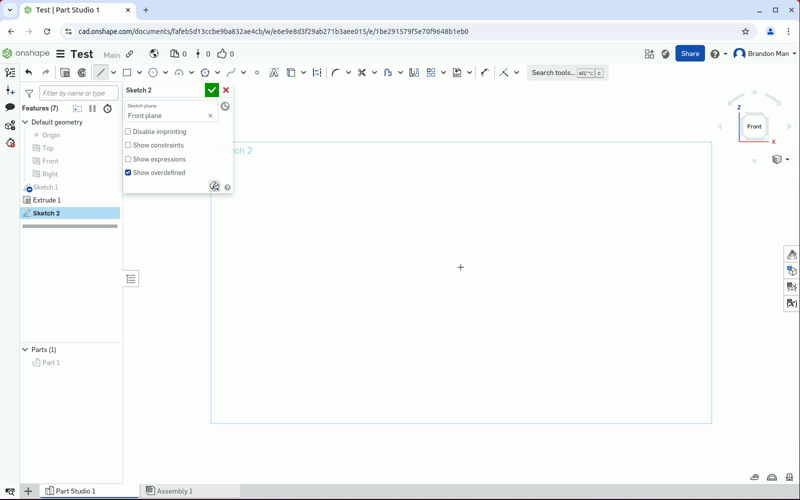
click(460, 266)
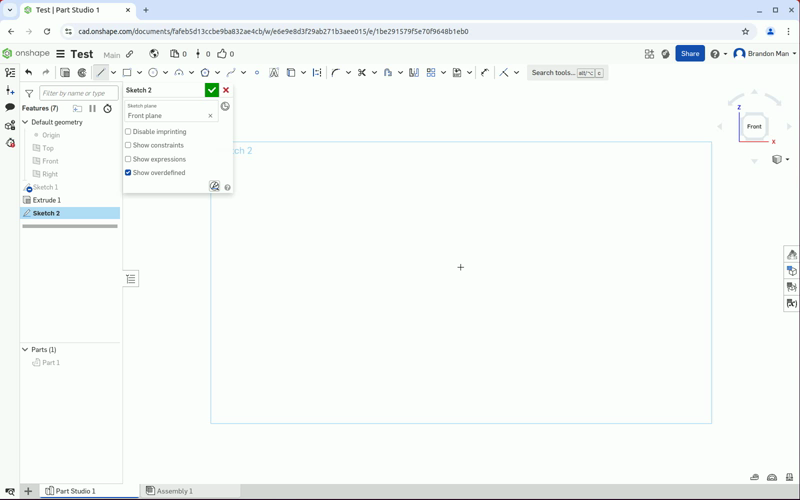
key_up(shift)
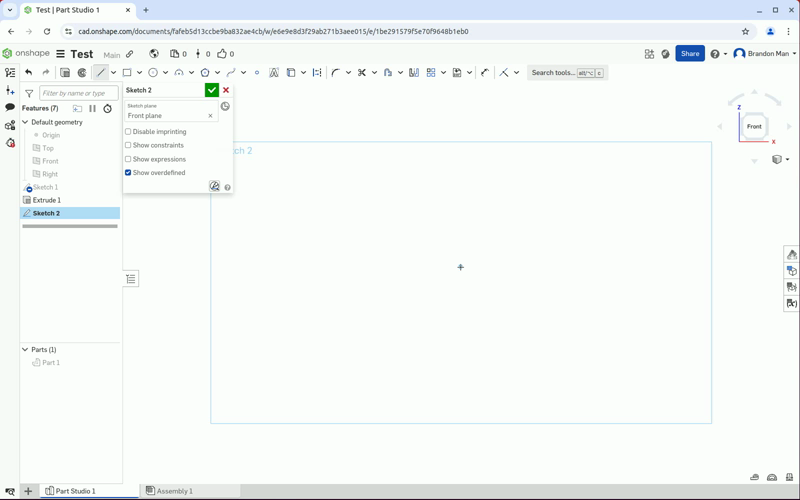
key_down(shift)
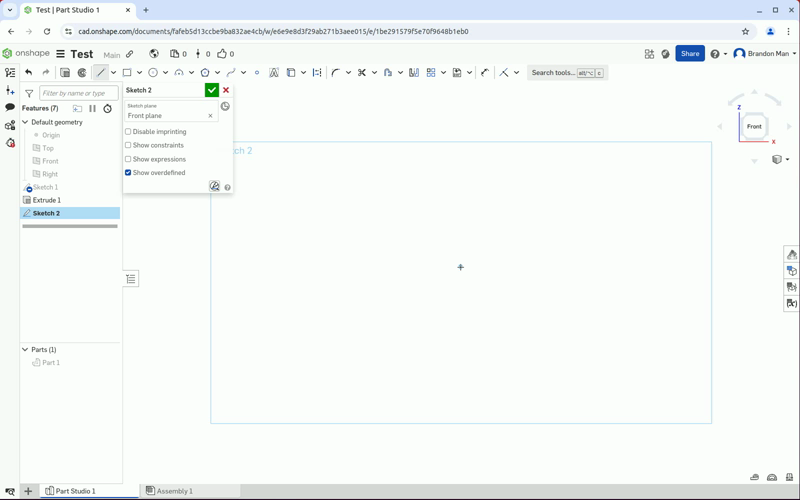
mouse_move(490, 266)
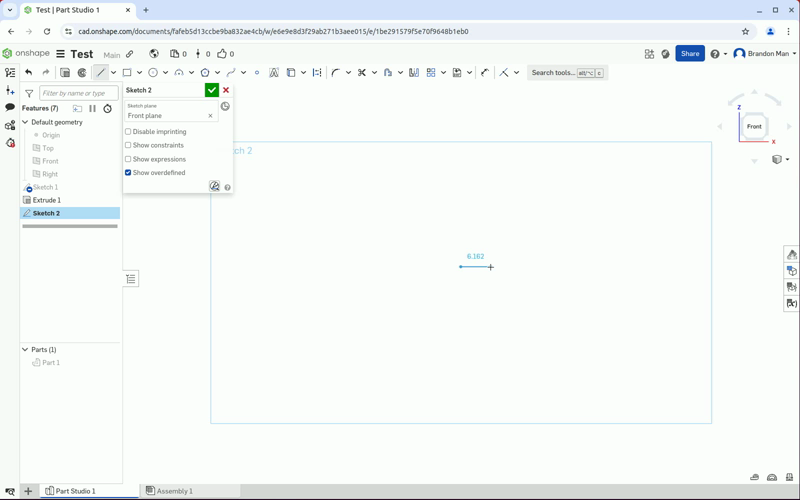
mouse_move(467, 266)
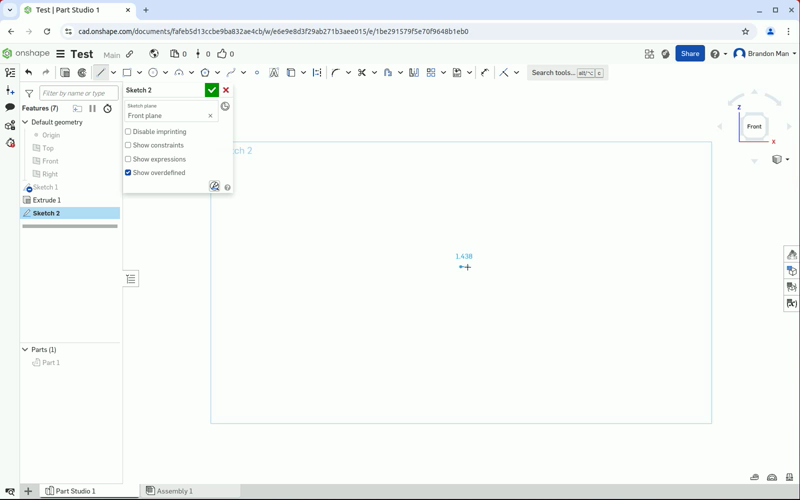
scroll(6)
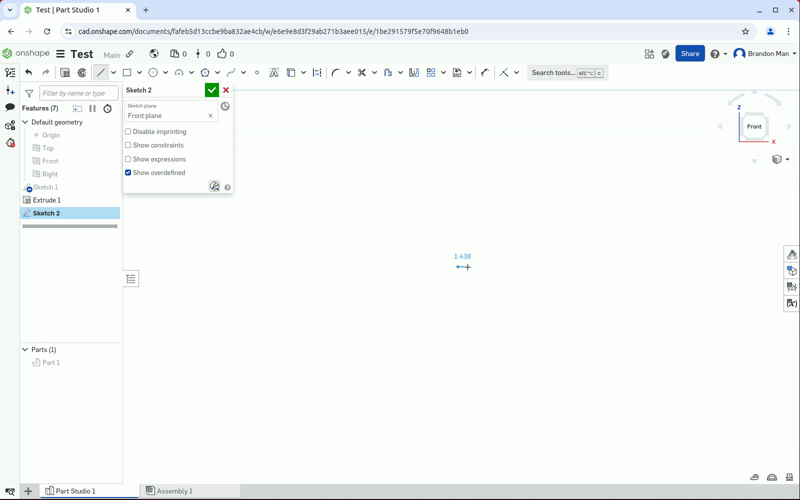
scroll(6)
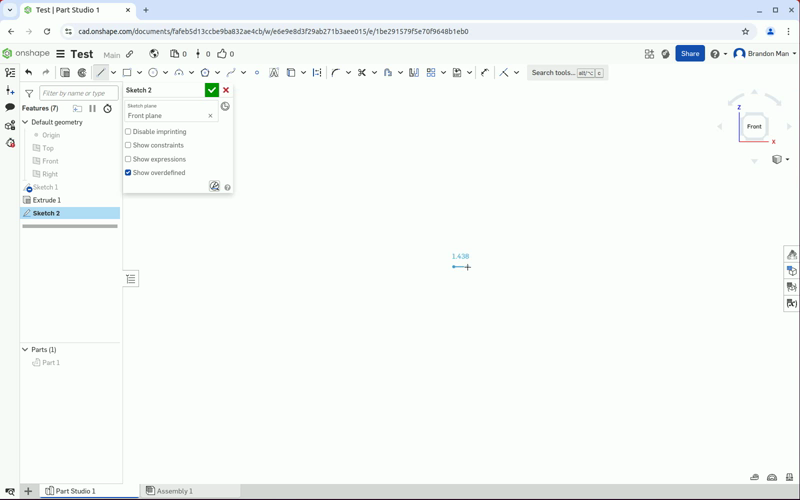
scroll(6)
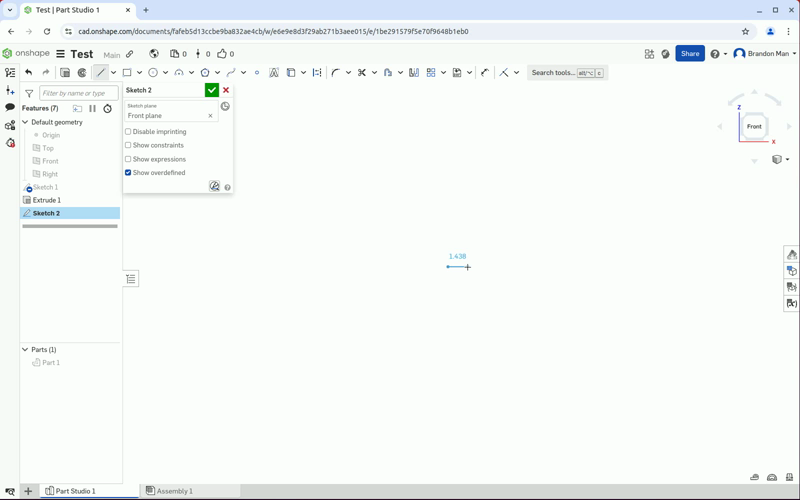
scroll(6)
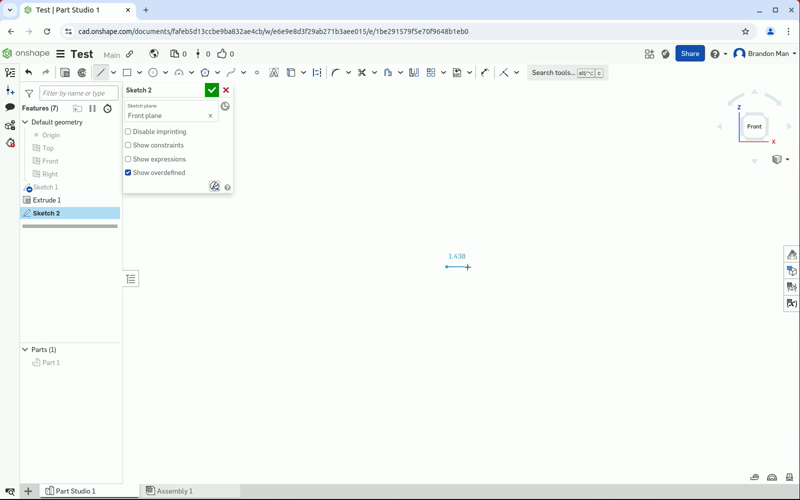
scroll(6)
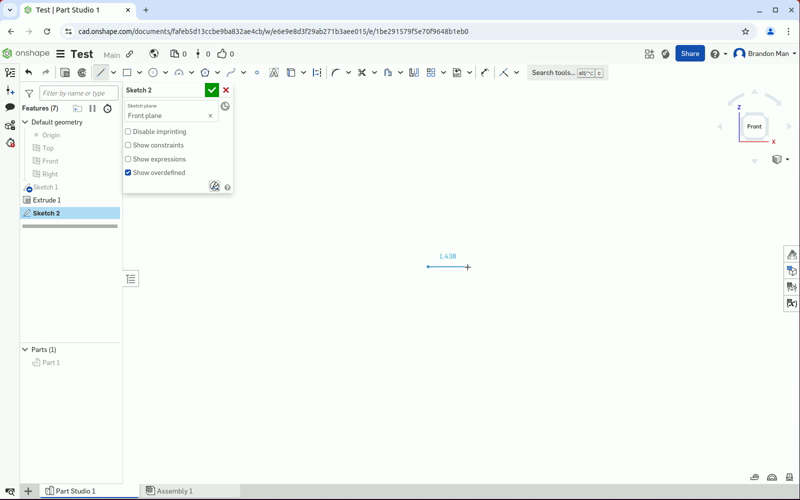
scroll(6)
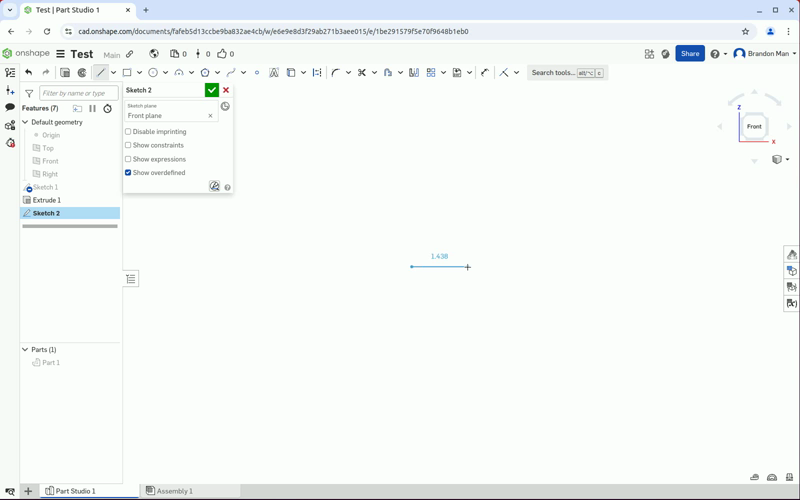
scroll(6)
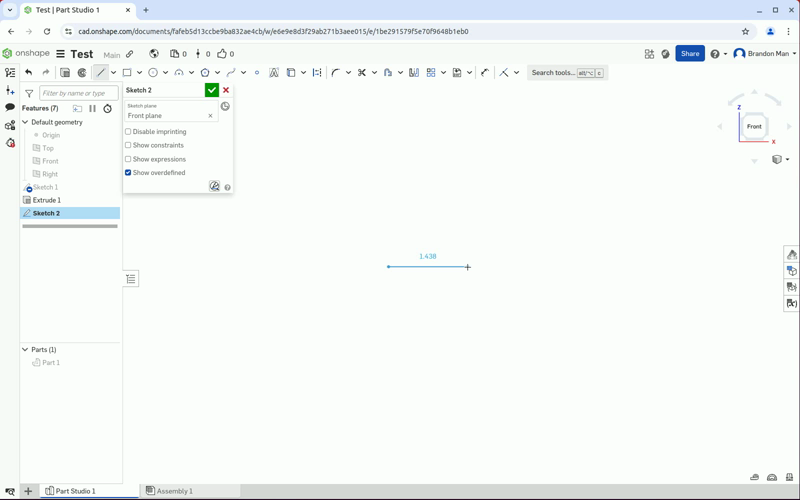
click(467, 266)
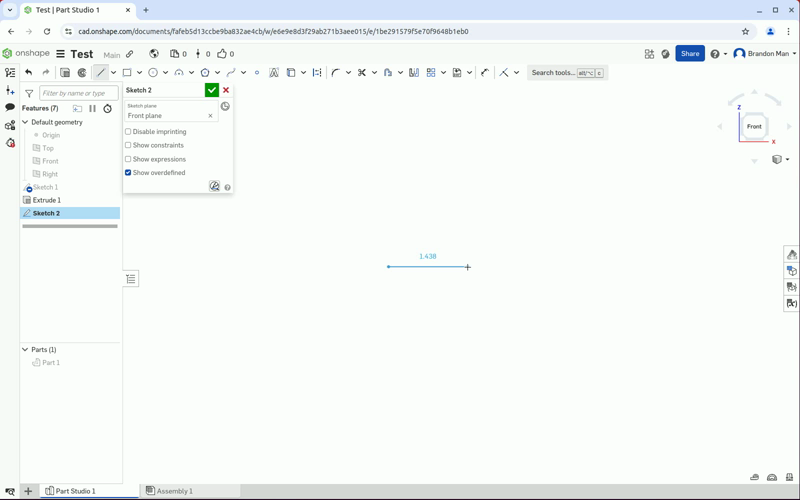
scroll(-6)
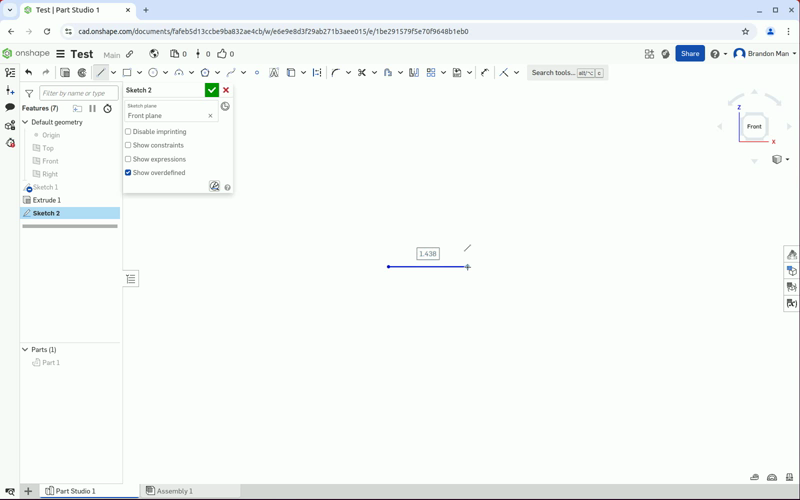
scroll(-6)
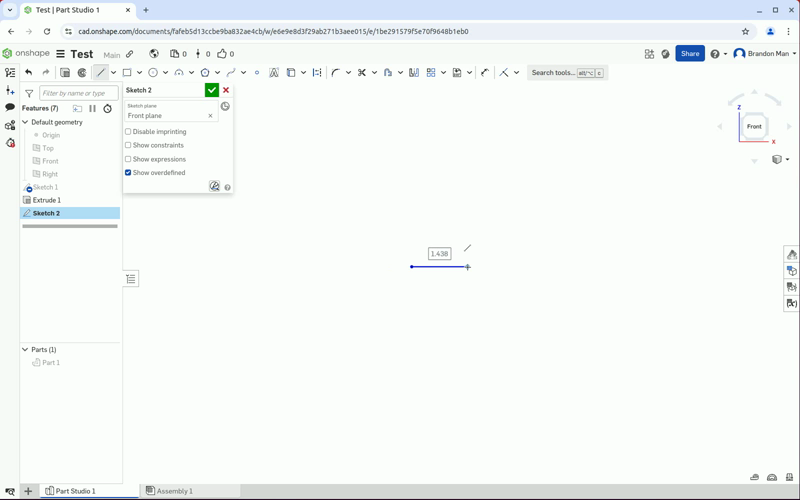
scroll(-6)
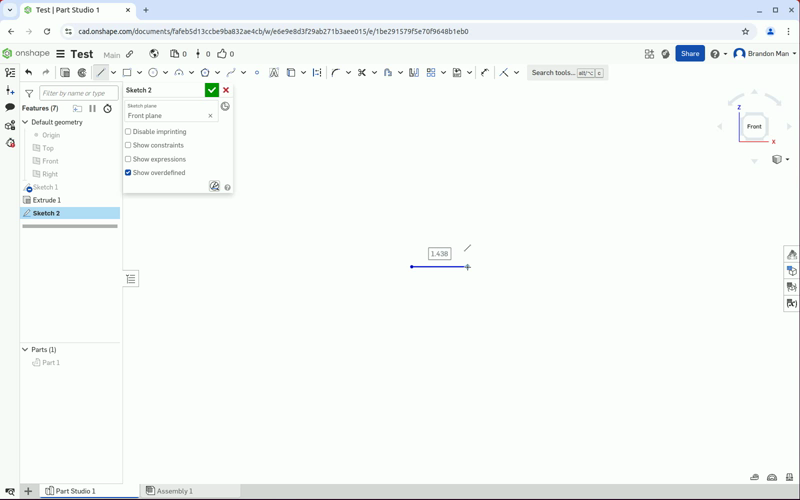
scroll(-6)
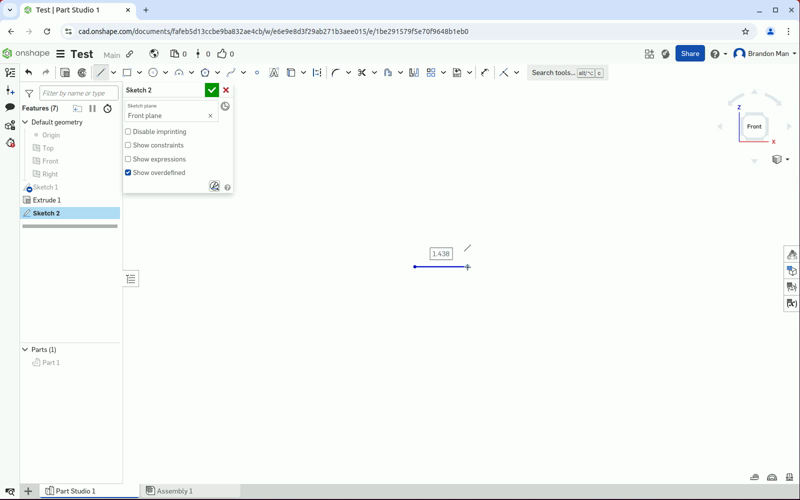
scroll(-6)
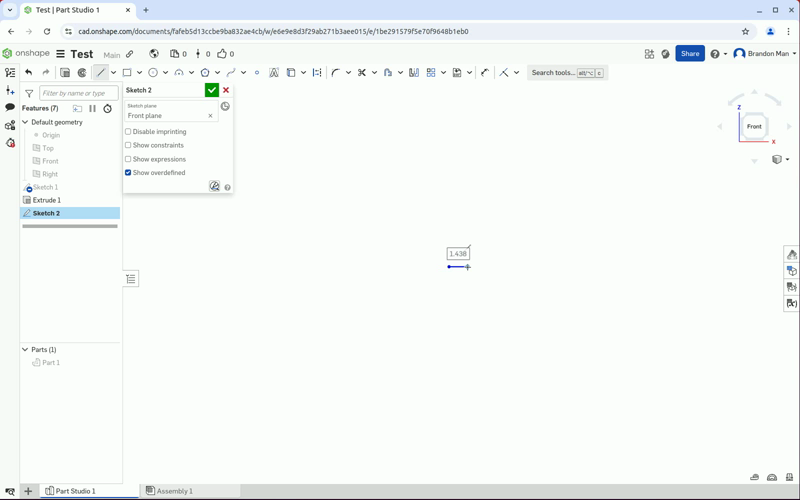
scroll(-6)
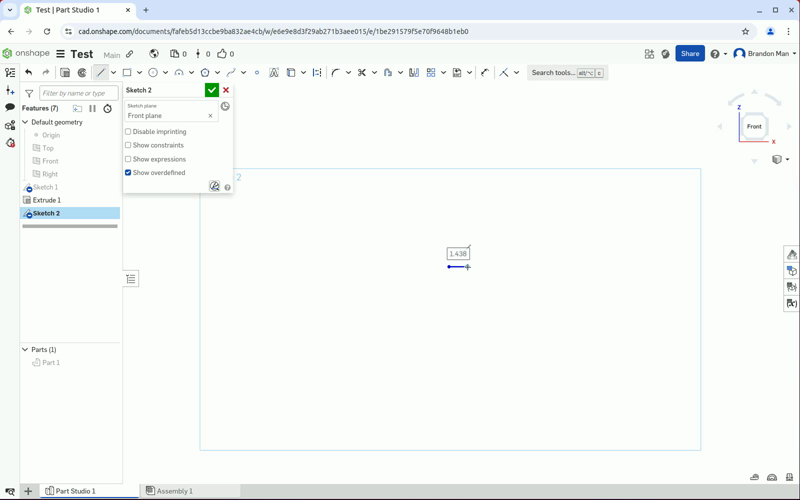
scroll(-6)
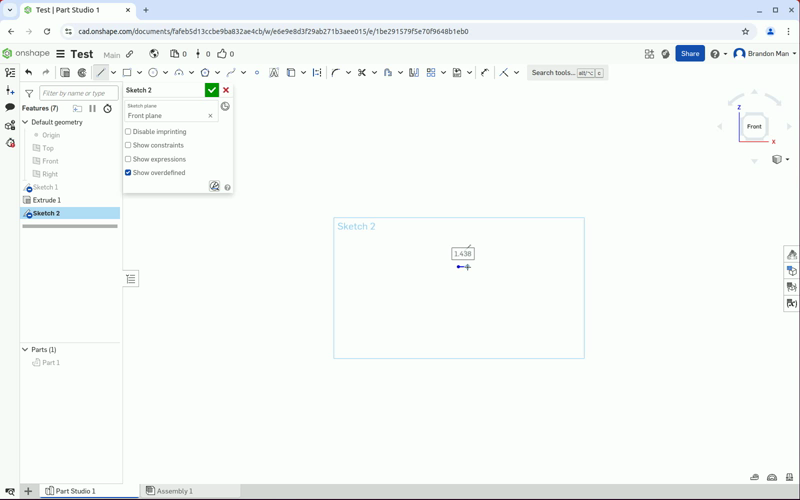
key_up(shift)
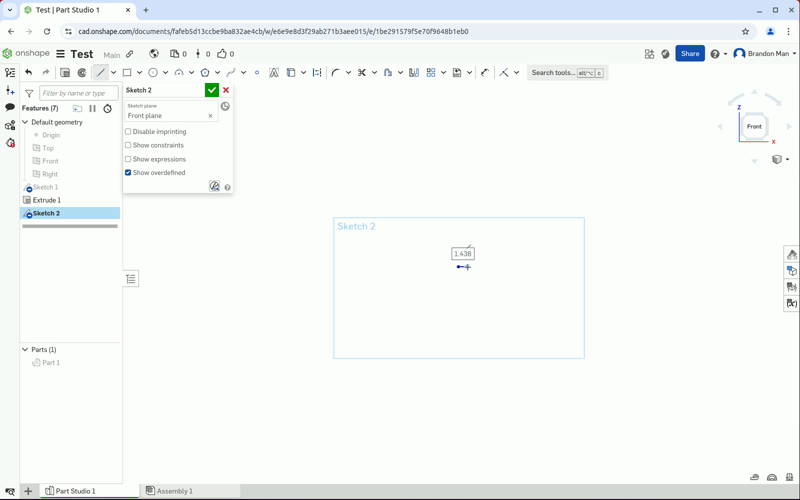
key_down(shift)
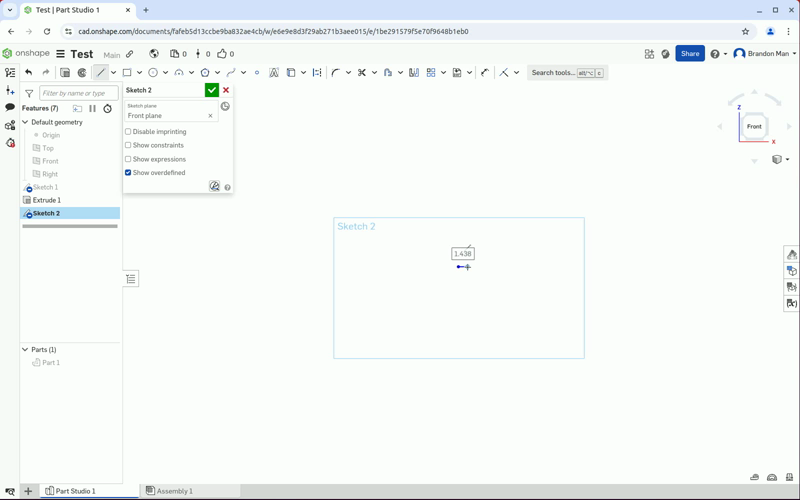
mouse_move(497, 266)
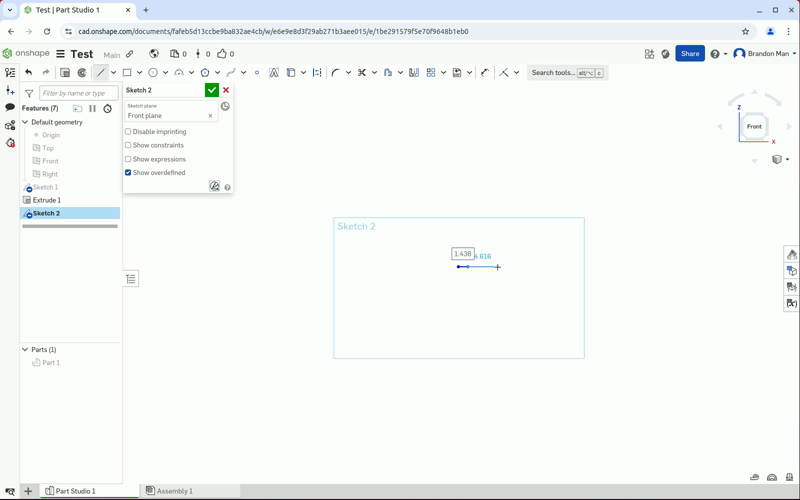
mouse_move(467, 267)
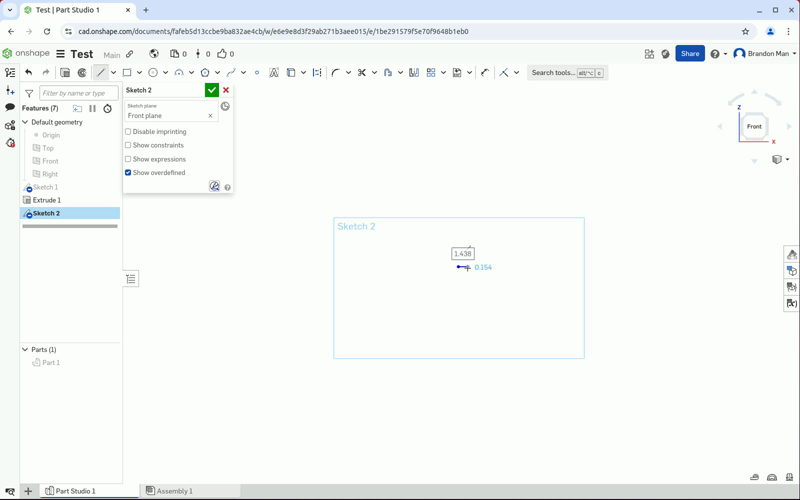
scroll(6)
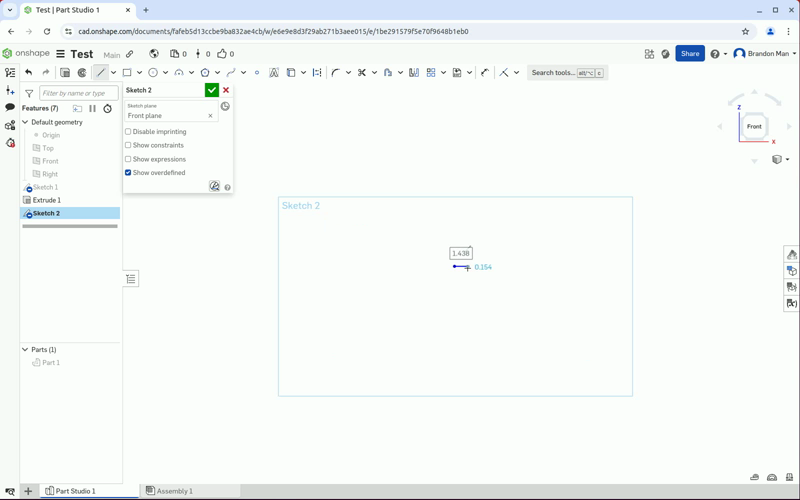
scroll(6)
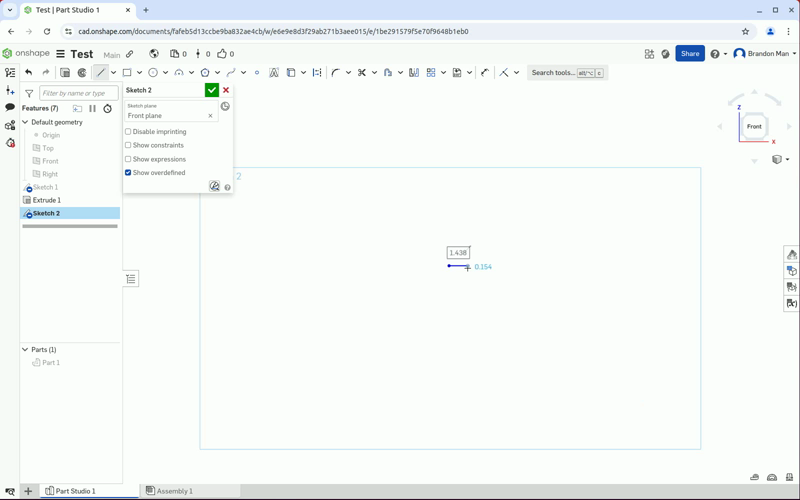
scroll(6)
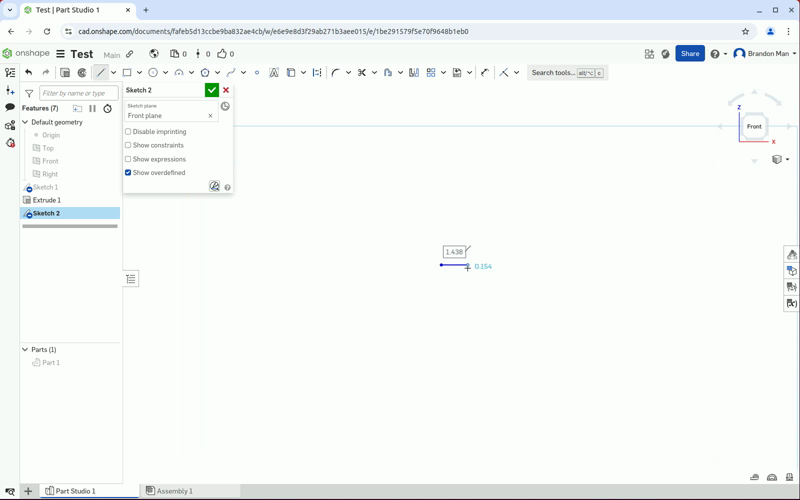
scroll(6)
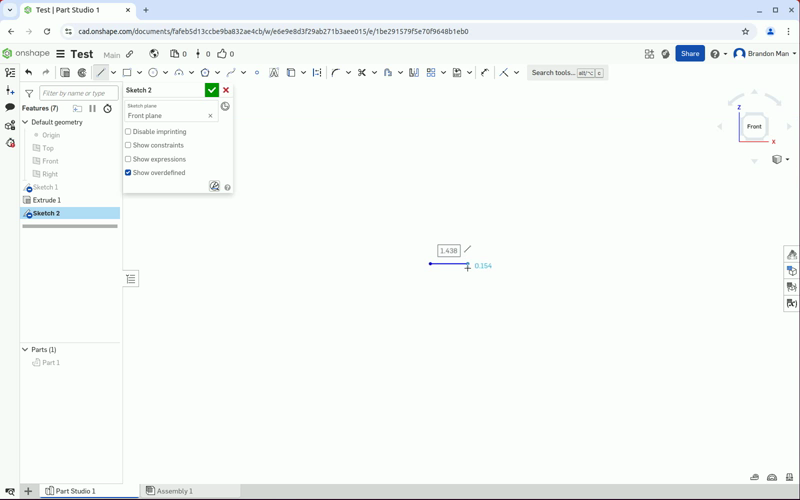
scroll(6)
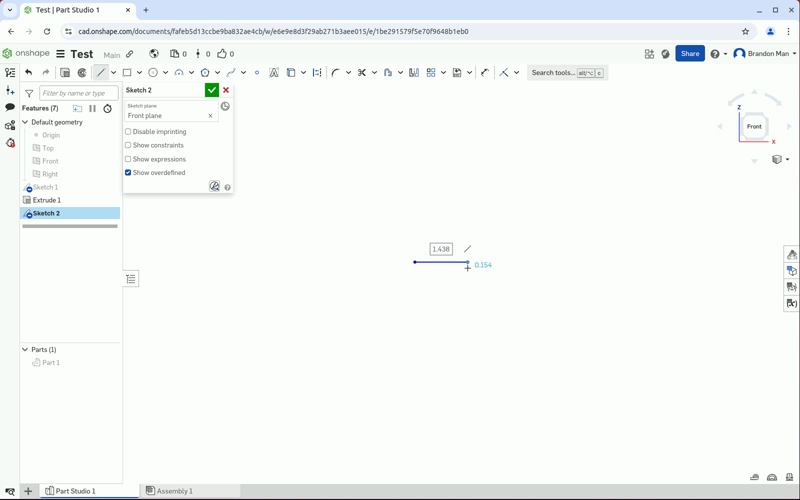
scroll(6)
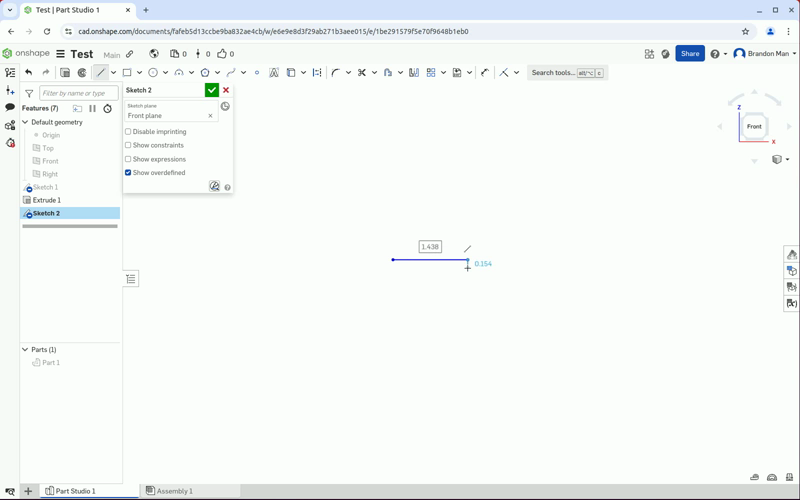
scroll(6)
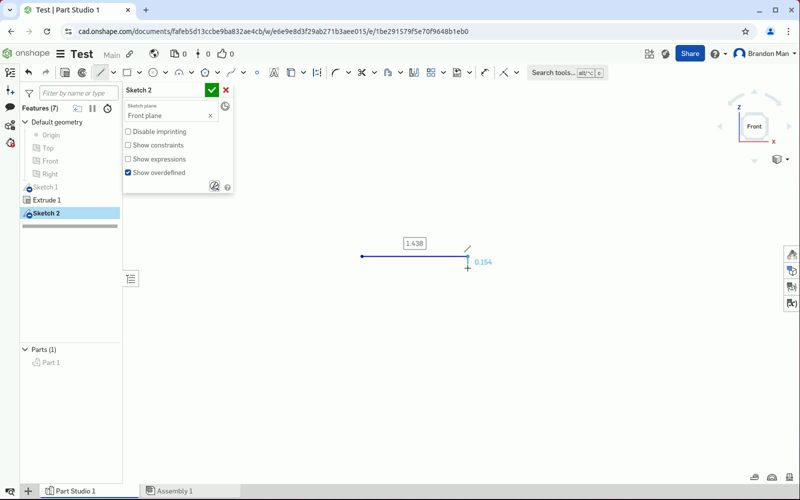
click(467, 267)
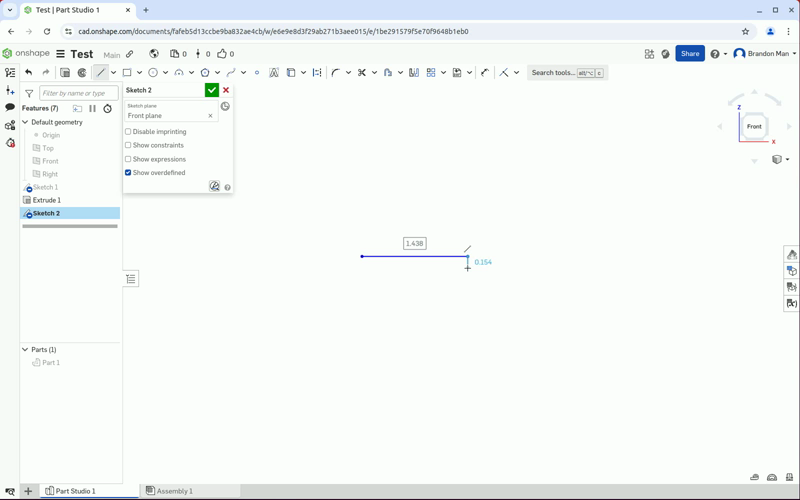
scroll(-6)
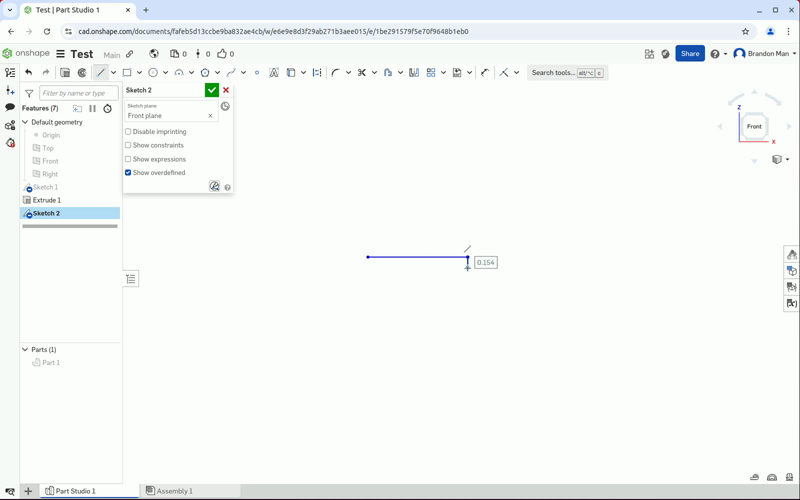
scroll(-6)
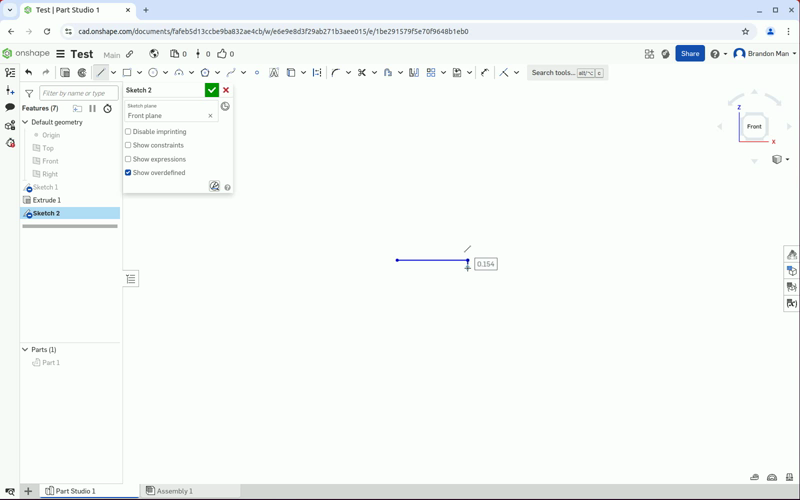
scroll(-6)
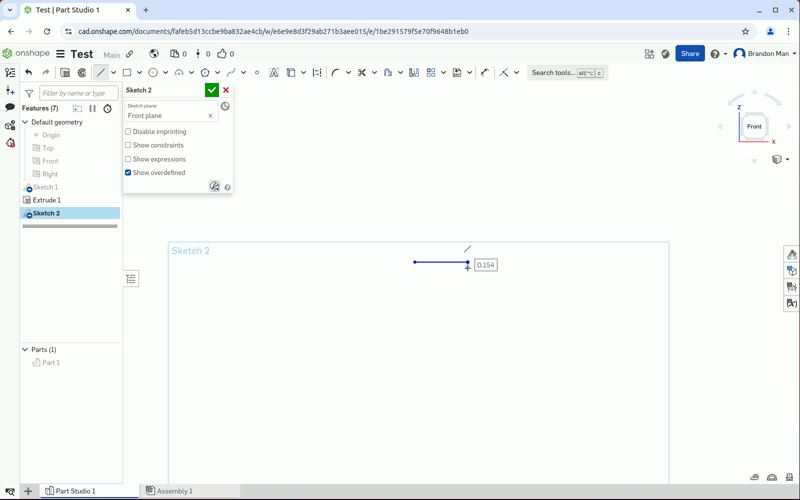
scroll(-6)
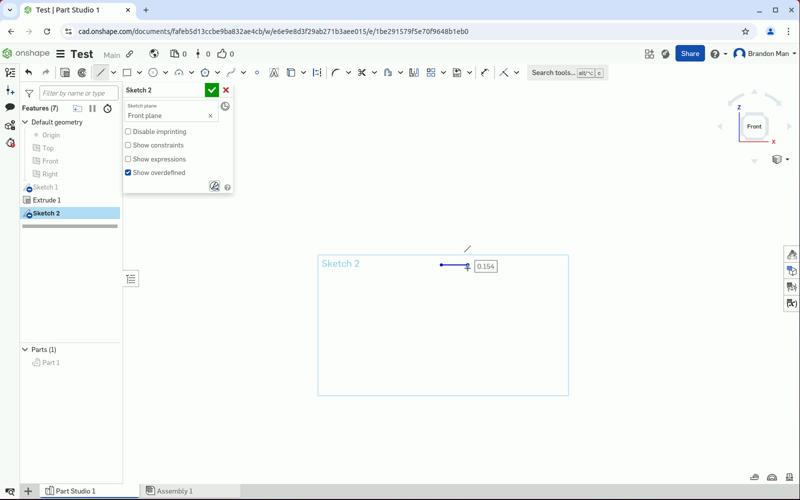
scroll(-6)
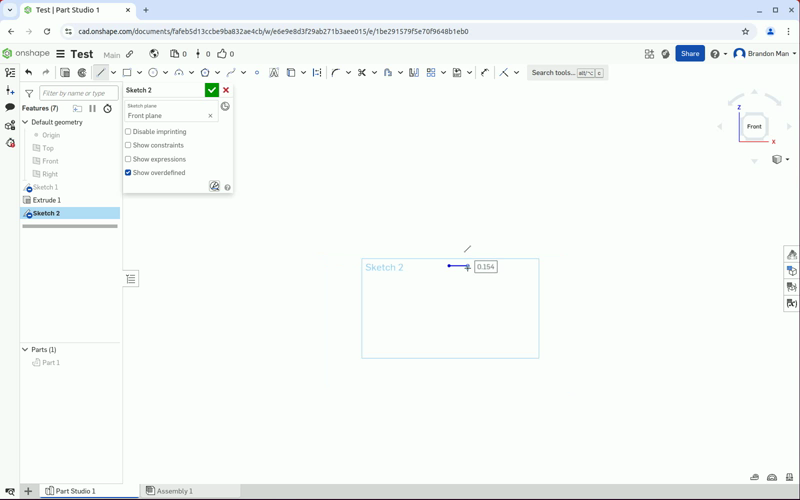
scroll(-6)
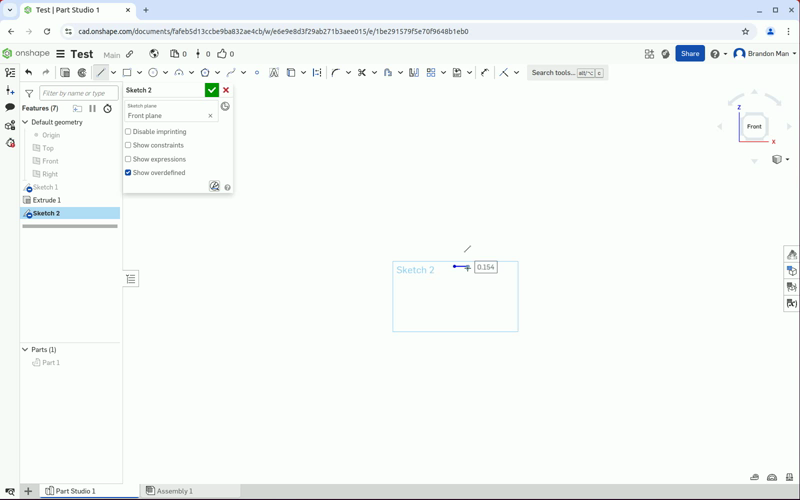
scroll(-6)
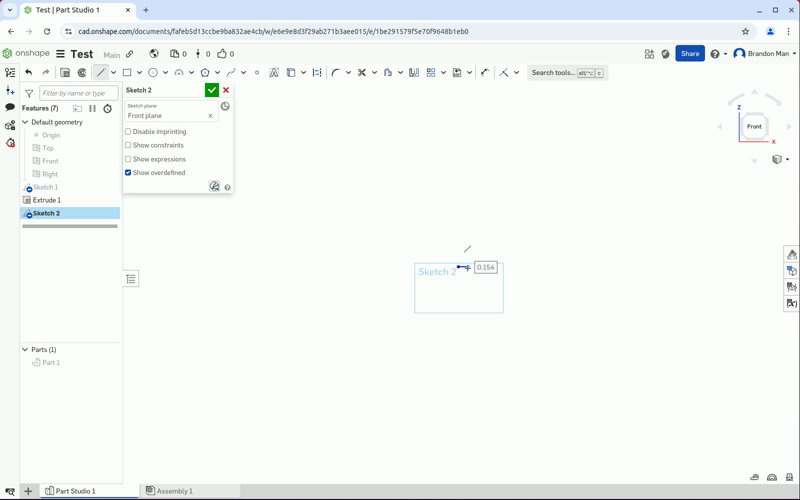
key_up(shift)
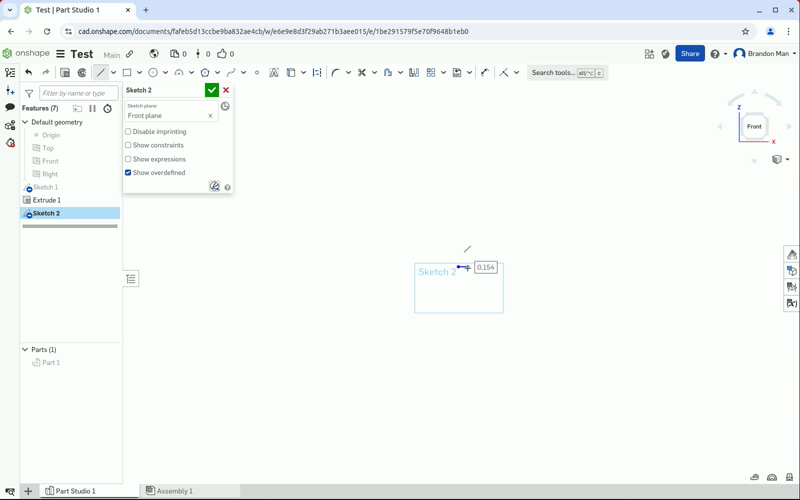
key(esc)
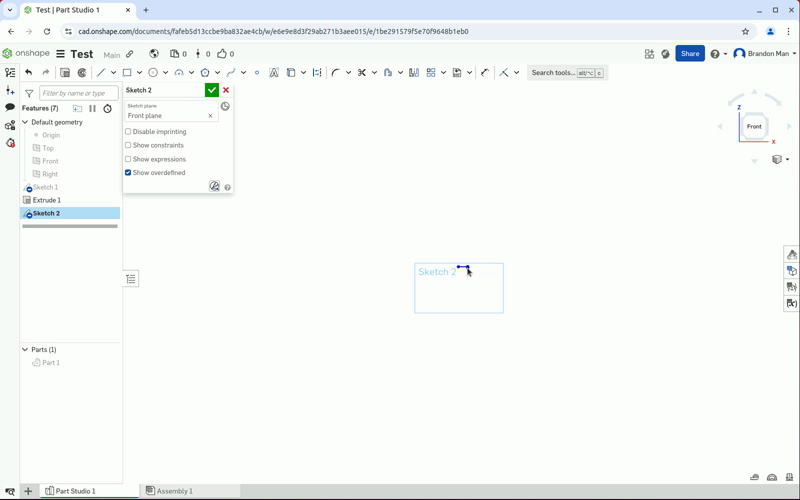
key(a)
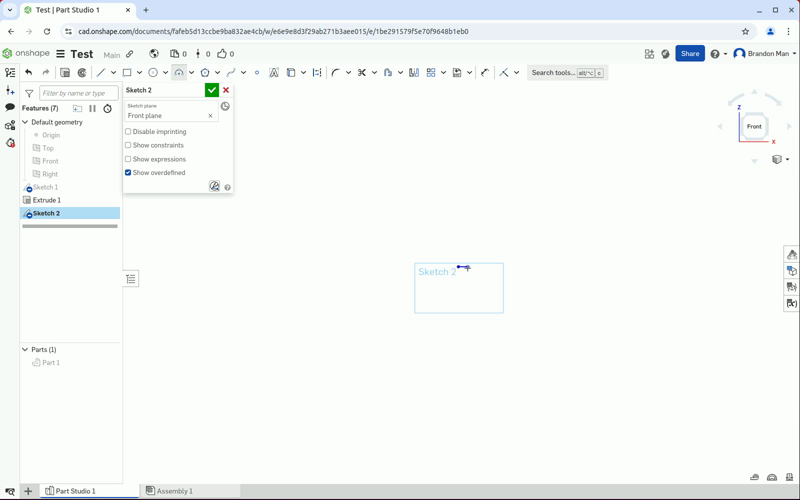
mouse_move(467, 267)
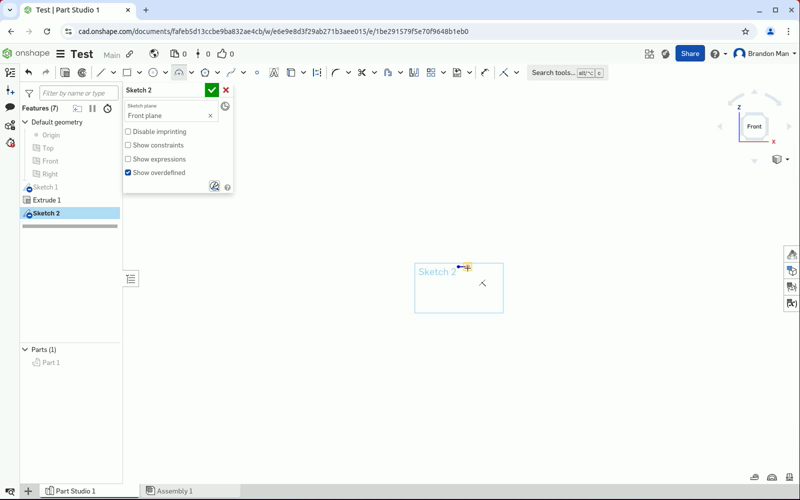
scroll(6)
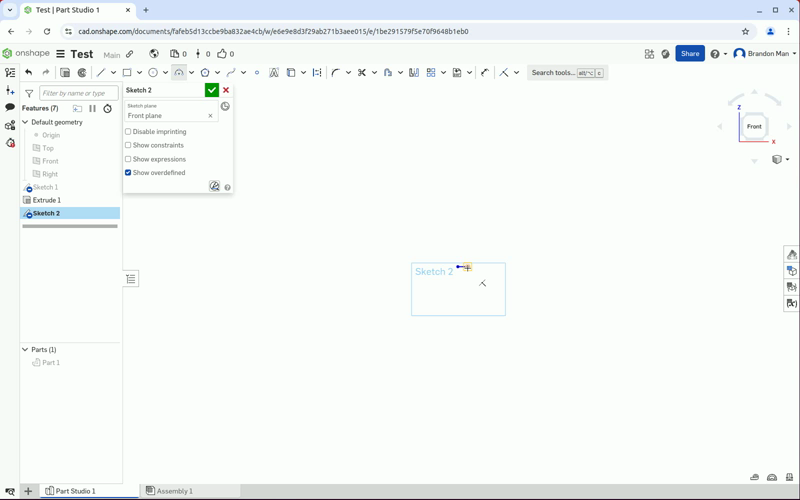
scroll(6)
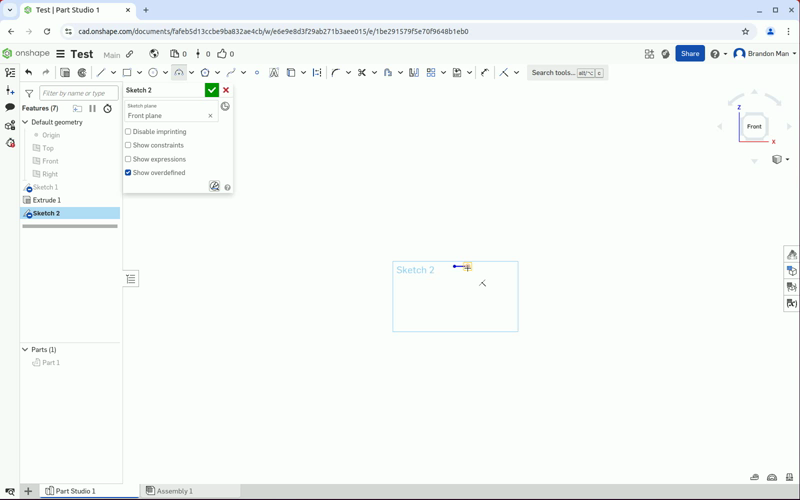
scroll(6)
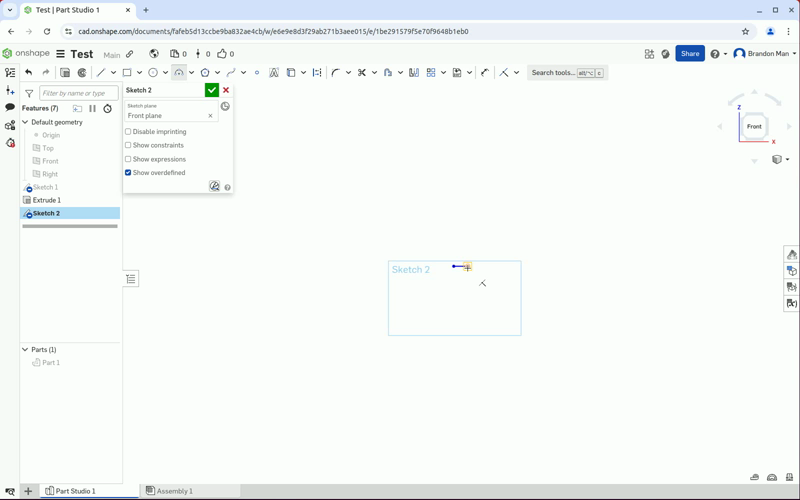
scroll(6)
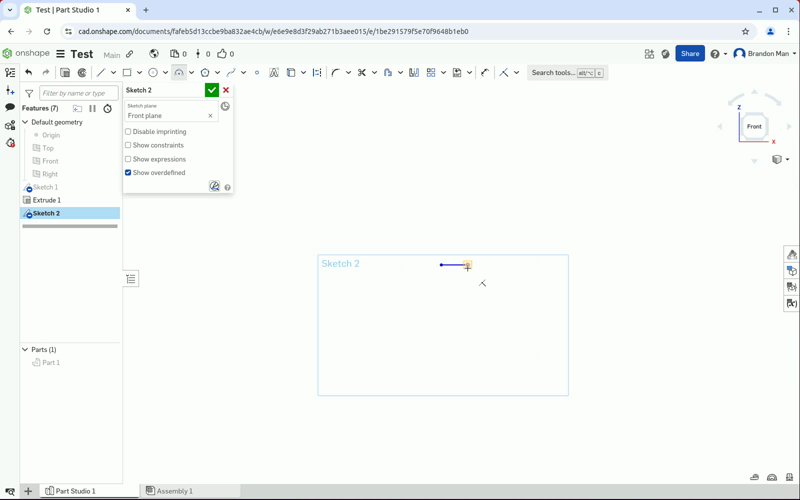
scroll(6)
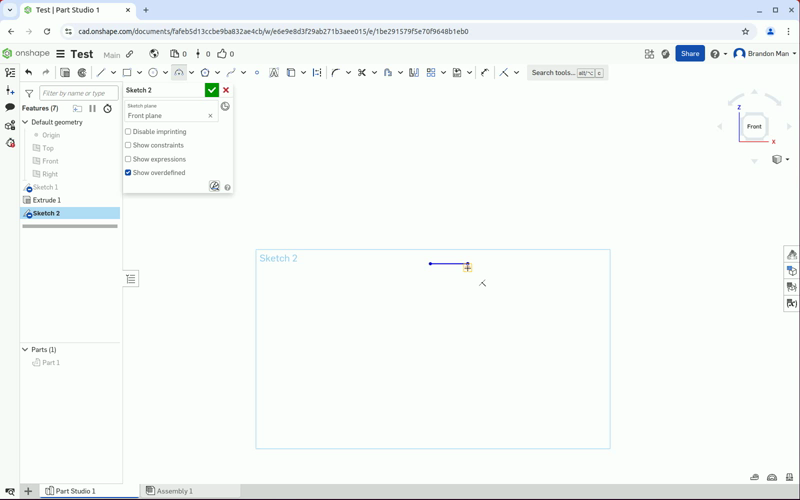
scroll(6)
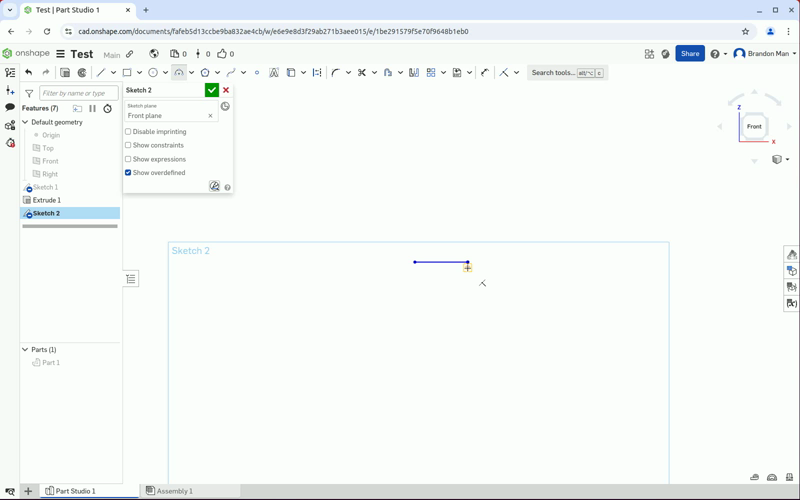
scroll(6)
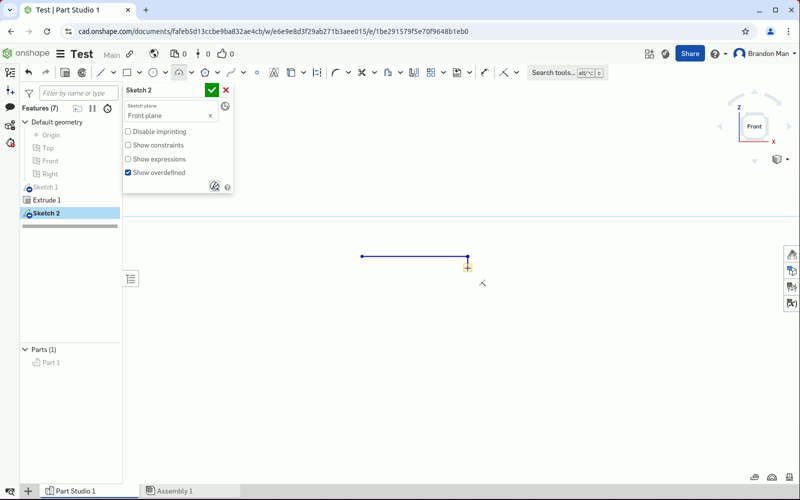
click(467, 267)
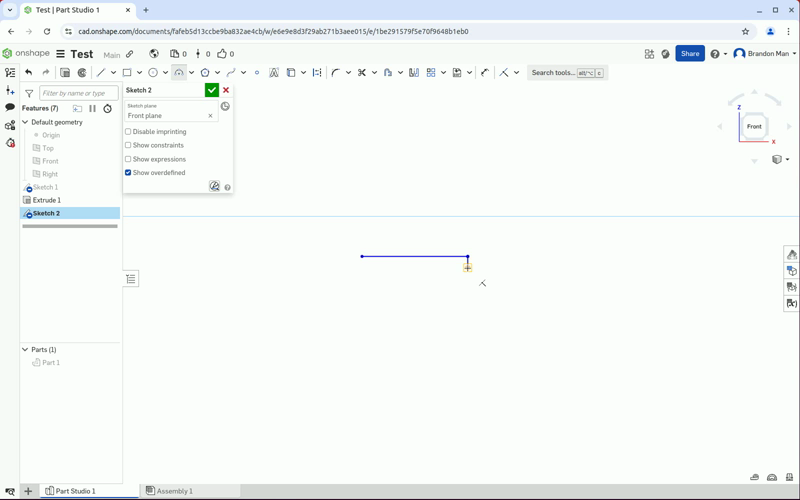
scroll(-6)
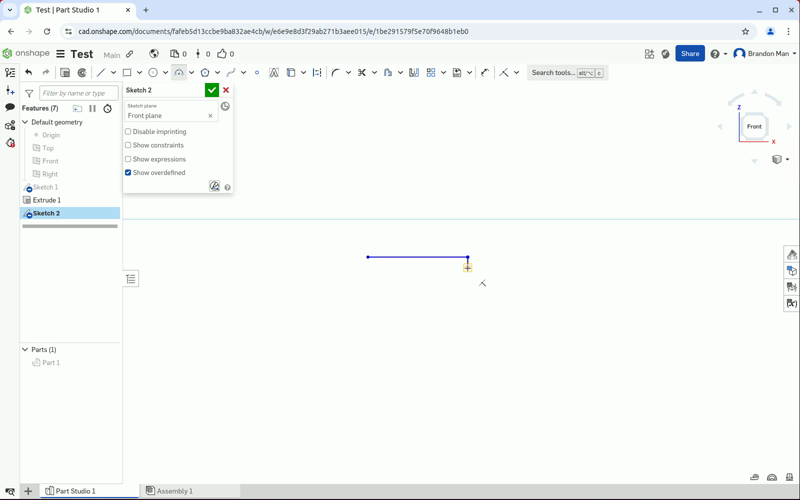
scroll(-6)
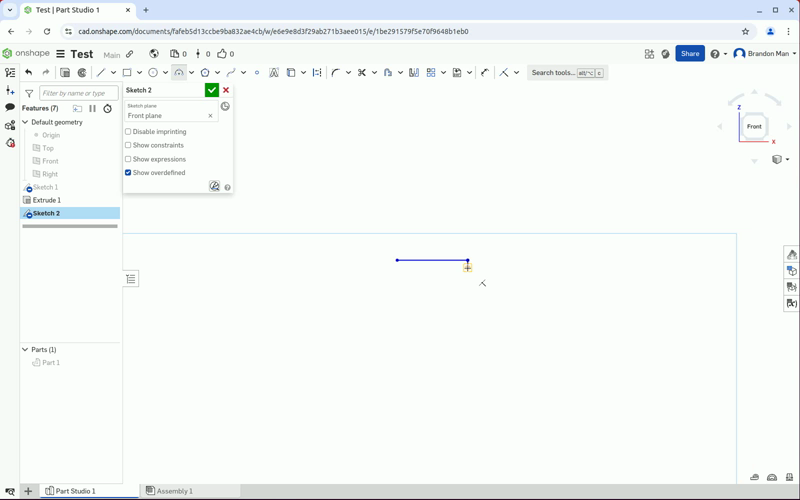
scroll(-6)
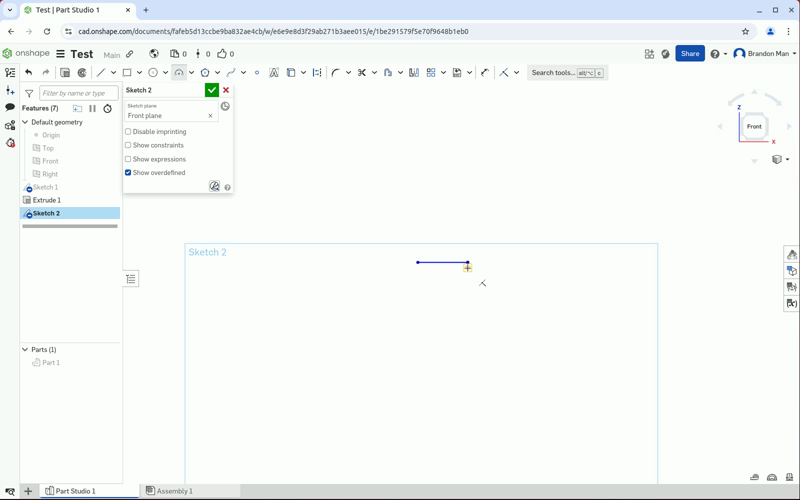
scroll(-6)
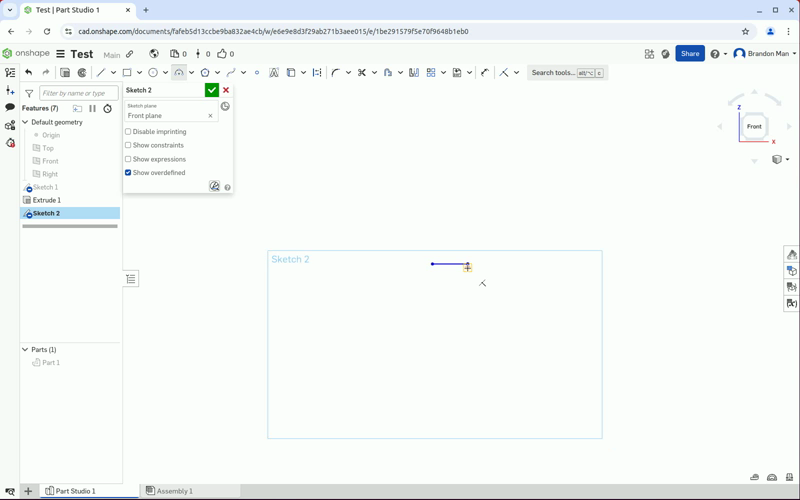
scroll(-6)
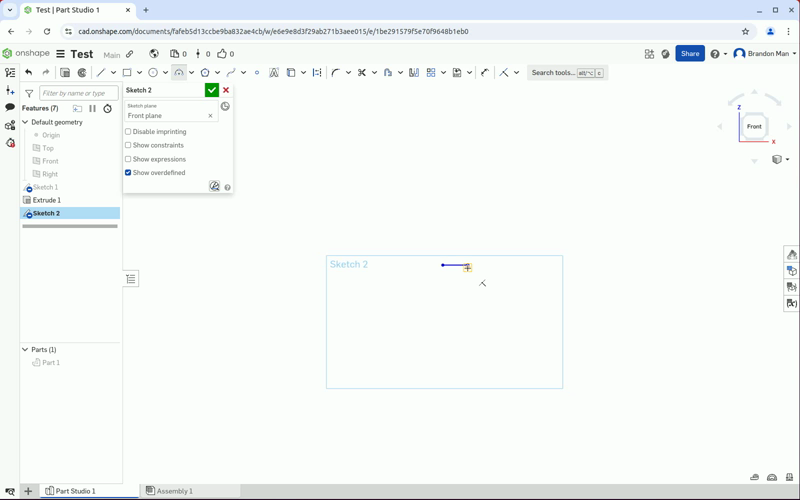
scroll(-6)
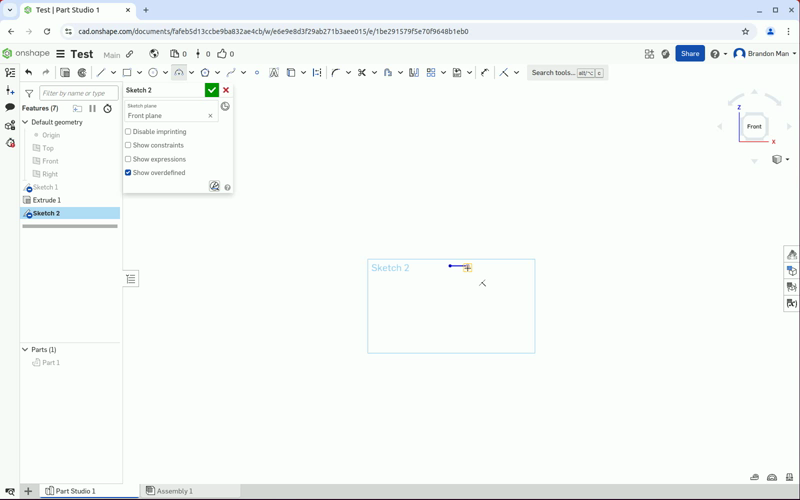
scroll(-6)
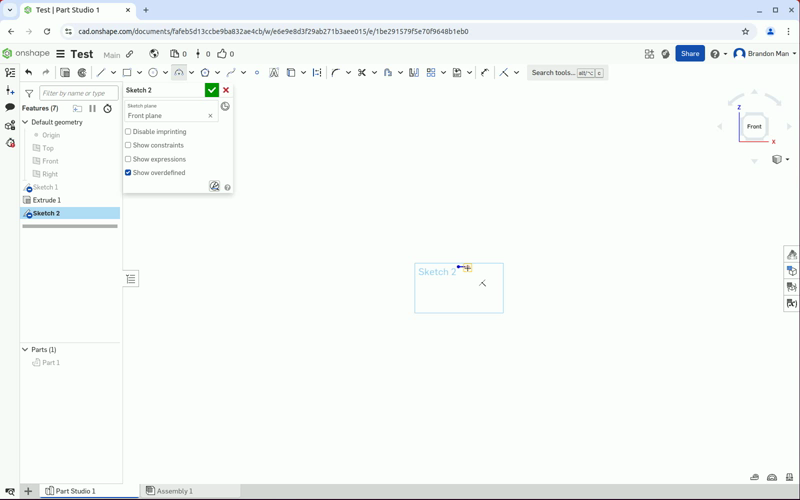
mouse_move(460, 266)
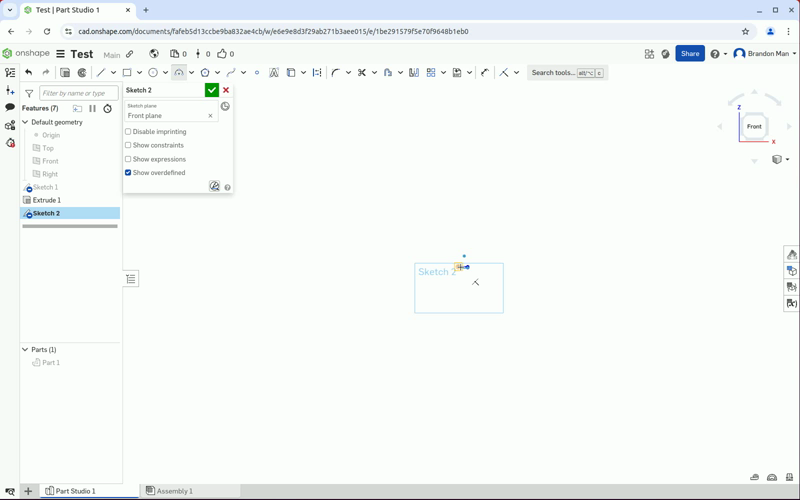
scroll(6)
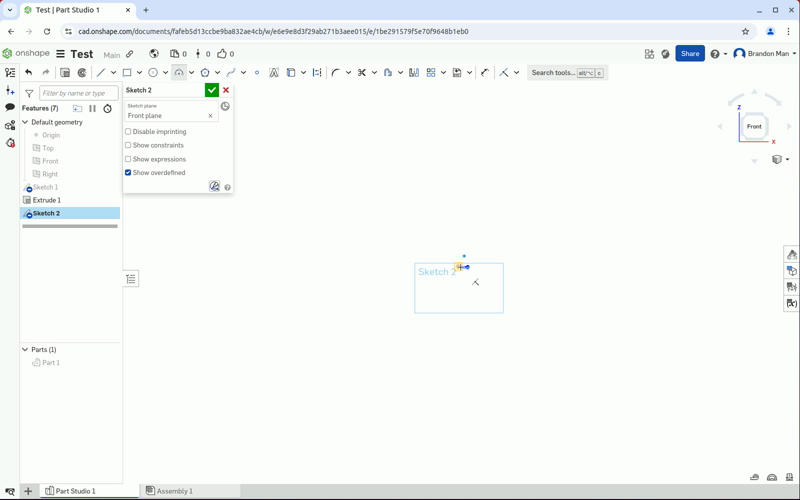
scroll(6)
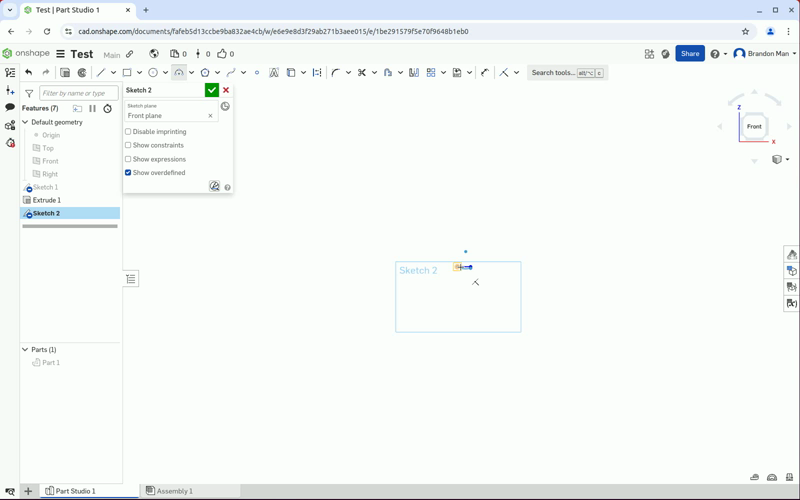
scroll(6)
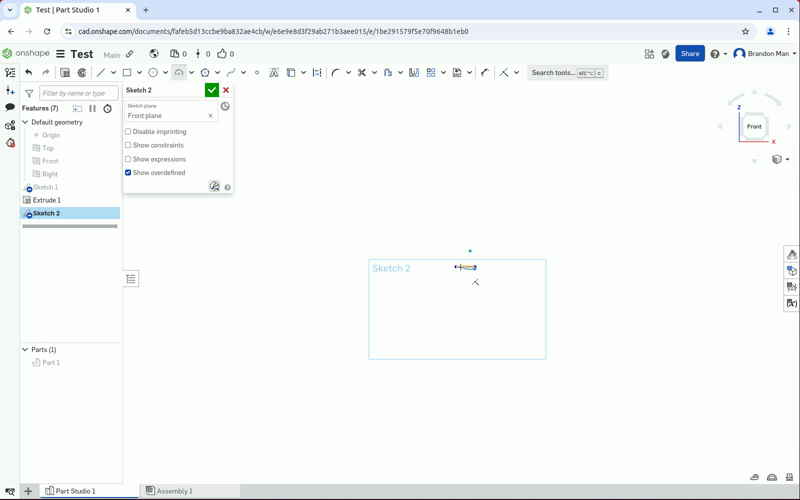
scroll(6)
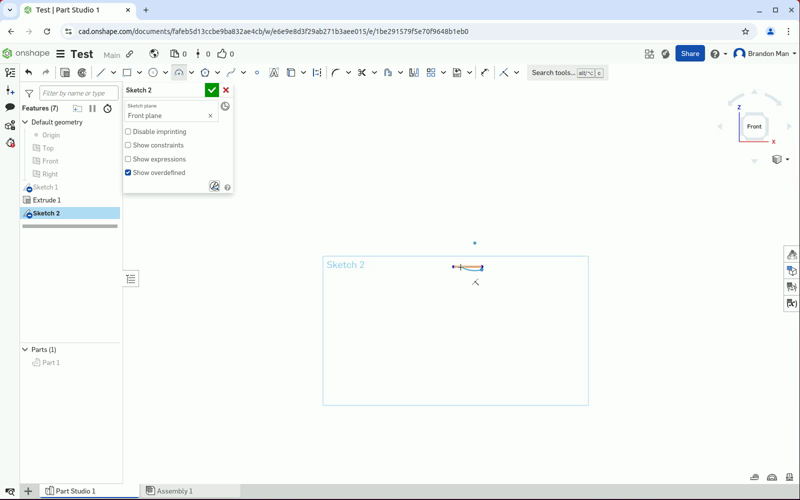
scroll(6)
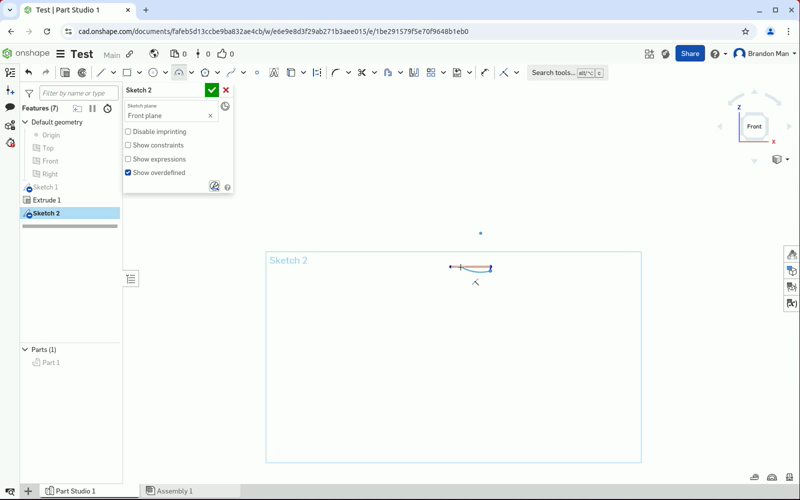
scroll(6)
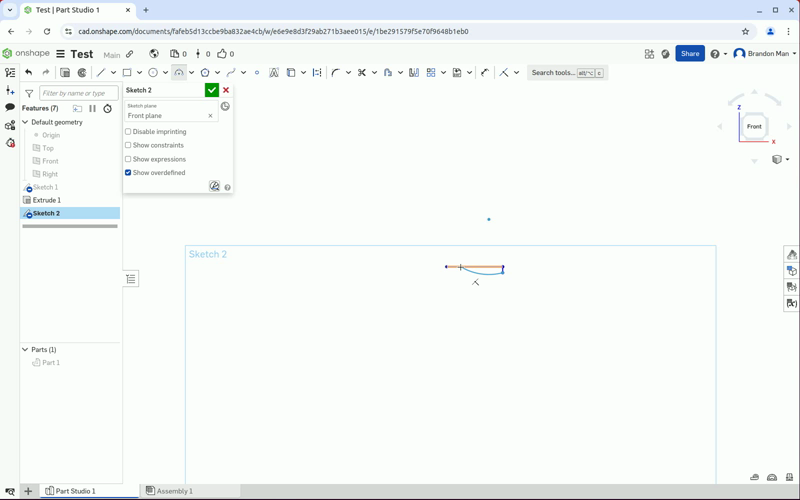
scroll(6)
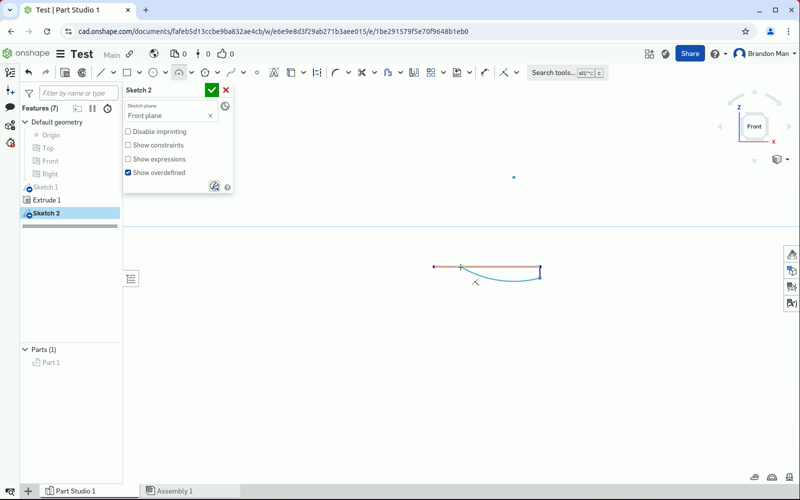
click(460, 266)
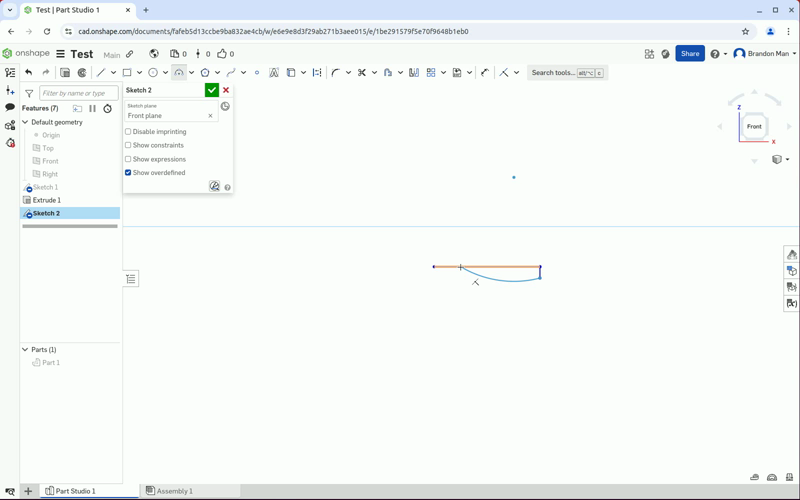
scroll(-6)
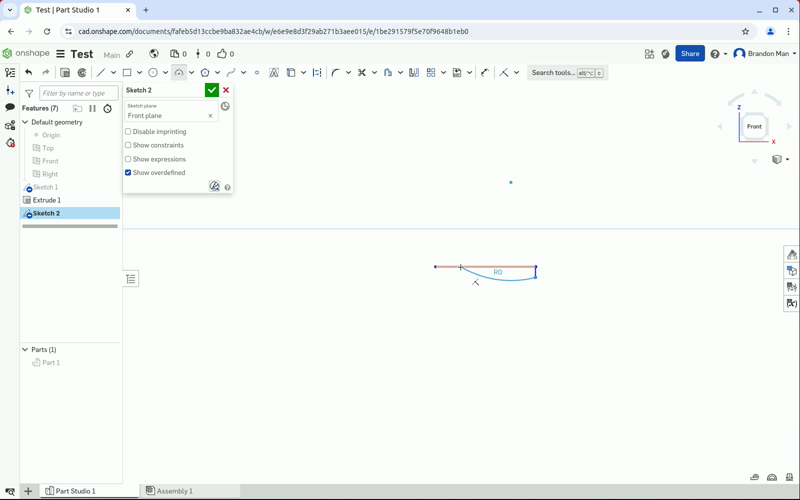
scroll(-6)
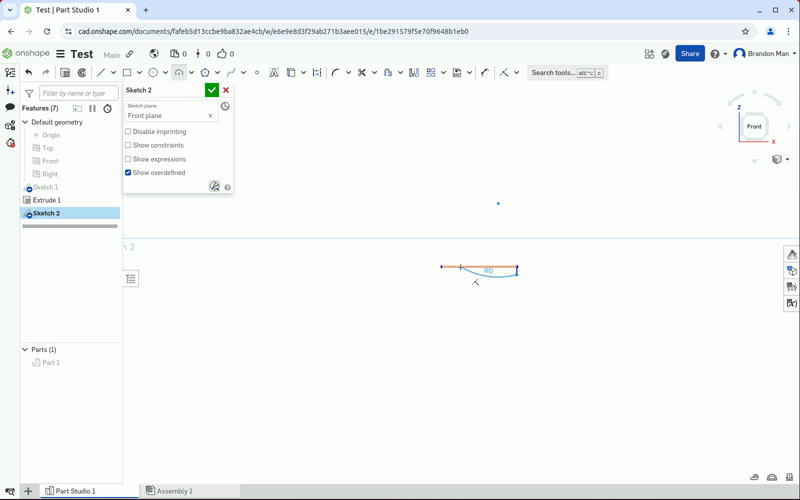
scroll(-6)
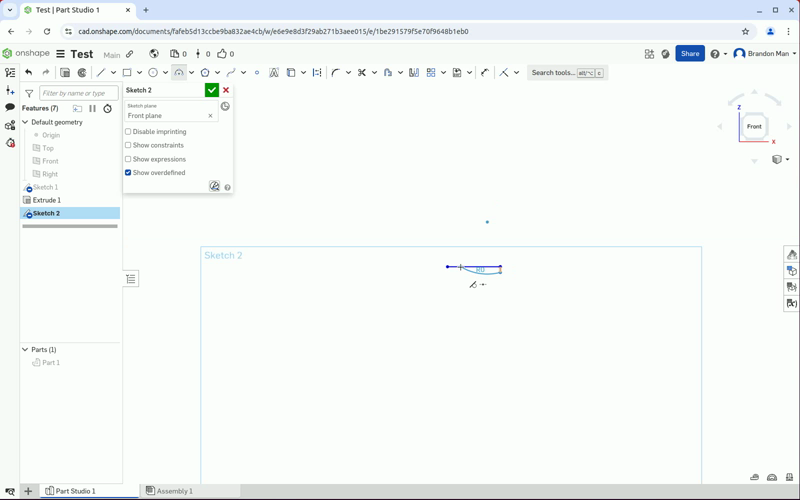
scroll(-6)
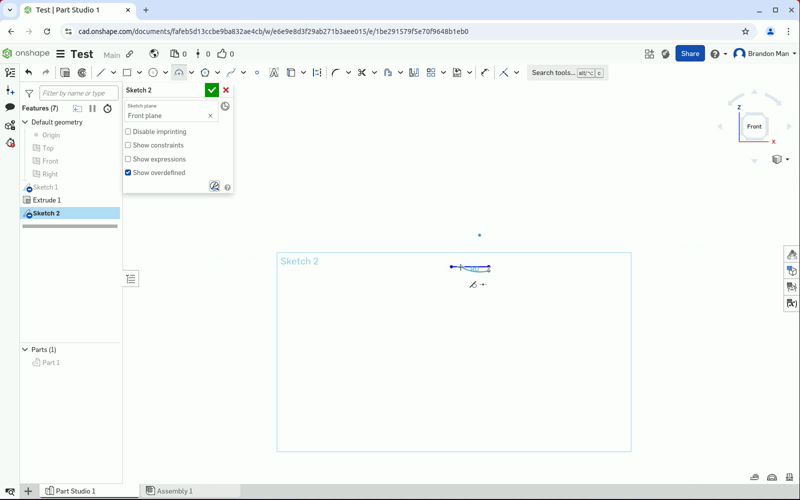
scroll(-6)
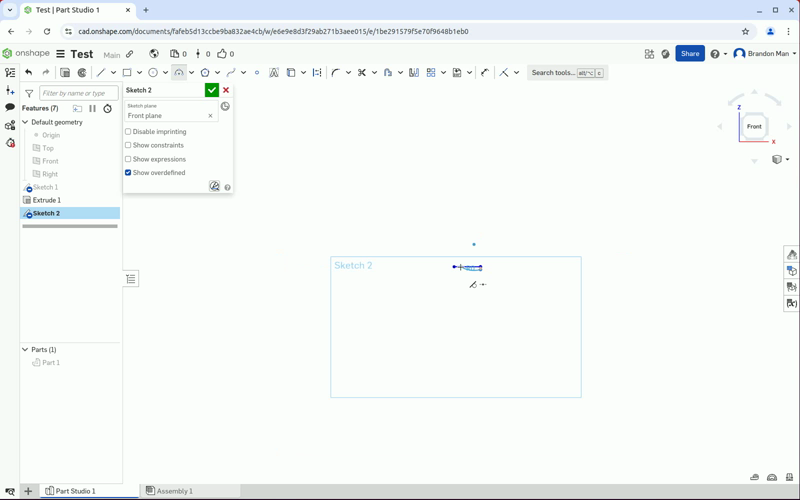
scroll(-6)
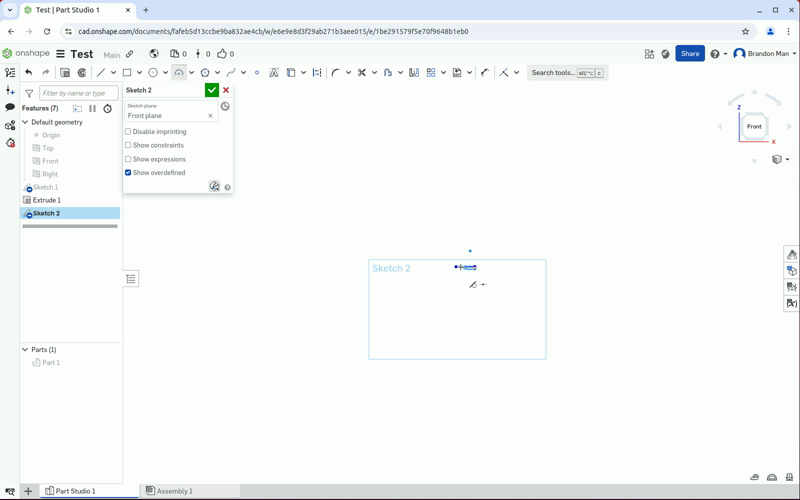
scroll(-6)
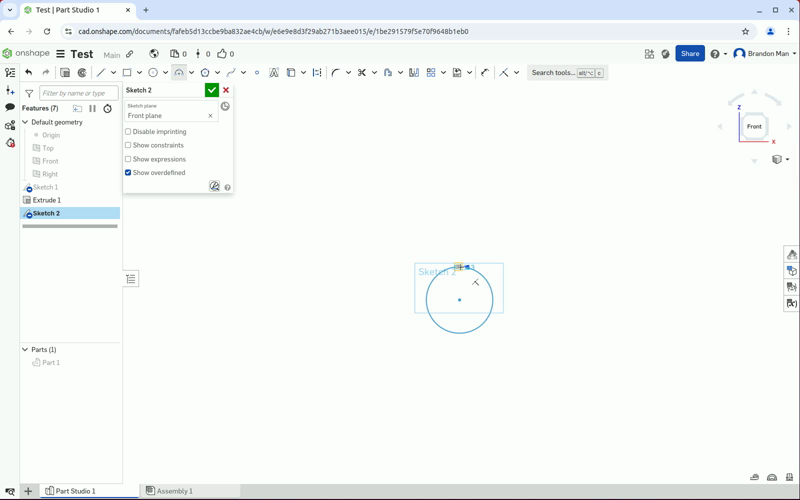
key_down(shift)
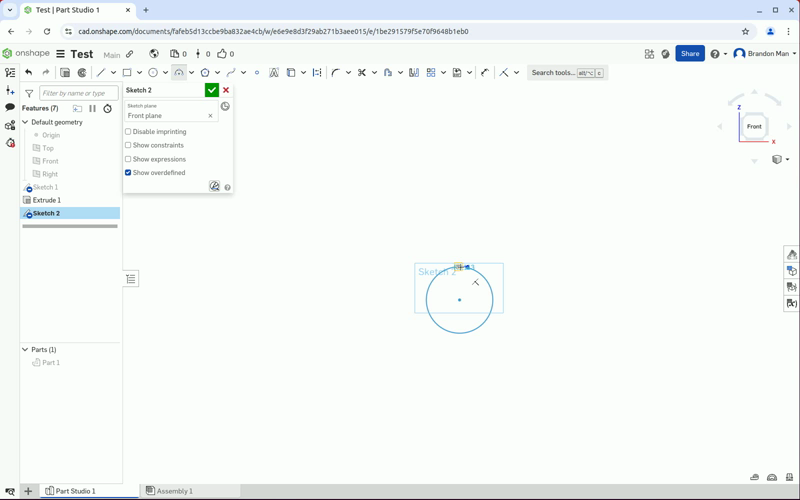
mouse_move(464, 266)
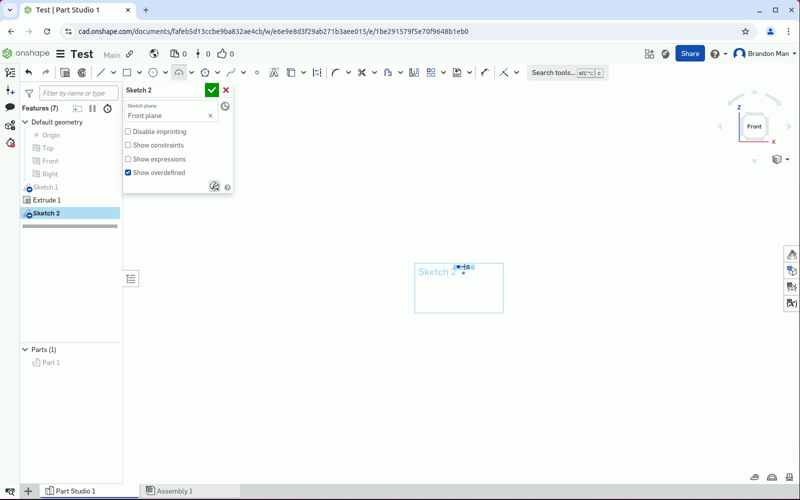
scroll(6)
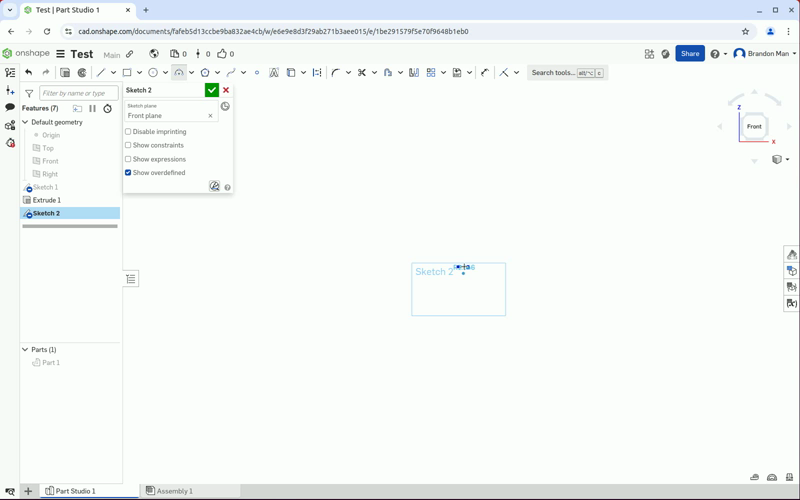
scroll(6)
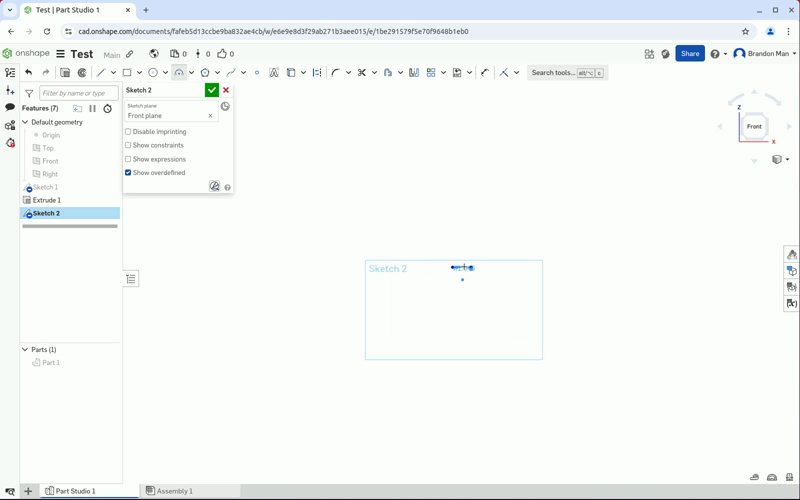
scroll(6)
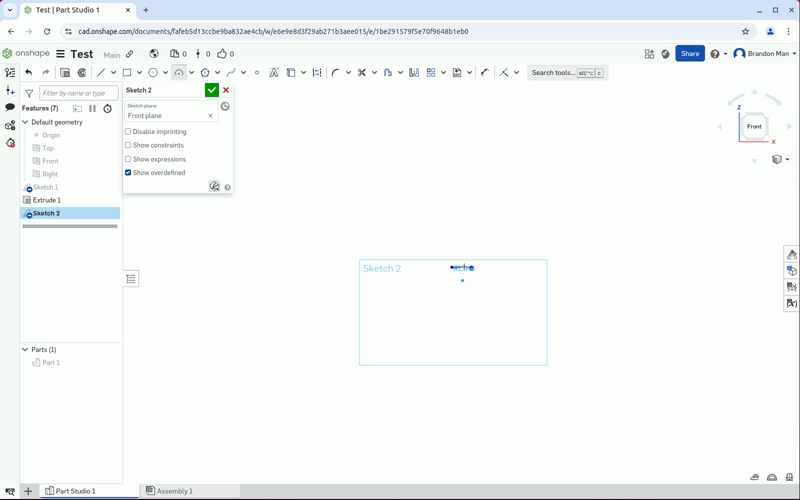
scroll(6)
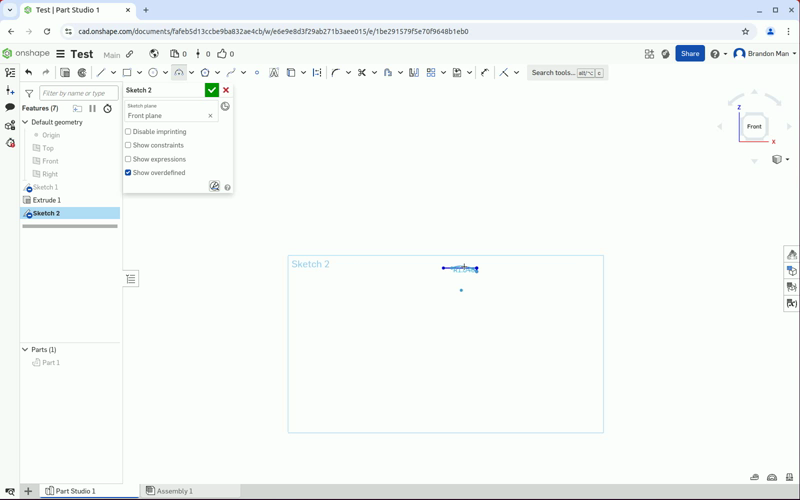
scroll(6)
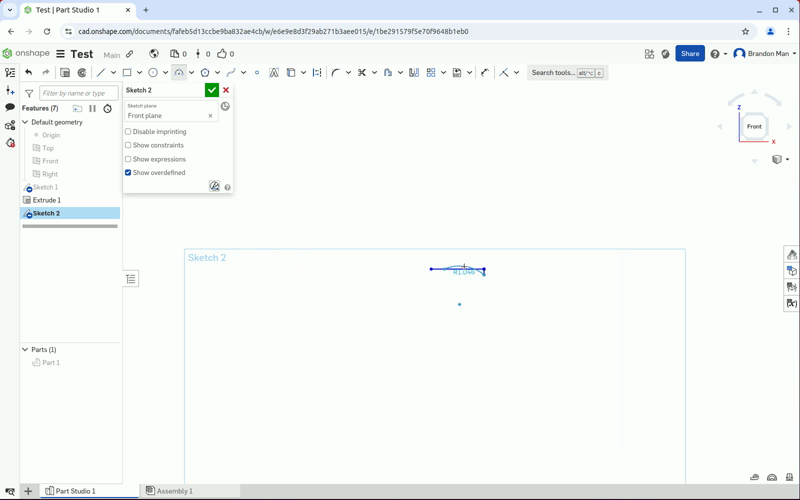
scroll(6)
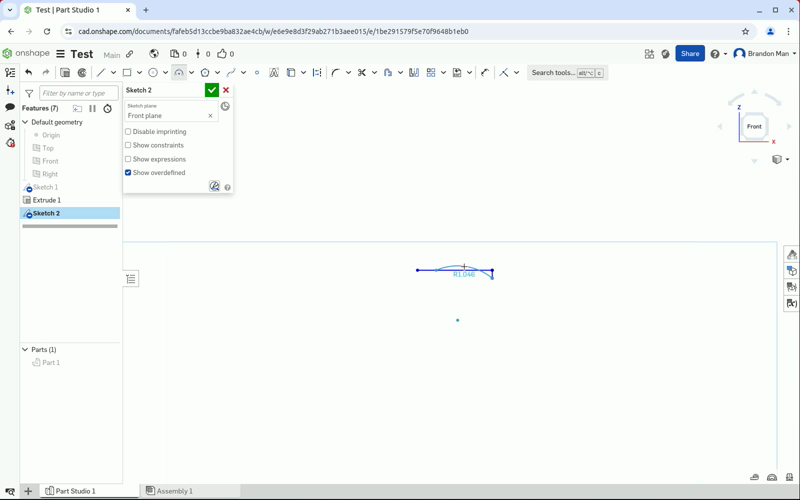
scroll(6)
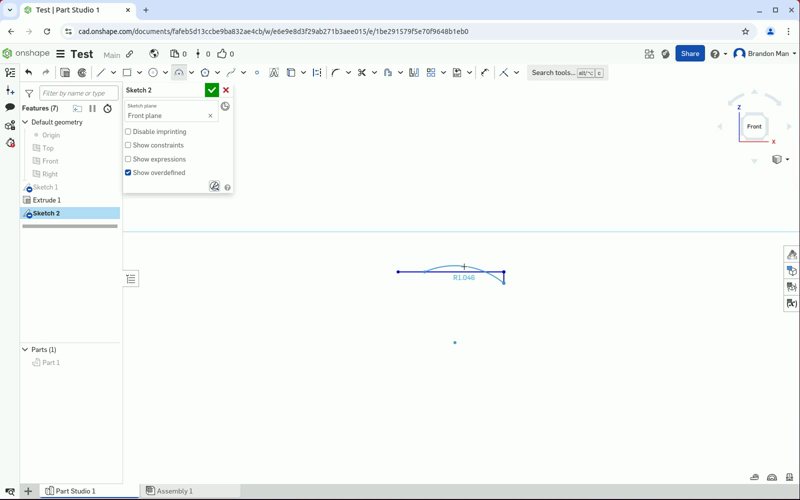
click(464, 266)
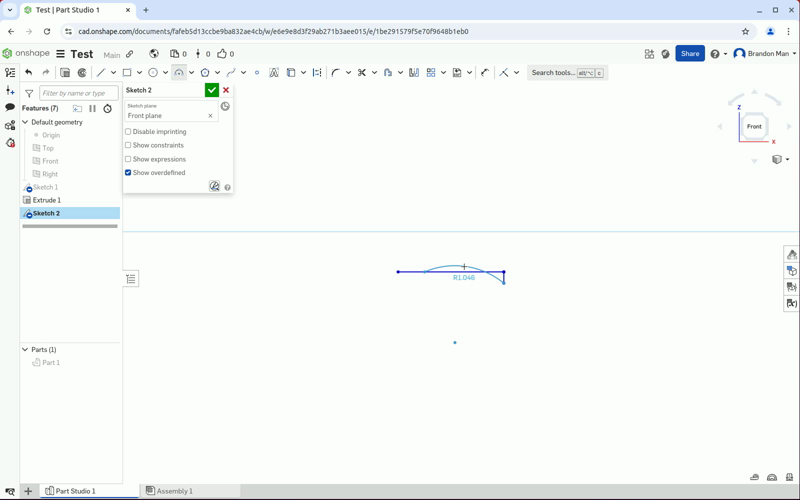
scroll(-6)
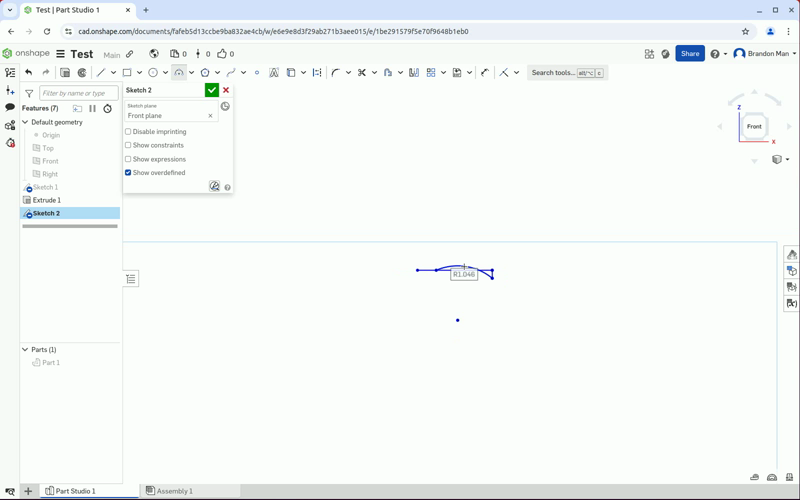
scroll(-6)
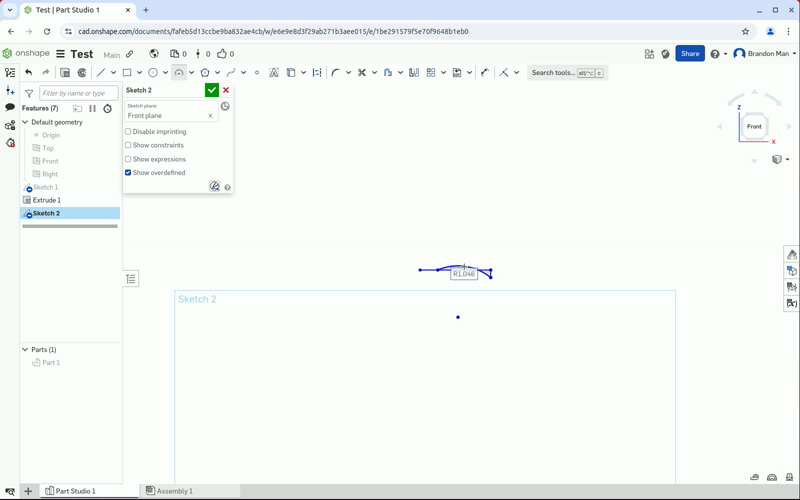
scroll(-6)
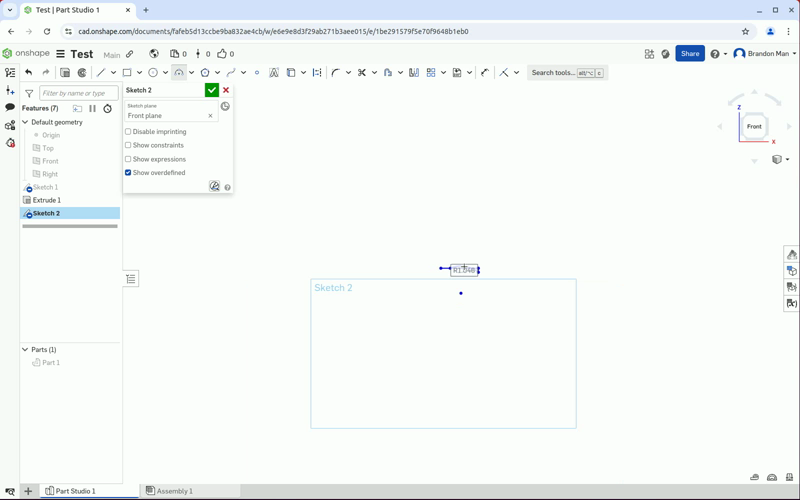
scroll(-6)
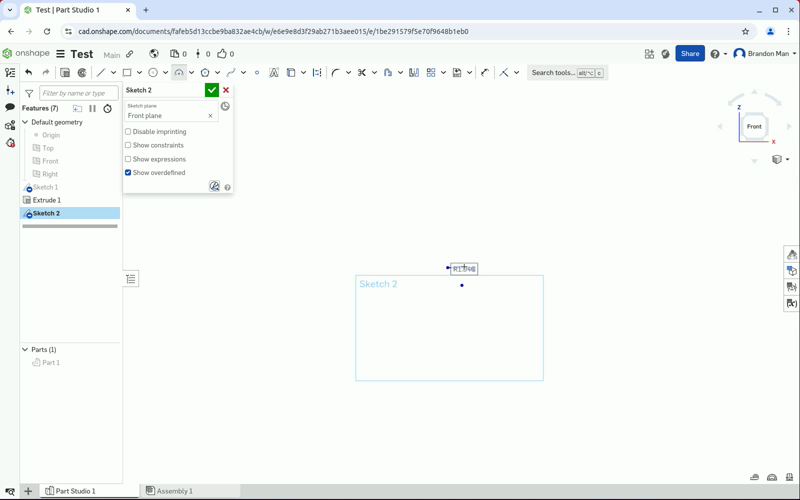
scroll(-6)
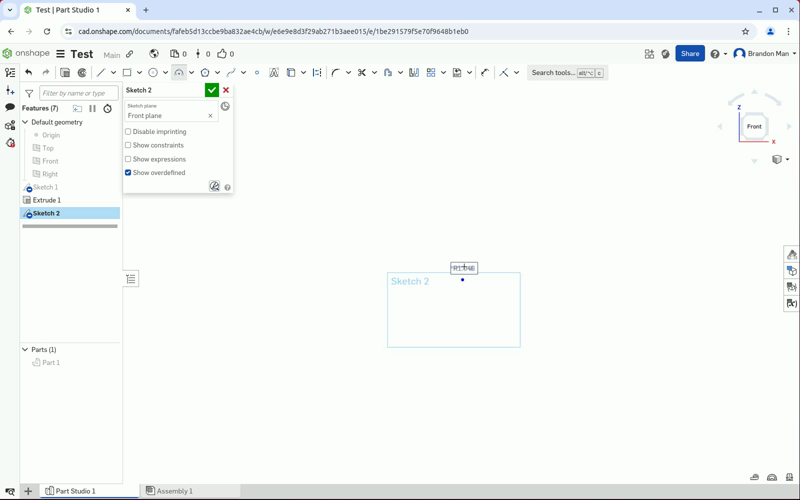
scroll(-6)
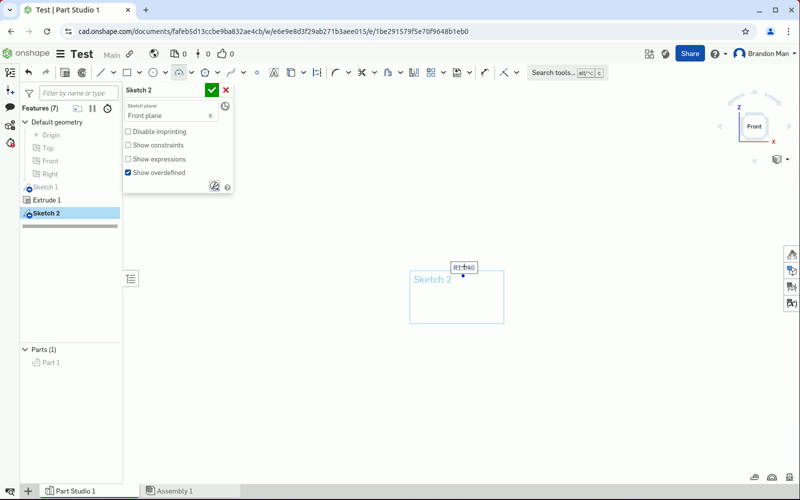
scroll(-6)
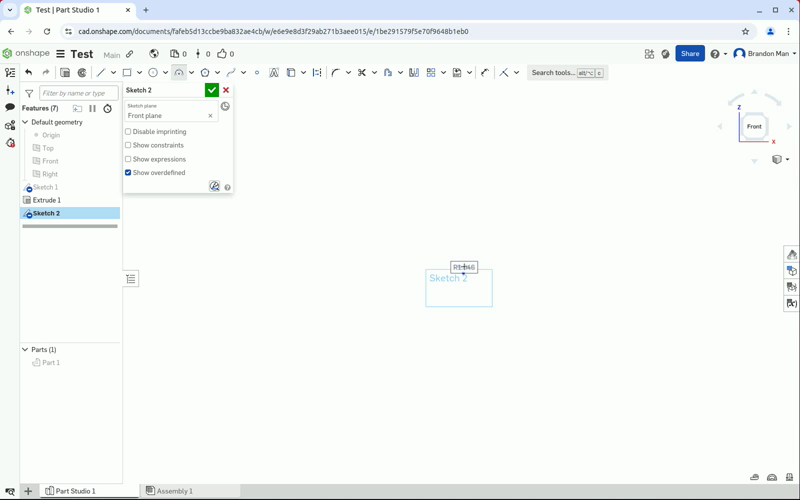
key_up(shift)
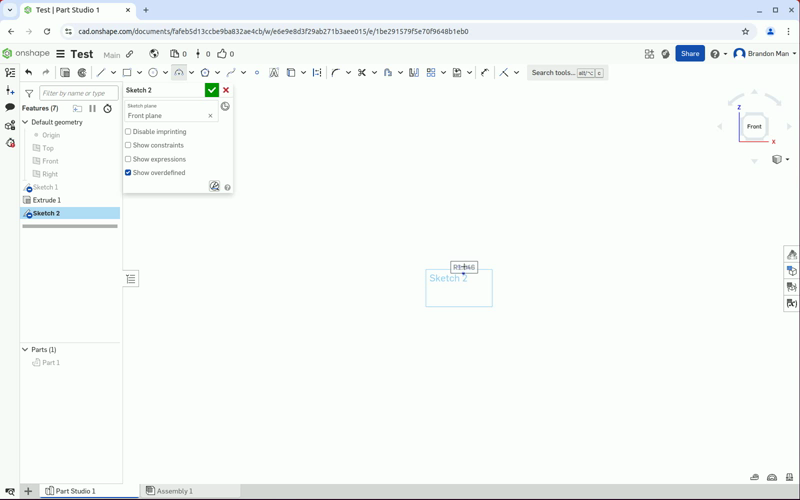
key(esc)
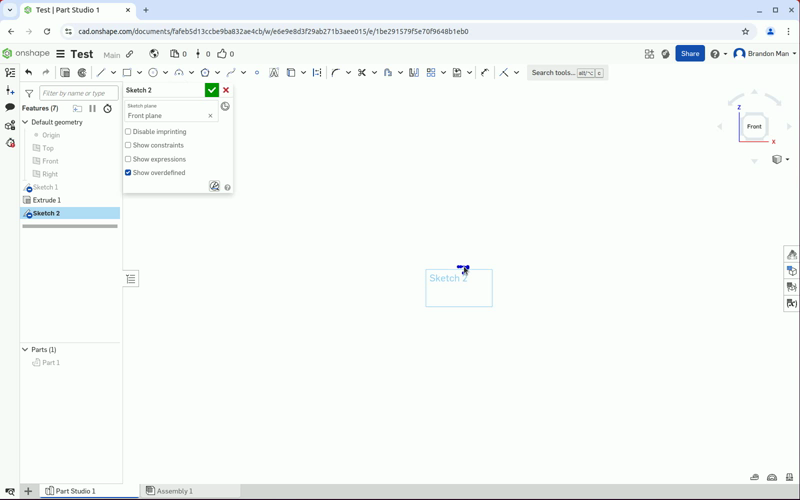
mouse_move(467, 266)
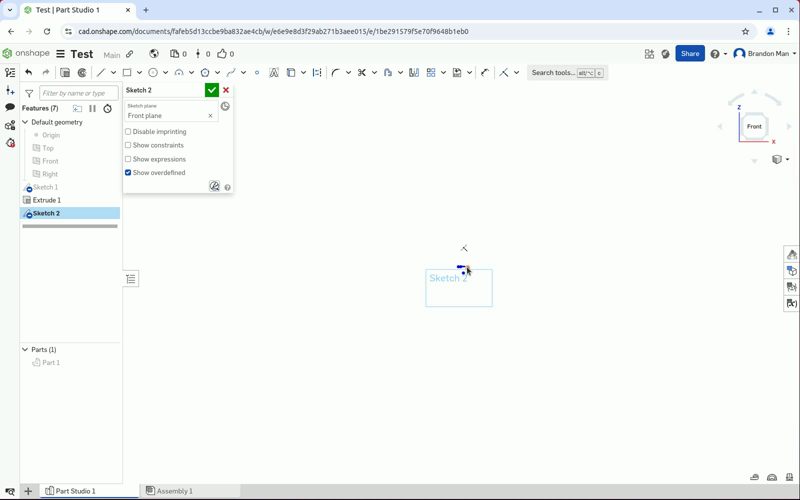
scroll(6)
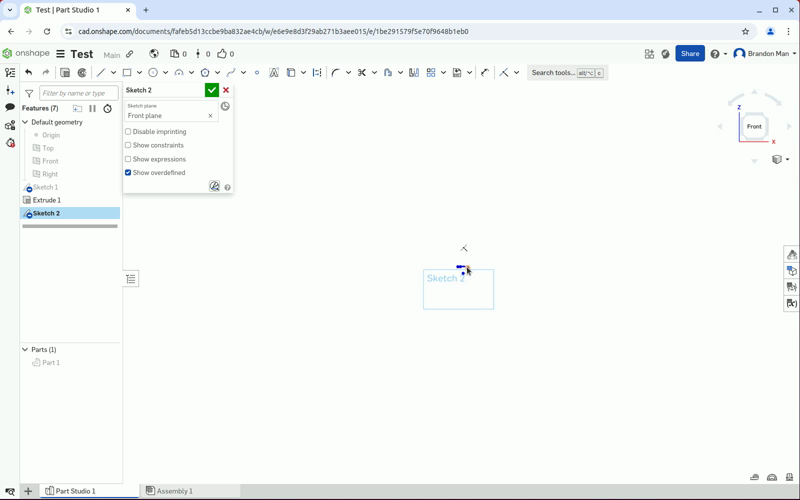
scroll(6)
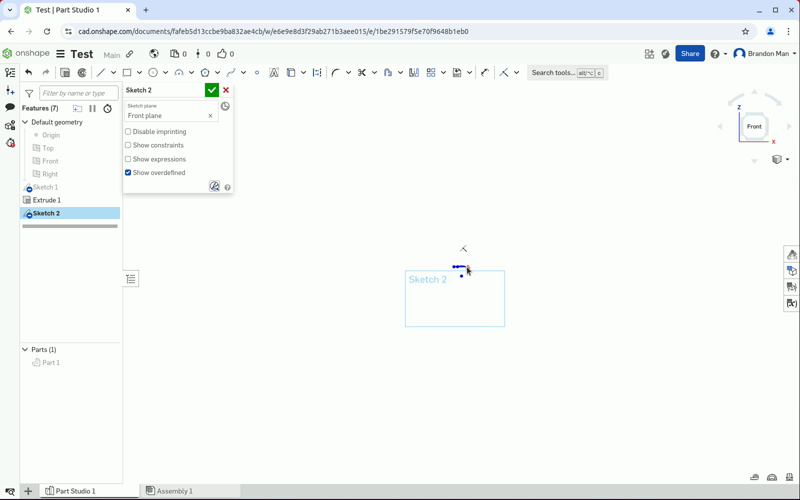
scroll(6)
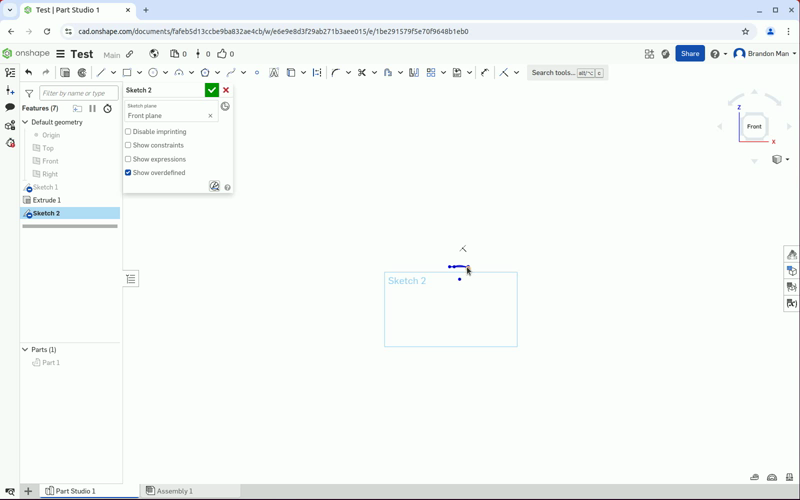
scroll(6)
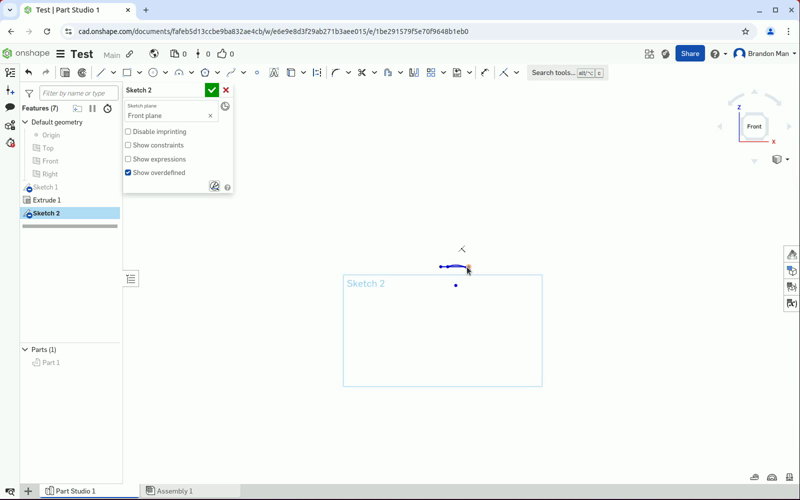
scroll(6)
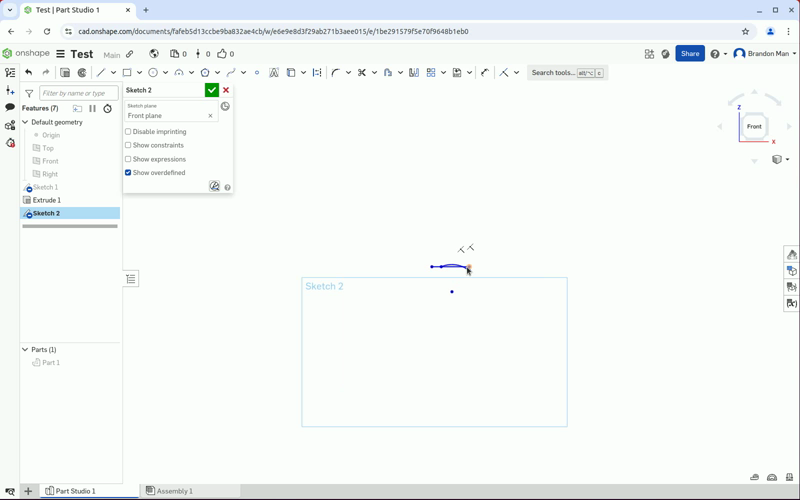
scroll(6)
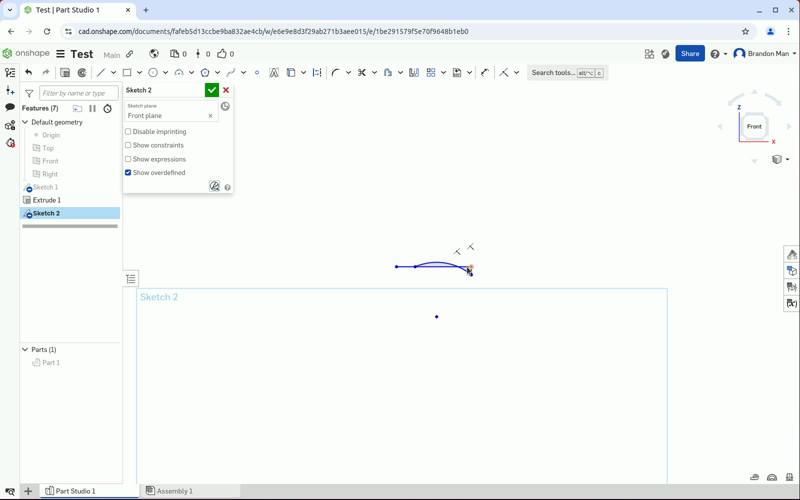
scroll(6)
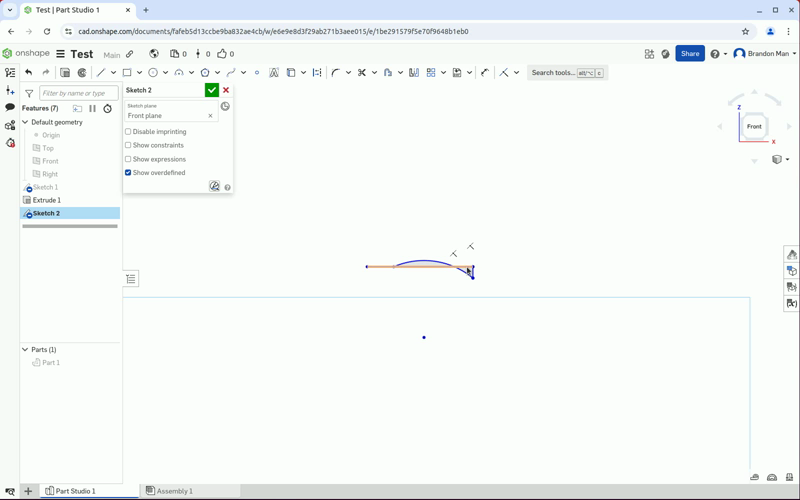
click(467, 266)
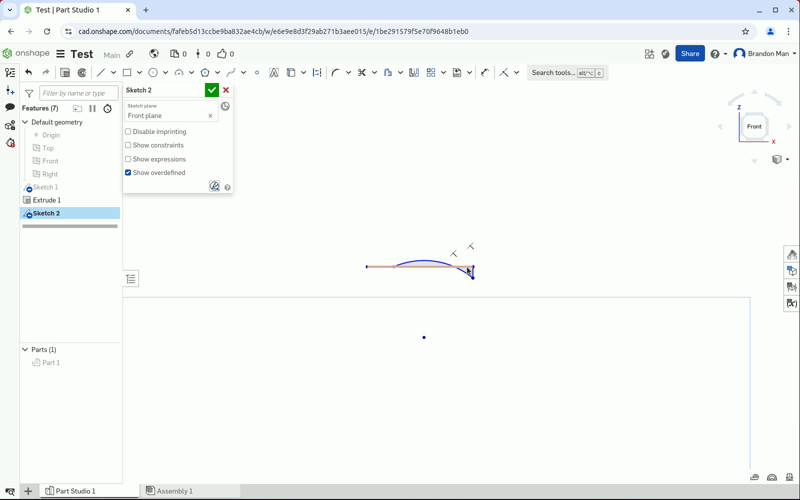
scroll(-6)
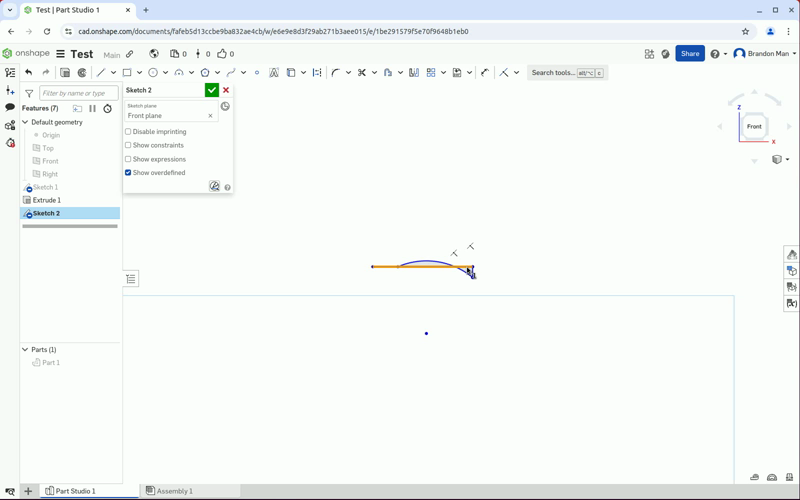
scroll(-6)
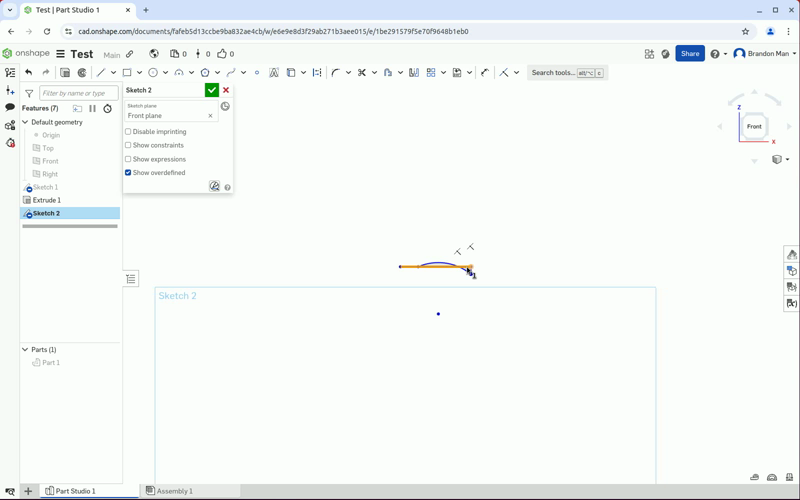
scroll(-6)
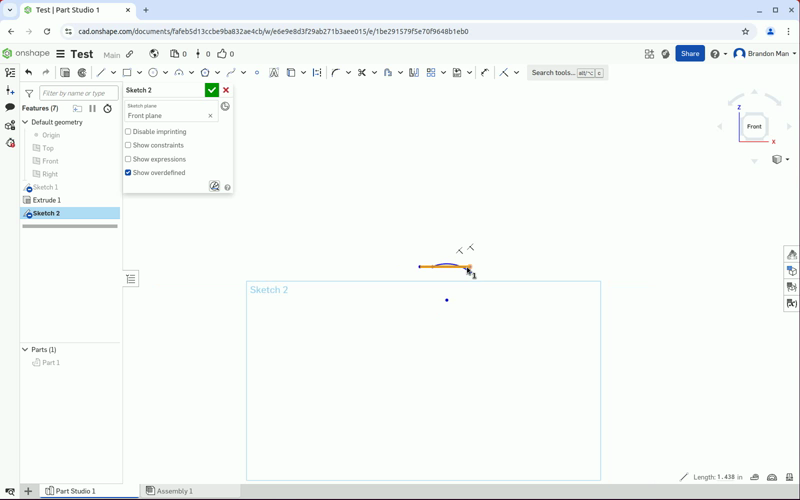
scroll(-6)
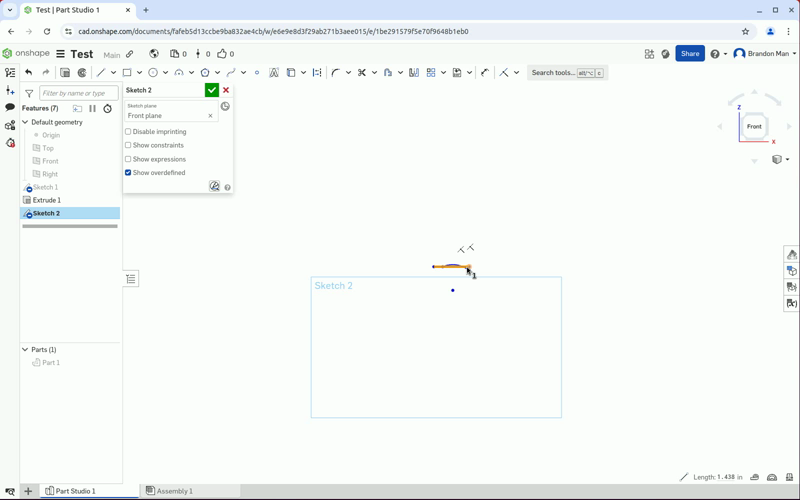
scroll(-6)
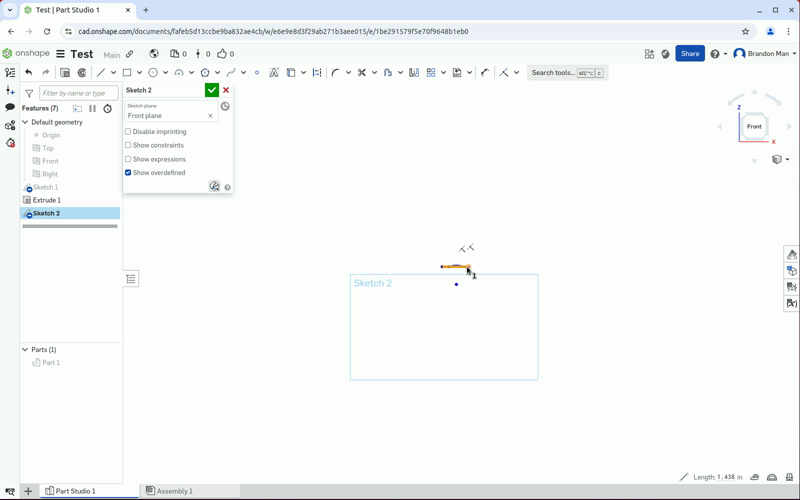
scroll(-6)
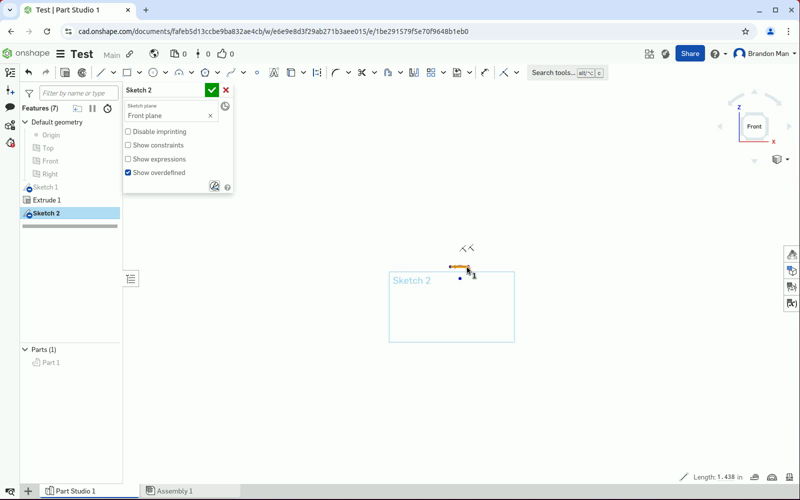
scroll(-6)
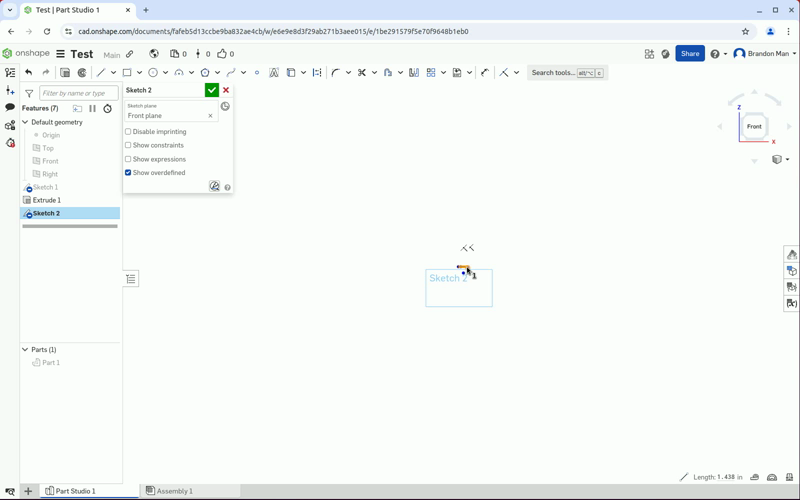
mouse_move(73, 352)
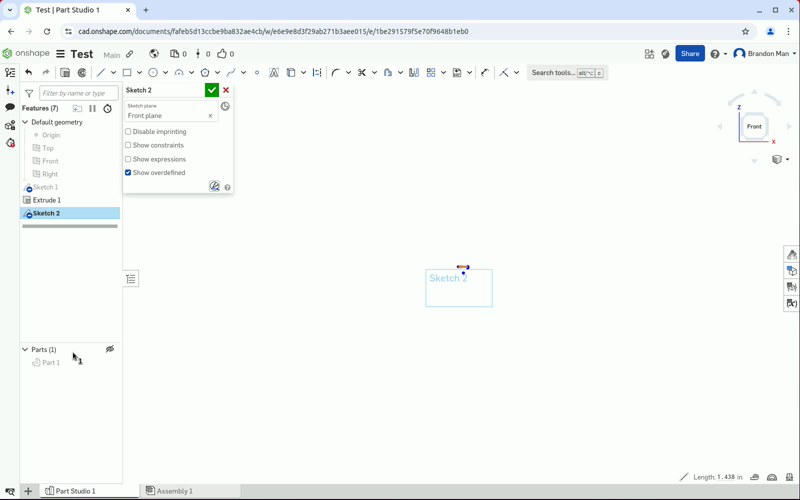
key(shift+y)
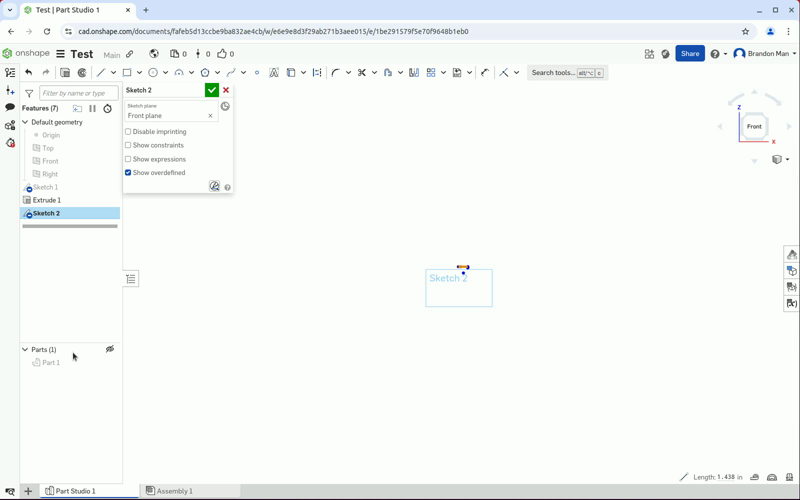
key(shift+e)
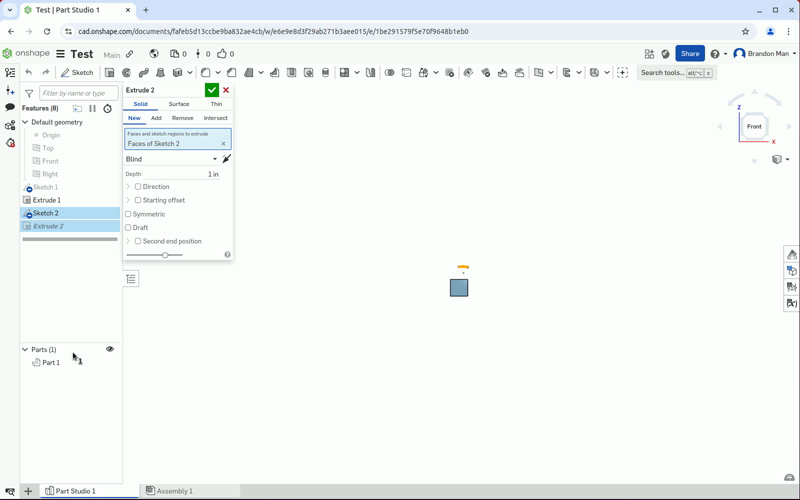
mouse_move(143, 106)
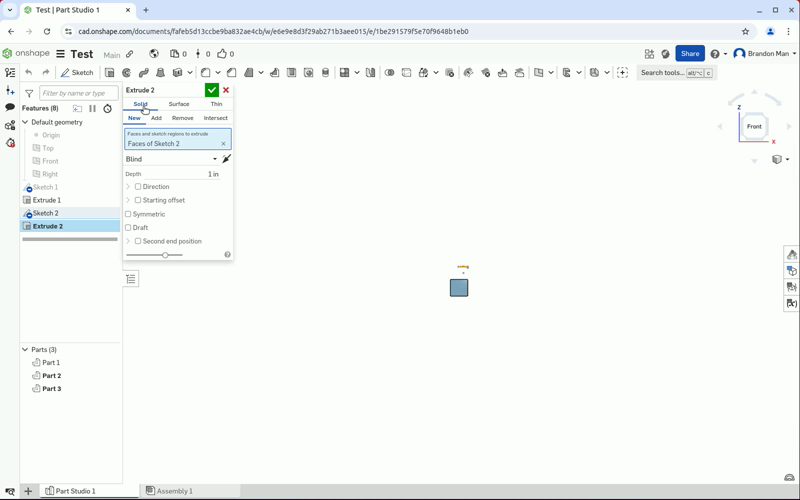
click(143, 106)
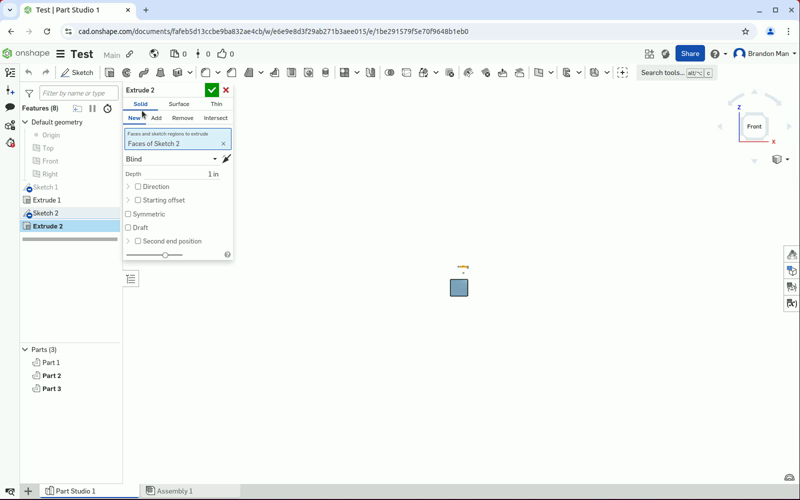
mouse_move(137, 120)
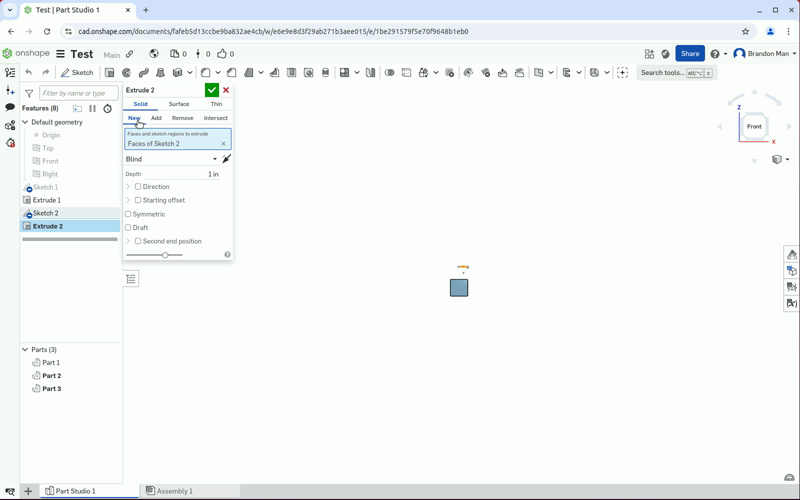
click(137, 120)
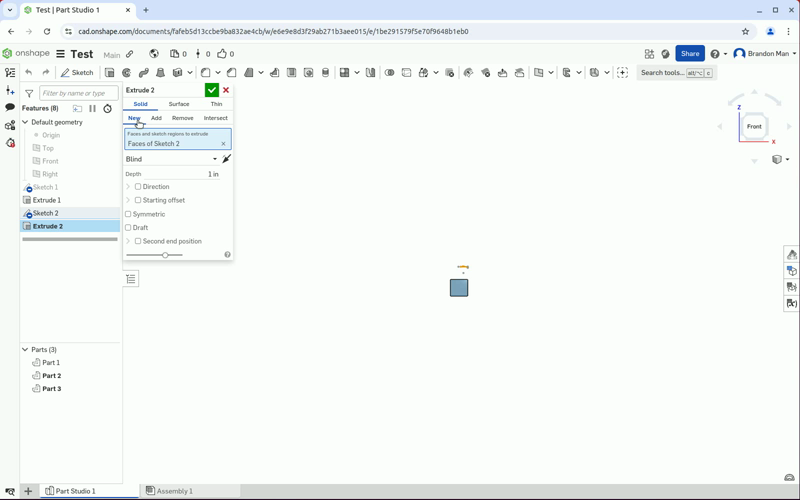
key(tab, 4)
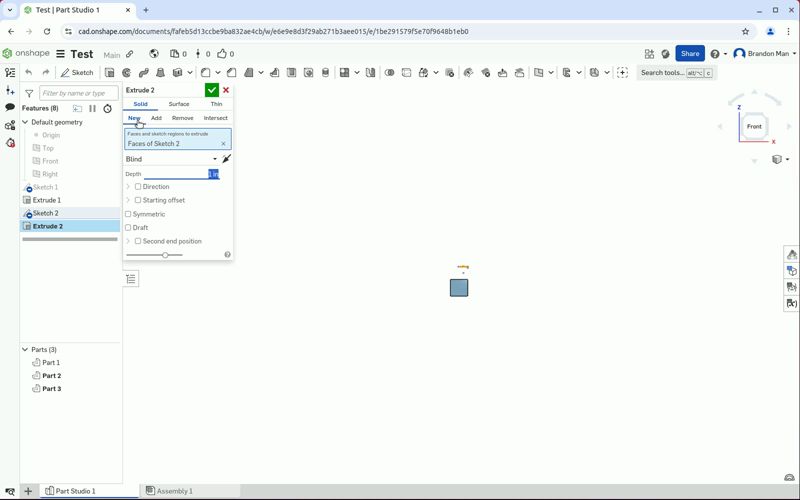
text(2.407)
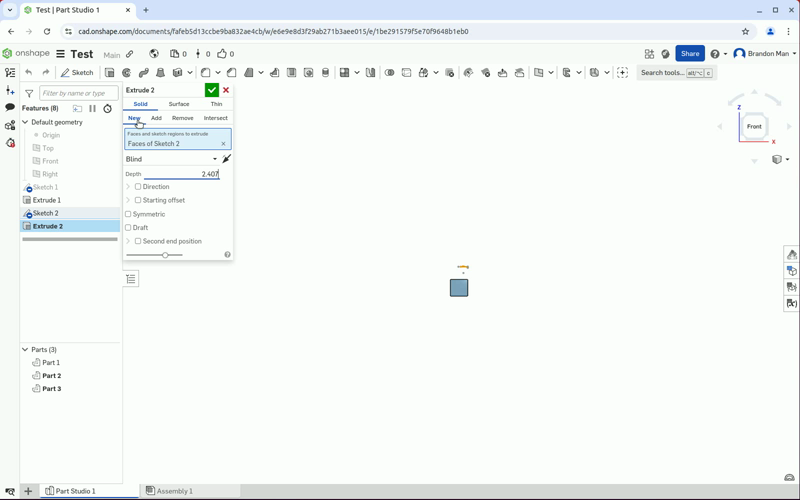
key(enter)
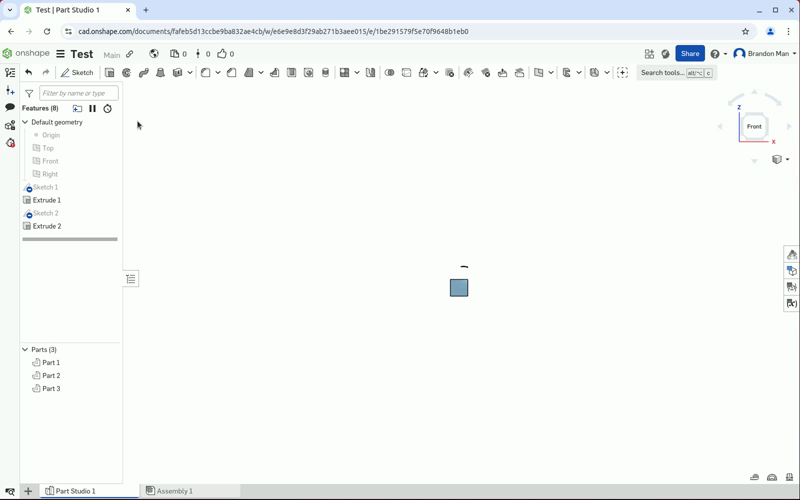
key(shift+h)
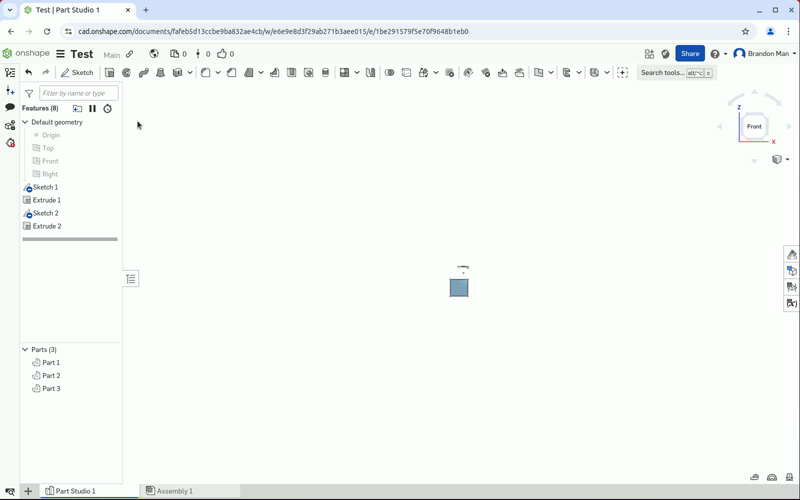
key(shift+h)
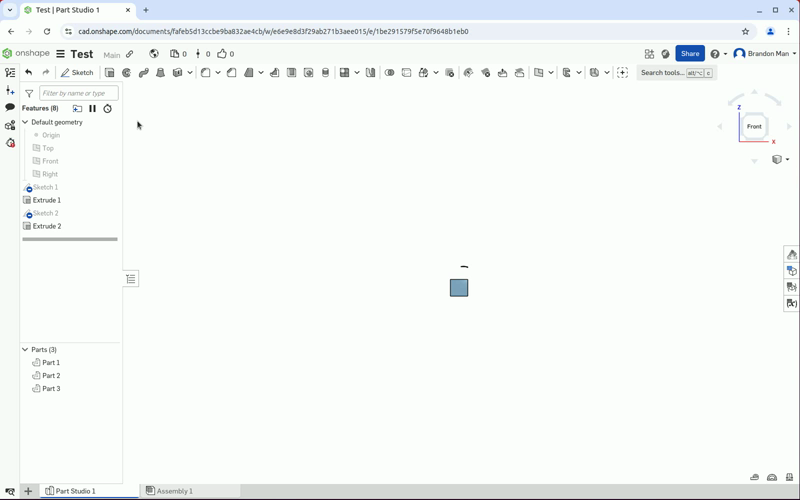
mouse_move(73, 189)
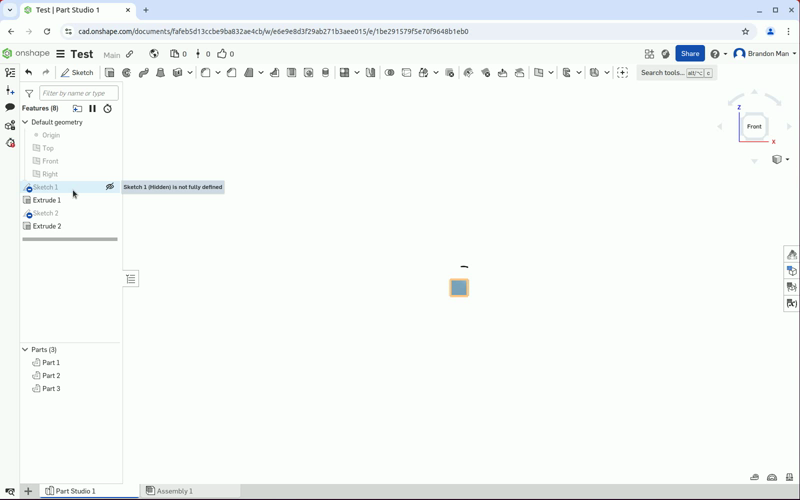
click(73, 189)
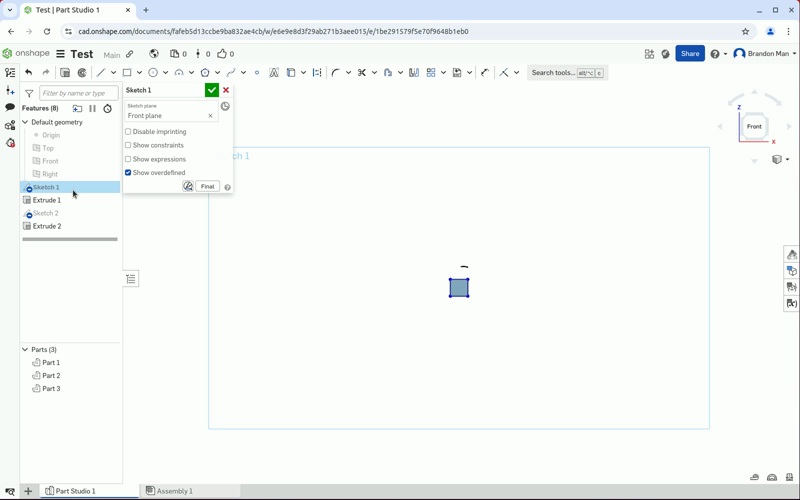
mouse_move(229, 92)
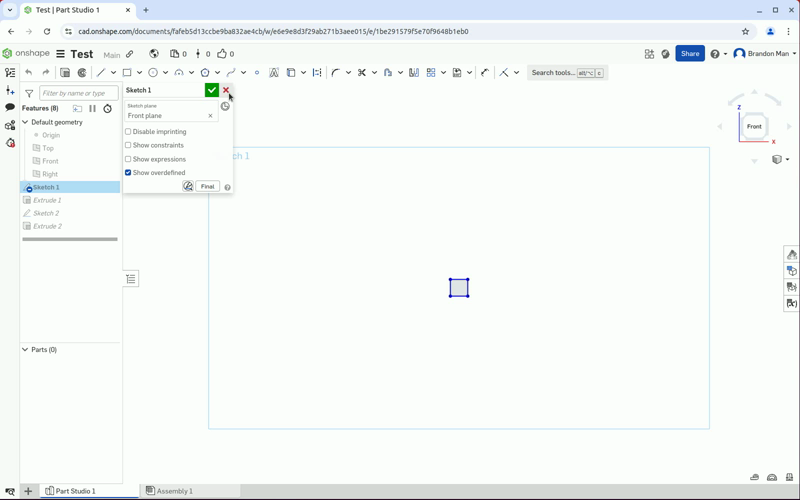
click(229, 92)
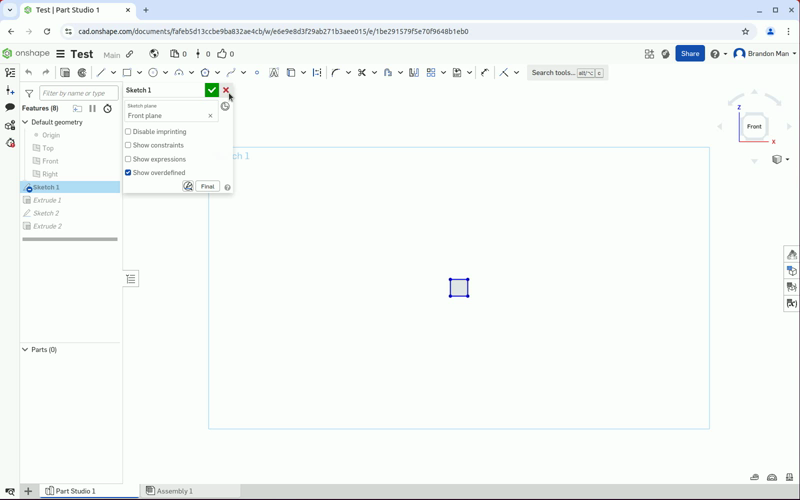
key(shift+s)
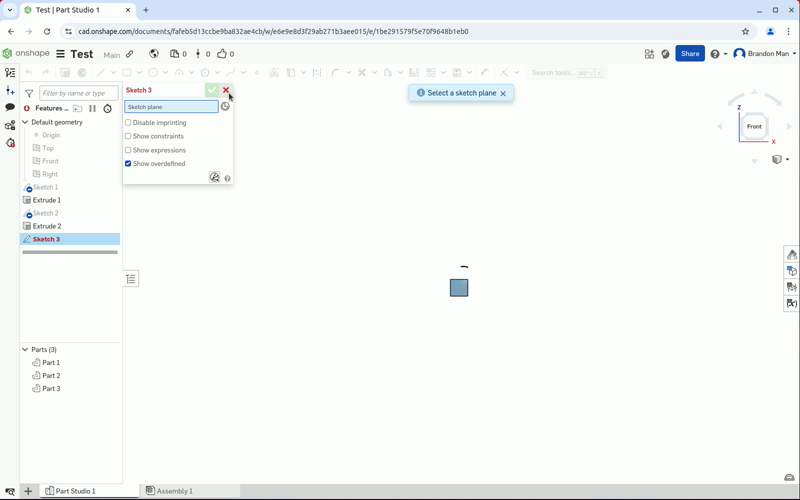
mouse_move(73, 163)
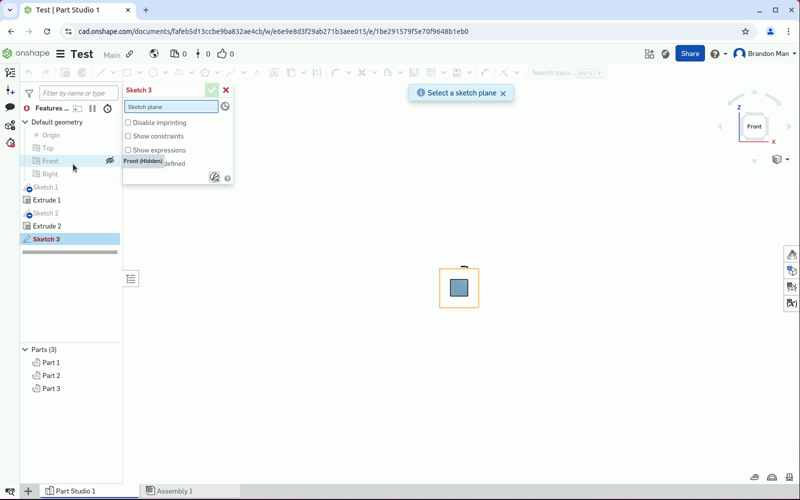
click(73, 163)
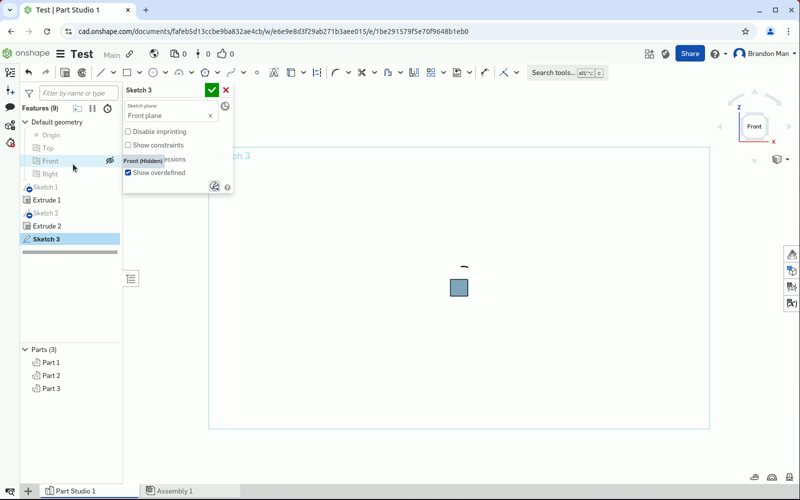
mouse_move(73, 352)
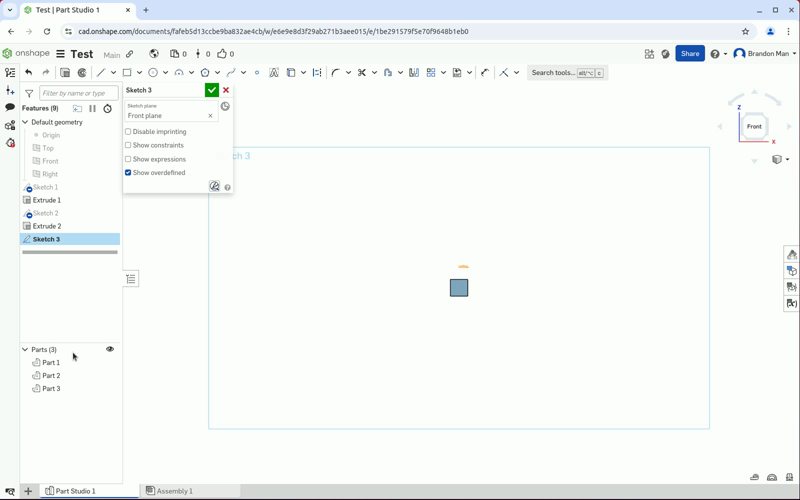
key(y)
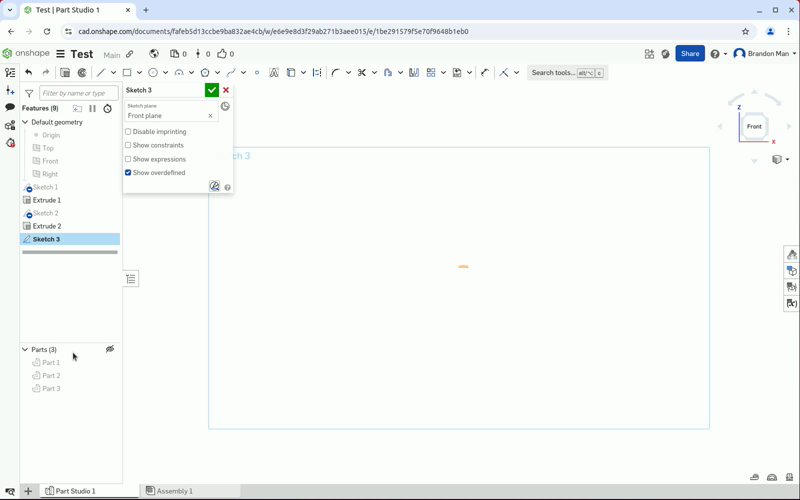
key(a)
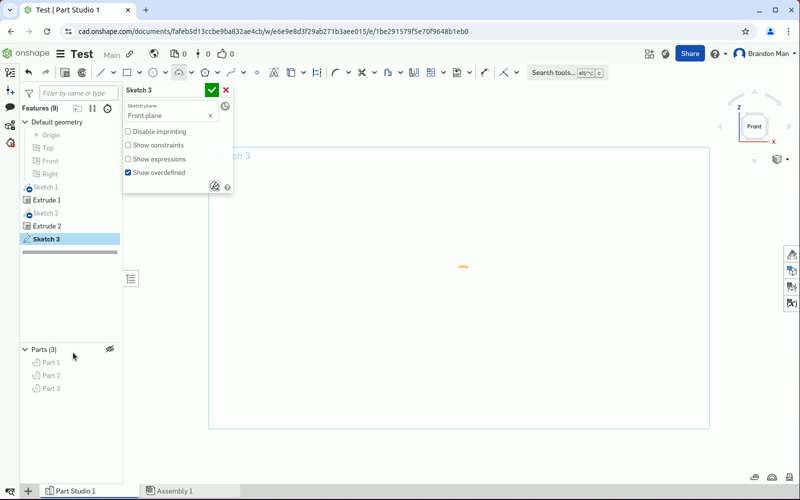
key_down(shift)
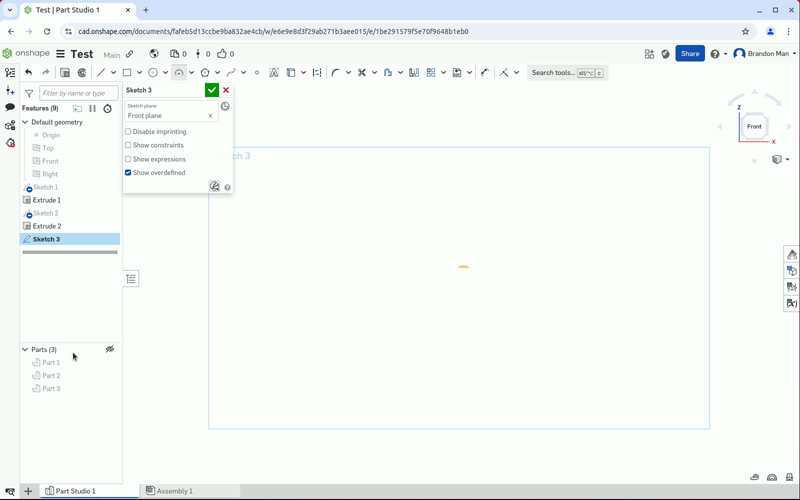
mouse_move(454, 266)
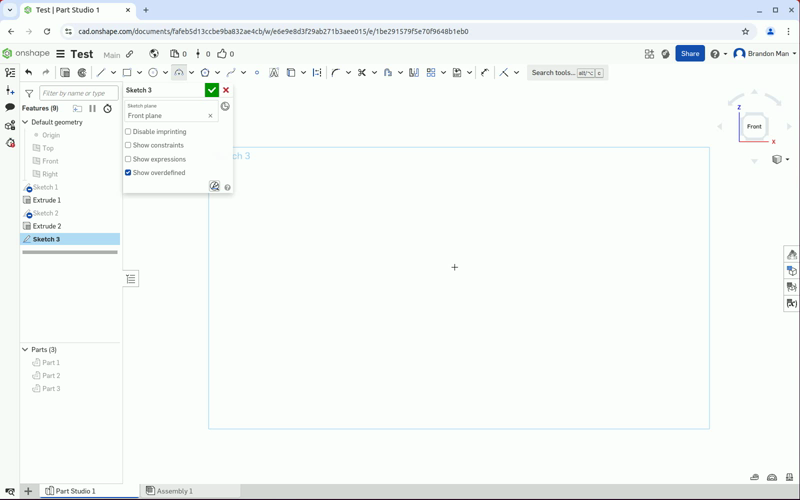
click(454, 266)
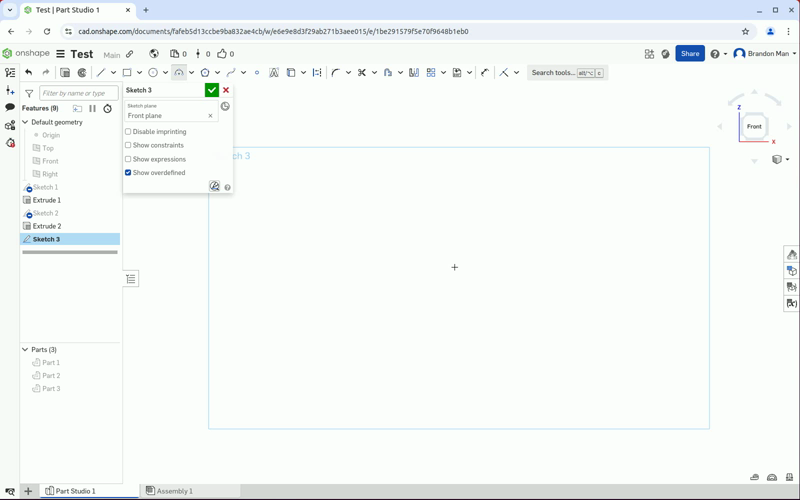
key_up(shift)
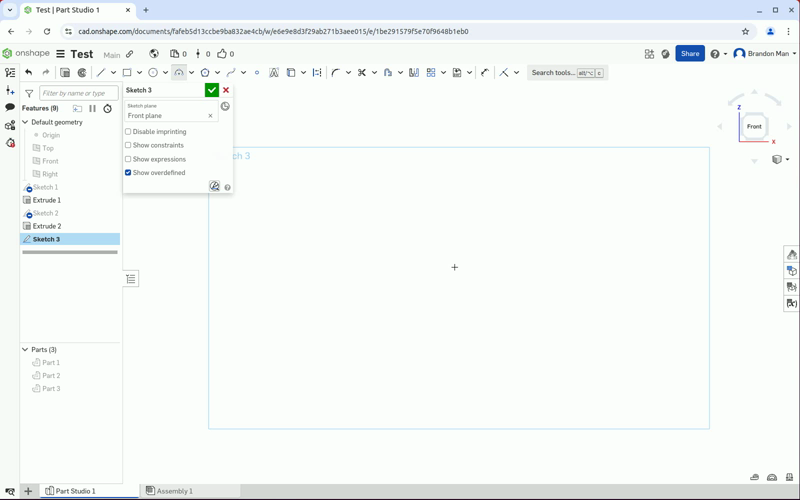
key_down(shift)
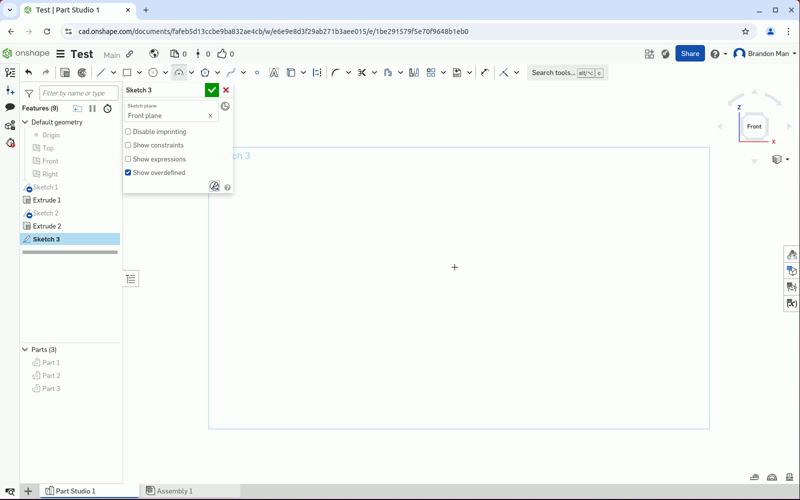
mouse_move(461, 265)
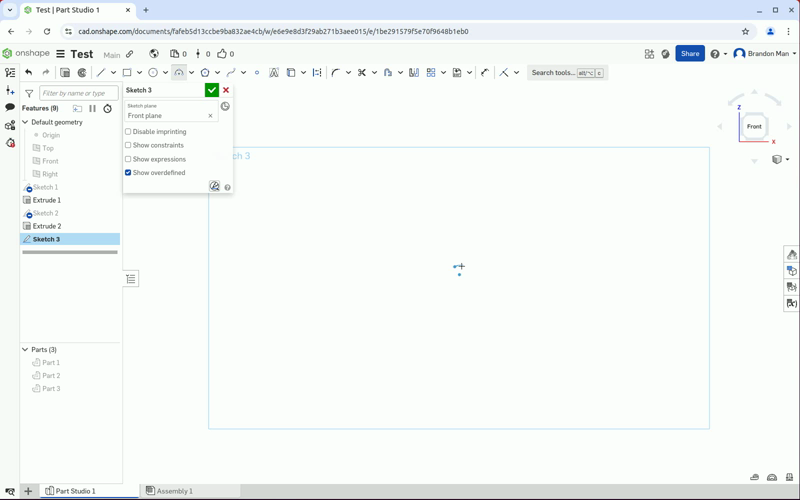
scroll(6)
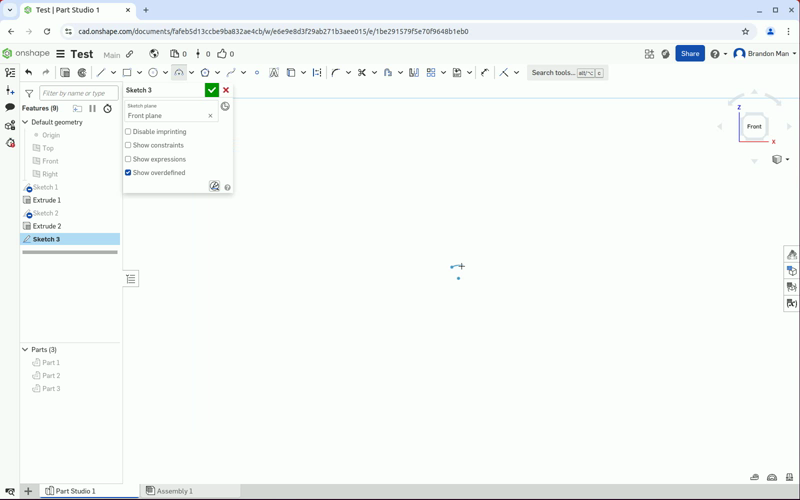
scroll(6)
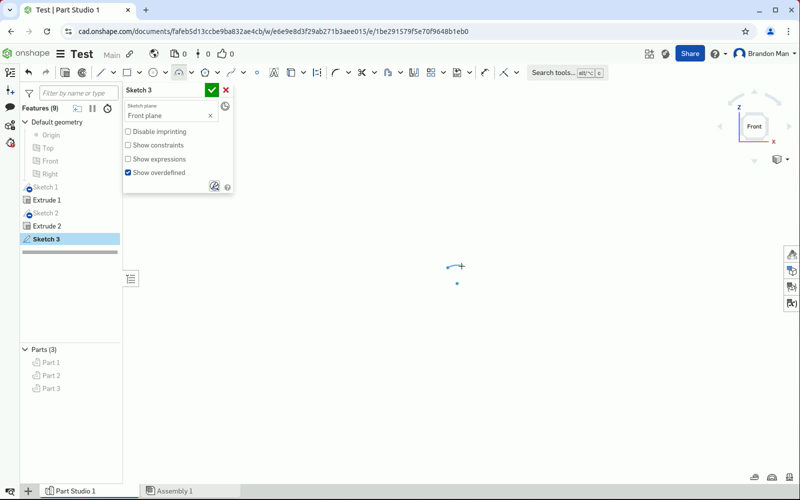
scroll(6)
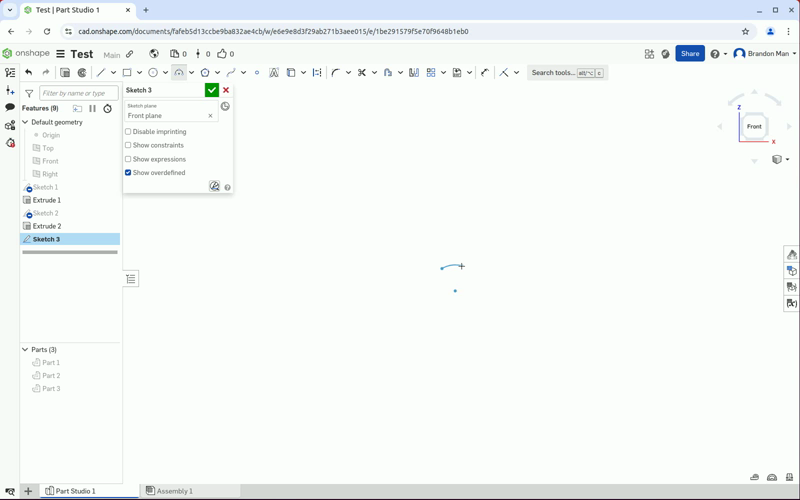
scroll(6)
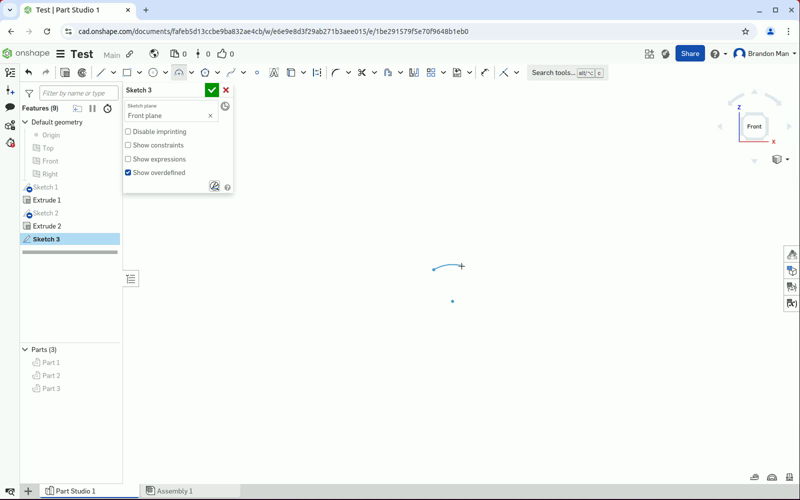
scroll(6)
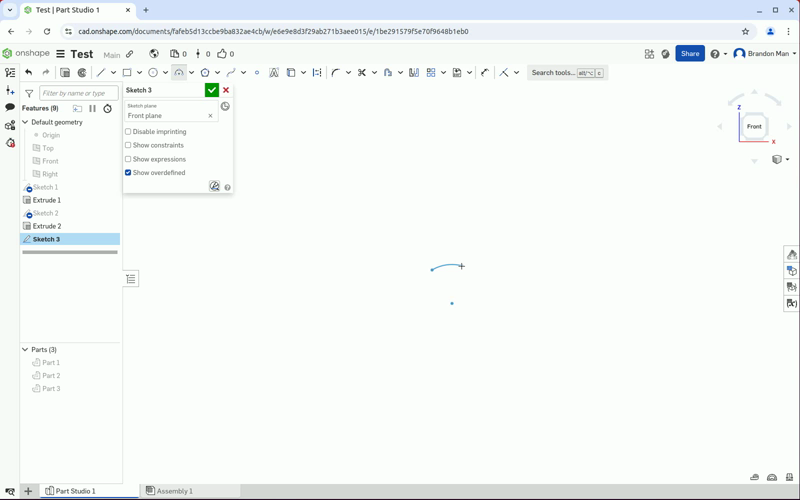
scroll(6)
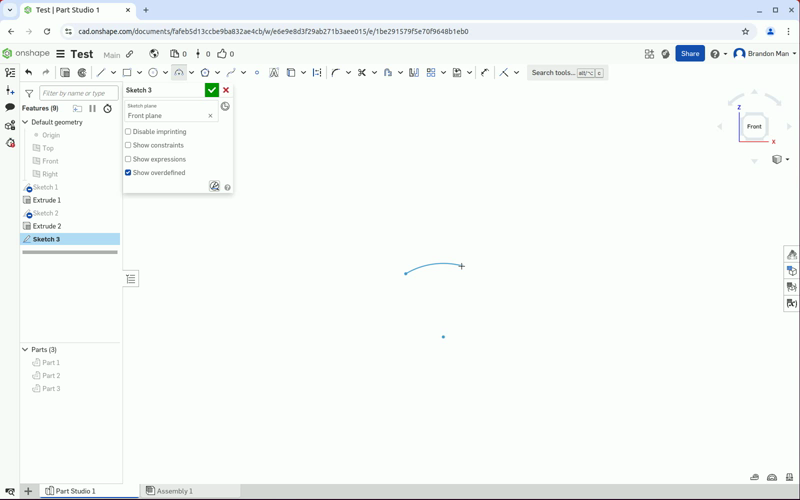
scroll(6)
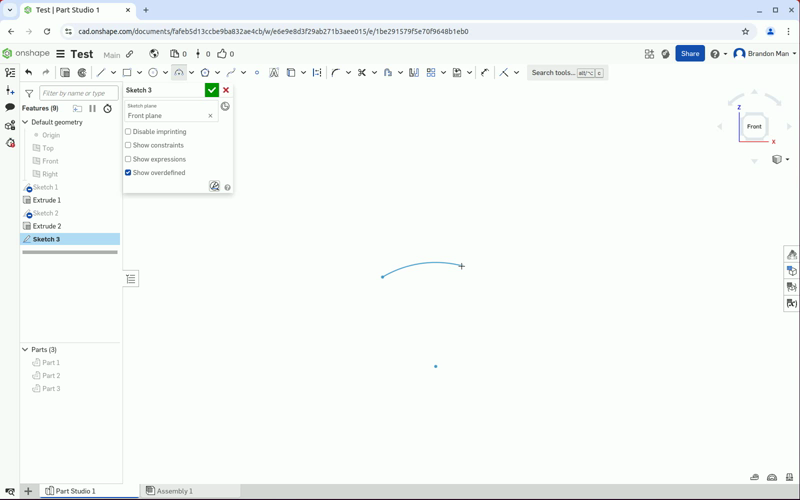
click(461, 265)
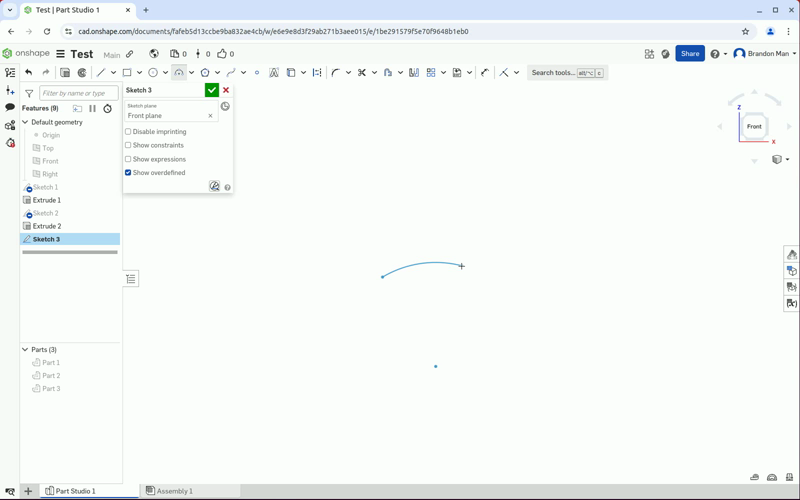
scroll(-6)
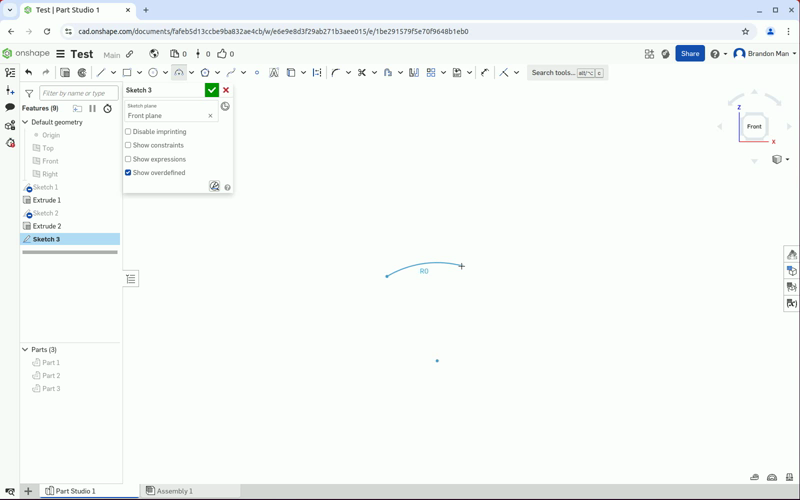
scroll(-6)
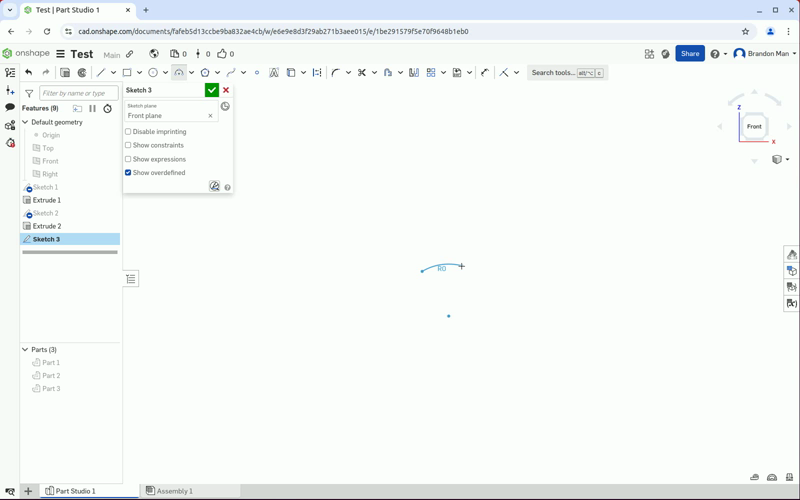
scroll(-6)
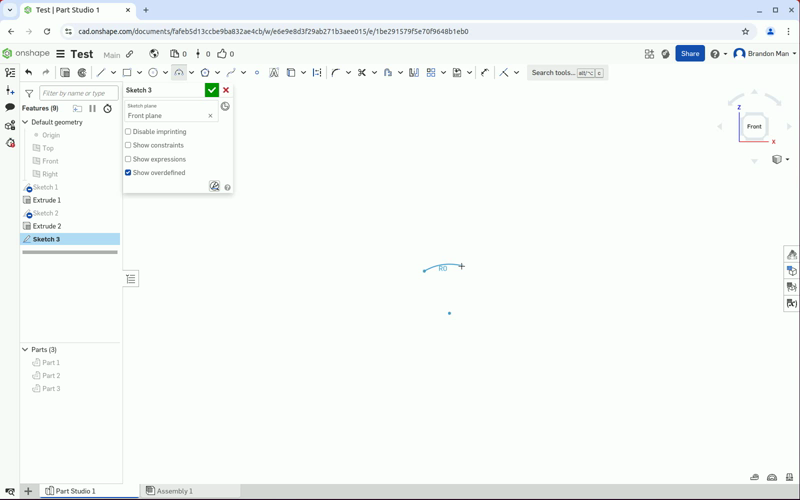
scroll(-6)
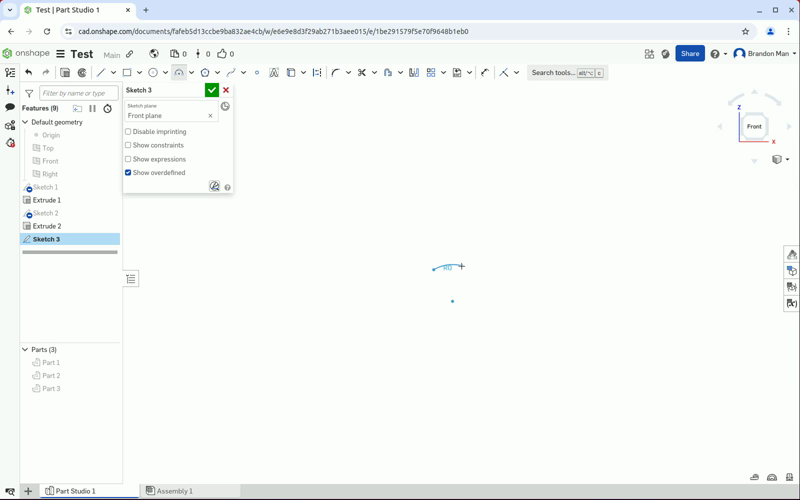
scroll(-6)
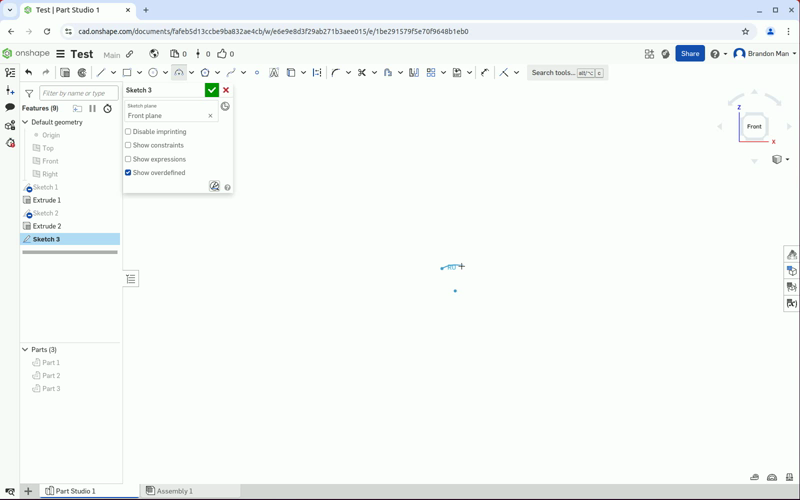
scroll(-6)
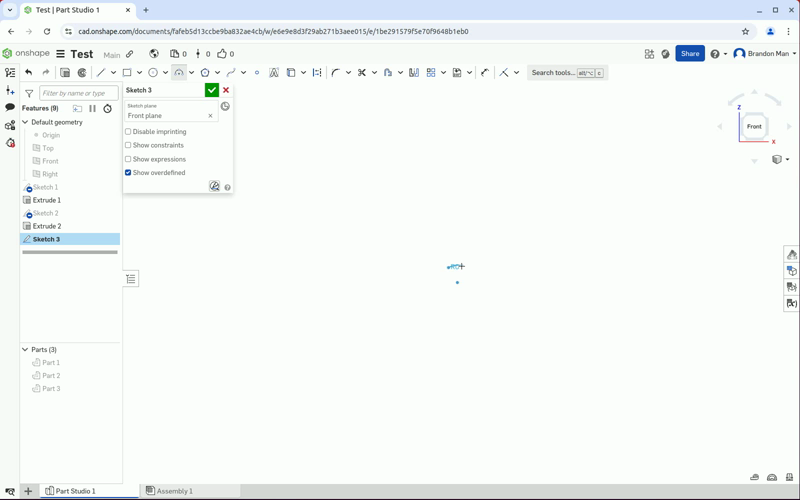
scroll(-6)
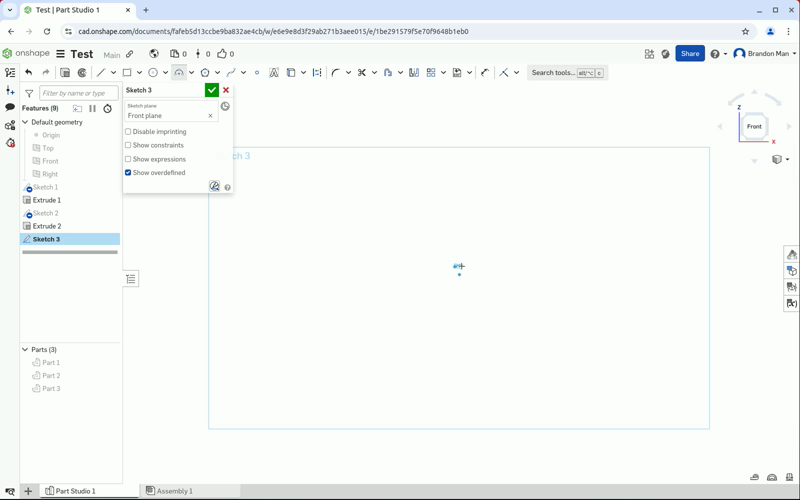
mouse_move(458, 265)
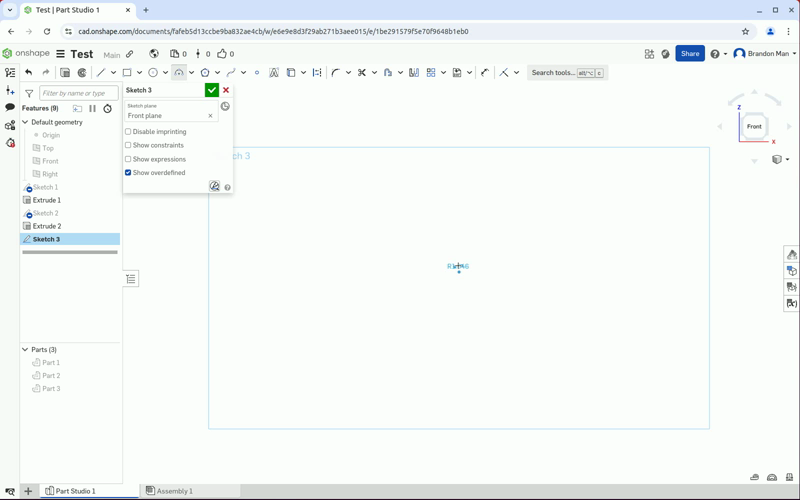
scroll(6)
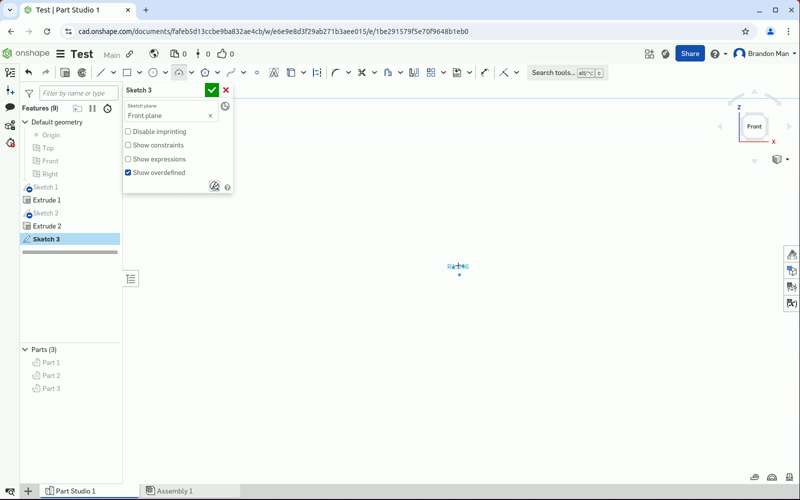
scroll(6)
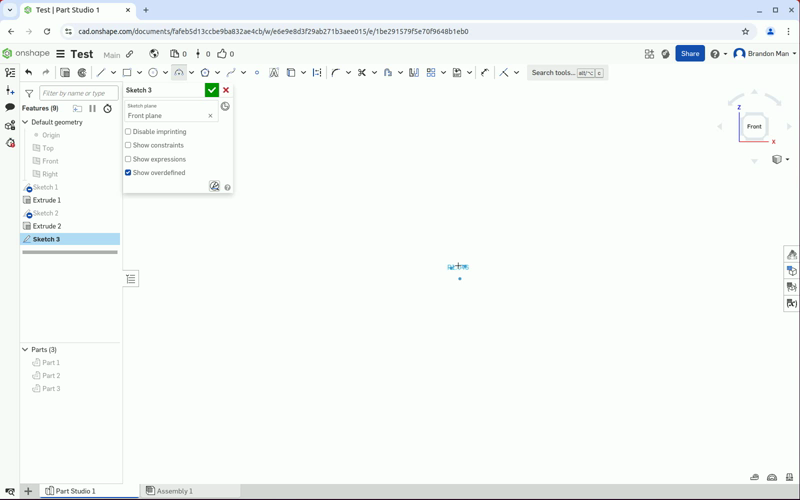
scroll(6)
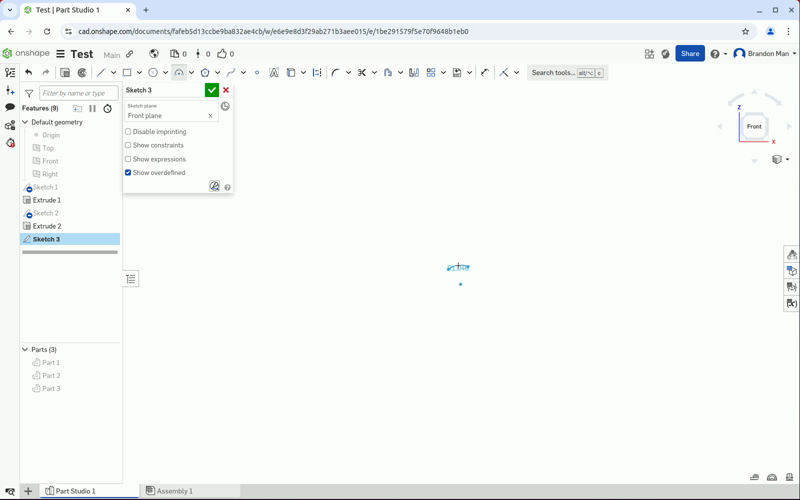
scroll(6)
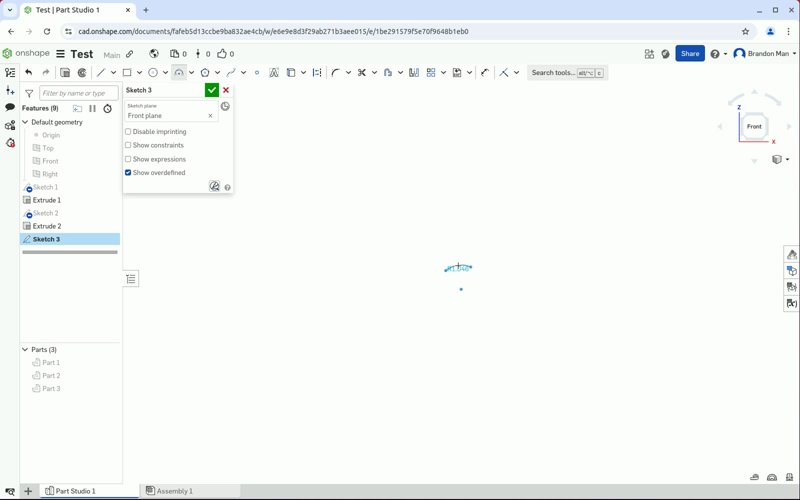
scroll(6)
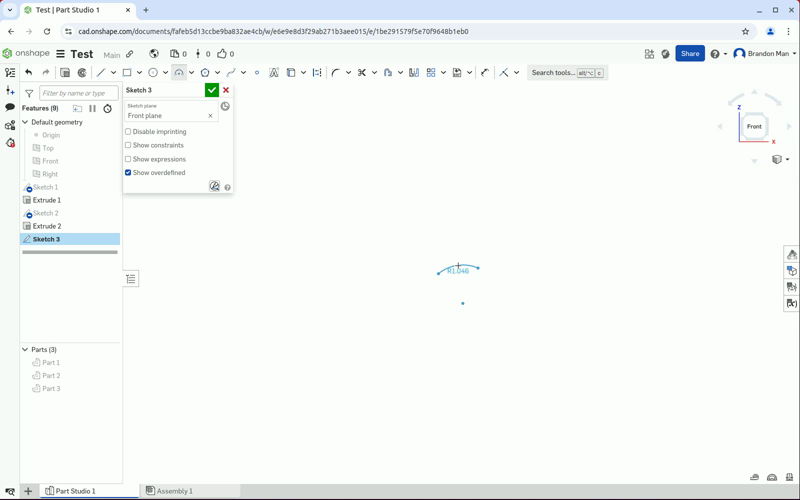
scroll(6)
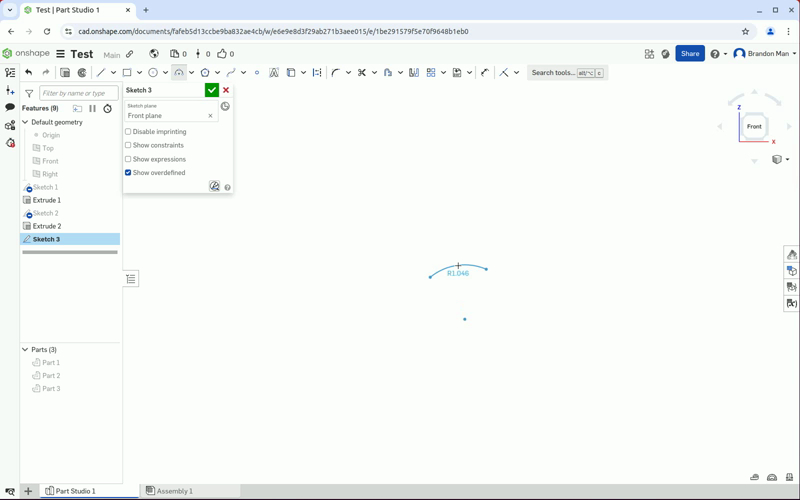
scroll(6)
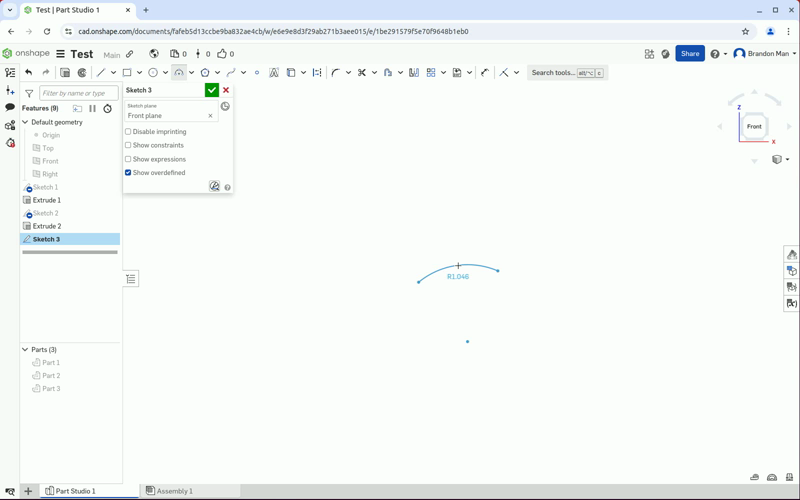
click(458, 265)
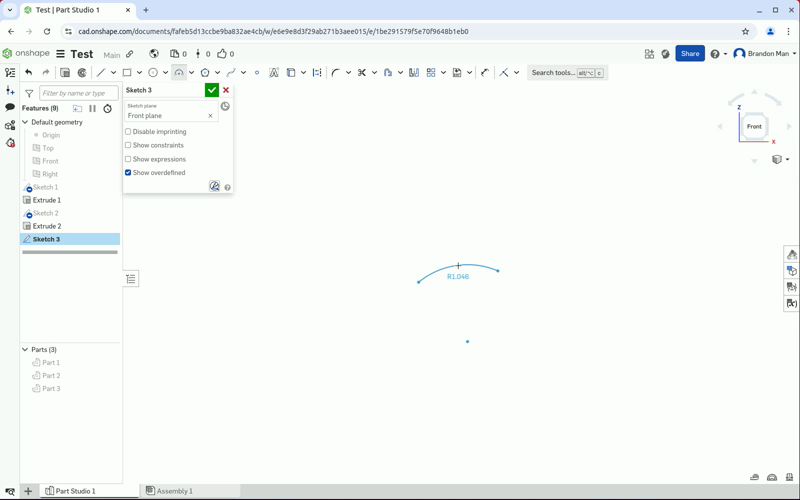
scroll(-6)
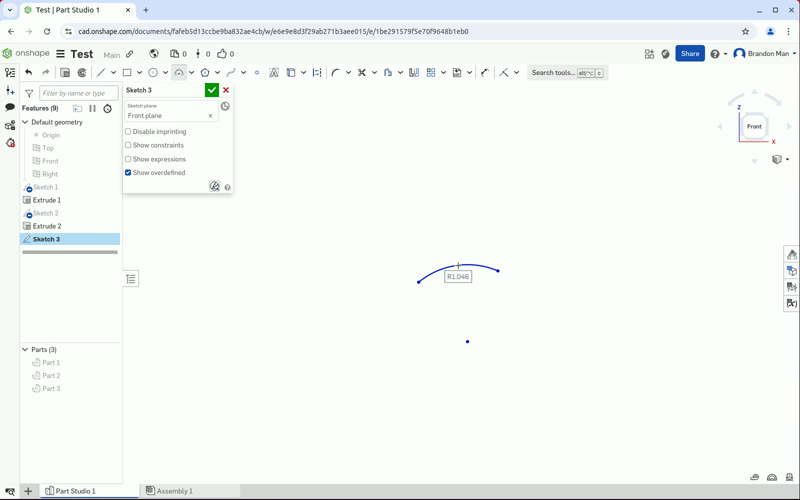
scroll(-6)
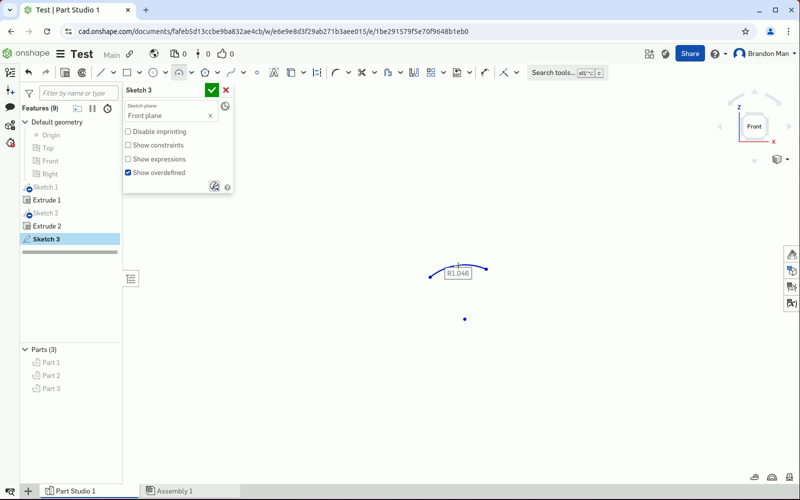
scroll(-6)
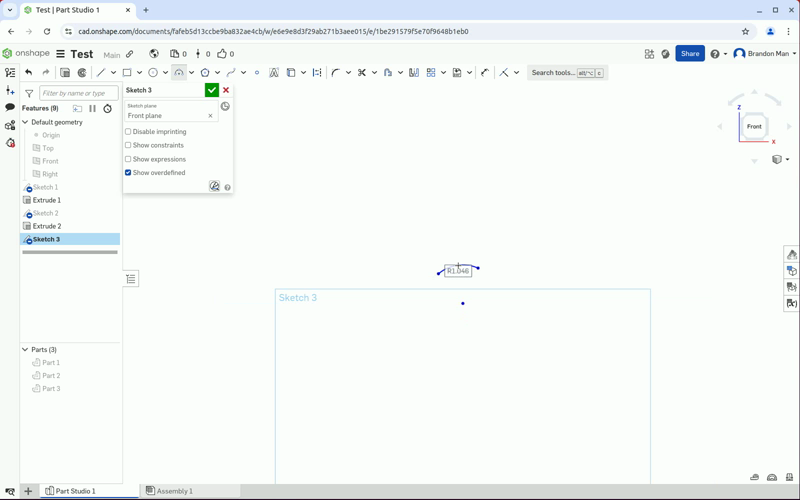
scroll(-6)
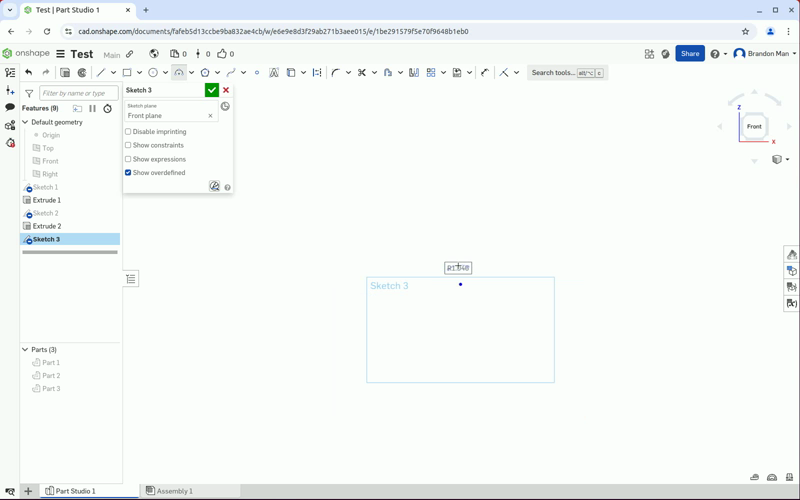
scroll(-6)
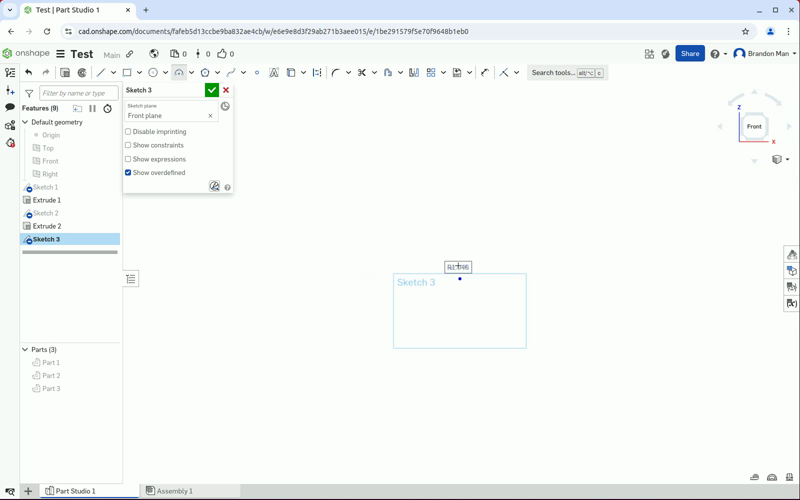
scroll(-6)
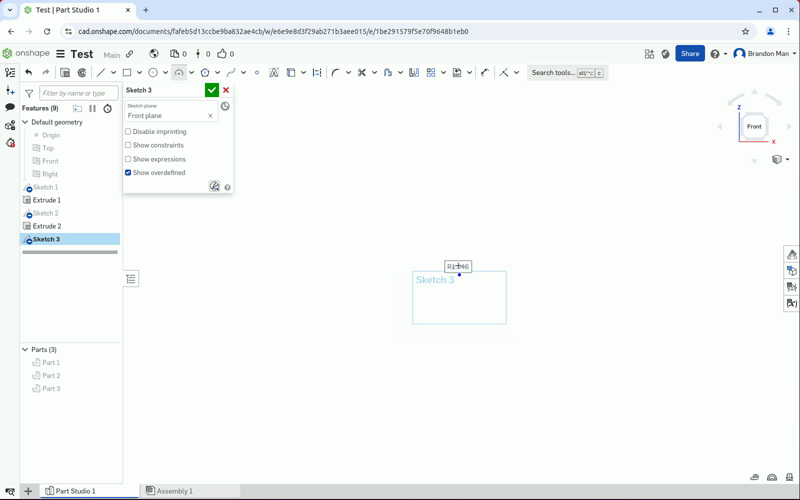
scroll(-6)
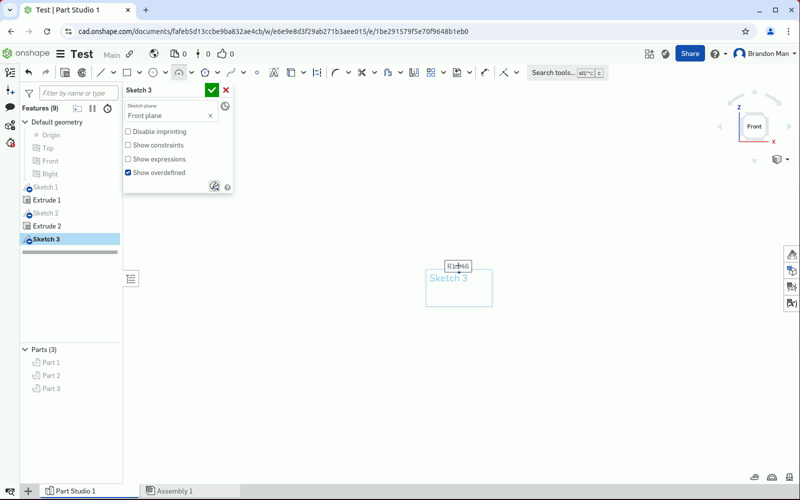
key_up(shift)
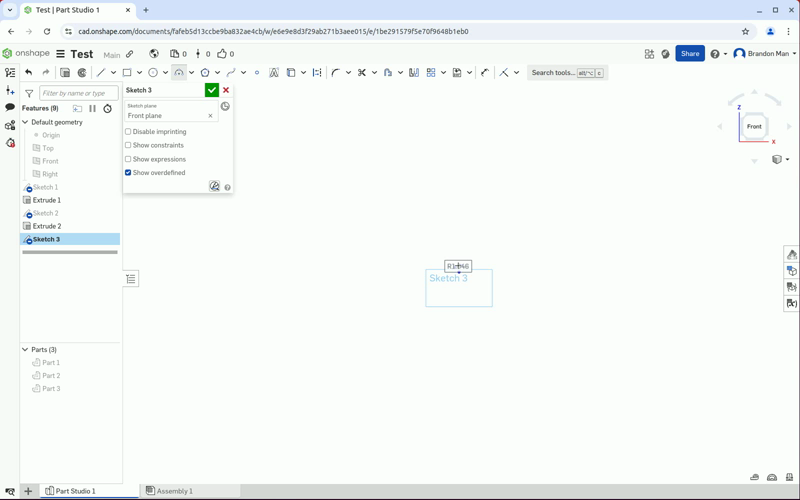
key(esc)
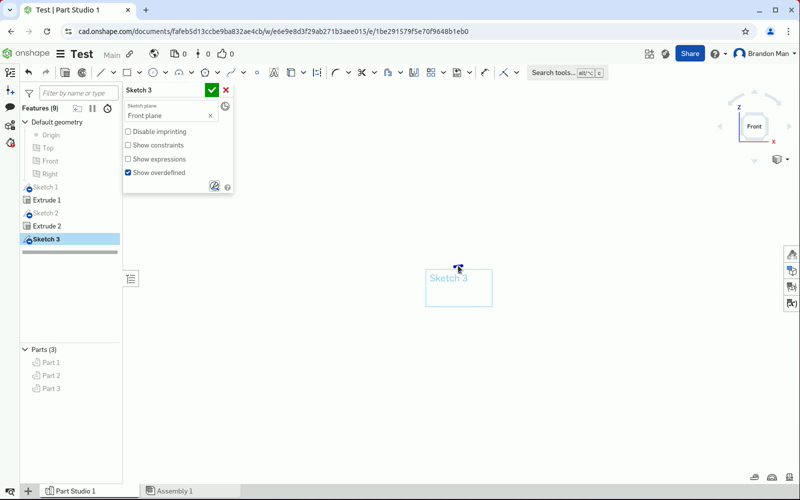
key(l)
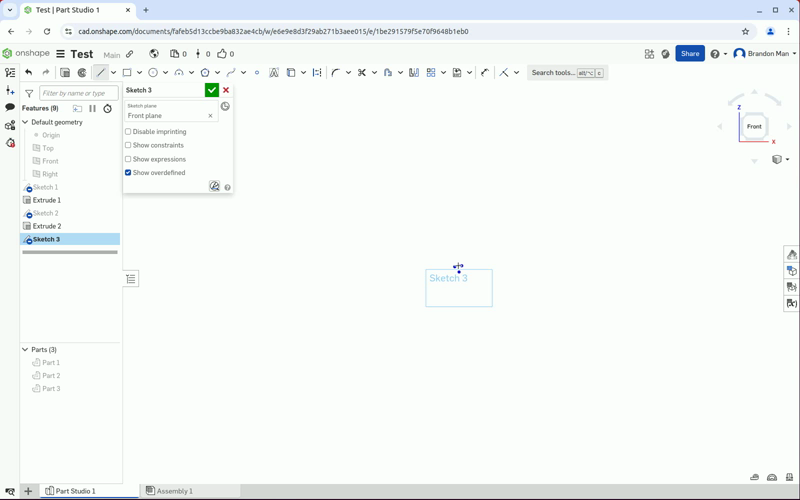
mouse_move(461, 265)
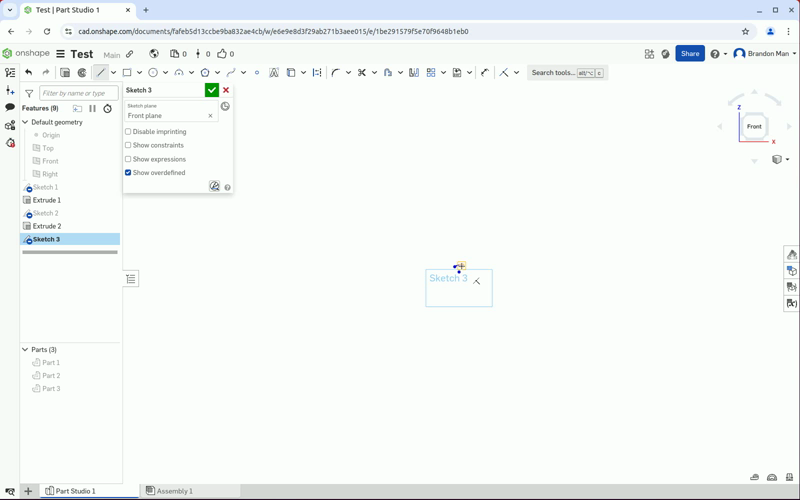
scroll(6)
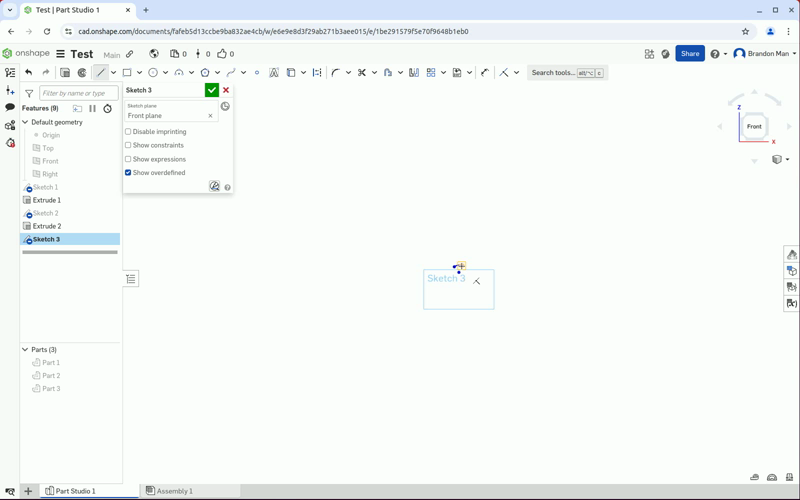
scroll(6)
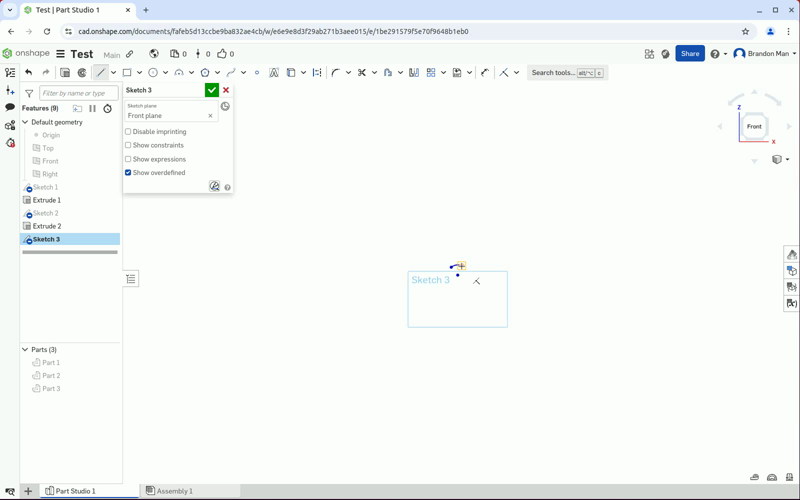
scroll(6)
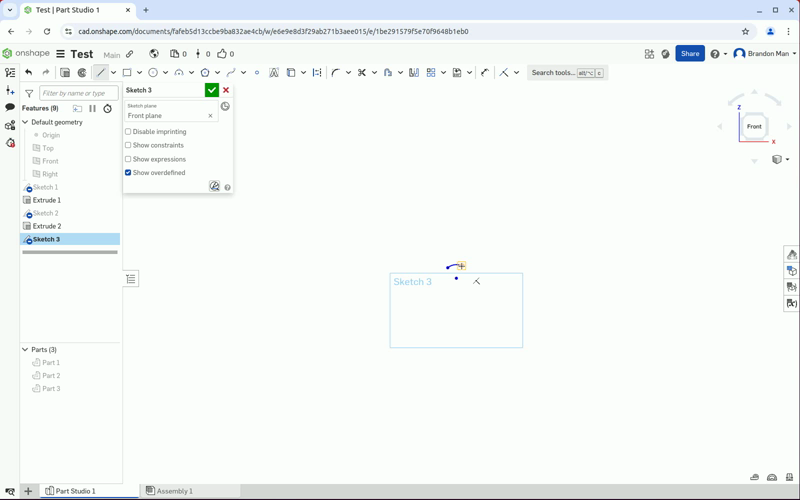
scroll(6)
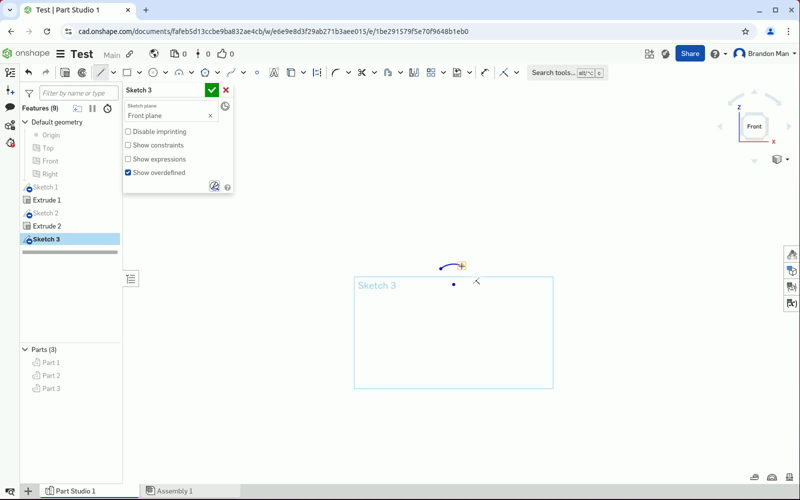
scroll(6)
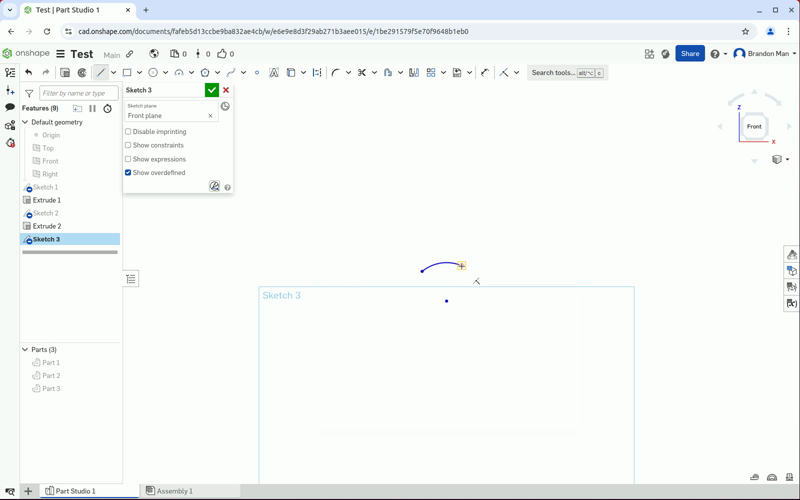
scroll(6)
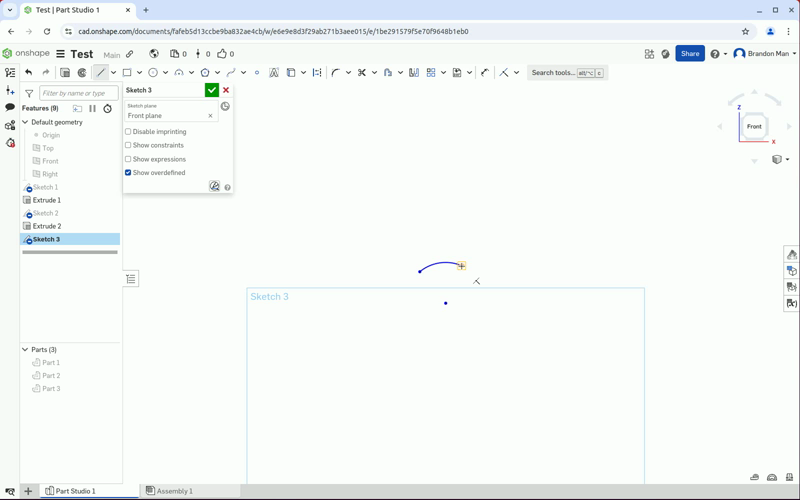
scroll(6)
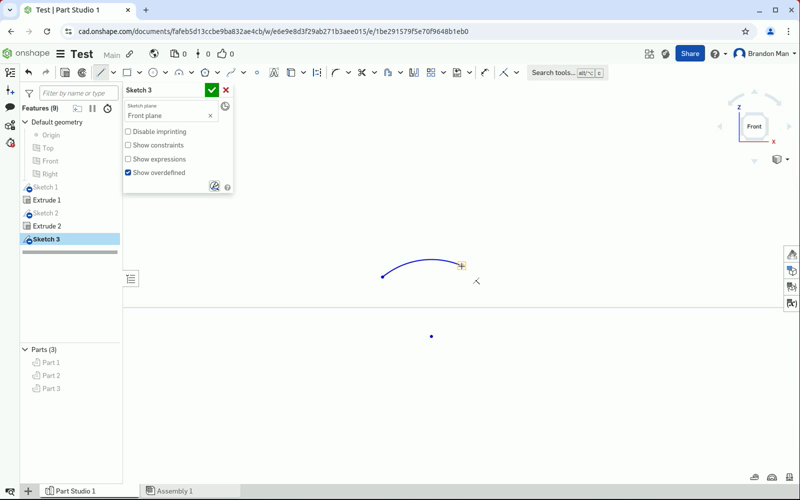
click(461, 265)
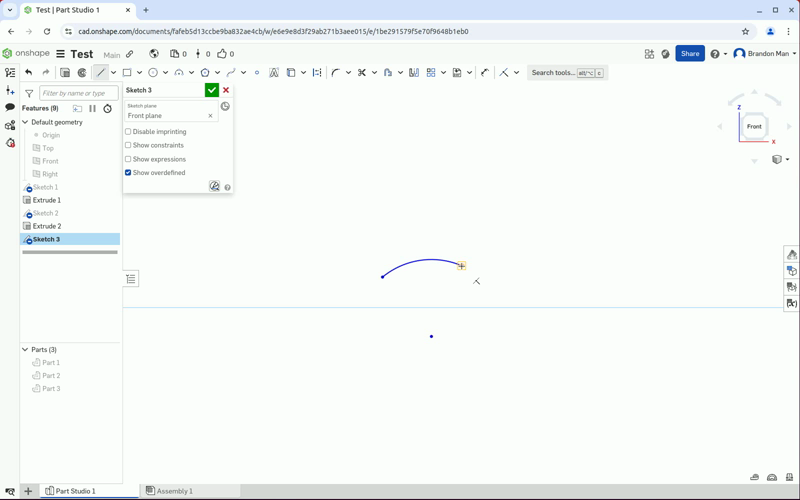
scroll(-6)
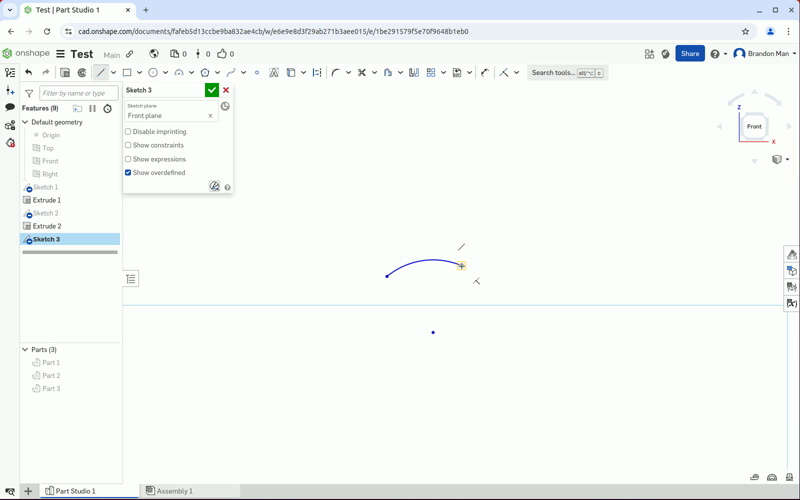
scroll(-6)
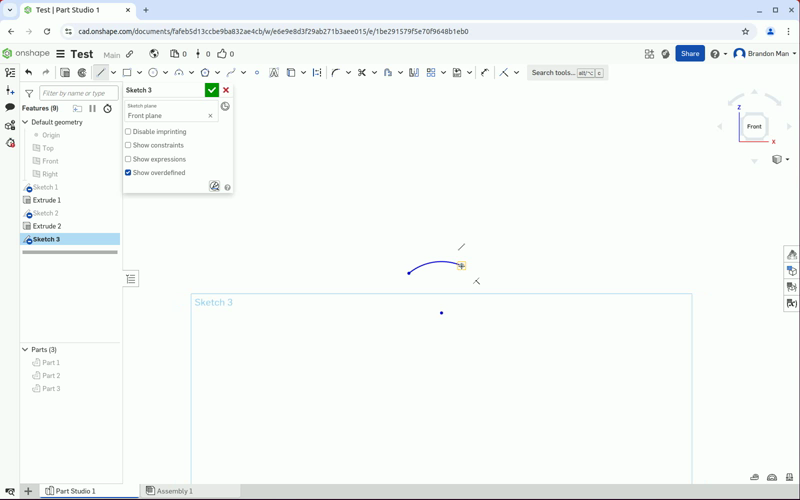
scroll(-6)
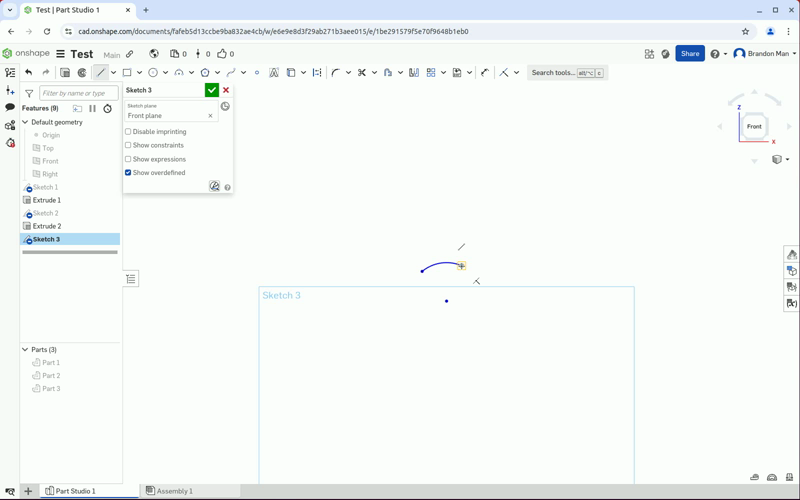
scroll(-6)
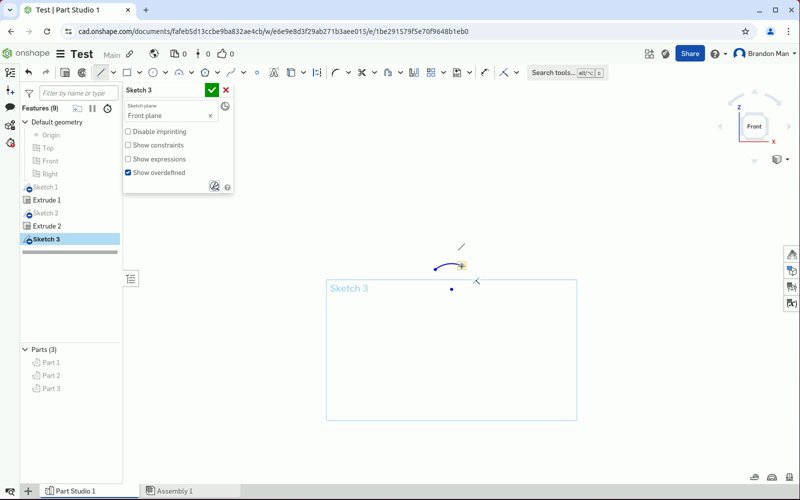
scroll(-6)
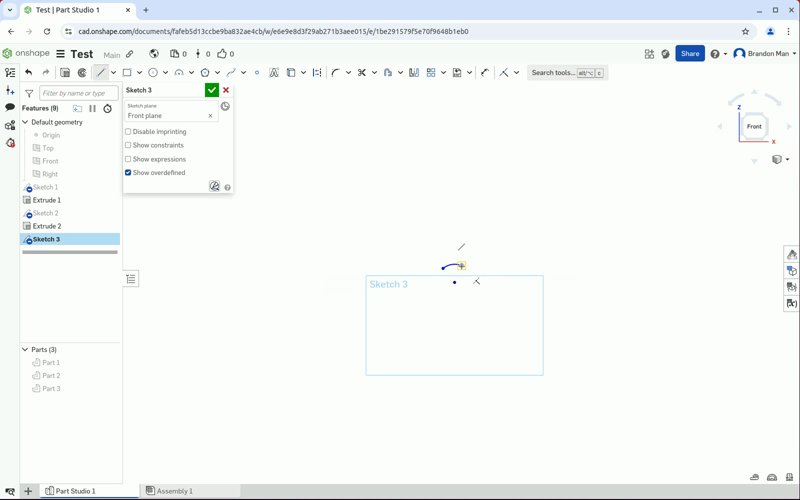
scroll(-6)
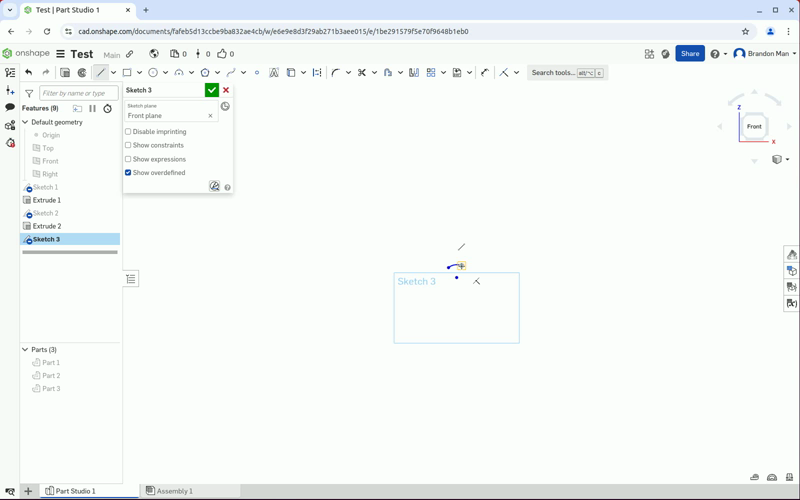
scroll(-6)
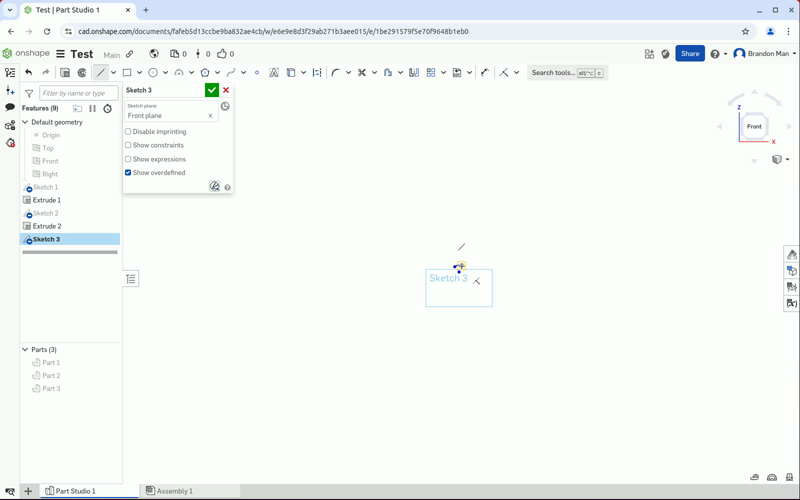
key_down(shift)
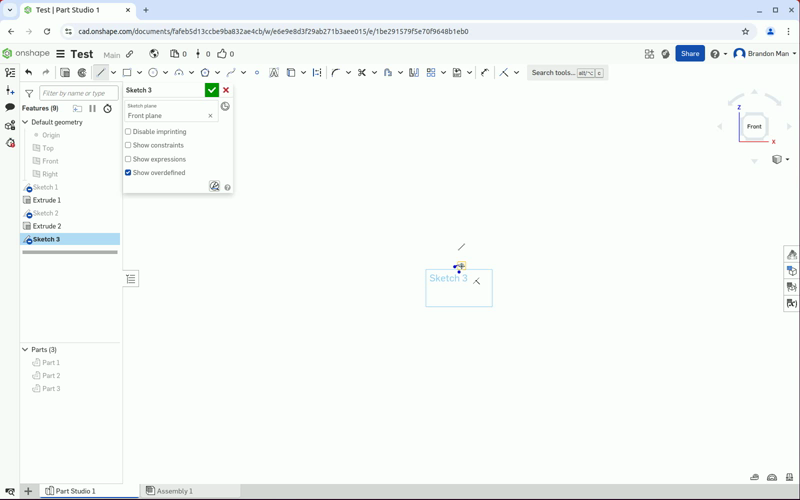
mouse_move(492, 265)
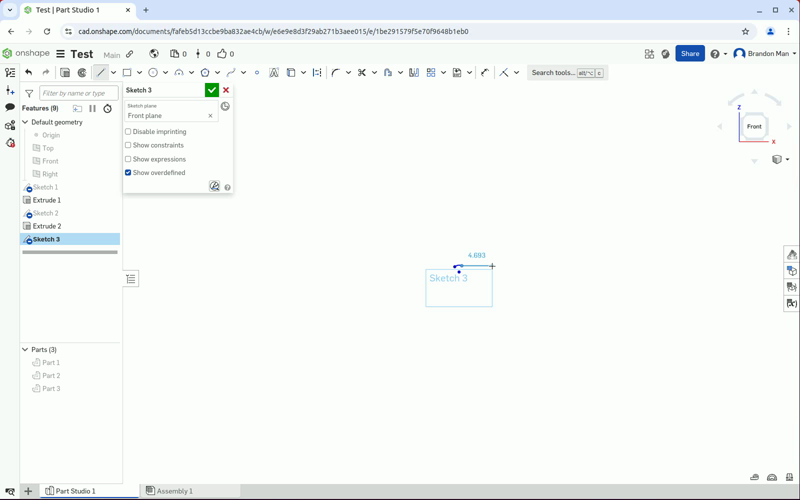
mouse_move(454, 265)
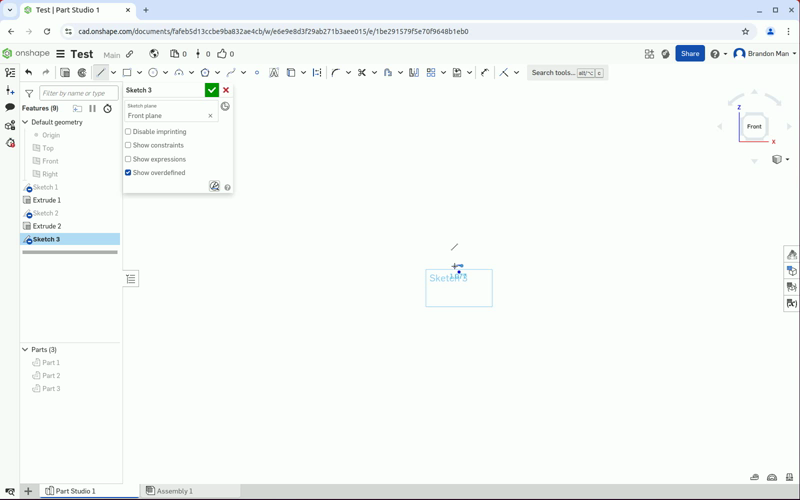
scroll(6)
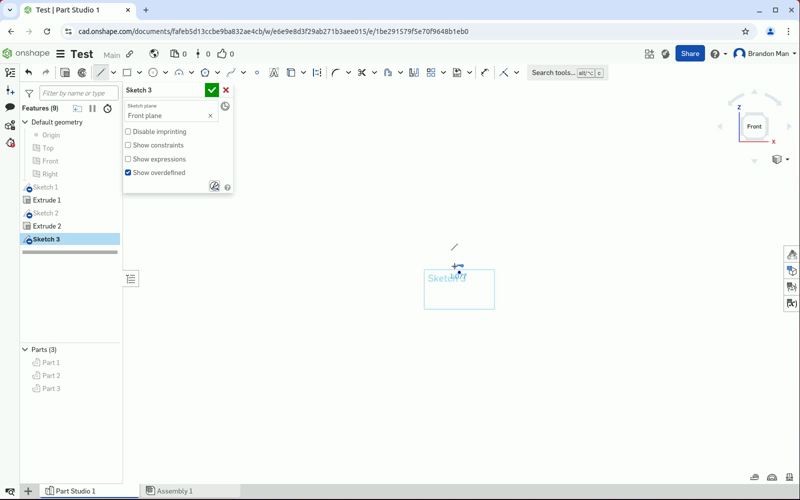
scroll(6)
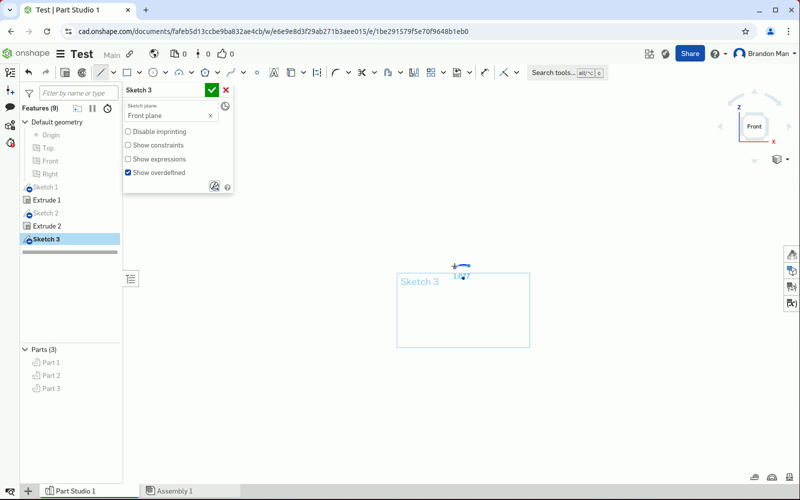
scroll(6)
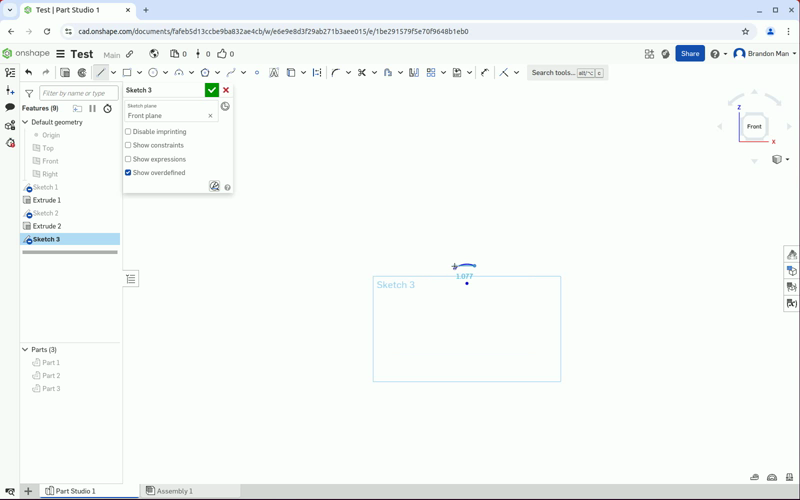
scroll(6)
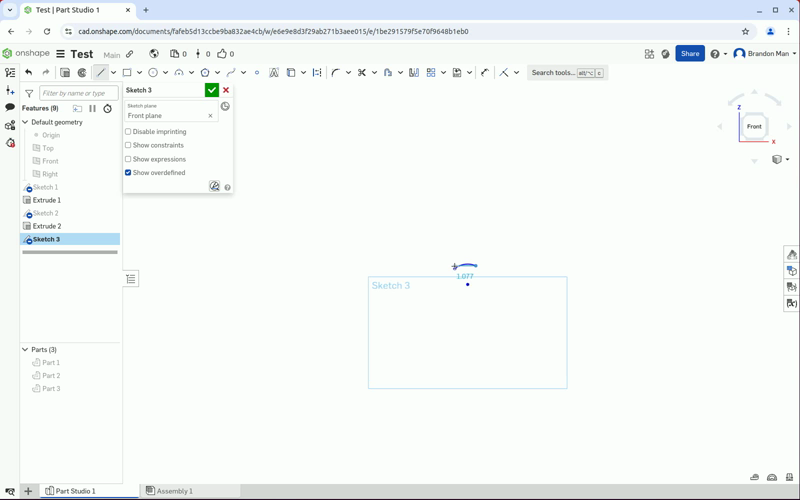
scroll(6)
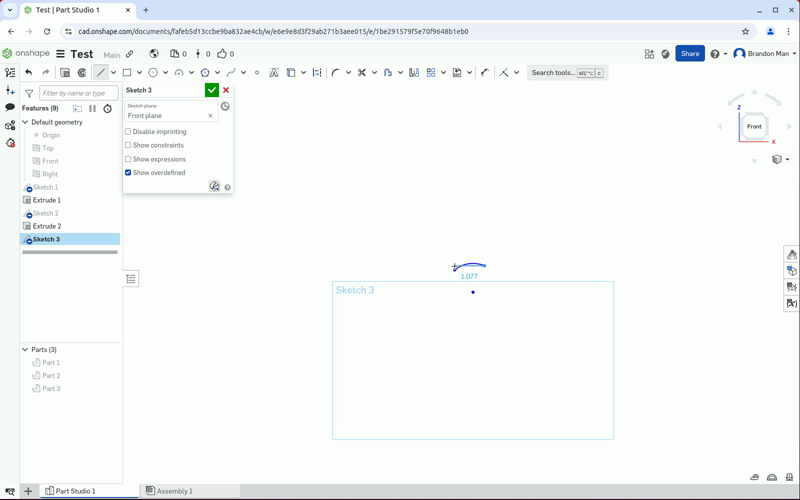
scroll(6)
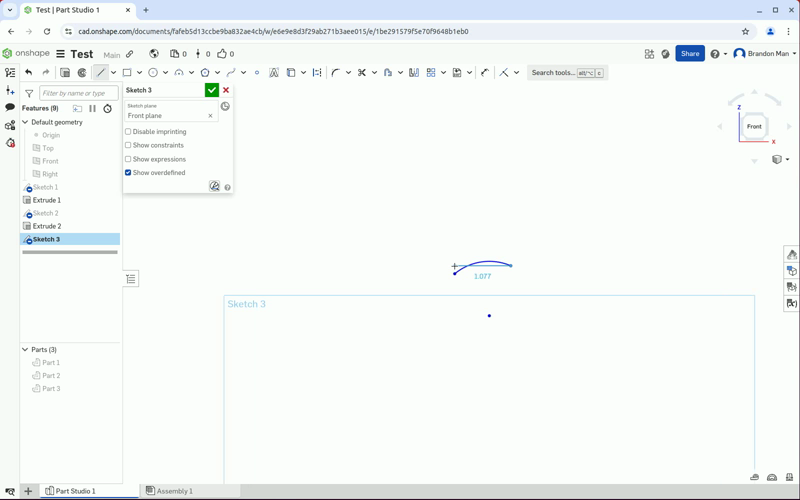
scroll(6)
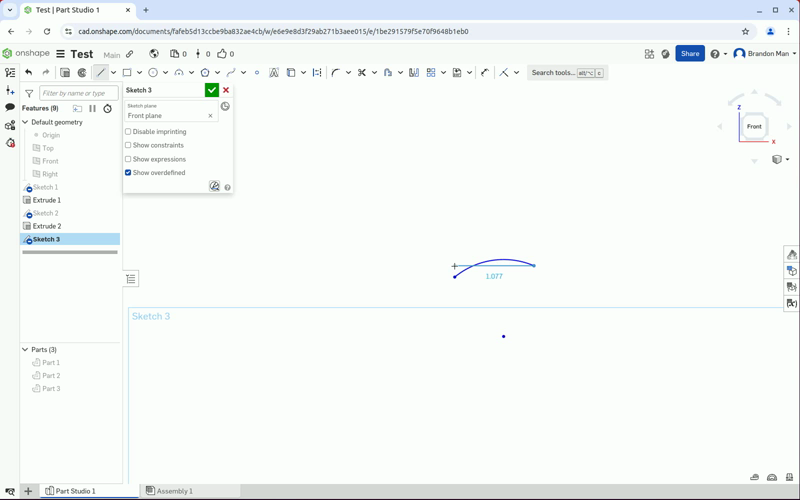
click(454, 265)
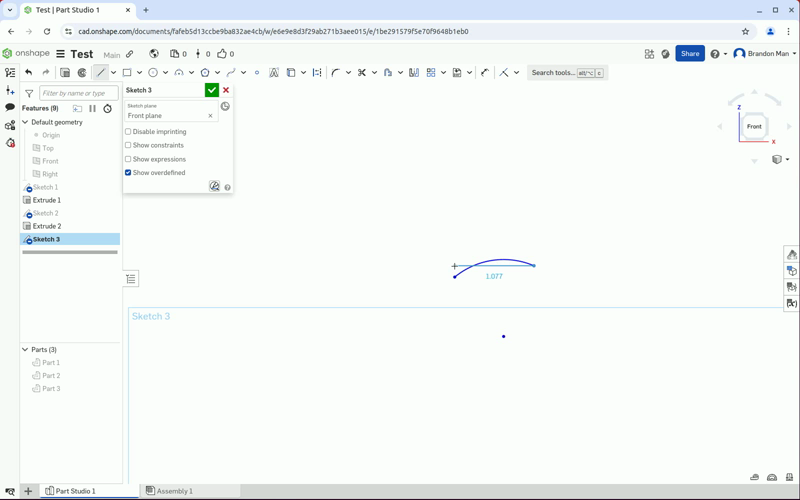
scroll(-6)
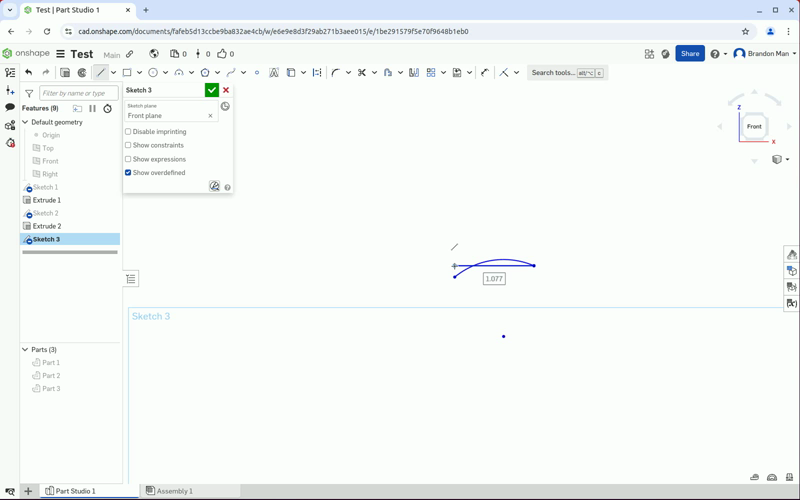
scroll(-6)
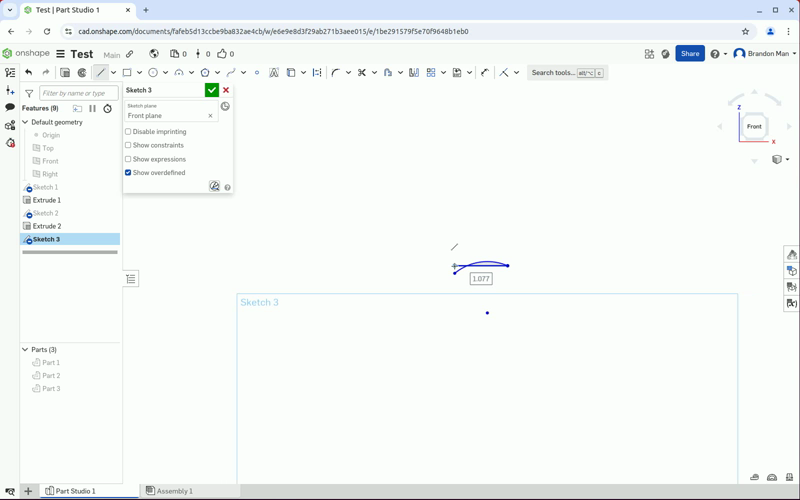
scroll(-6)
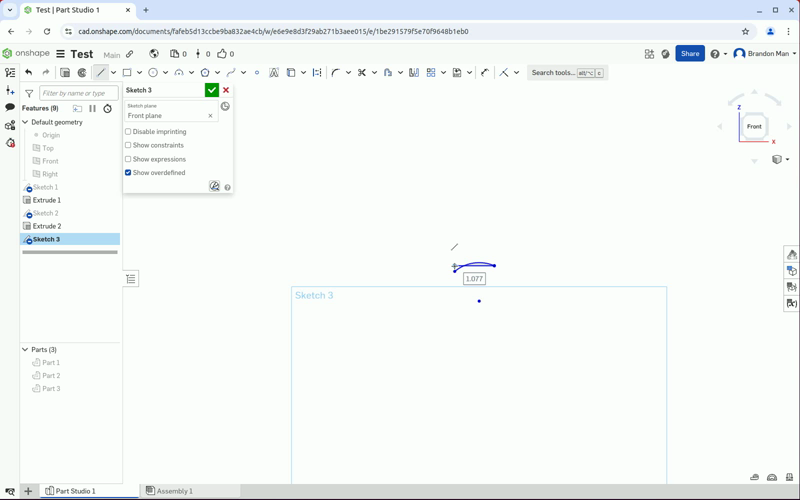
scroll(-6)
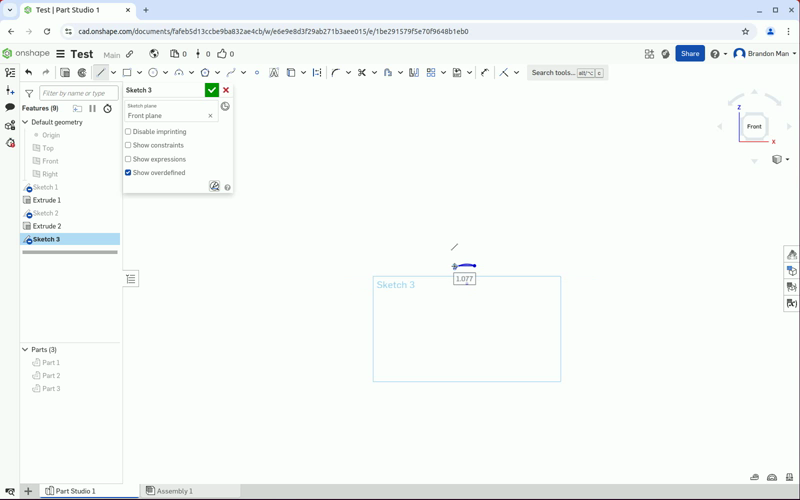
scroll(-6)
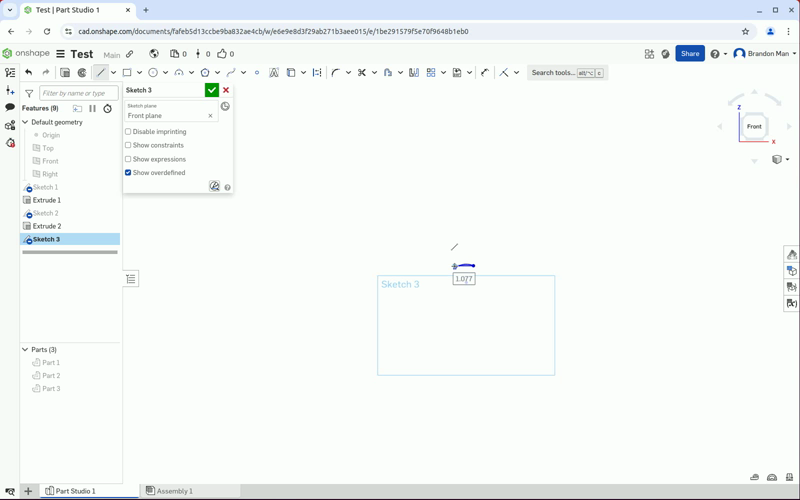
scroll(-6)
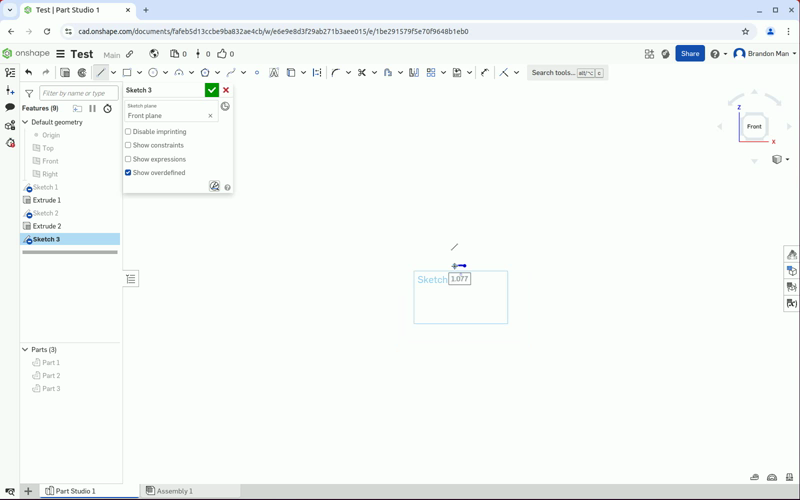
scroll(-6)
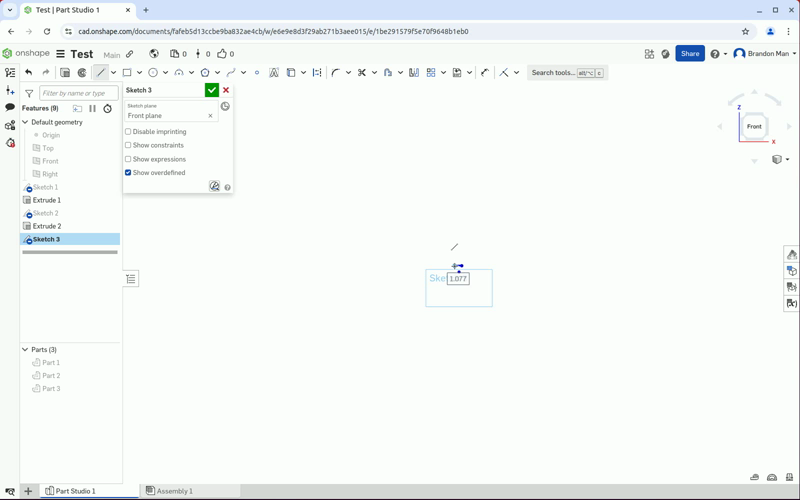
key_up(shift)
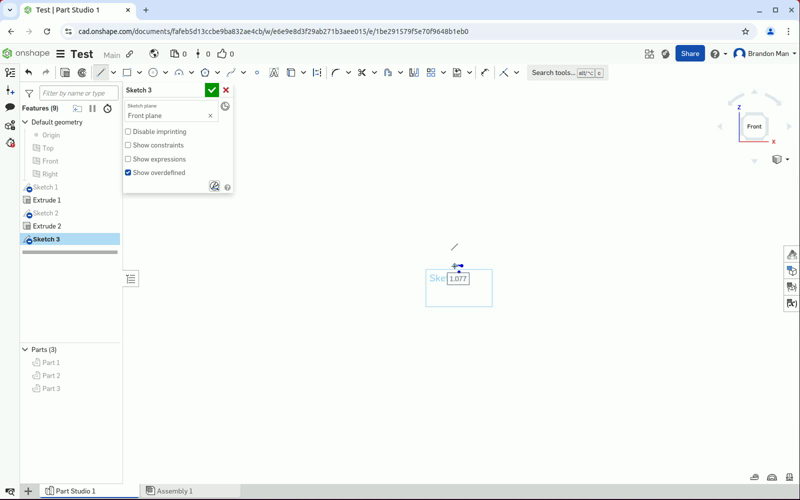
mouse_move(484, 265)
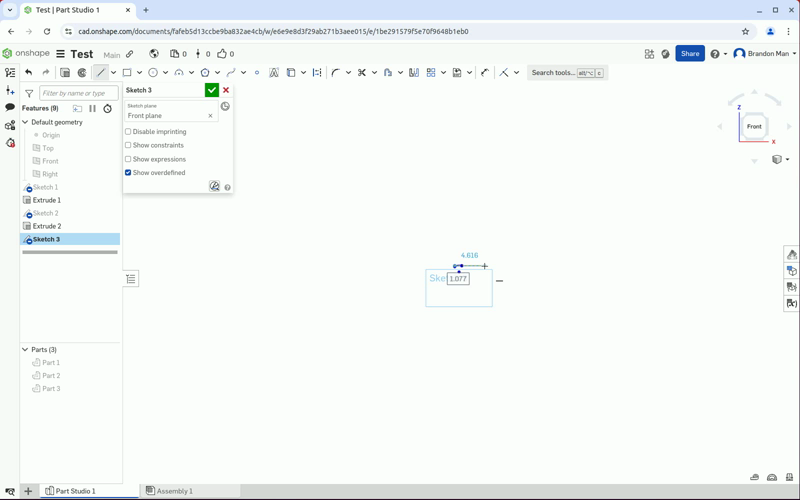
key_down(shift)
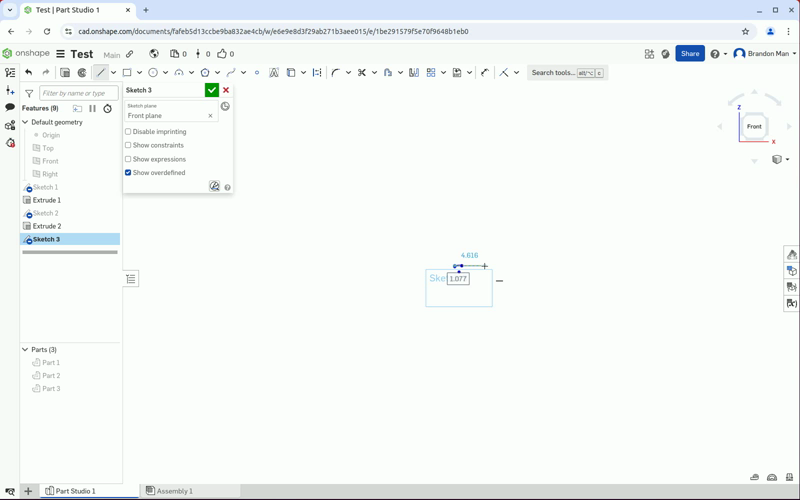
mouse_move(454, 266)
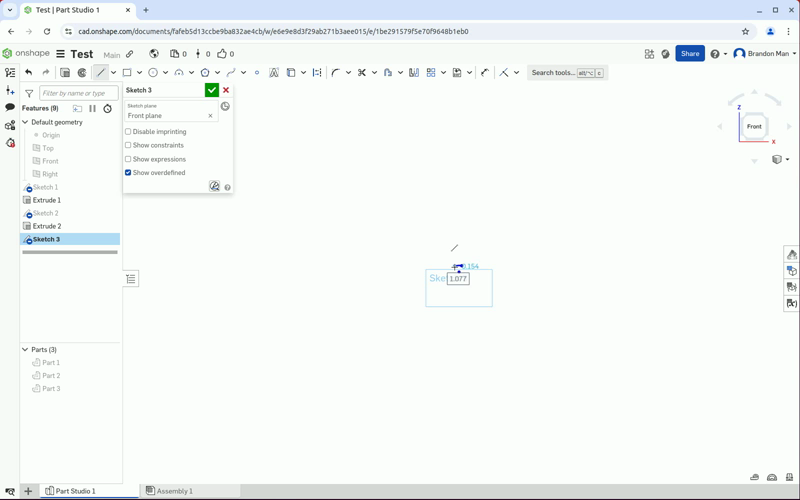
scroll(6)
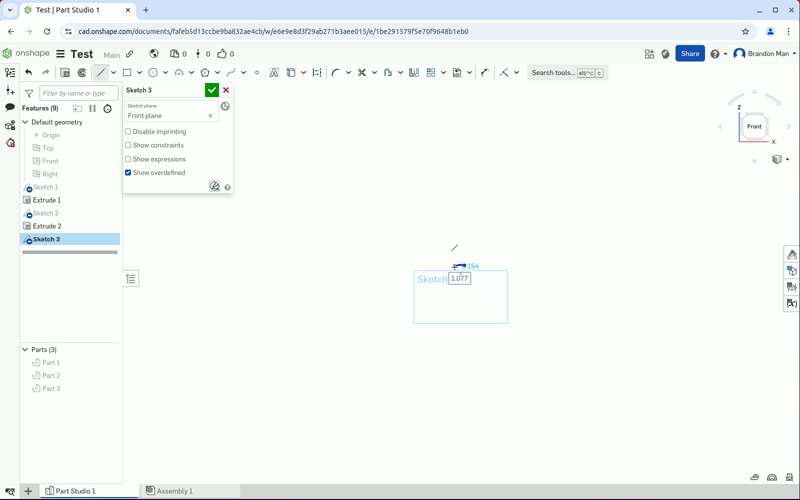
scroll(6)
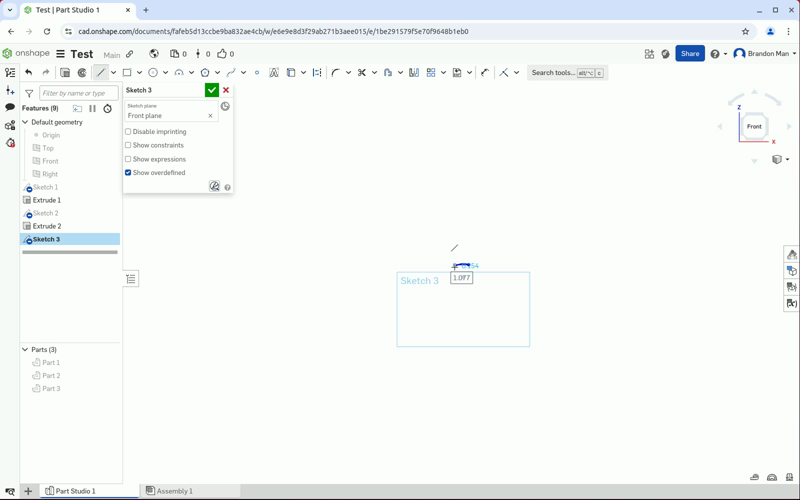
scroll(6)
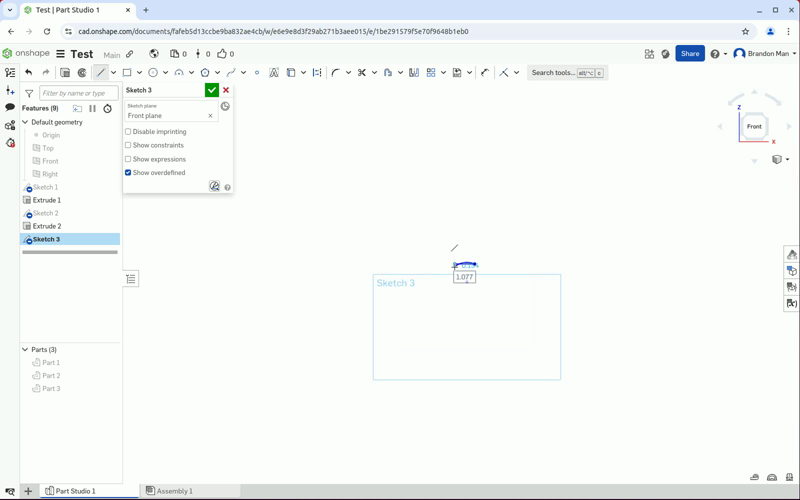
scroll(6)
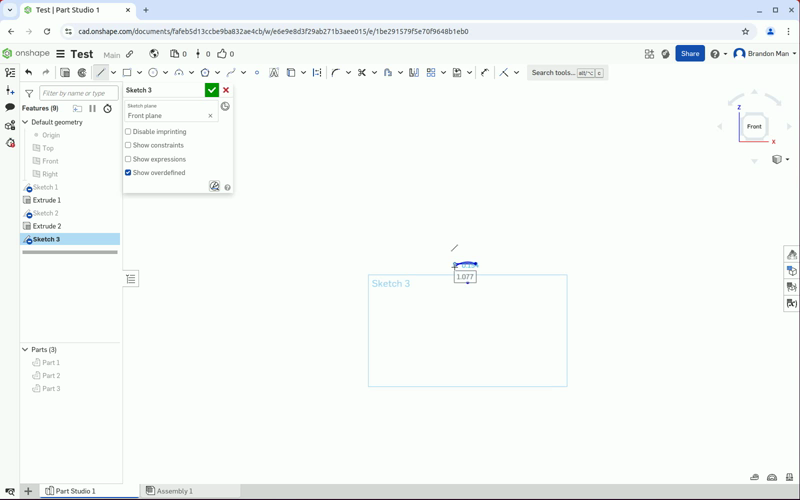
scroll(6)
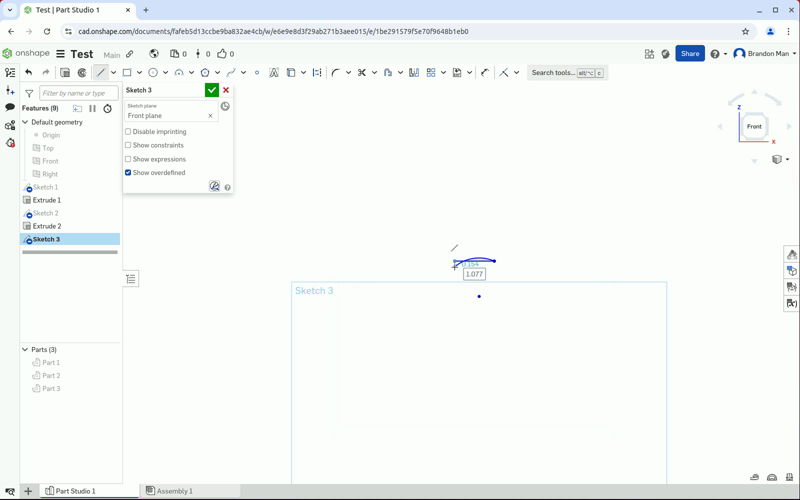
scroll(6)
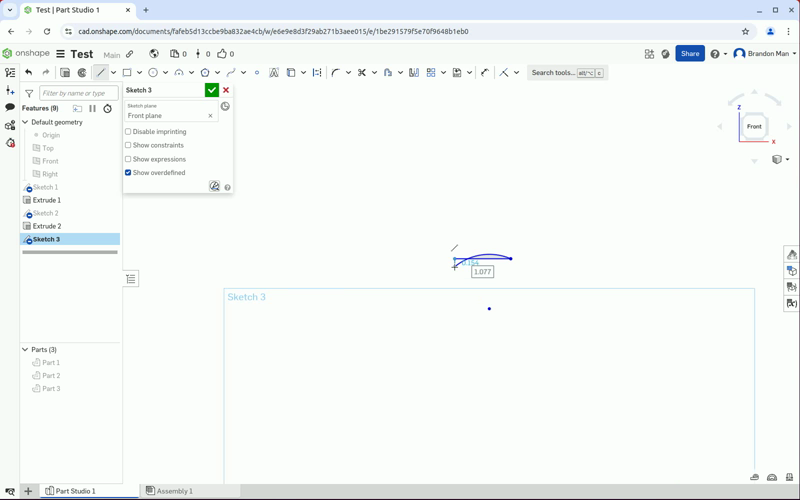
scroll(6)
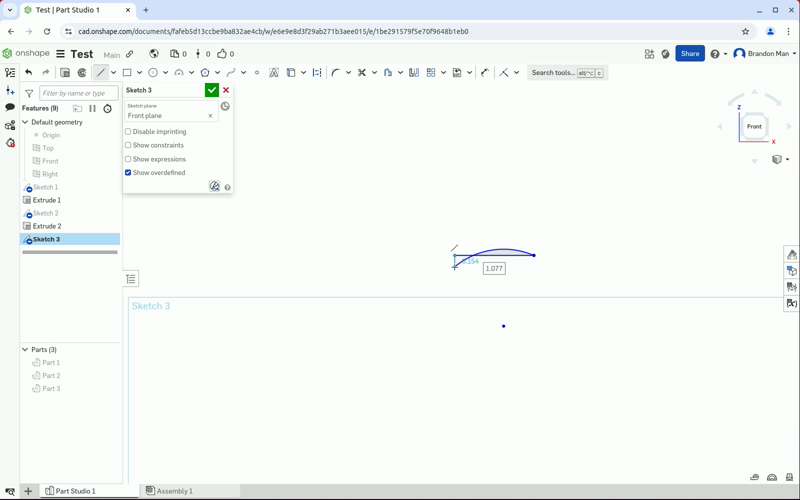
key_up(shift)
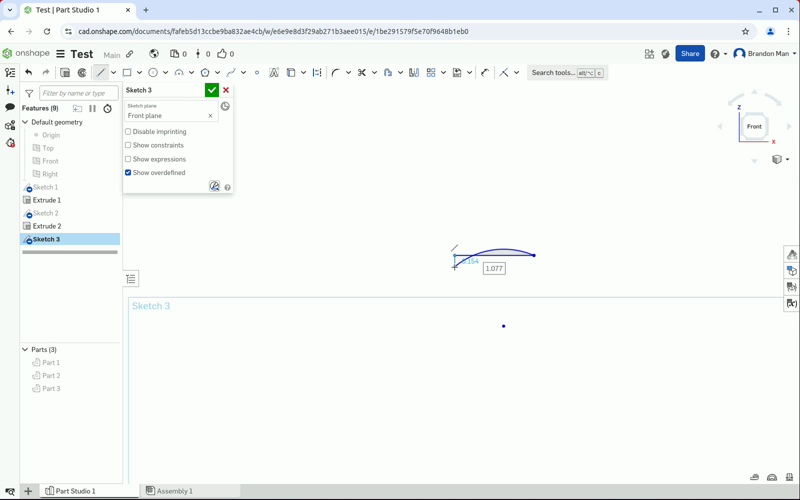
click(454, 266)
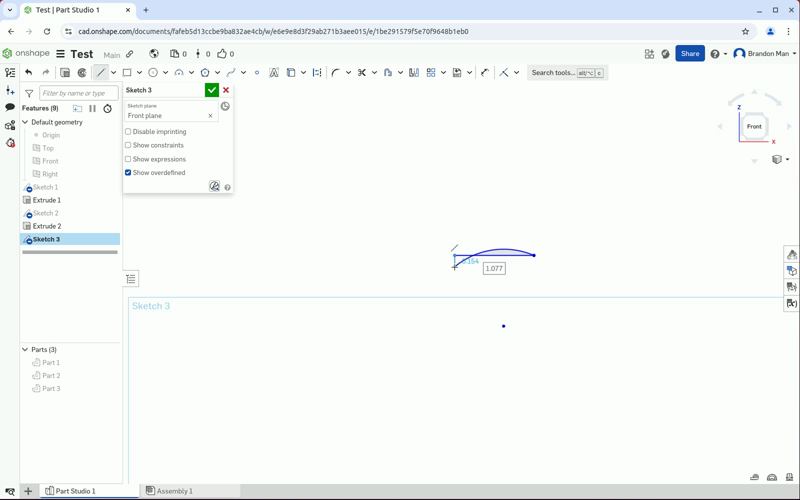
scroll(-6)
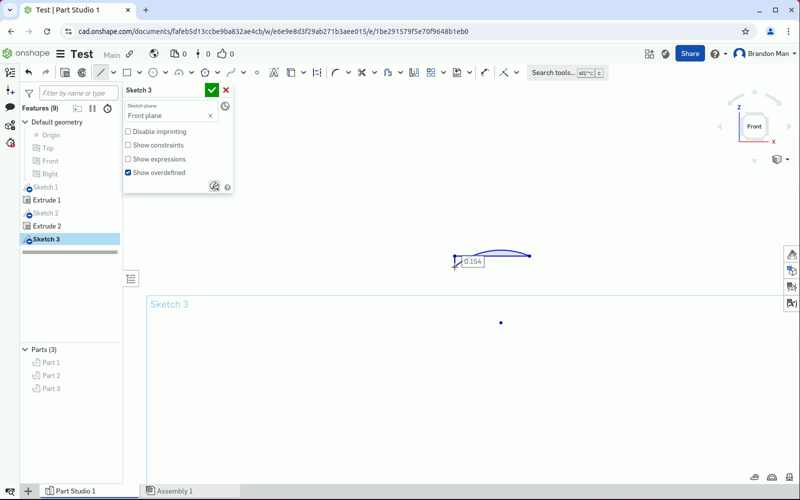
scroll(-6)
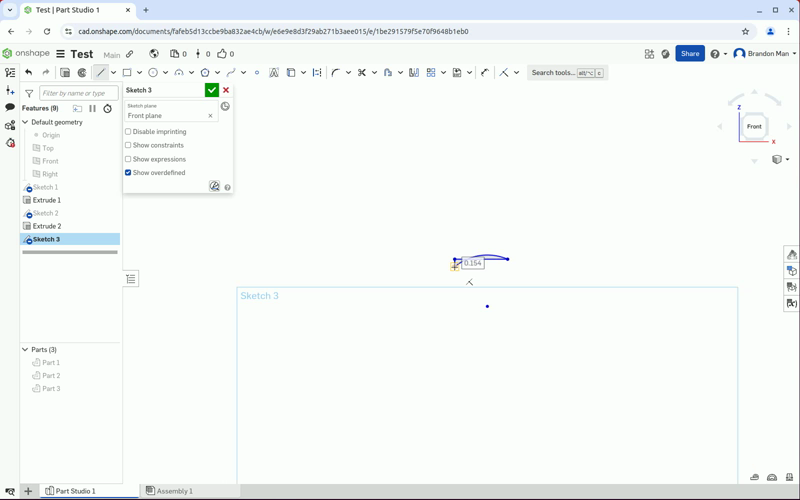
scroll(-6)
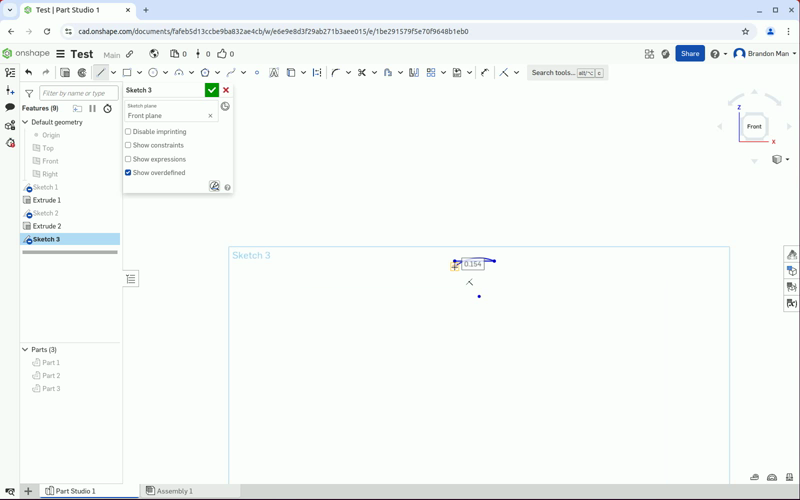
scroll(-6)
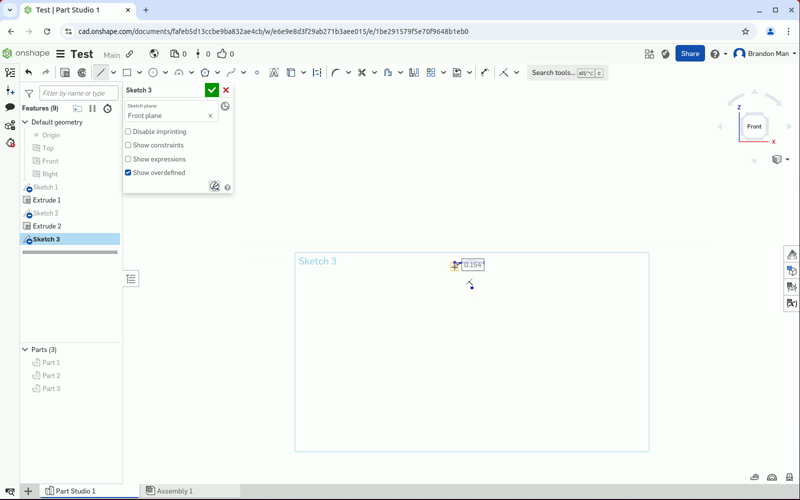
scroll(-6)
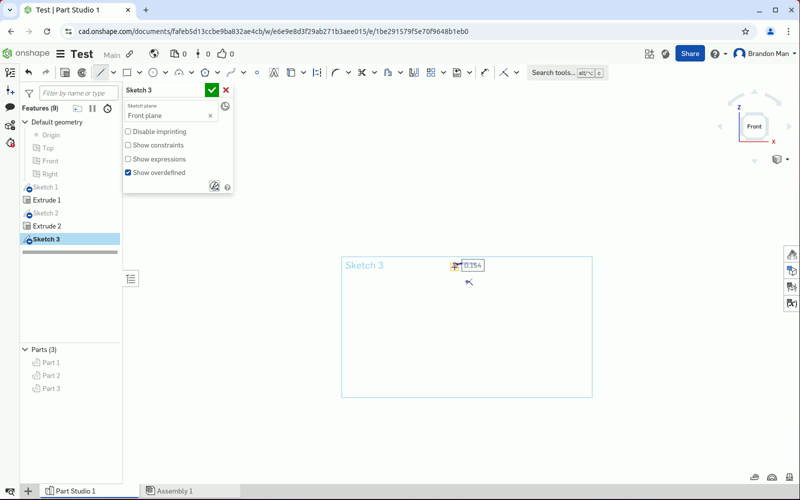
scroll(-6)
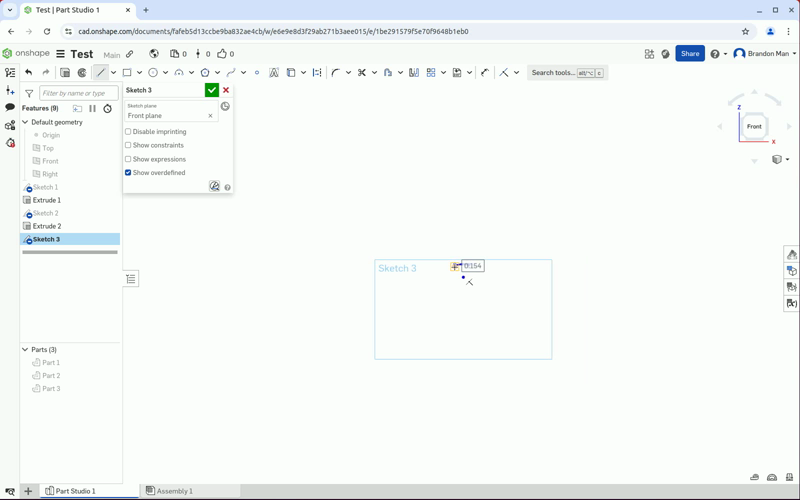
scroll(-6)
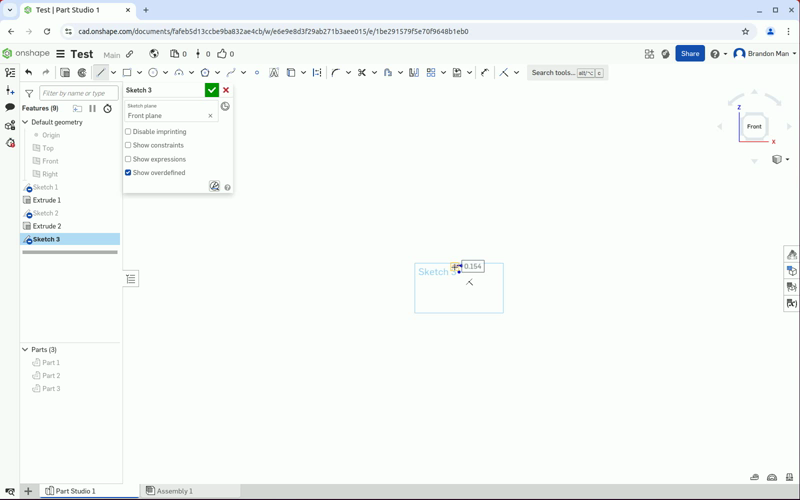
key(esc)
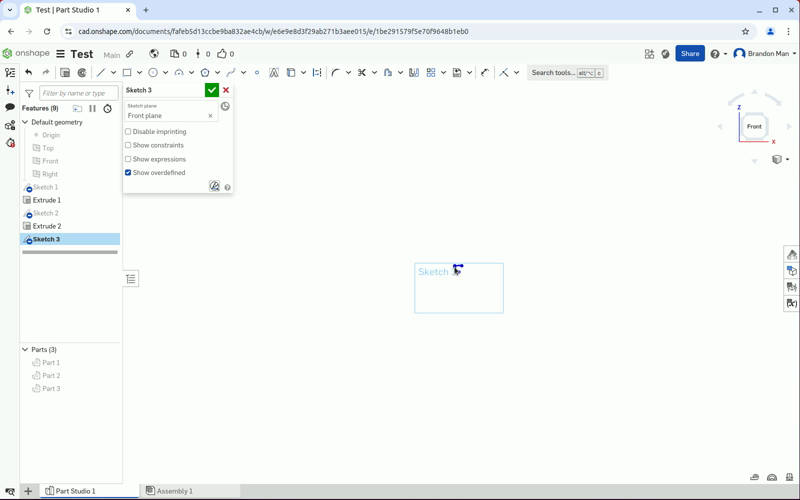
mouse_move(456, 265)
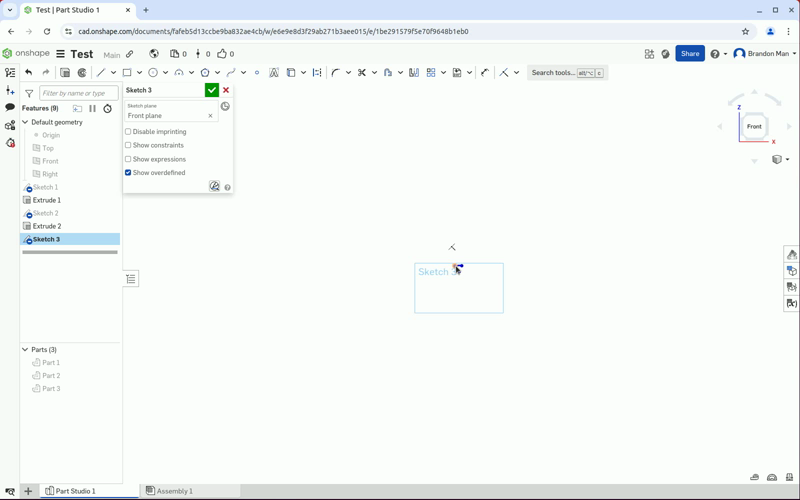
scroll(6)
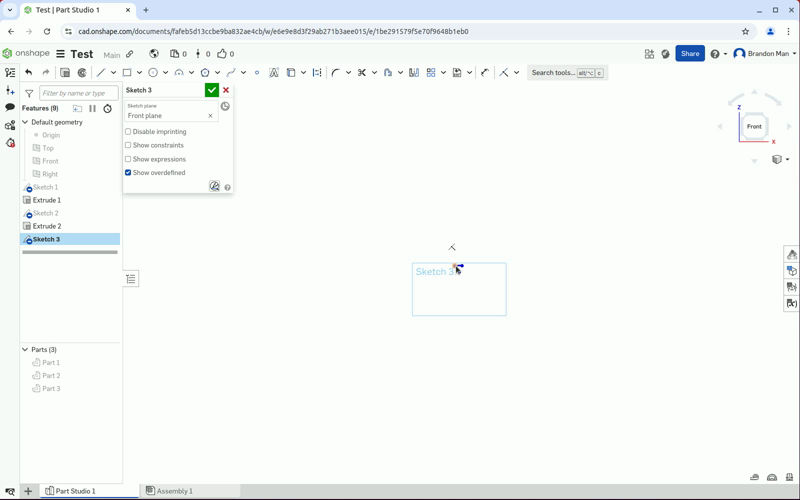
scroll(6)
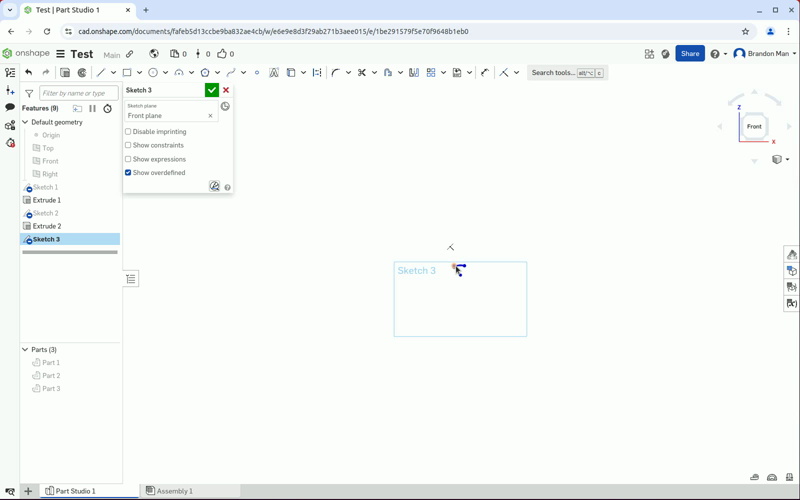
scroll(6)
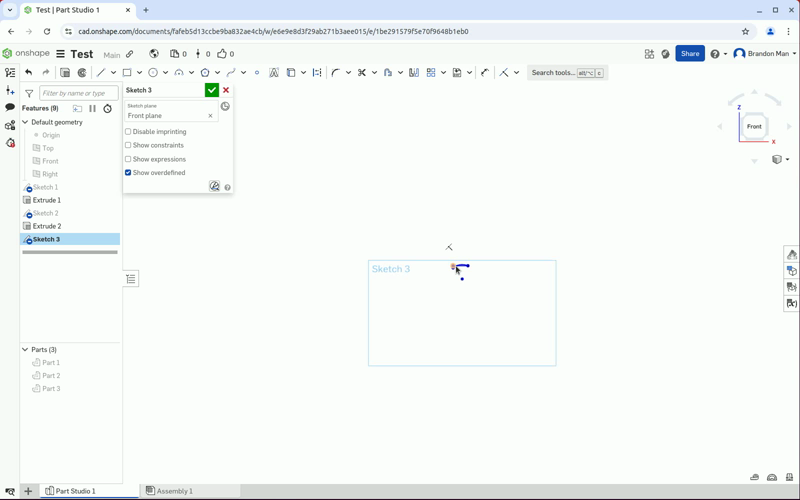
scroll(6)
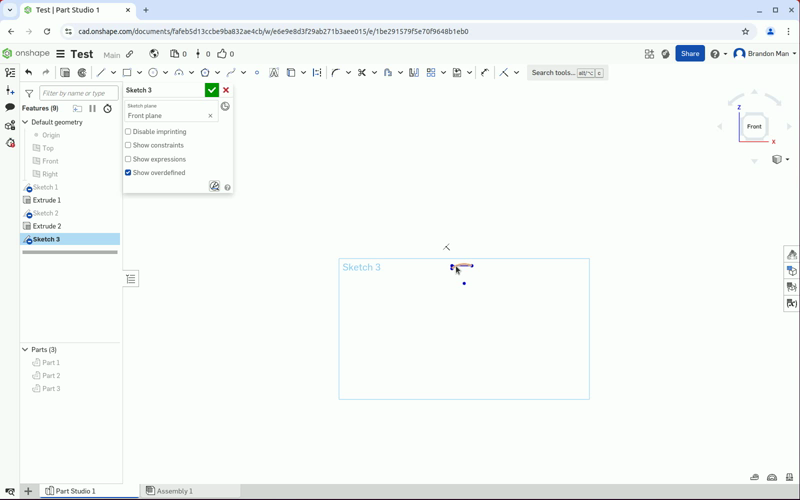
scroll(6)
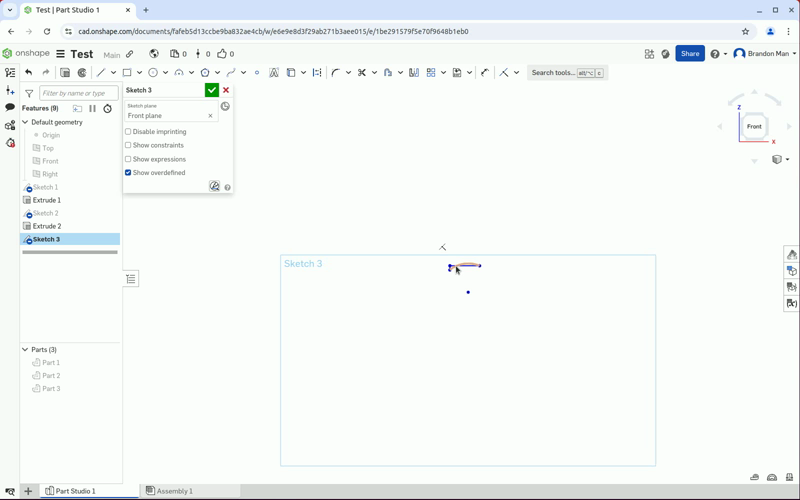
scroll(6)
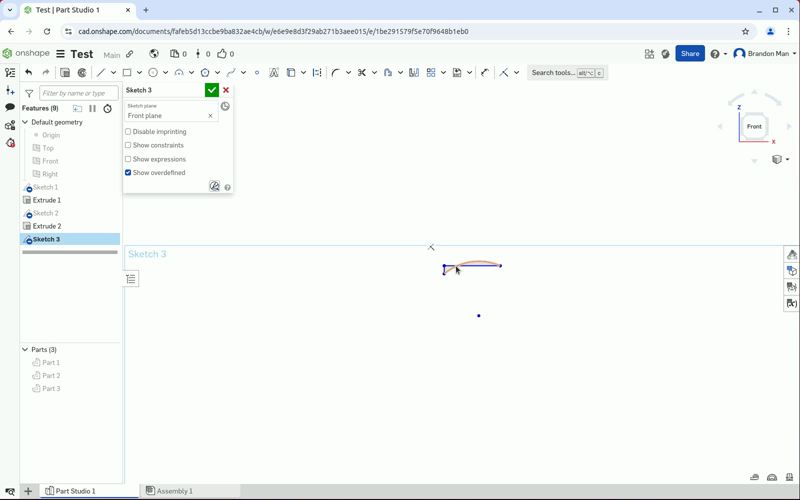
scroll(6)
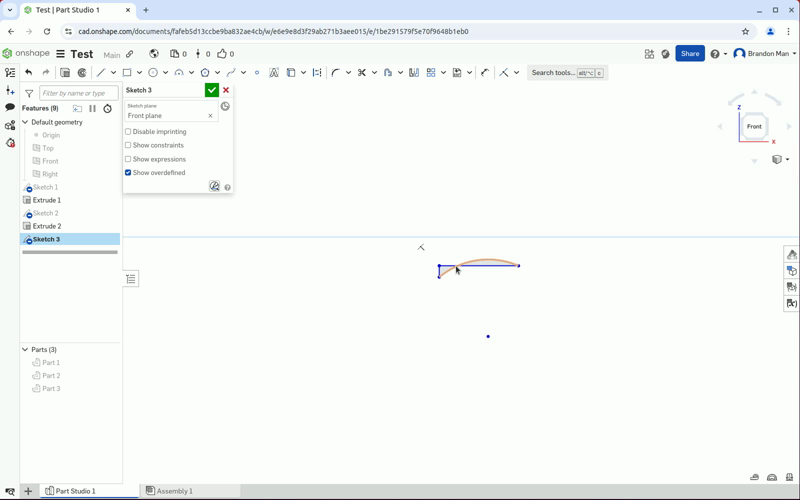
click(456, 265)
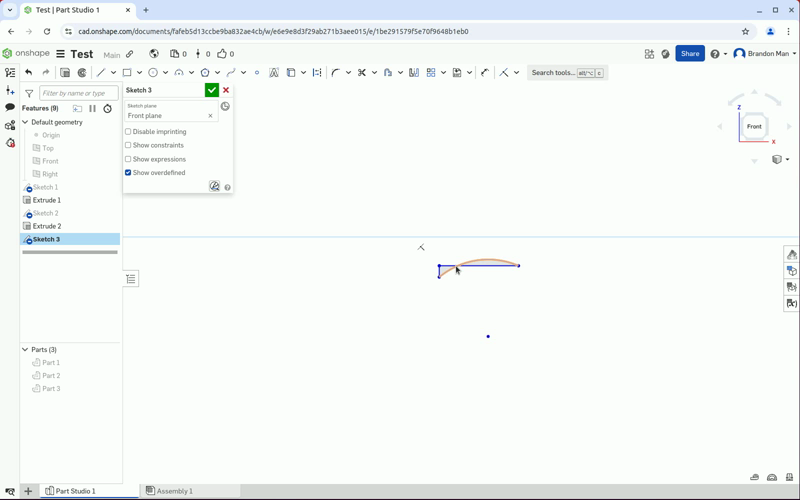
scroll(-6)
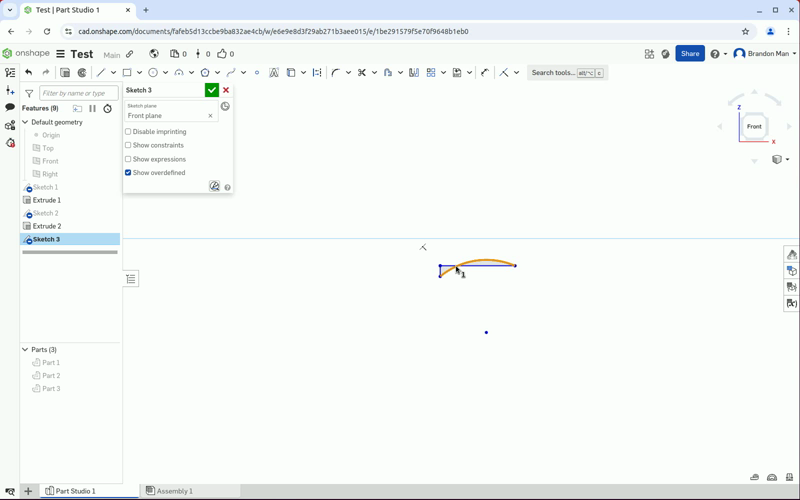
scroll(-6)
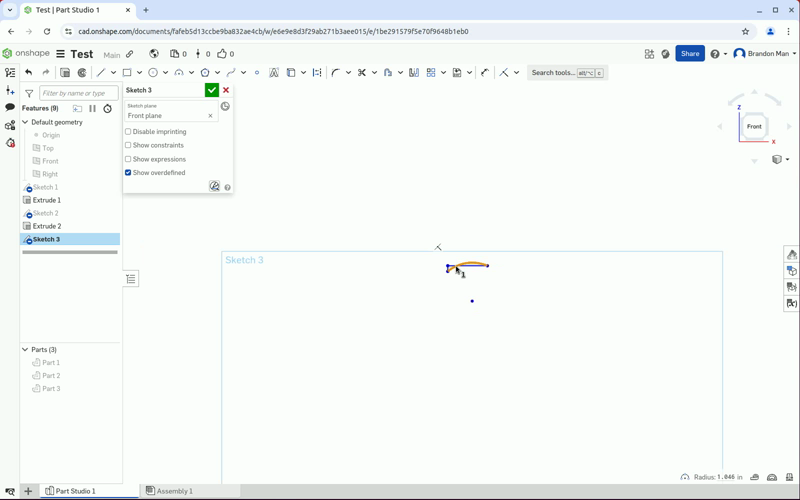
scroll(-6)
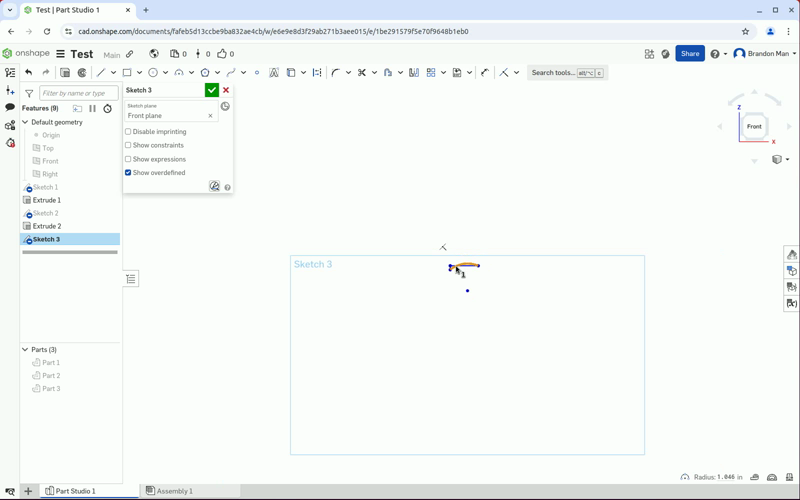
scroll(-6)
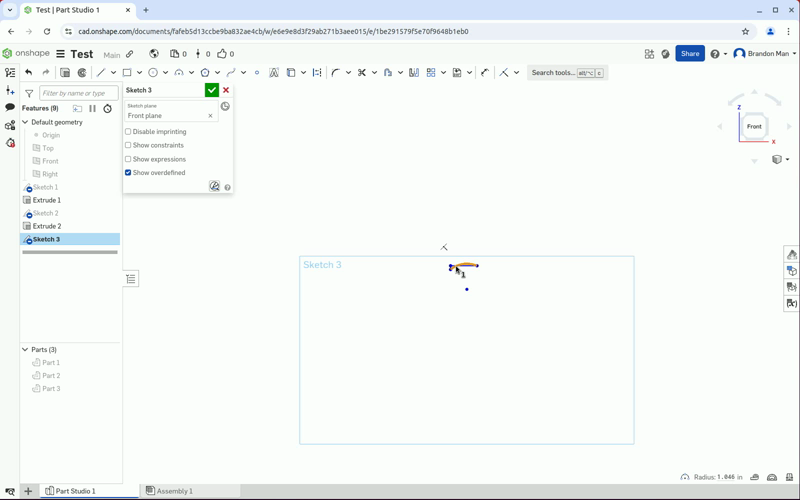
scroll(-6)
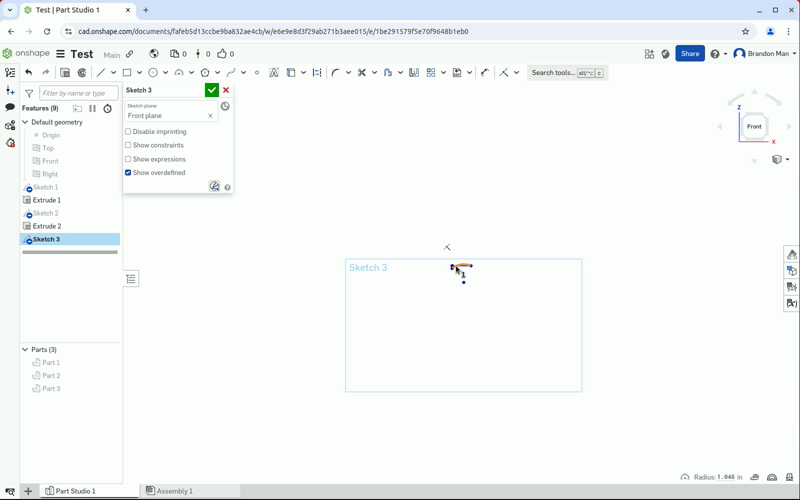
scroll(-6)
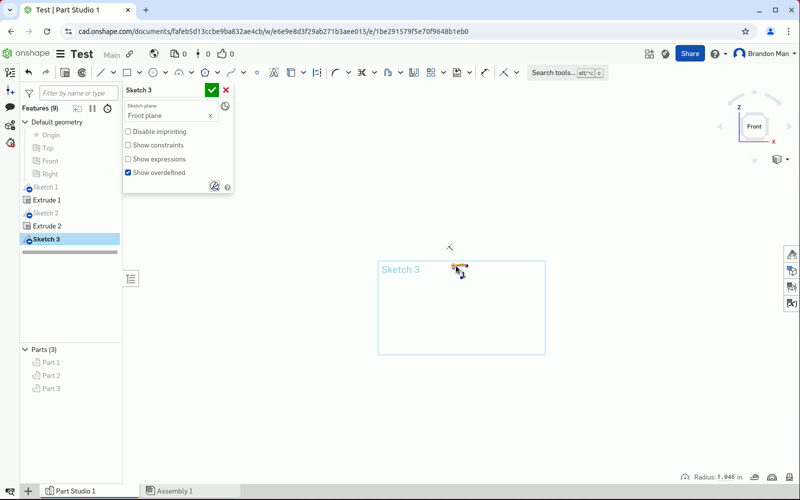
scroll(-6)
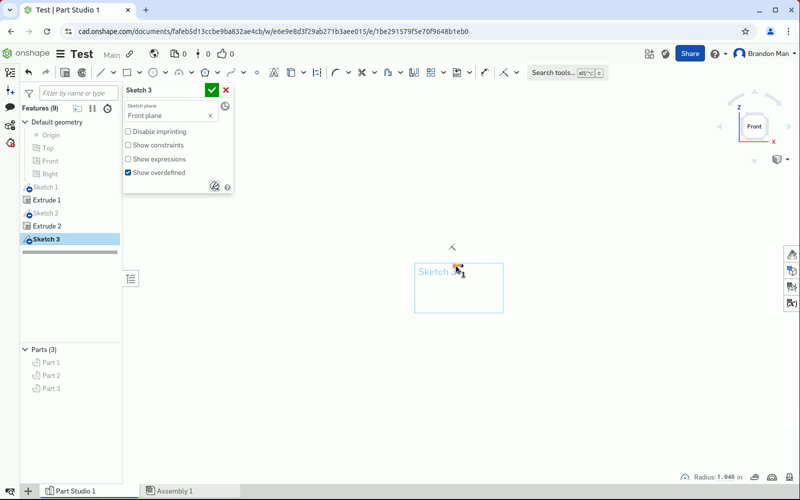
mouse_move(73, 352)
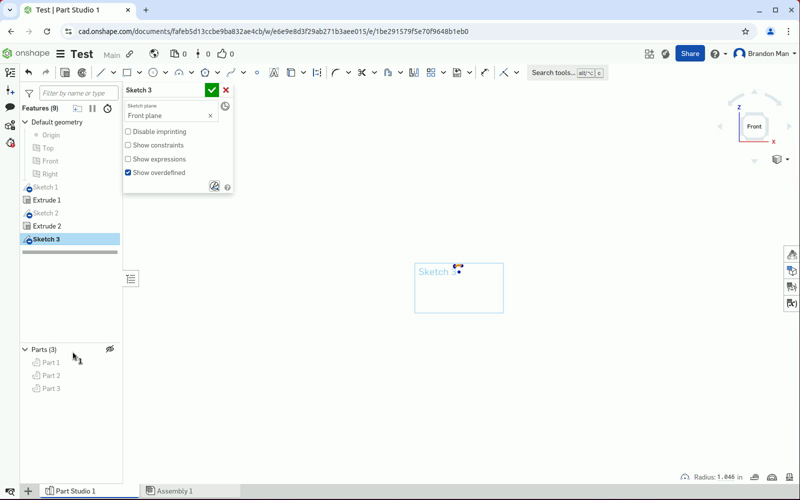
key(shift+y)
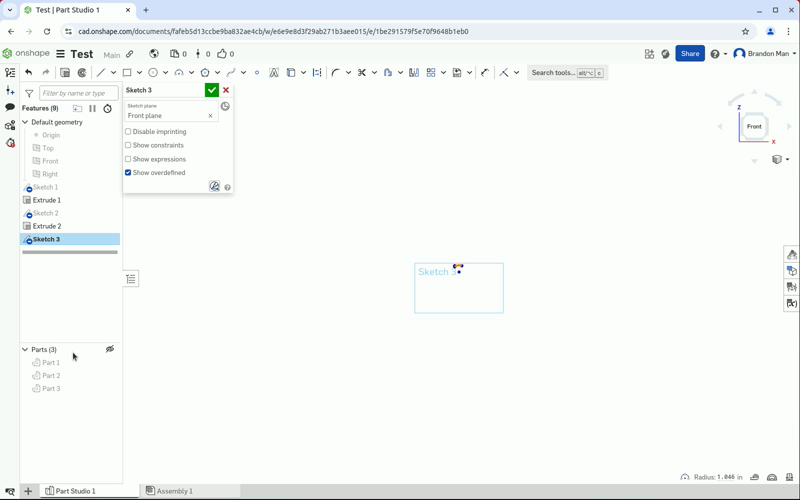
key(shift+e)
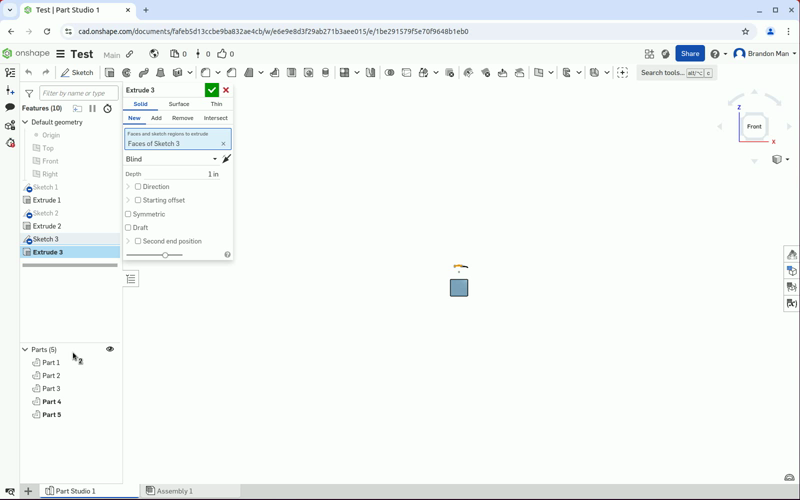
mouse_move(143, 106)
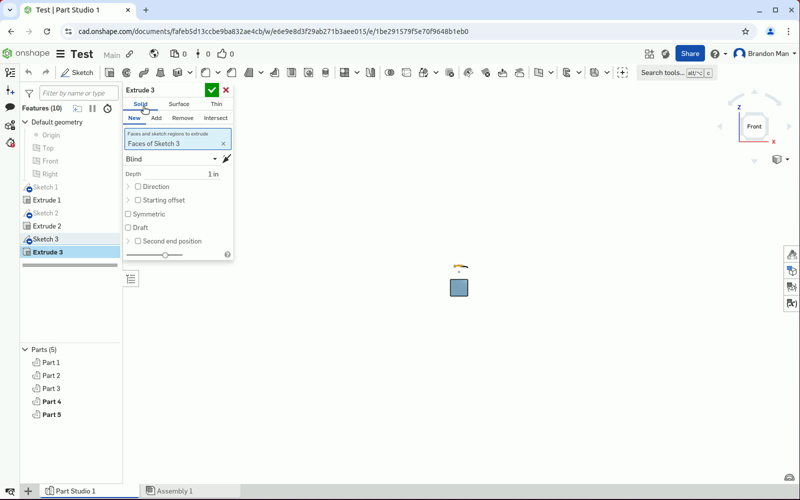
click(143, 106)
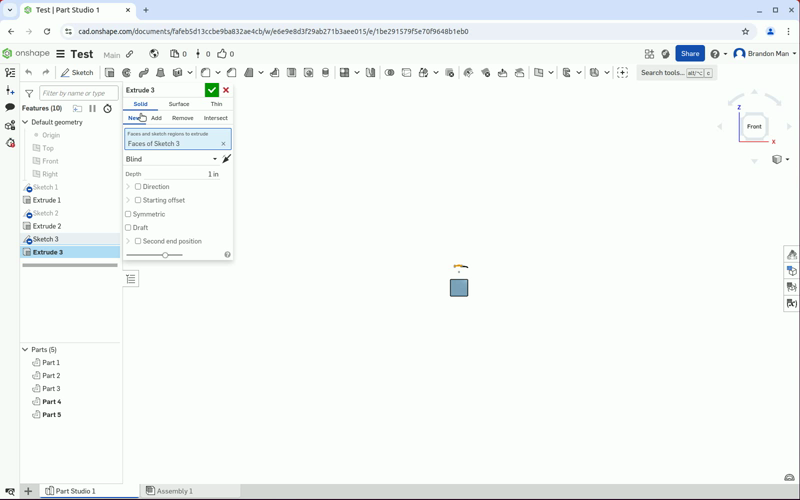
mouse_move(137, 120)
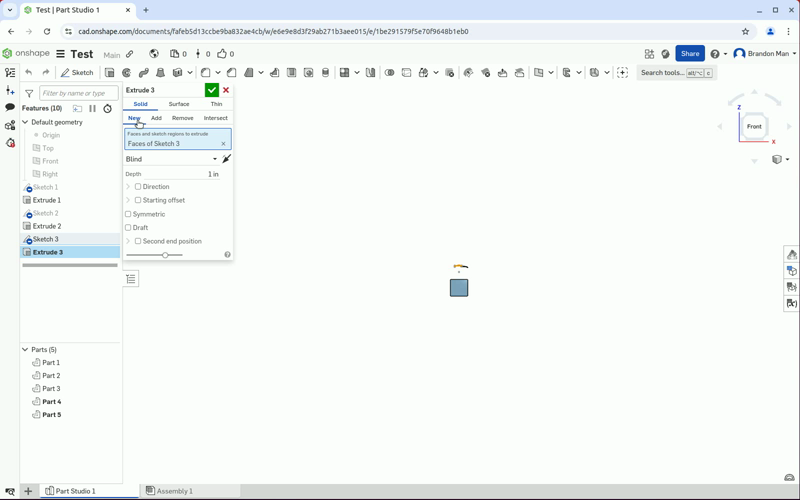
click(137, 120)
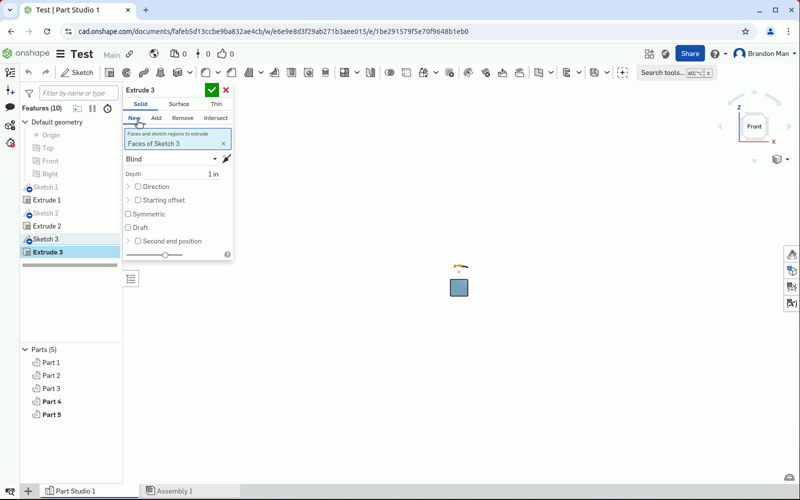
key(tab, 4)
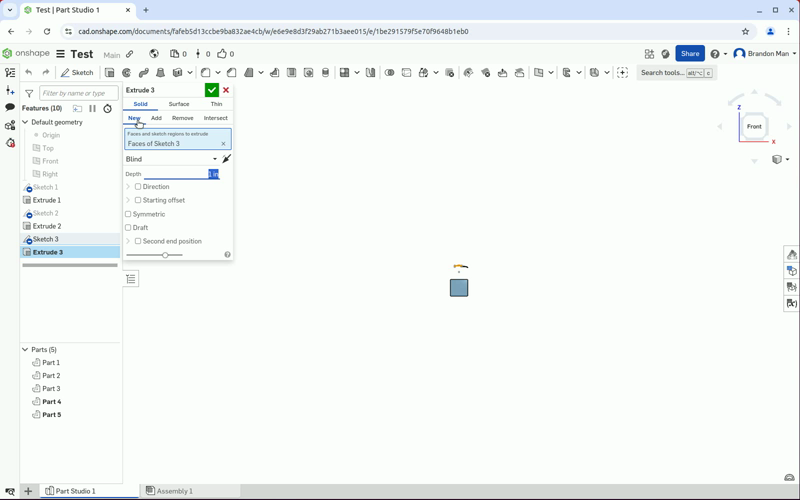
text(2.407)
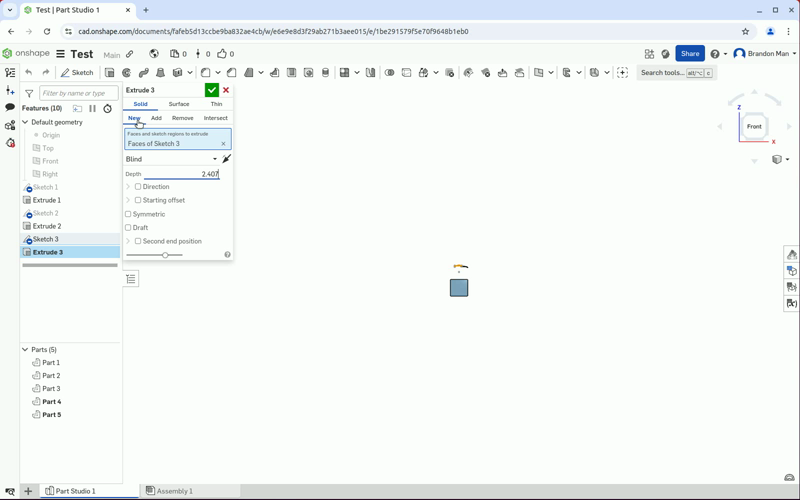
key(enter)
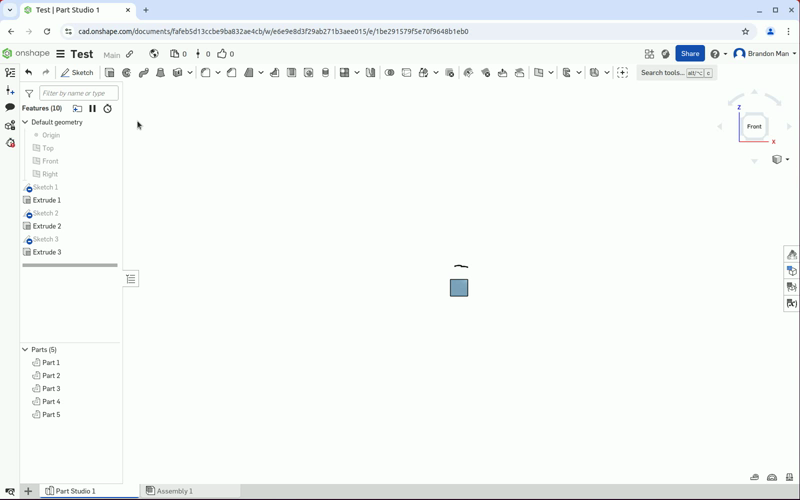
key(shift+h)
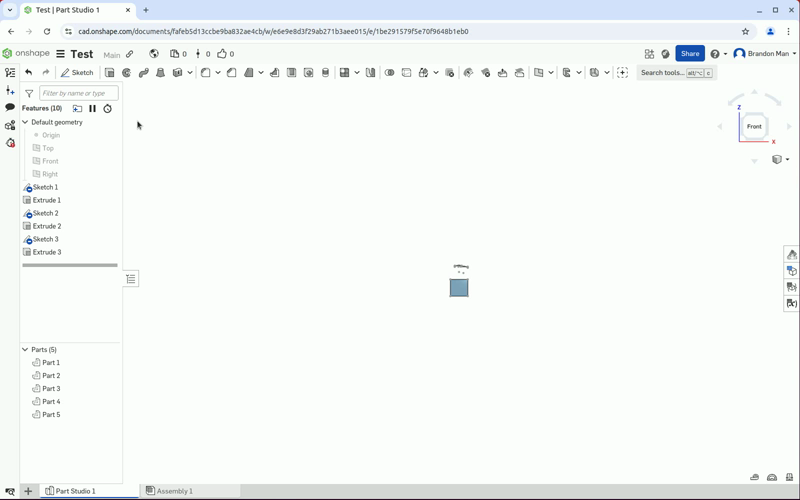
key(shift+h)
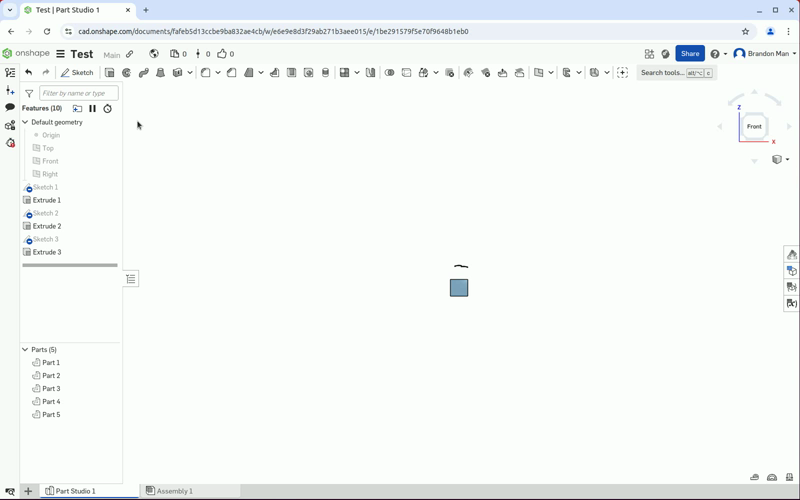
mouse_move(73, 189)
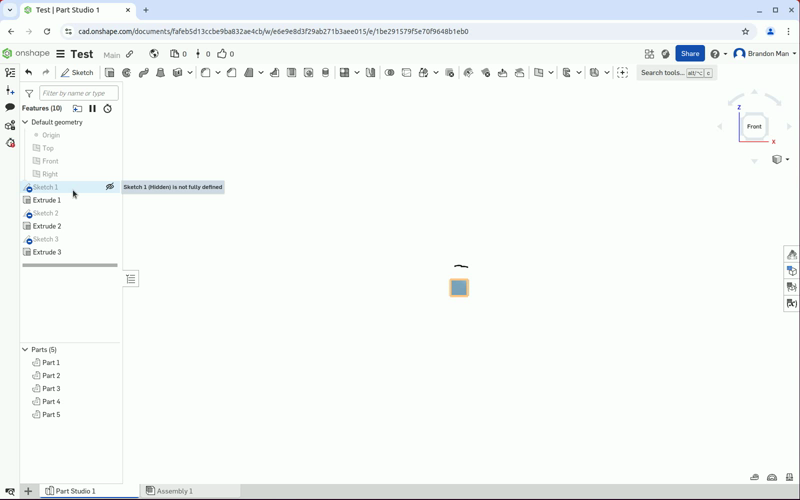
click(73, 189)
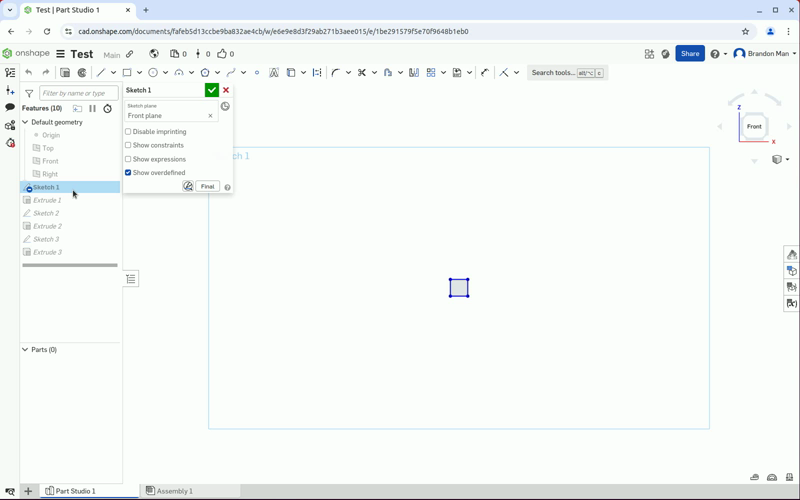
mouse_move(229, 92)
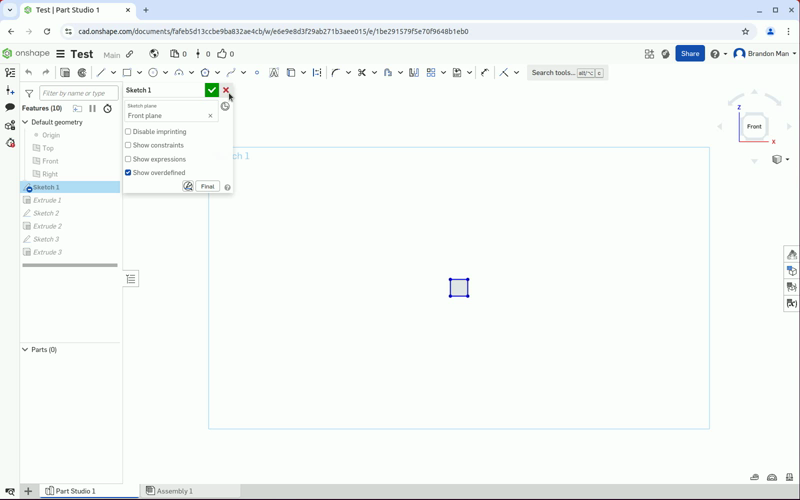
click(229, 92)
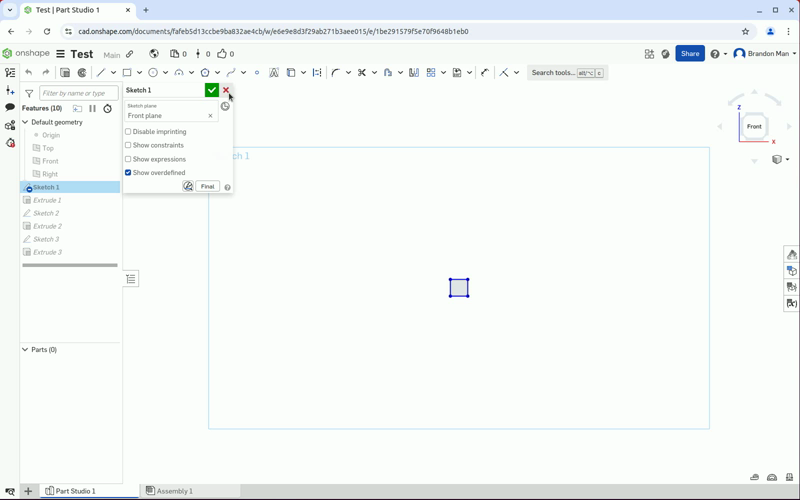
key(shift+s)
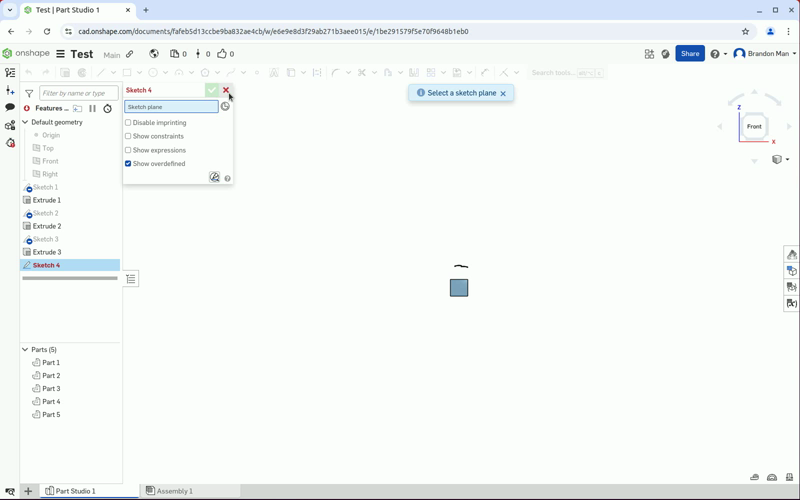
mouse_move(73, 163)
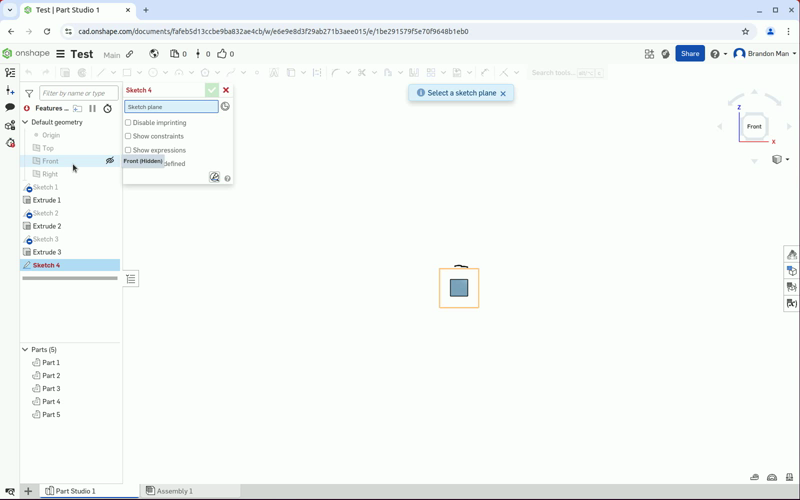
click(73, 163)
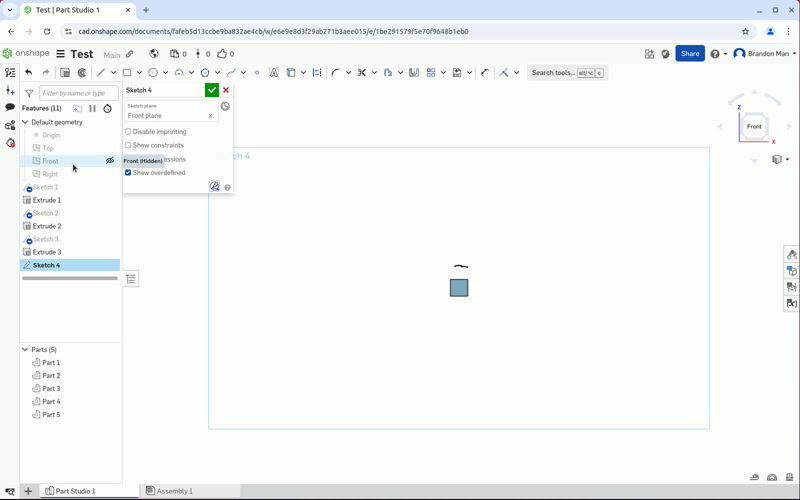
mouse_move(73, 352)
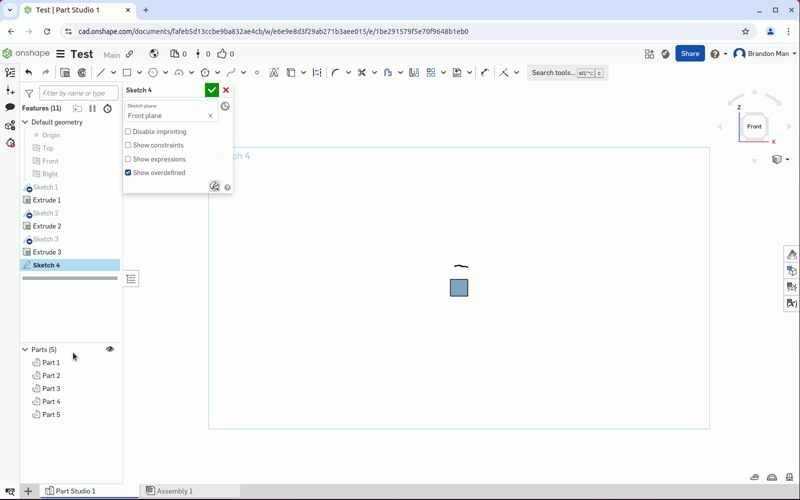
key(y)
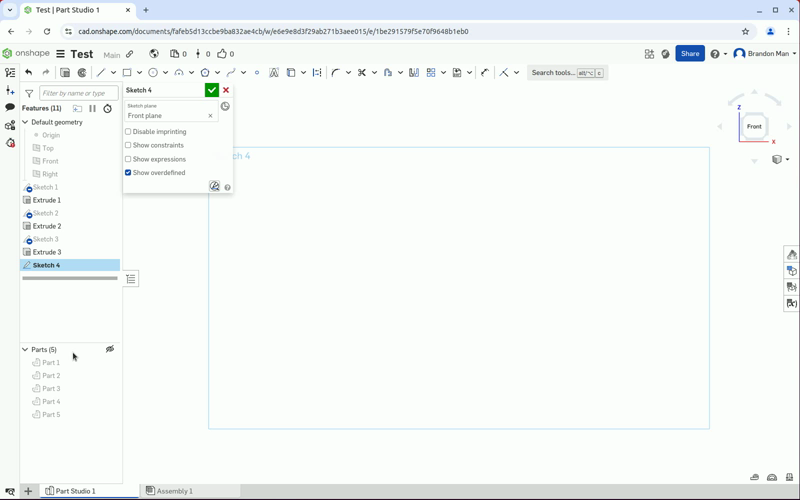
key(l)
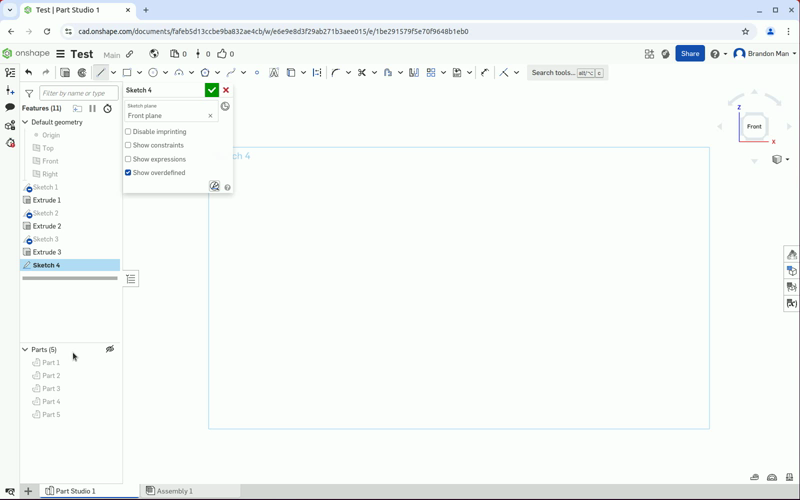
key_down(shift)
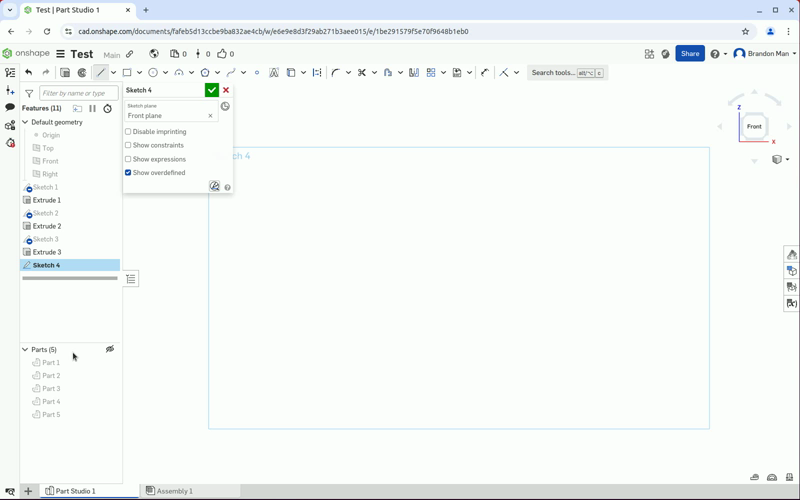
mouse_move(454, 276)
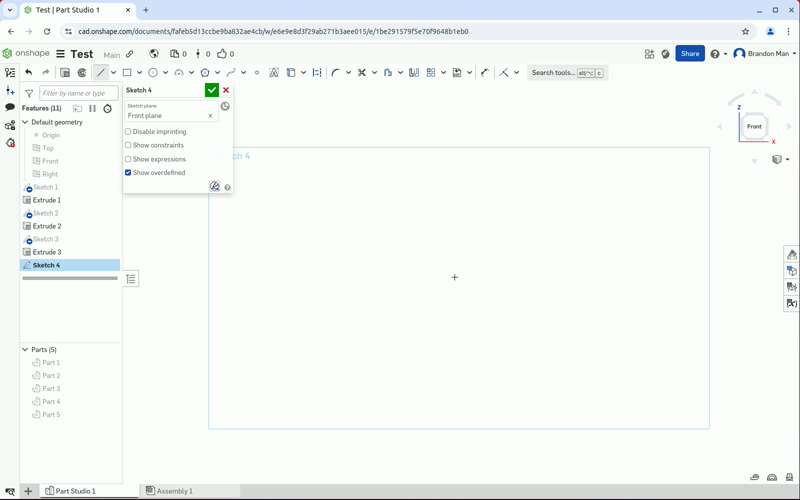
click(454, 276)
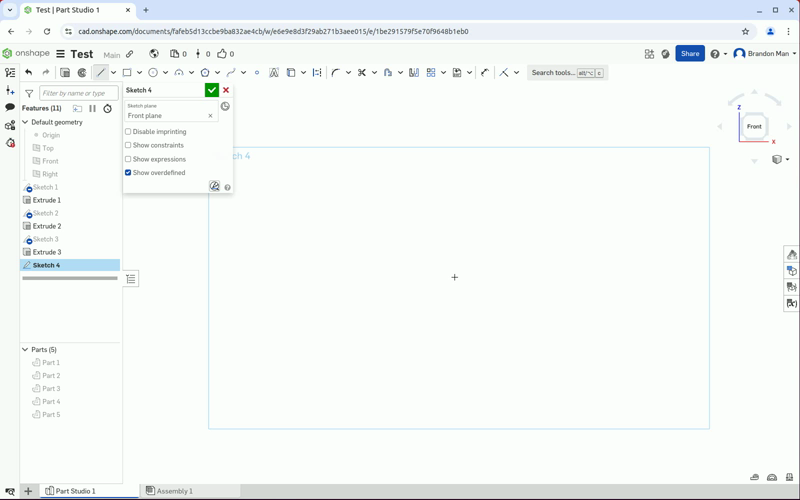
key_up(shift)
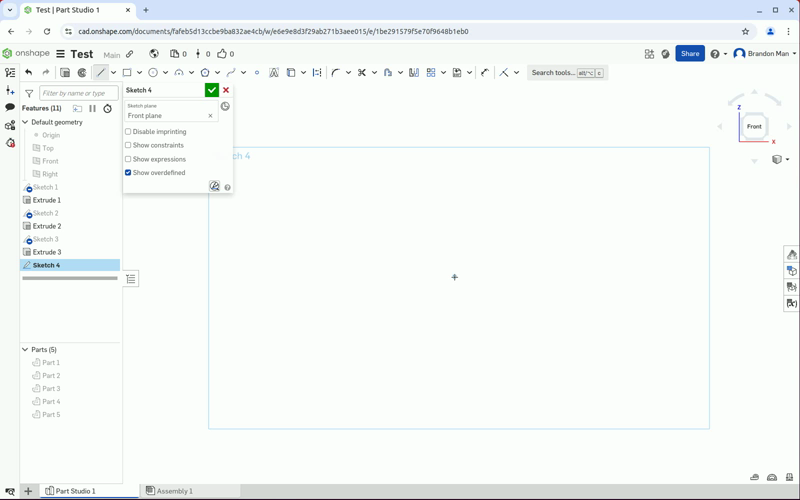
key_down(shift)
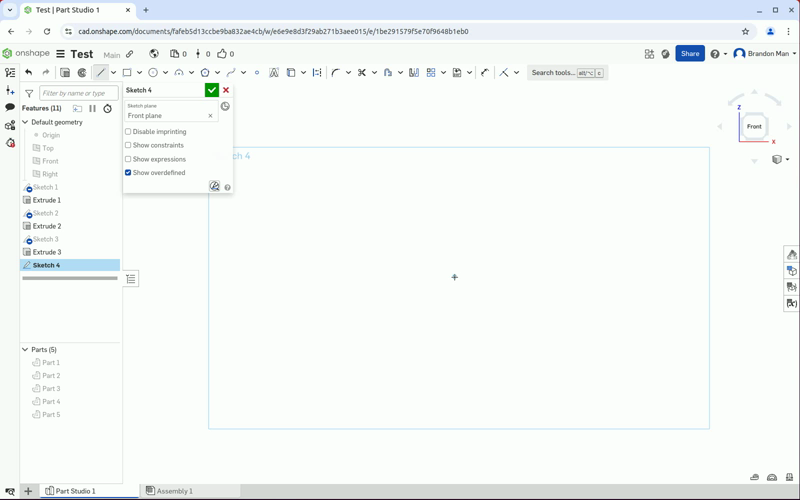
mouse_move(484, 276)
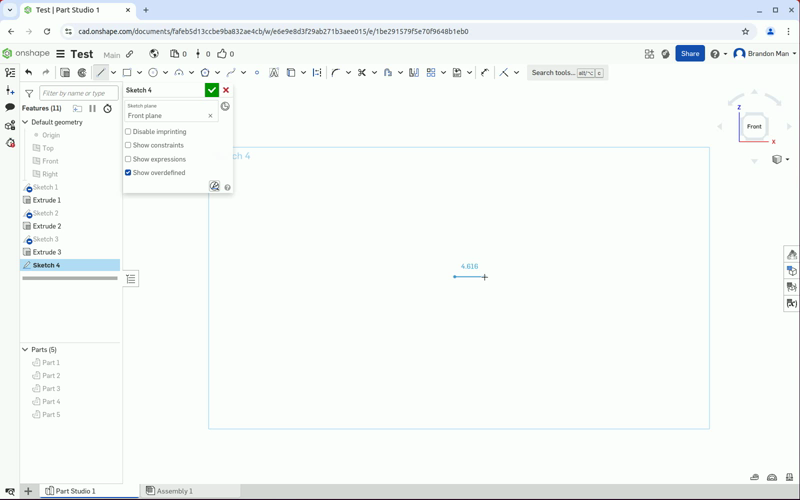
mouse_move(467, 276)
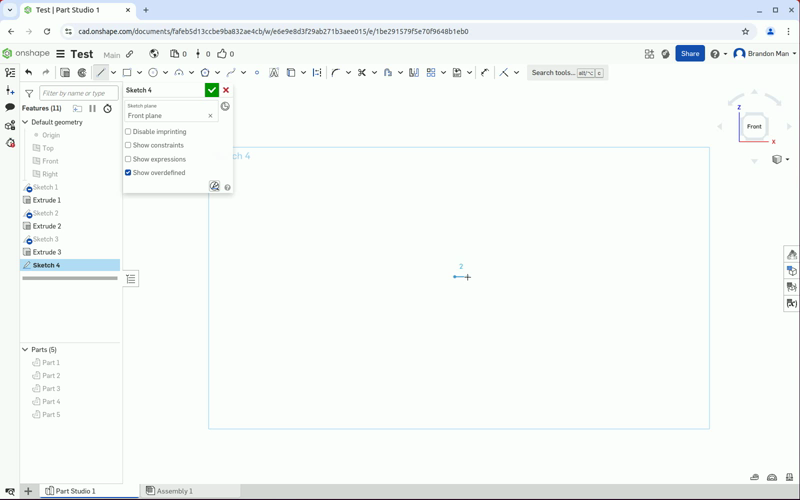
click(467, 276)
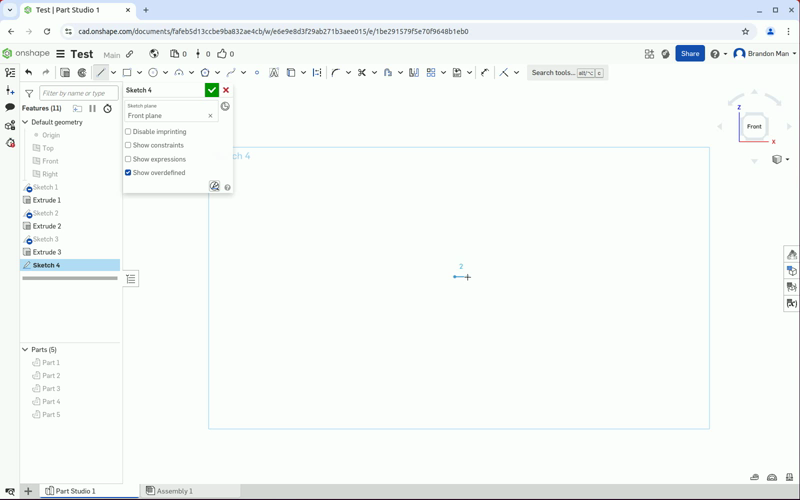
key_up(shift)
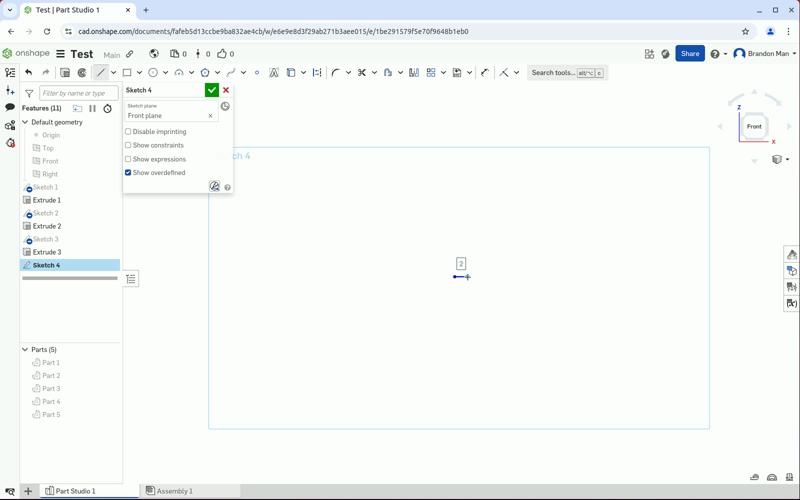
key_down(shift)
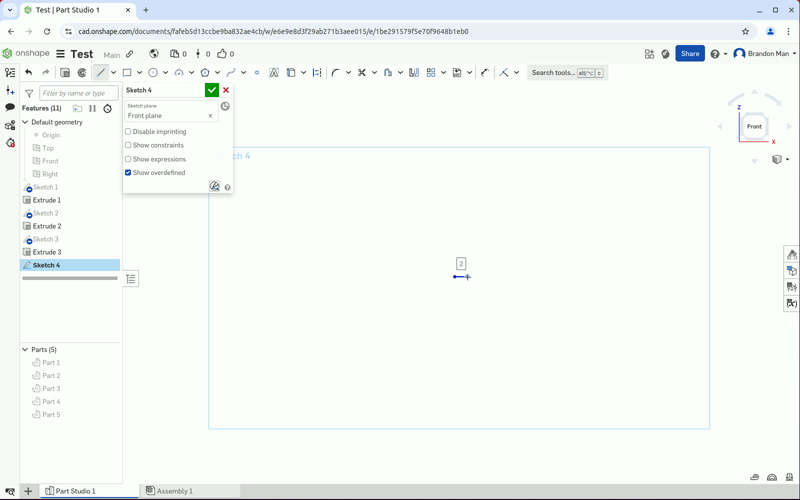
mouse_move(497, 276)
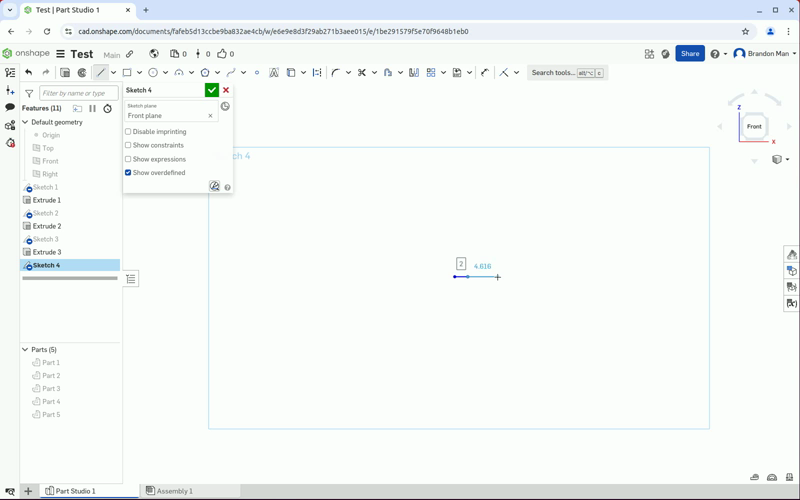
mouse_move(467, 265)
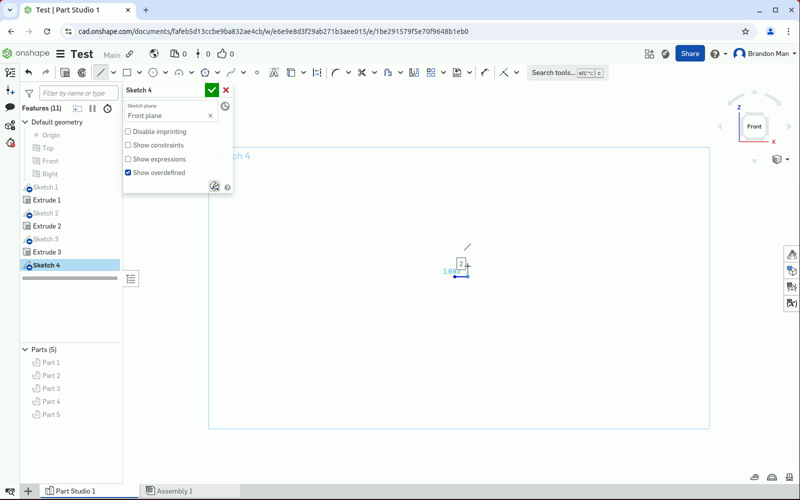
click(467, 265)
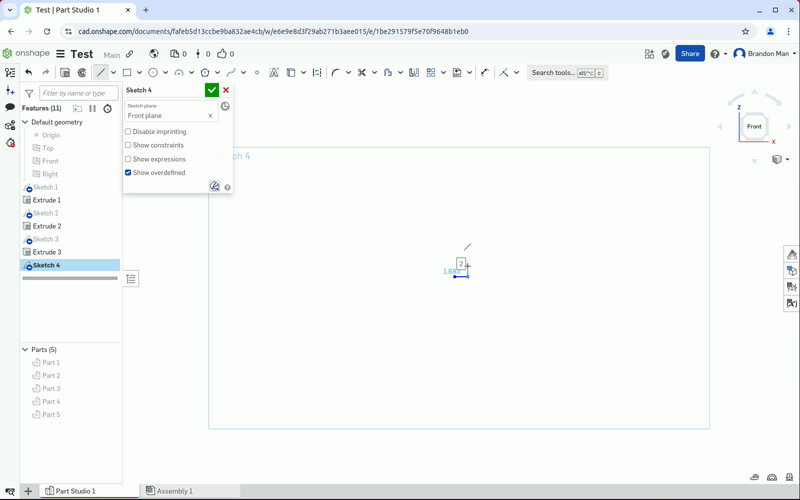
key_up(shift)
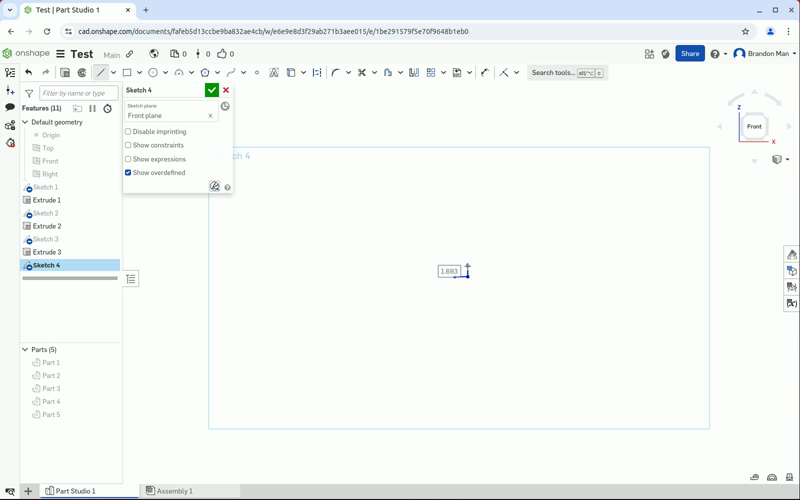
key(esc)
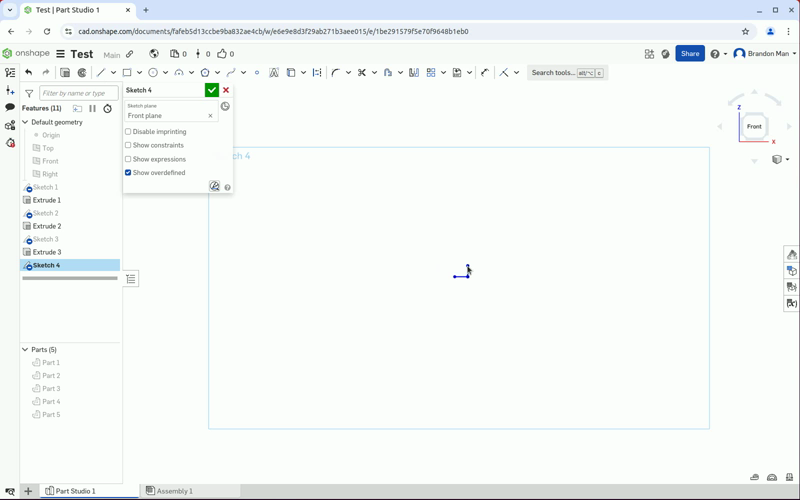
key(a)
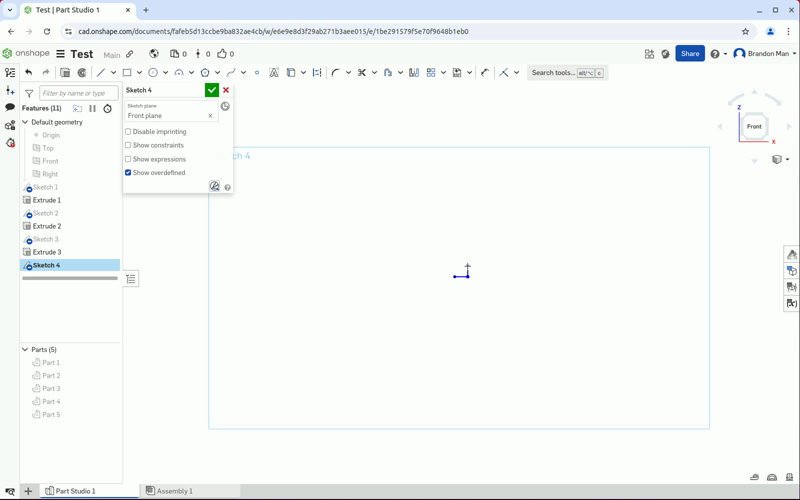
mouse_move(467, 265)
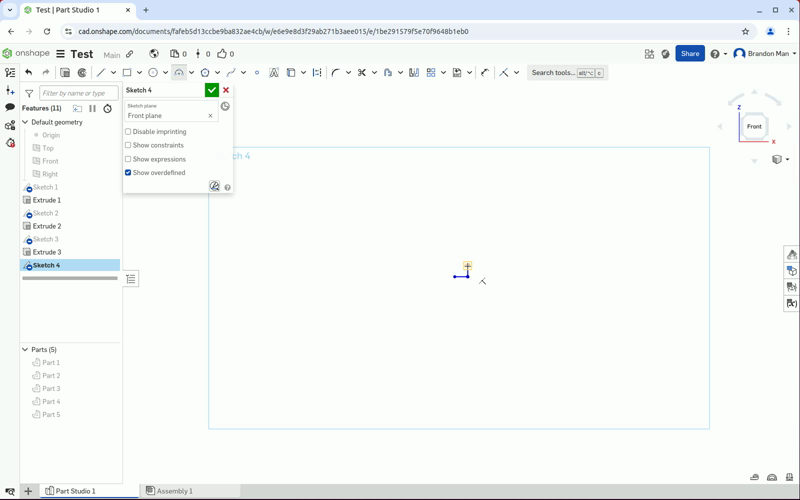
click(467, 265)
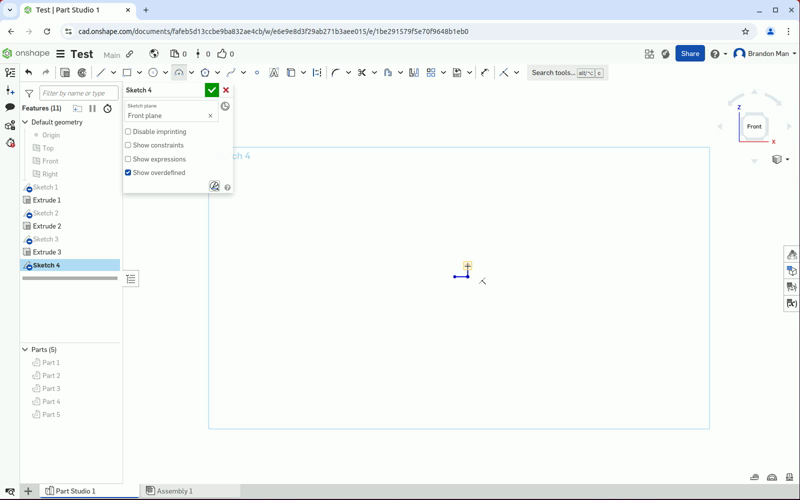
key_down(shift)
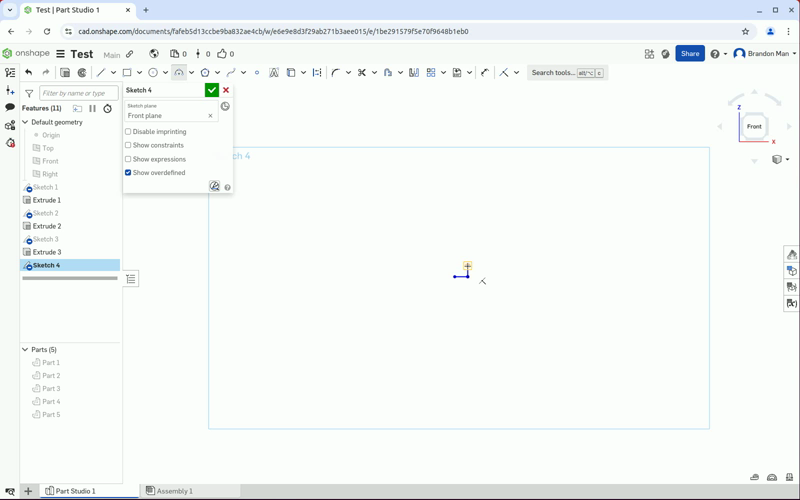
mouse_move(454, 265)
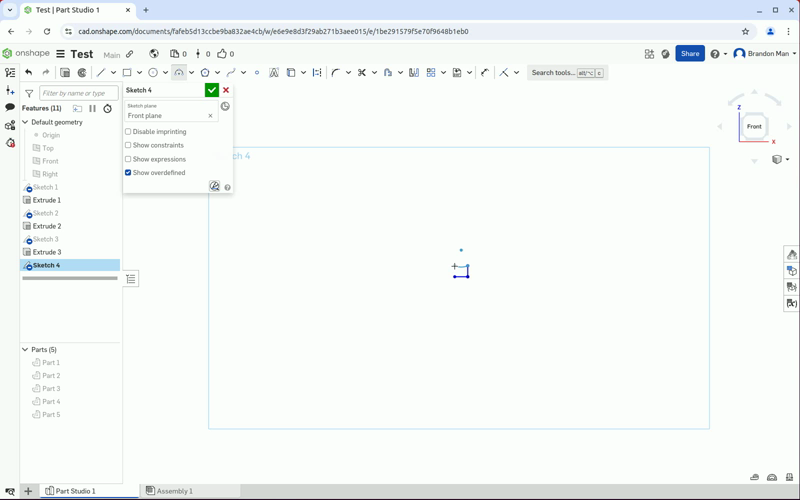
click(454, 265)
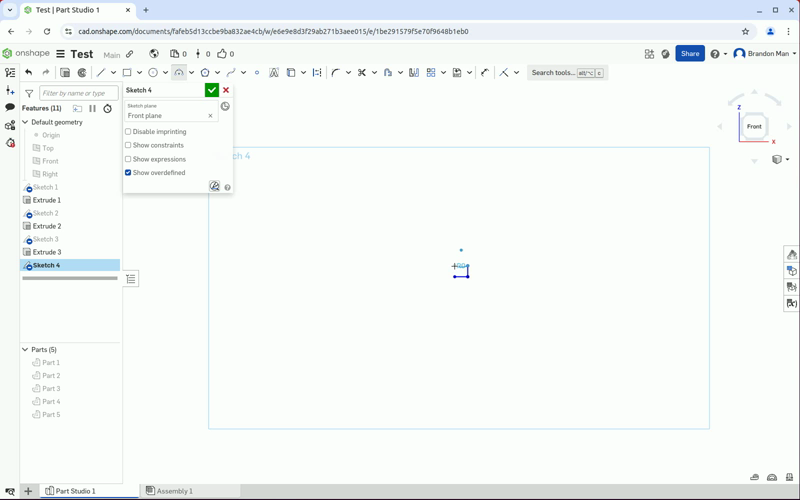
mouse_move(461, 264)
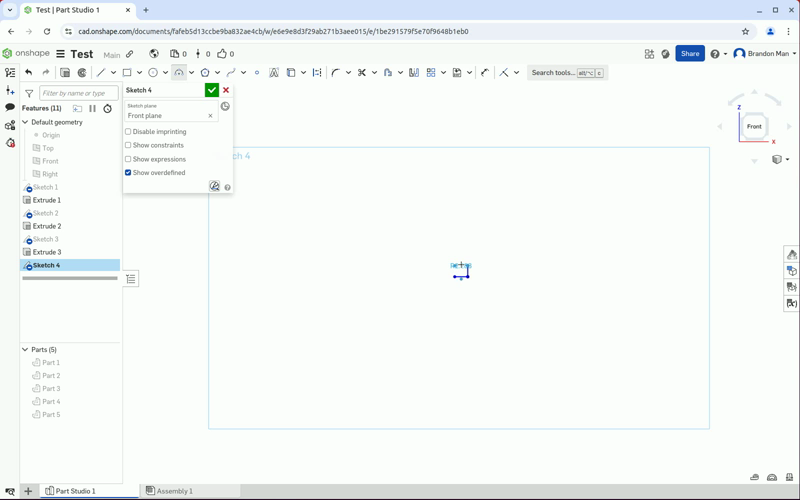
click(461, 264)
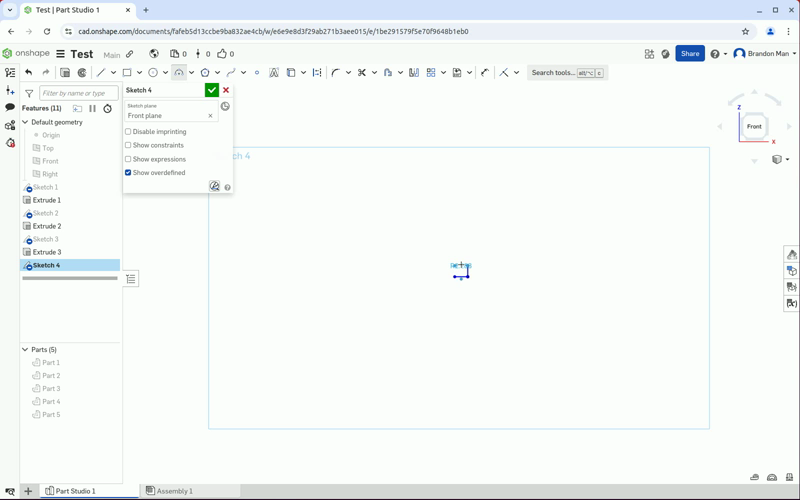
key_up(shift)
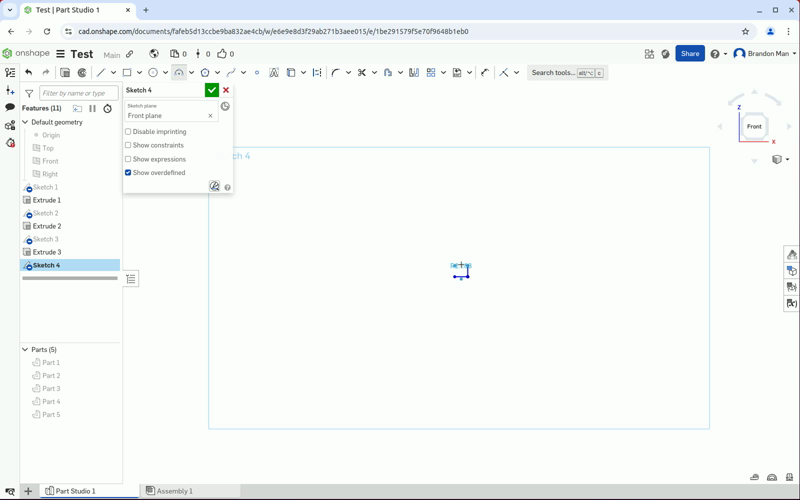
key(esc)
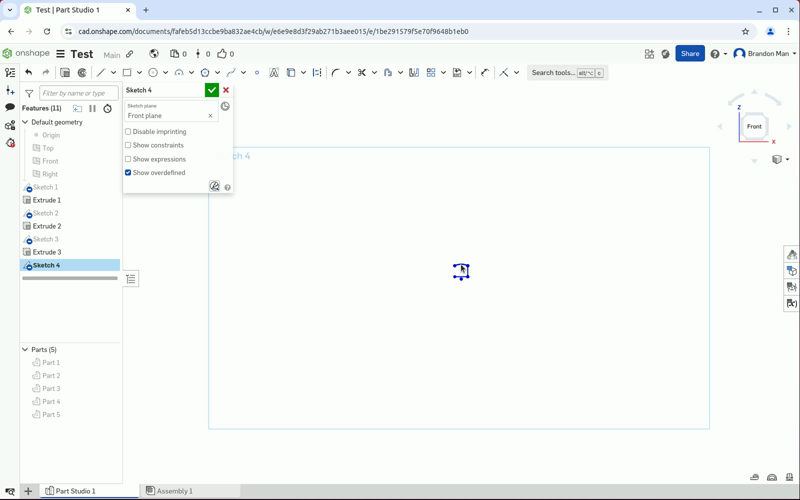
key(l)
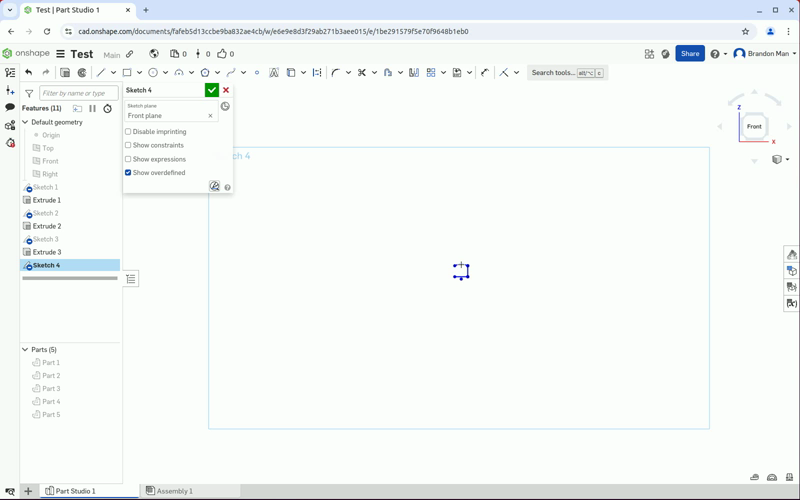
mouse_move(454, 265)
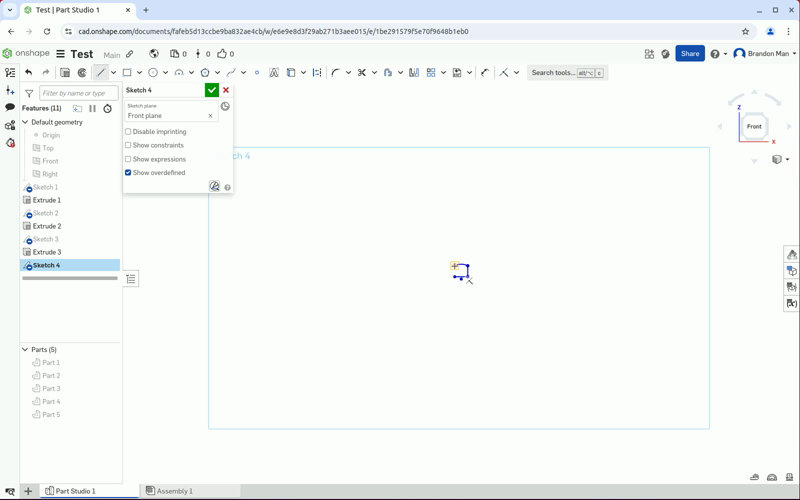
click(454, 265)
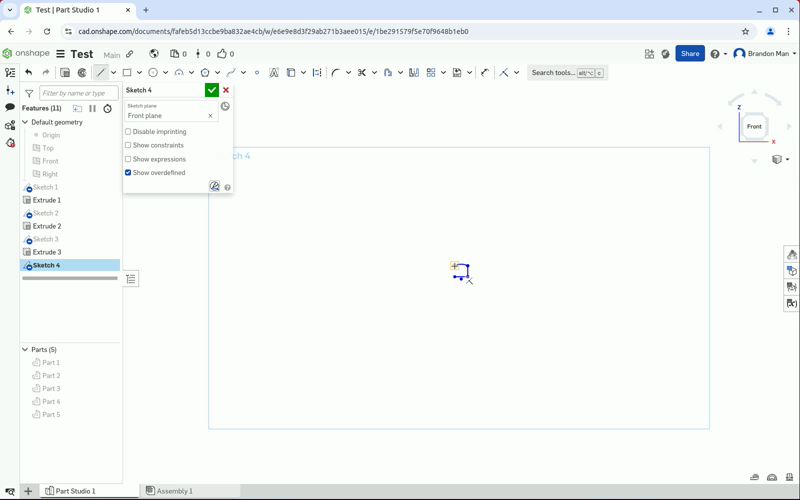
mouse_move(484, 265)
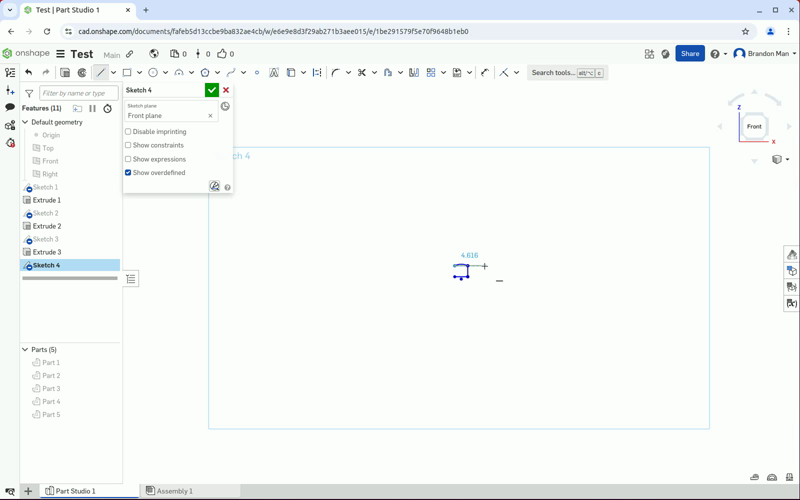
key_down(shift)
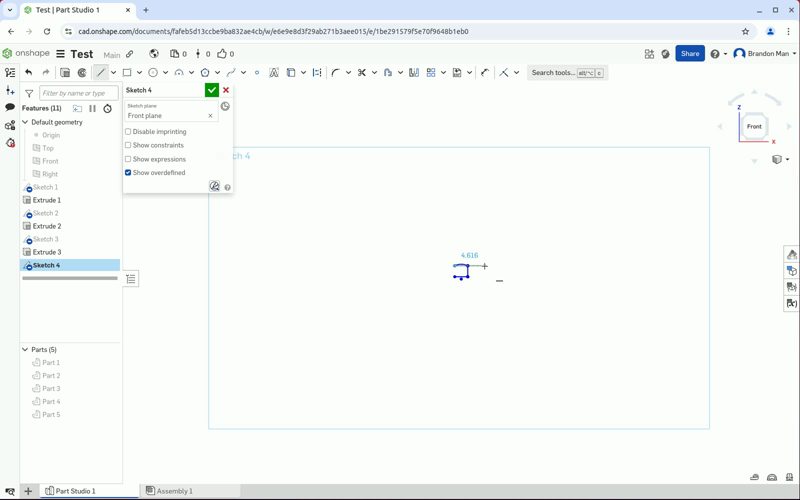
mouse_move(454, 276)
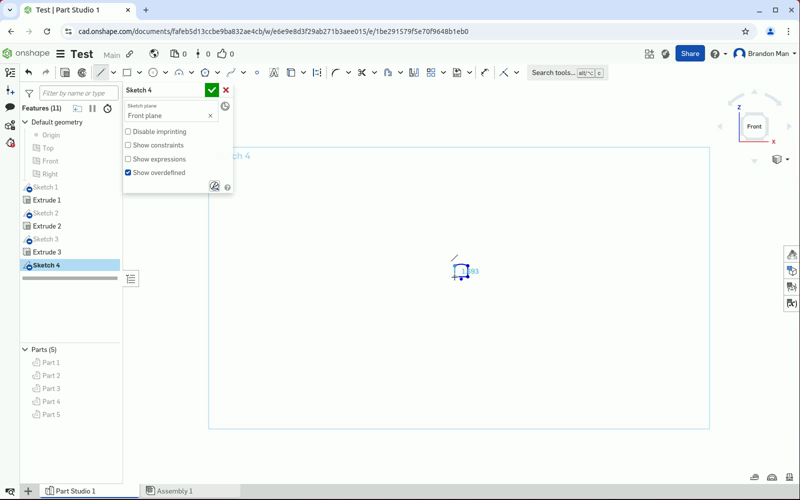
key_up(shift)
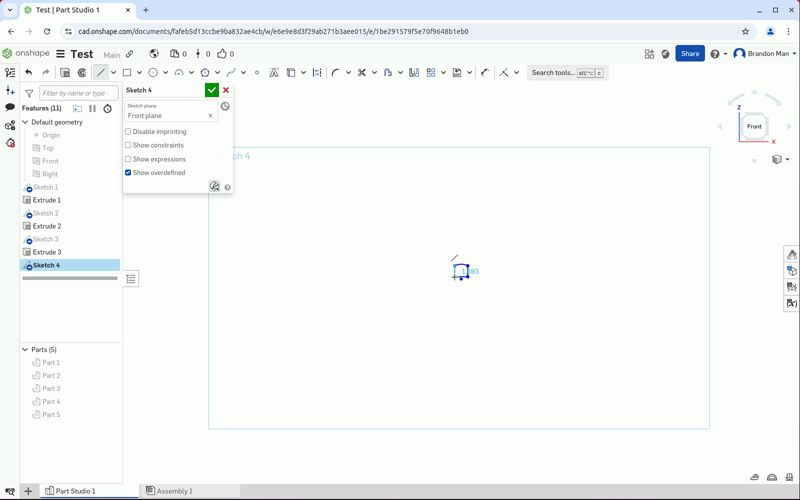
click(454, 276)
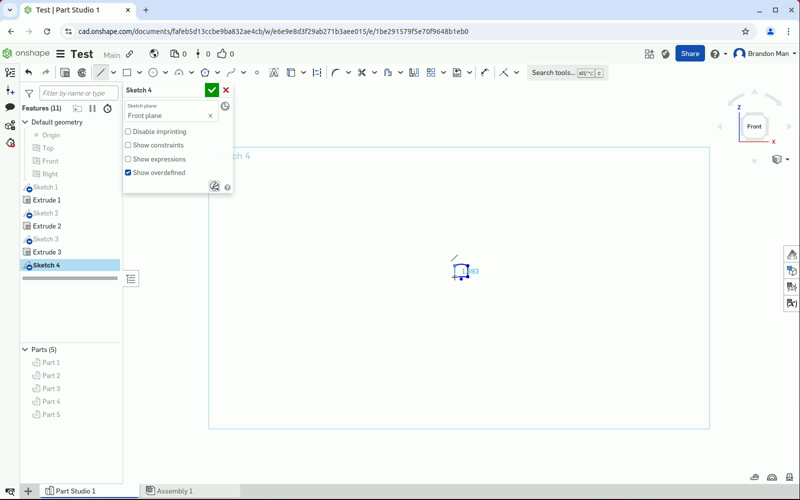
key(esc)
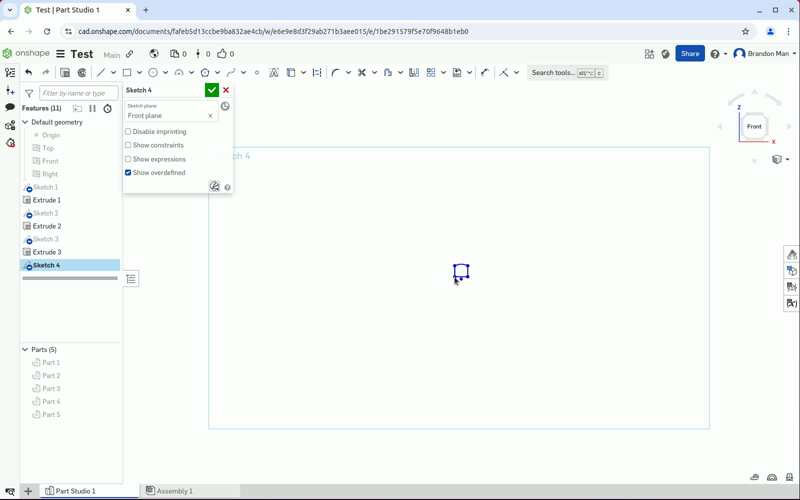
key(c)
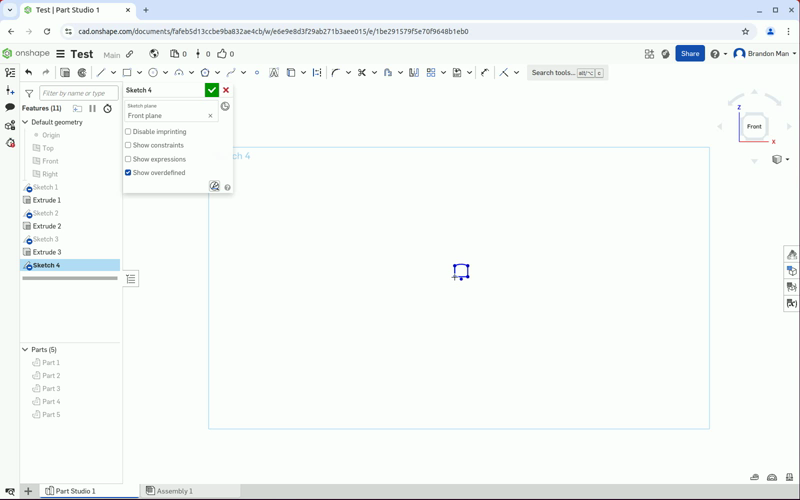
key_down(shift)
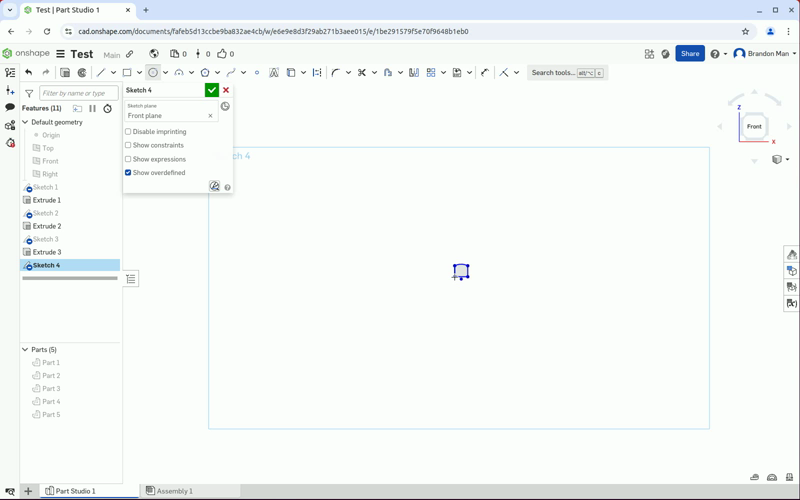
mouse_move(461, 270)
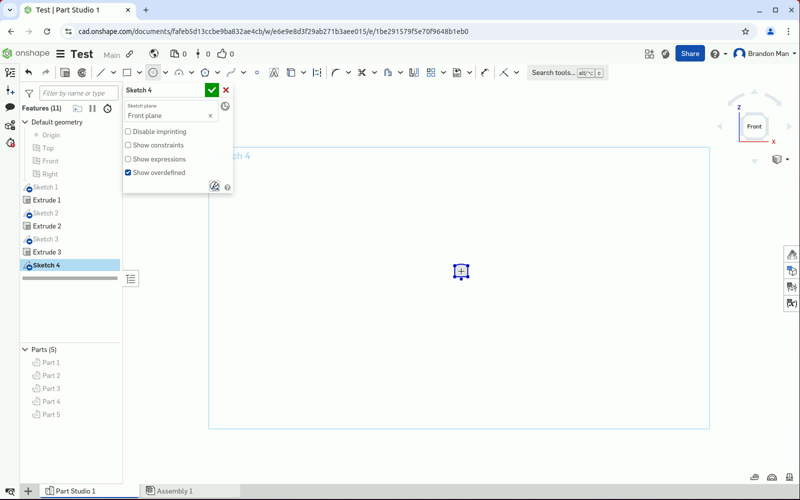
click(461, 270)
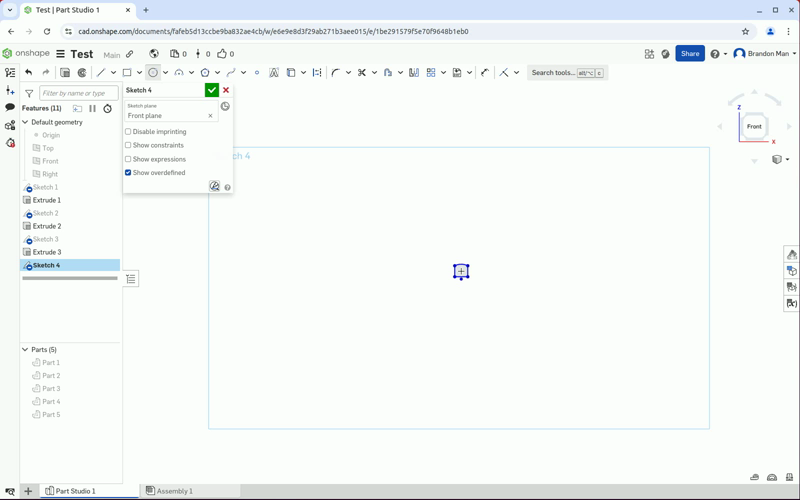
key_up(shift)
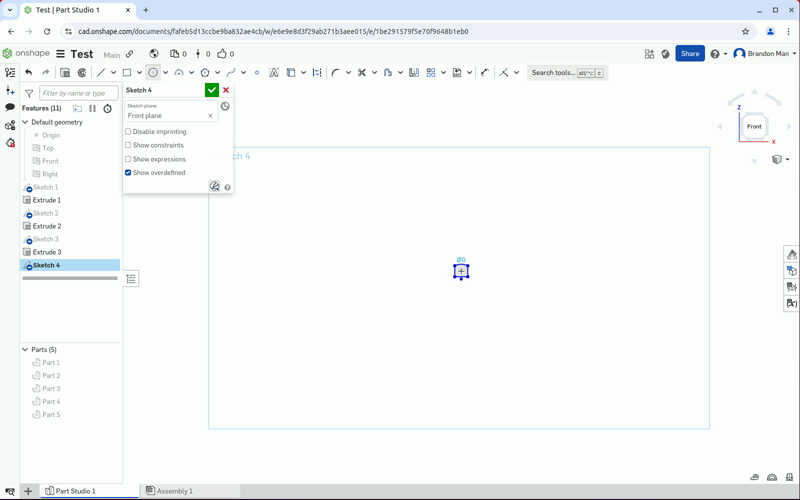
mouse_move(464, 270)
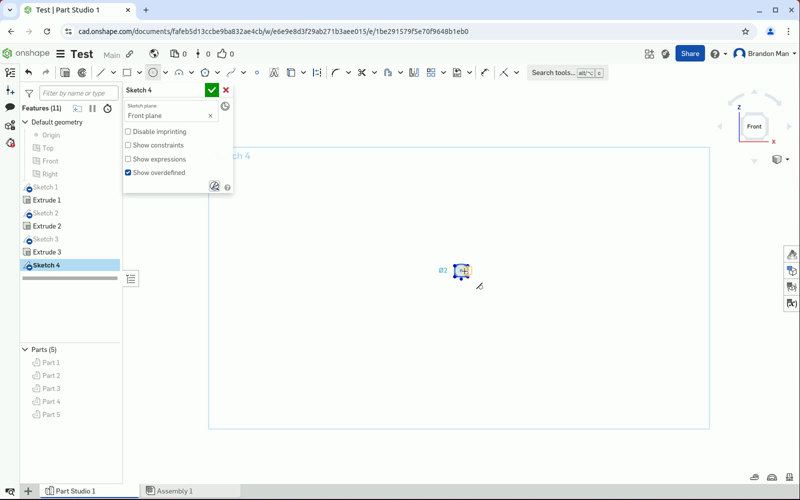
click(464, 270)
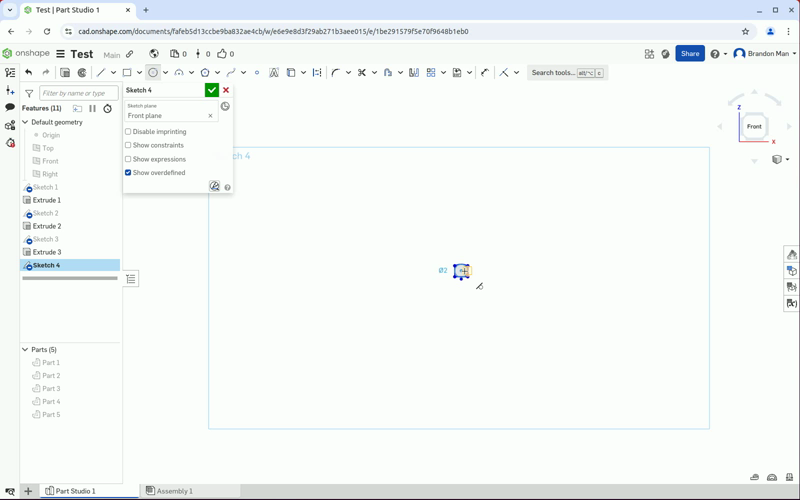
key(esc)
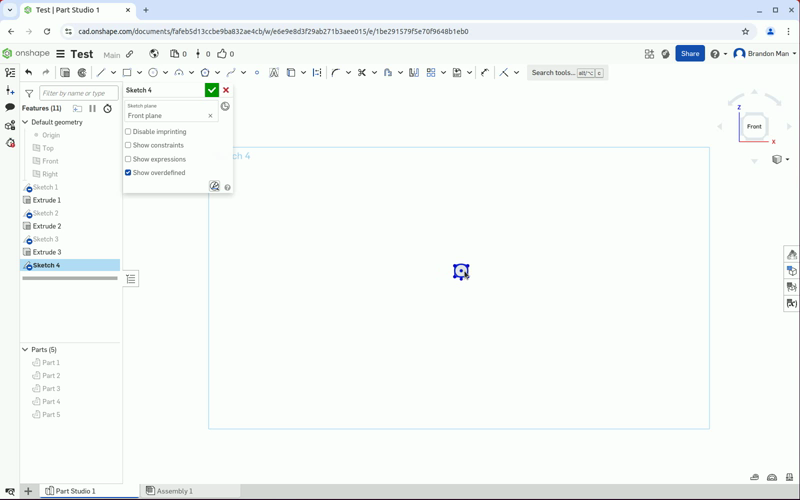
mouse_move(464, 267)
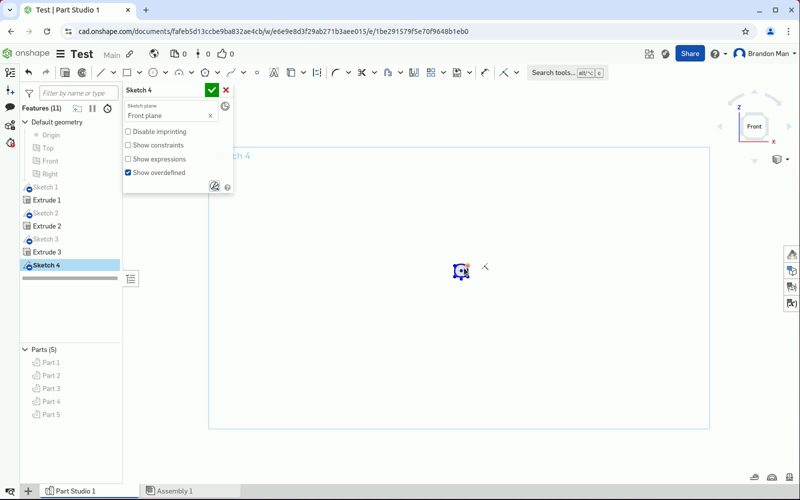
scroll(6)
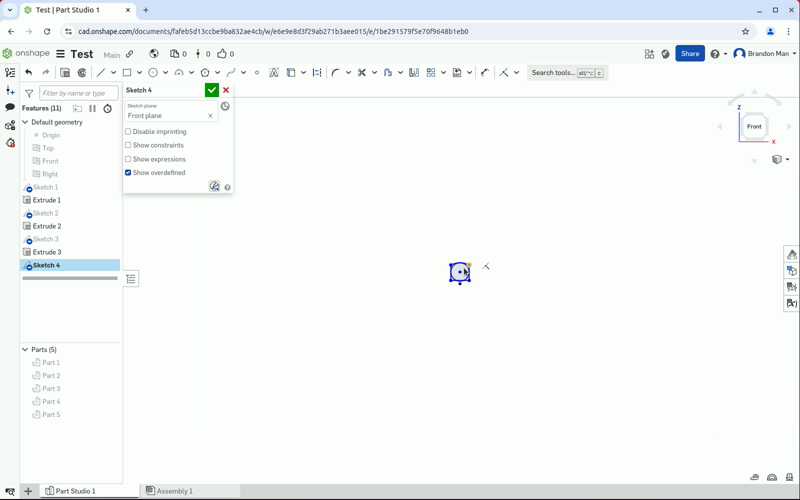
scroll(6)
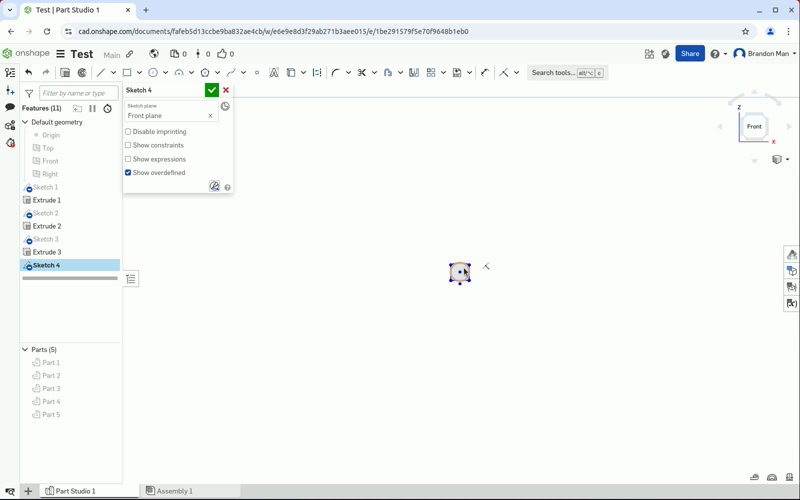
scroll(6)
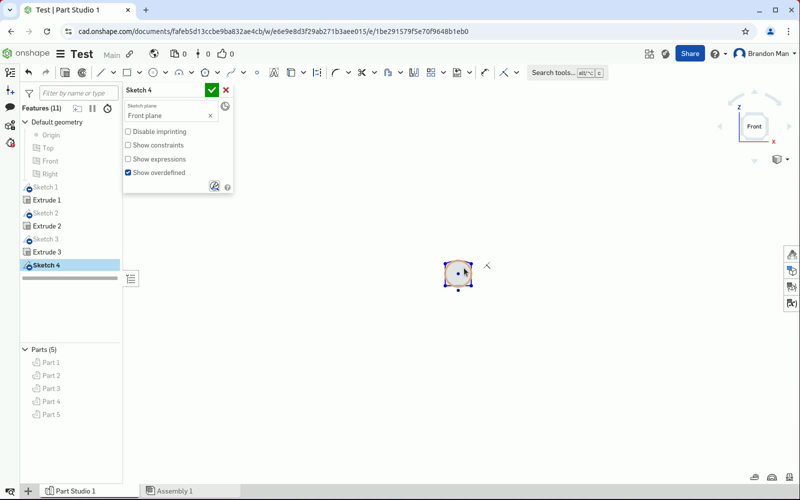
scroll(6)
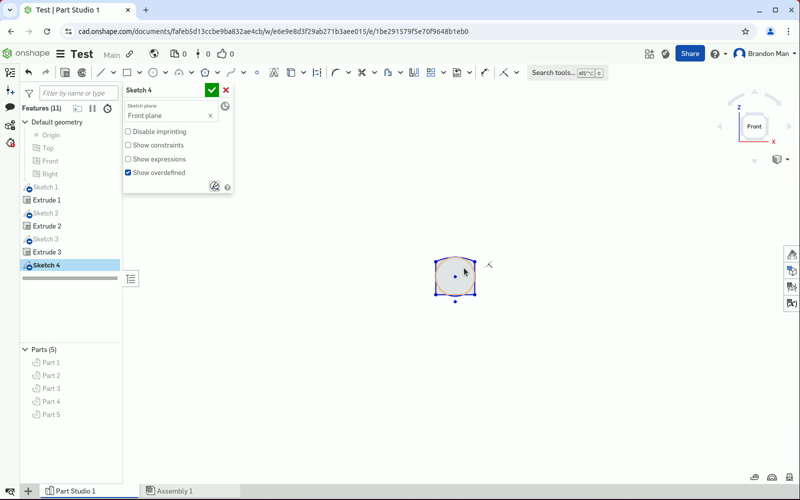
scroll(6)
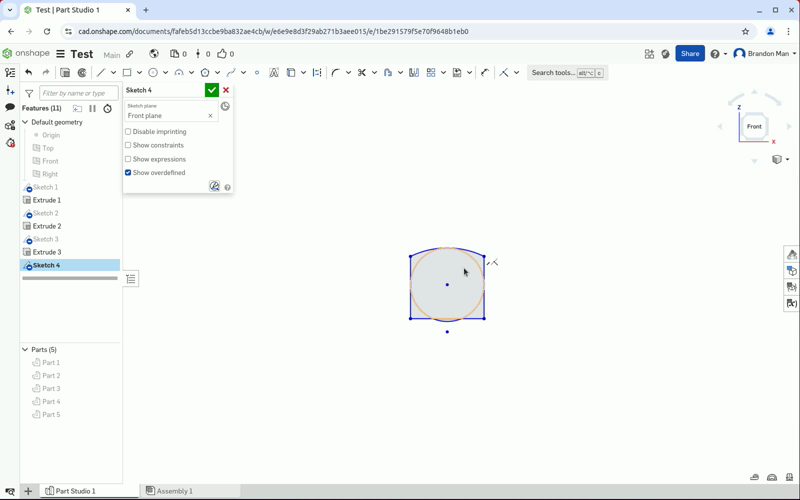
scroll(6)
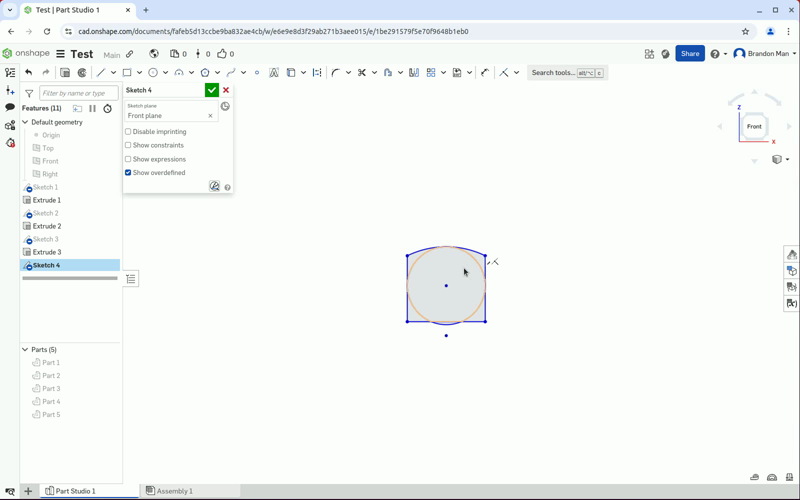
scroll(6)
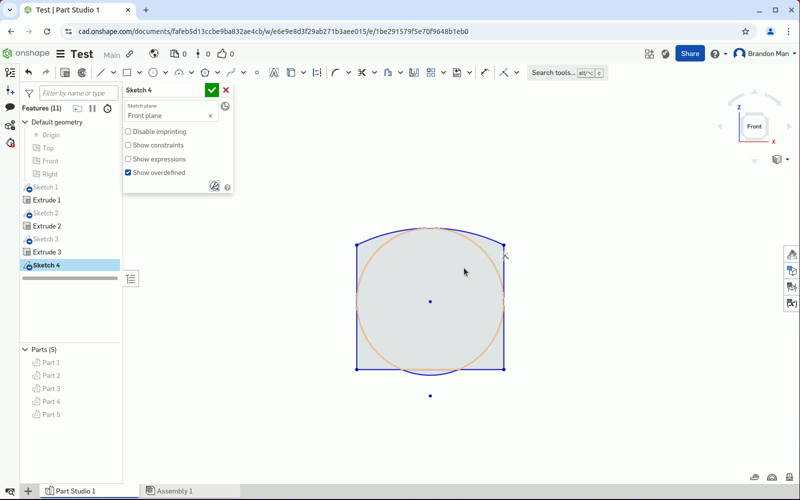
click(464, 267)
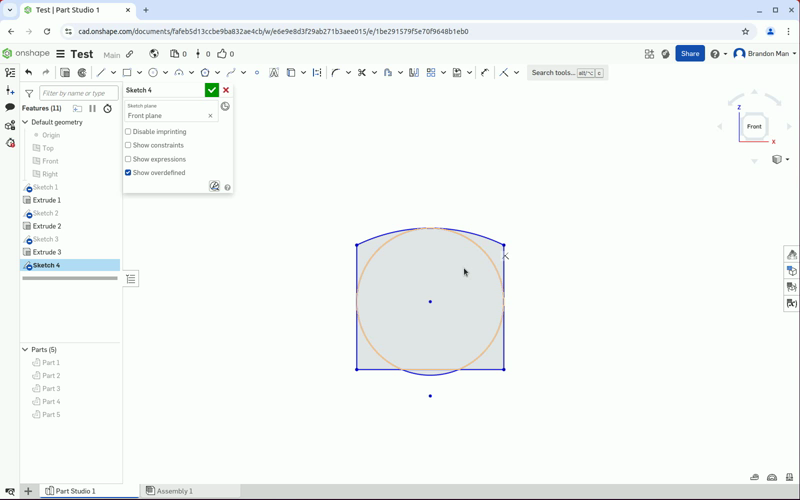
scroll(-6)
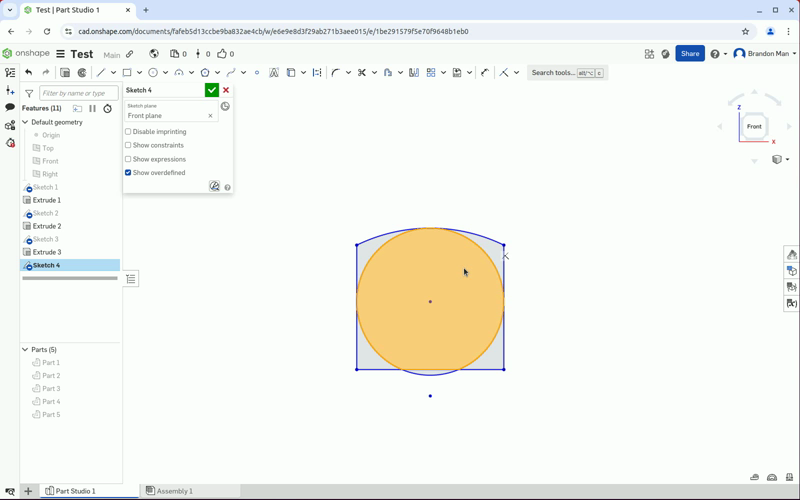
scroll(-6)
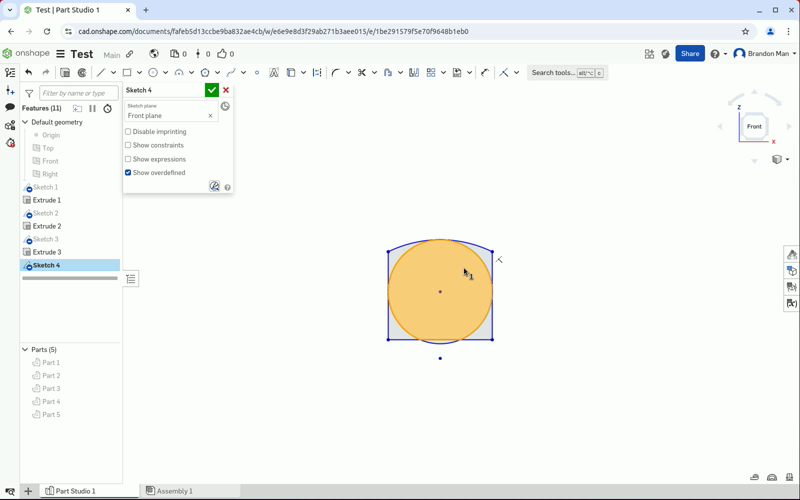
scroll(-6)
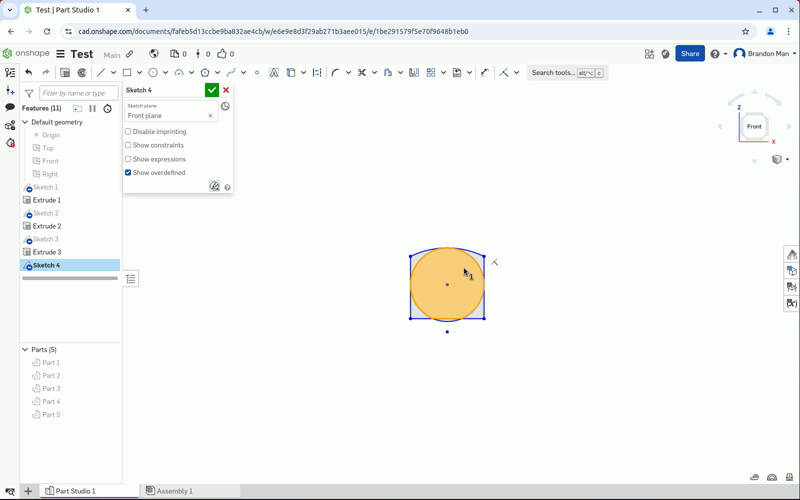
scroll(-6)
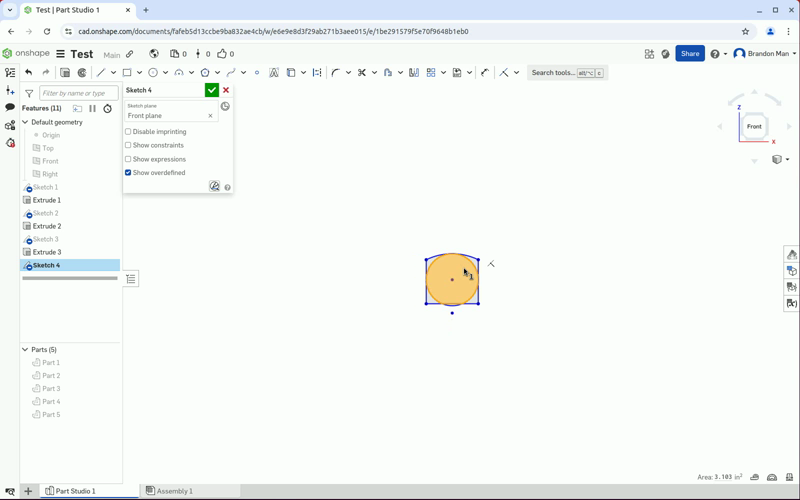
scroll(-6)
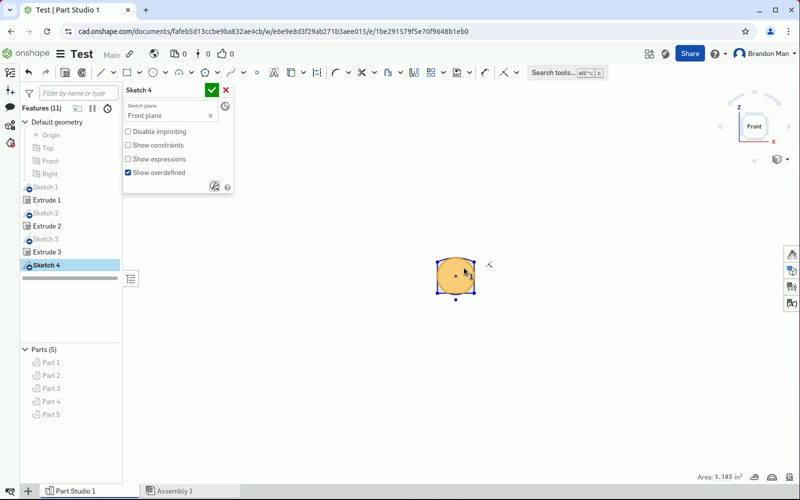
scroll(-6)
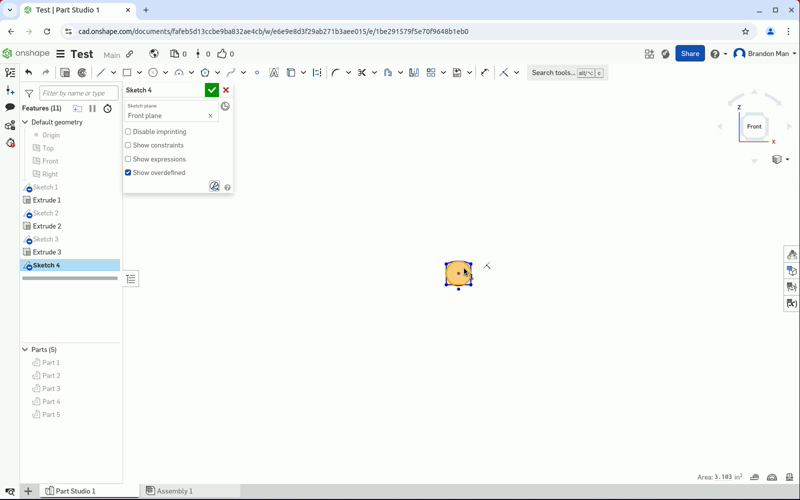
scroll(-6)
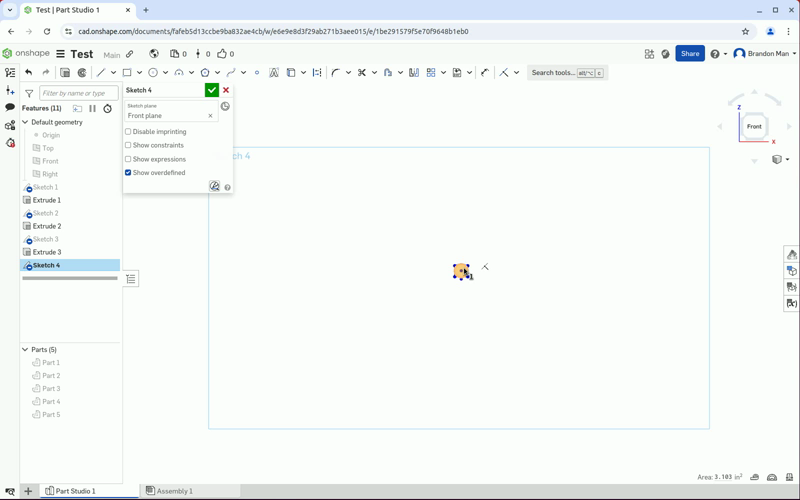
mouse_move(73, 352)
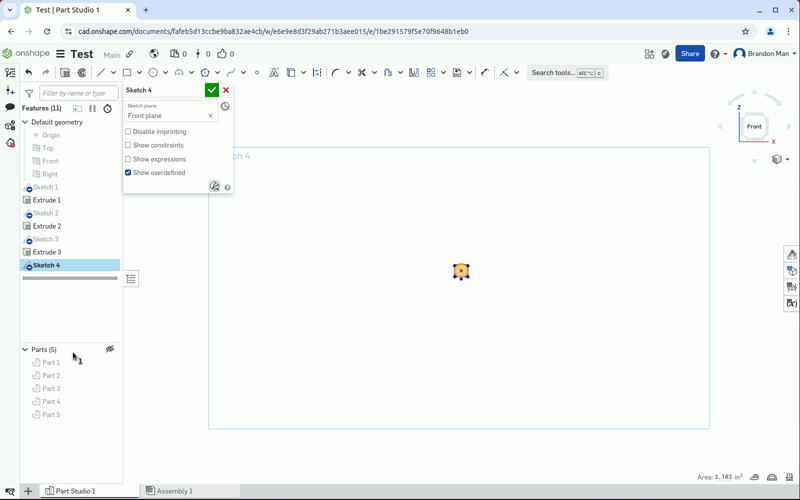
key(shift+y)
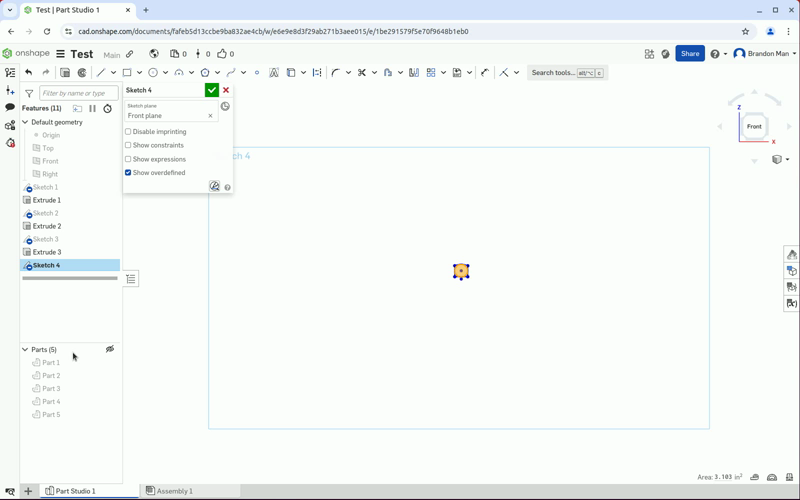
key(shift+e)
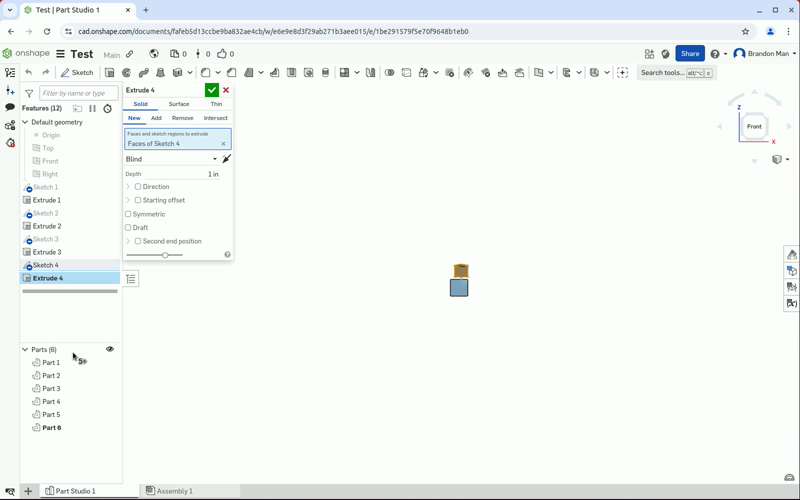
mouse_move(143, 106)
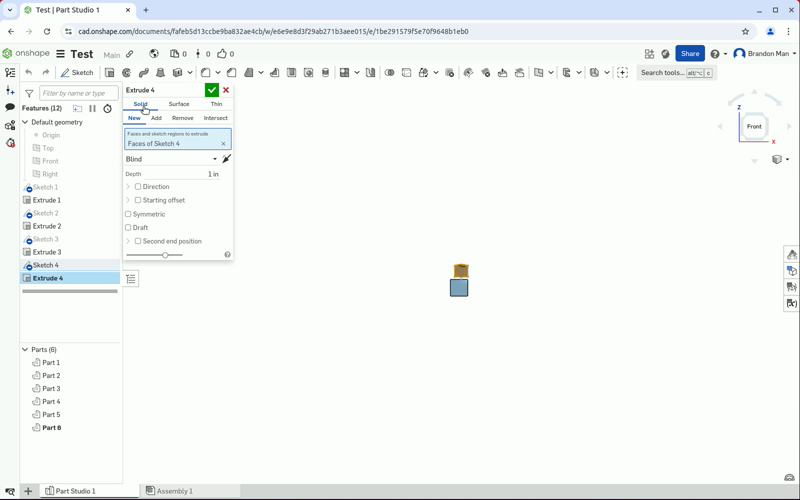
click(143, 106)
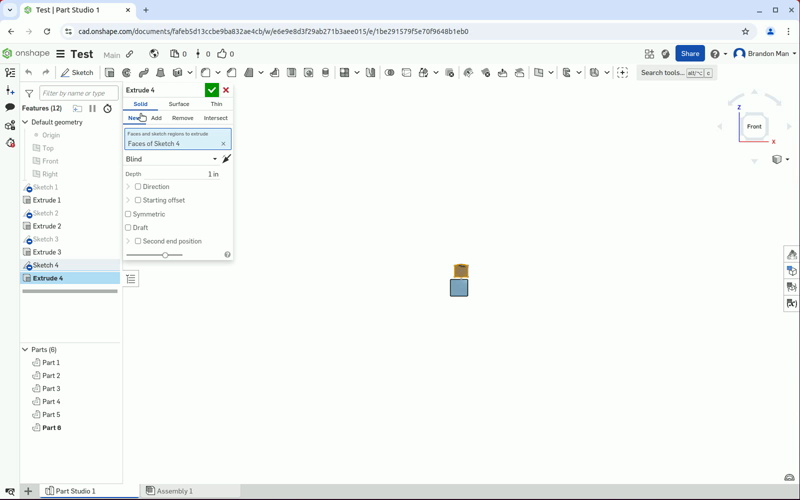
mouse_move(137, 120)
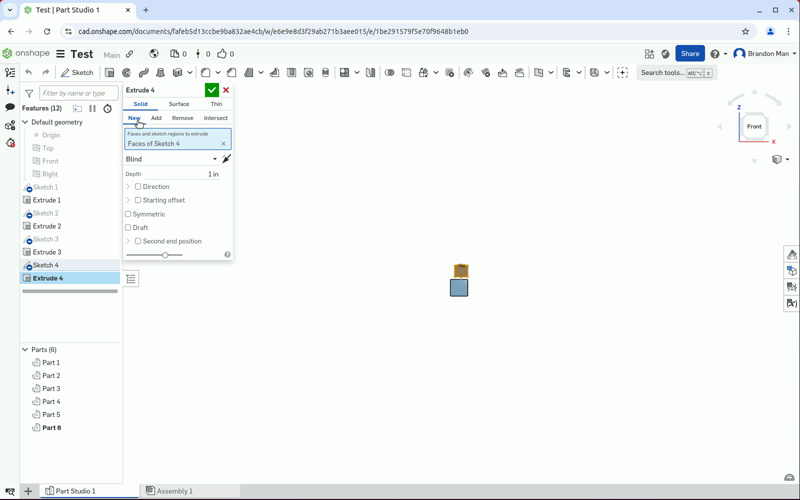
click(137, 120)
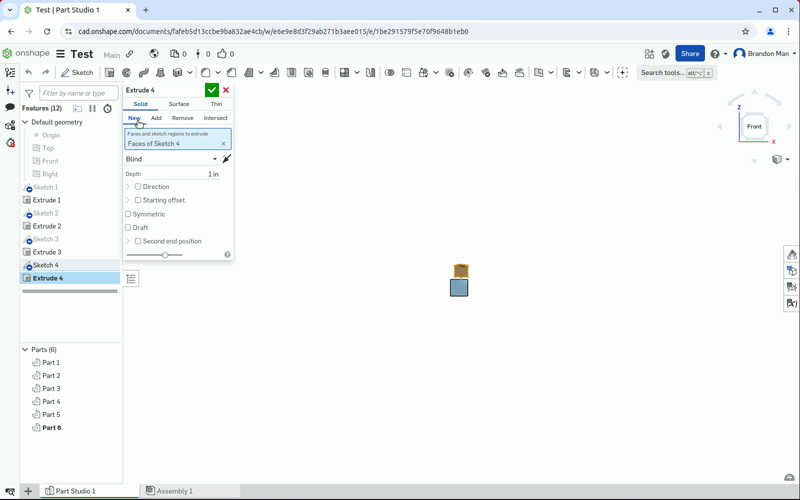
key(tab, 4)
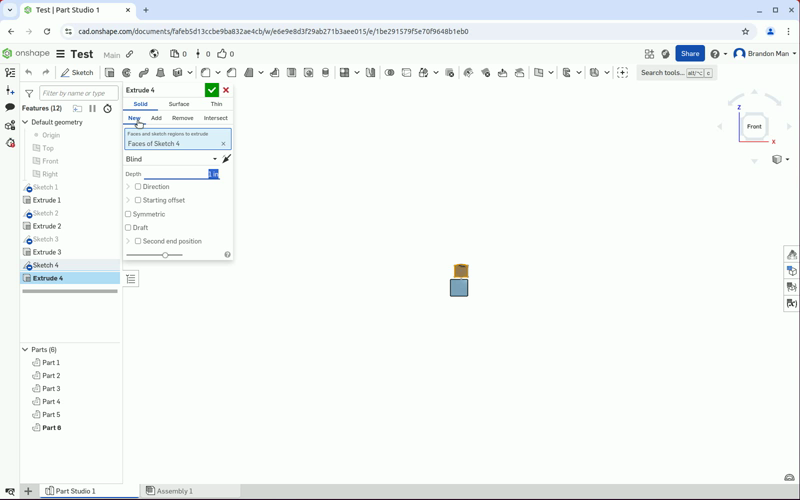
text(2.407)
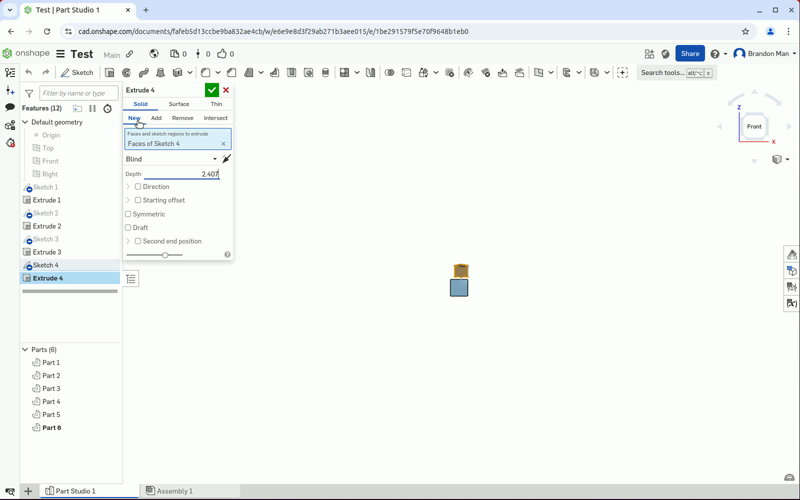
key(enter)
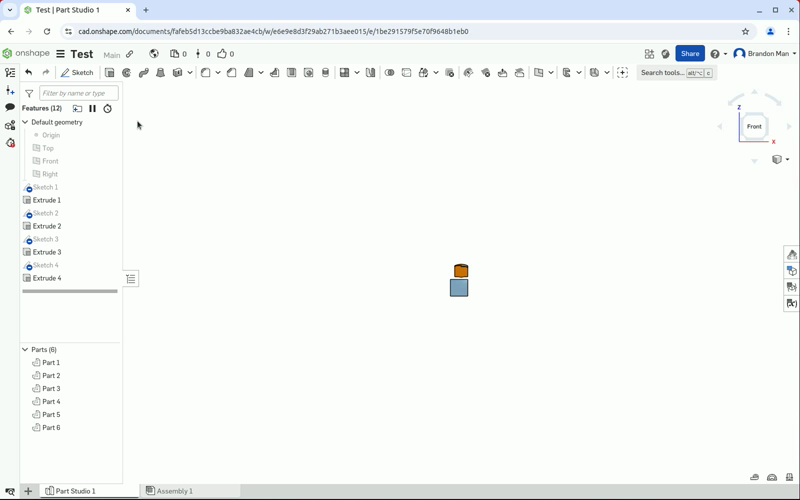
key(shift+h)
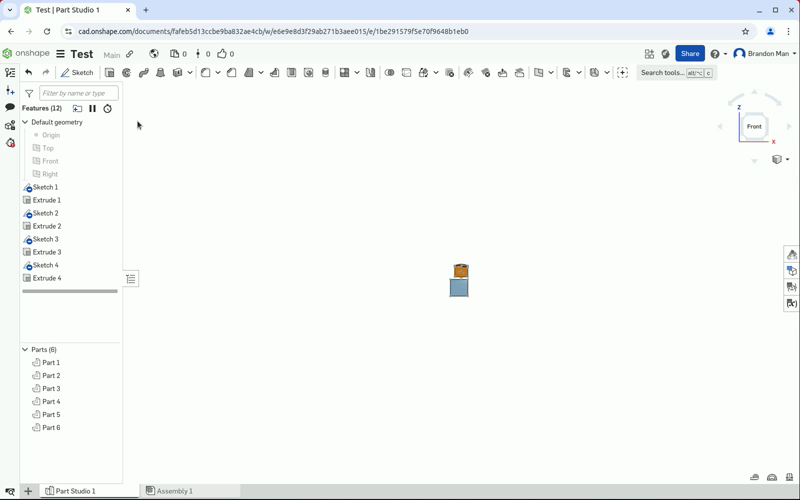
key(shift+h)
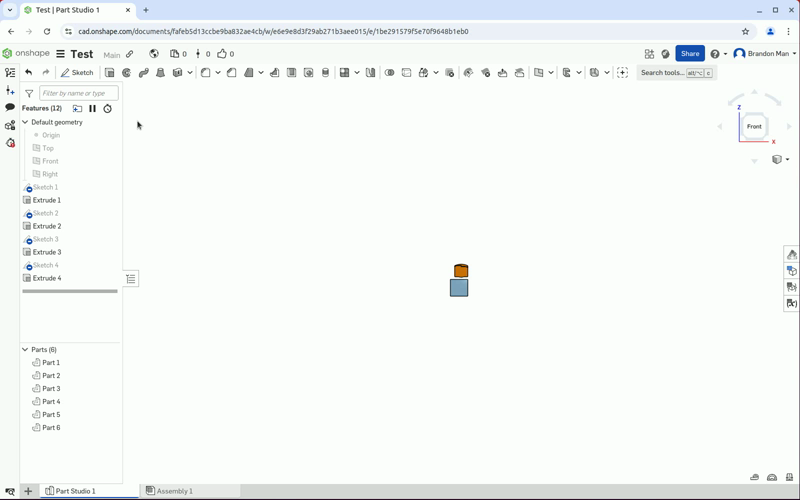
mouse_move(73, 189)
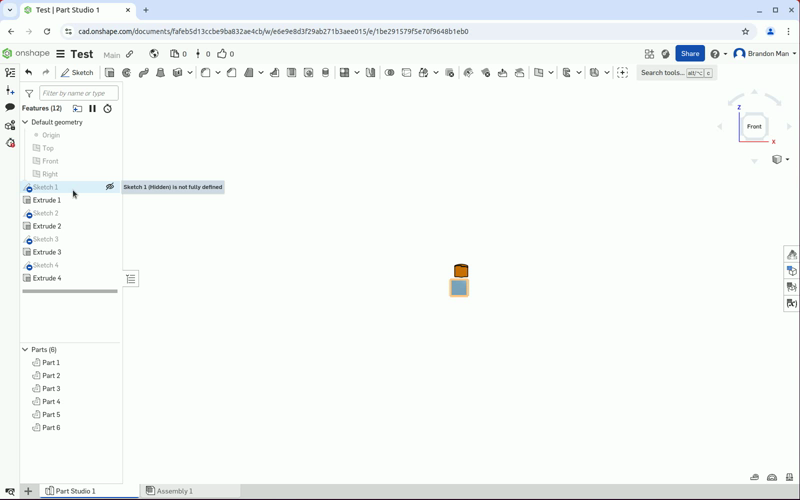
click(73, 189)
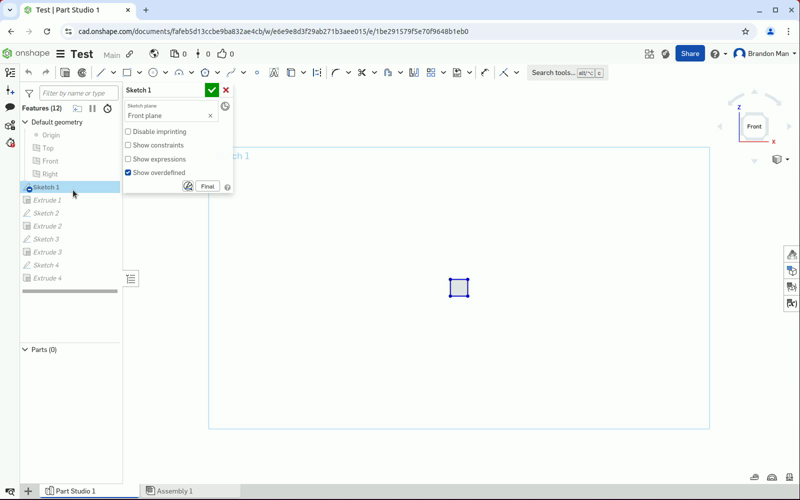
mouse_move(229, 92)
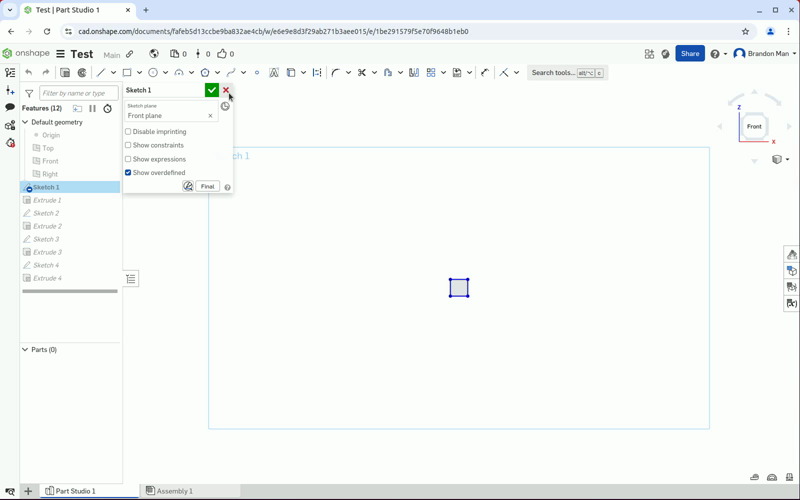
click(229, 92)
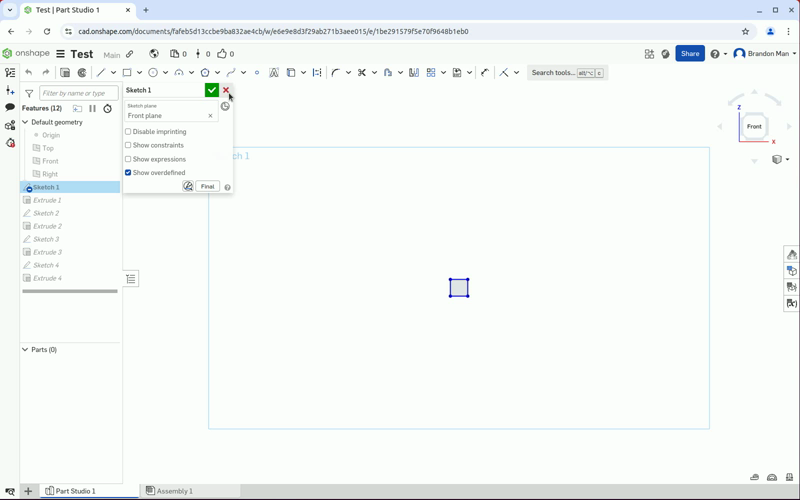
key(shift+s)
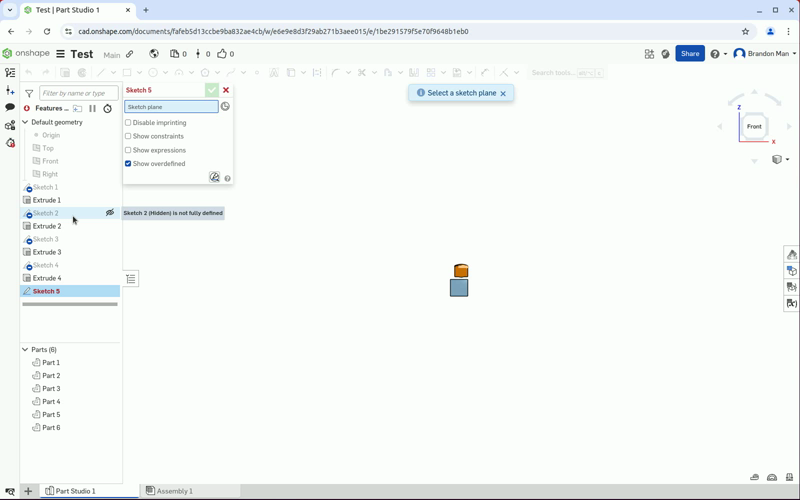
scroll(3)
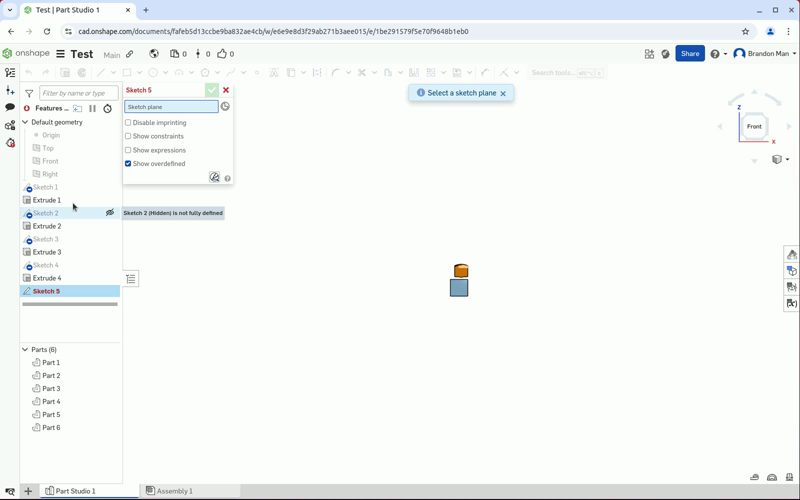
mouse_move(73, 163)
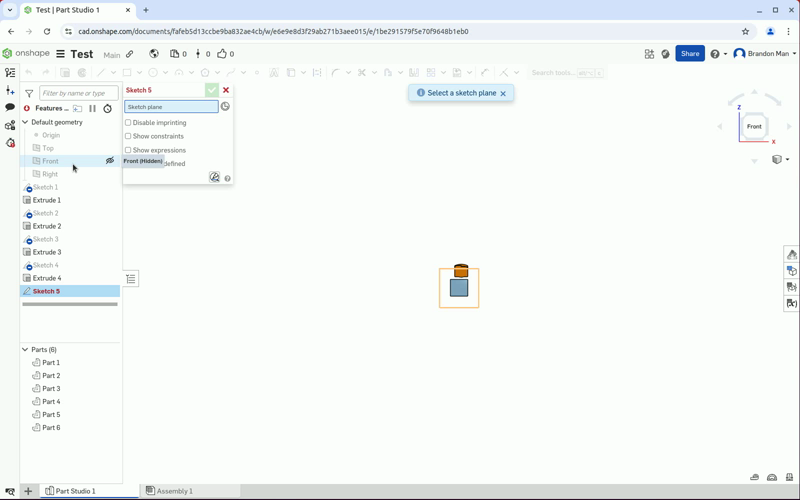
click(73, 163)
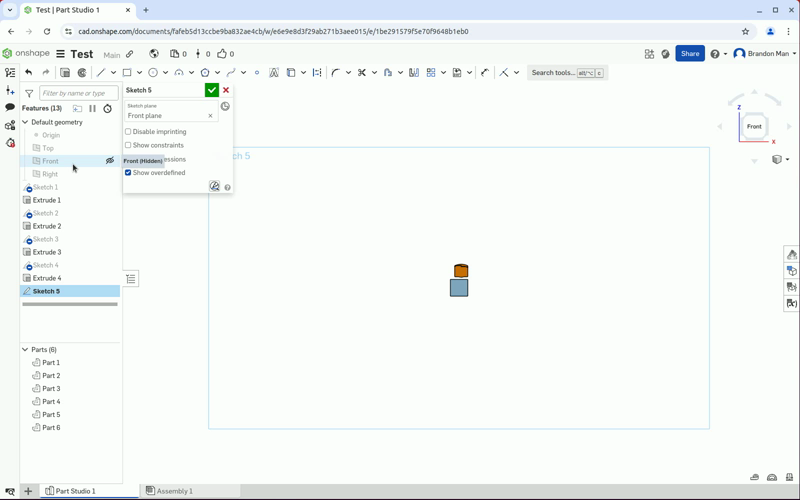
mouse_move(73, 352)
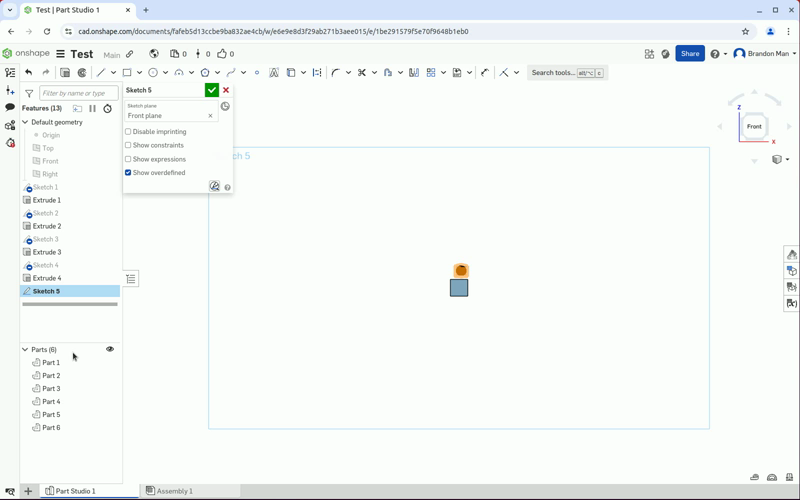
key(y)
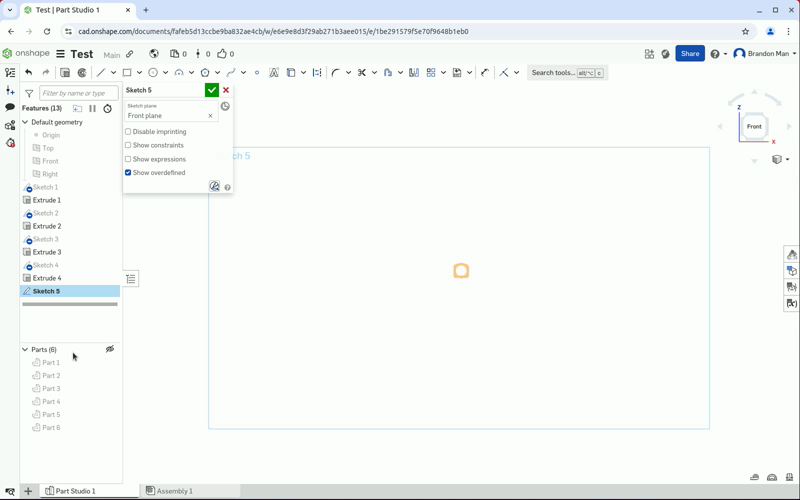
key(l)
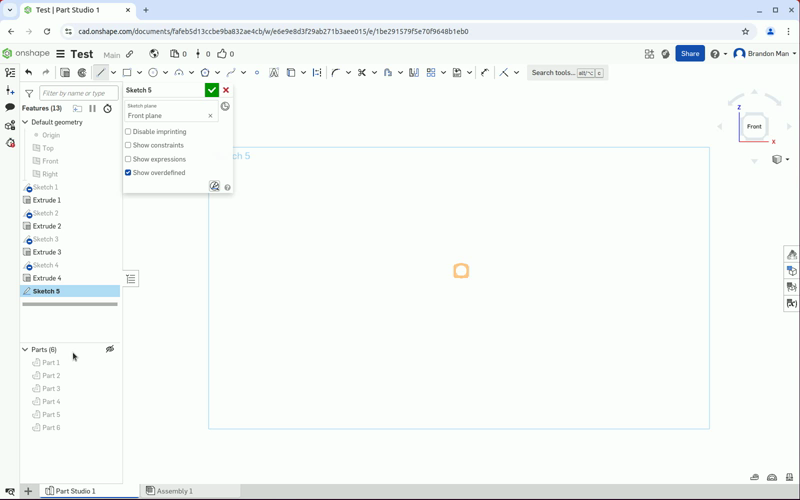
key_down(shift)
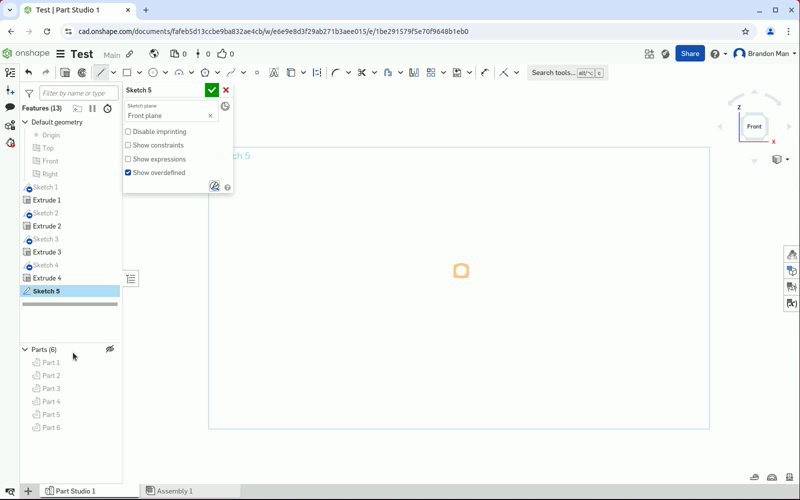
mouse_move(454, 288)
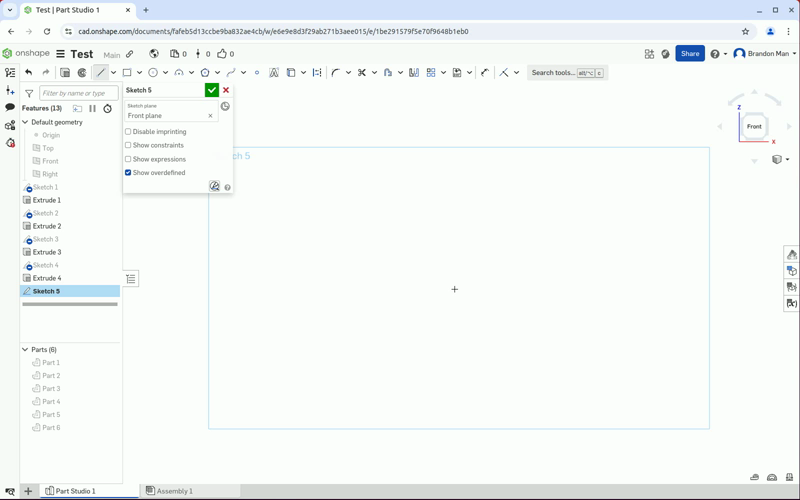
click(454, 288)
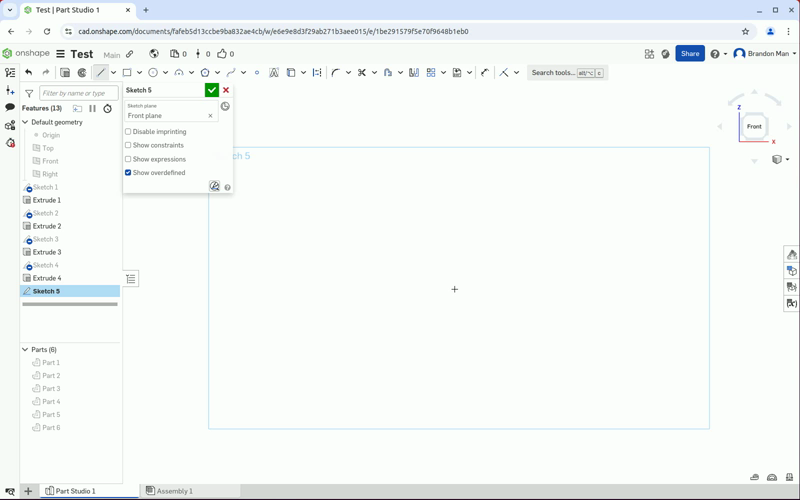
key_up(shift)
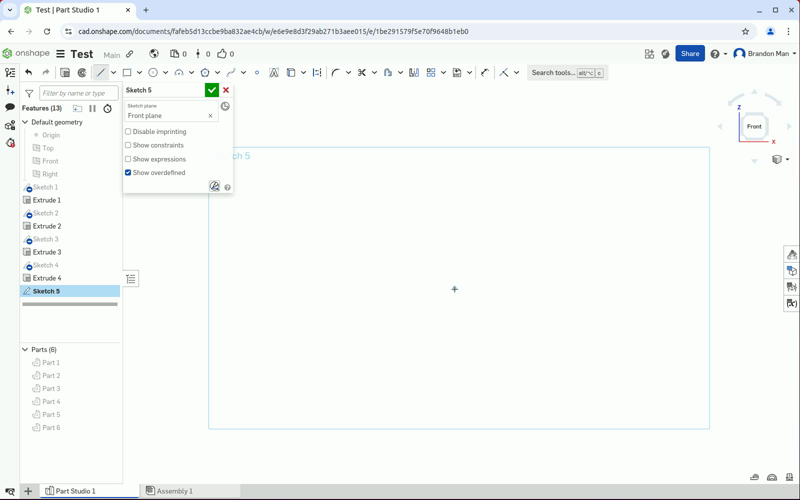
key_down(shift)
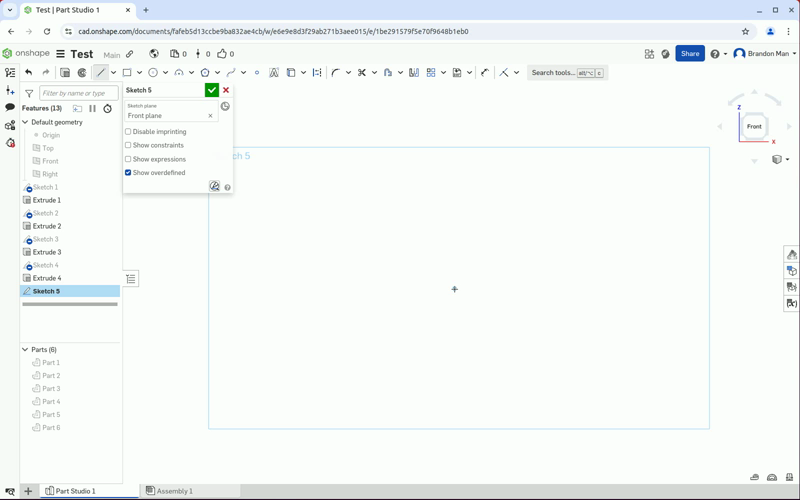
mouse_move(484, 288)
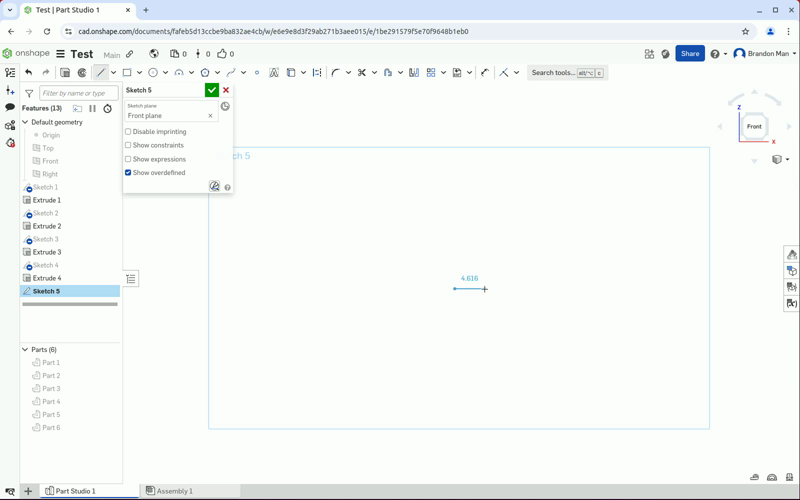
mouse_move(466, 288)
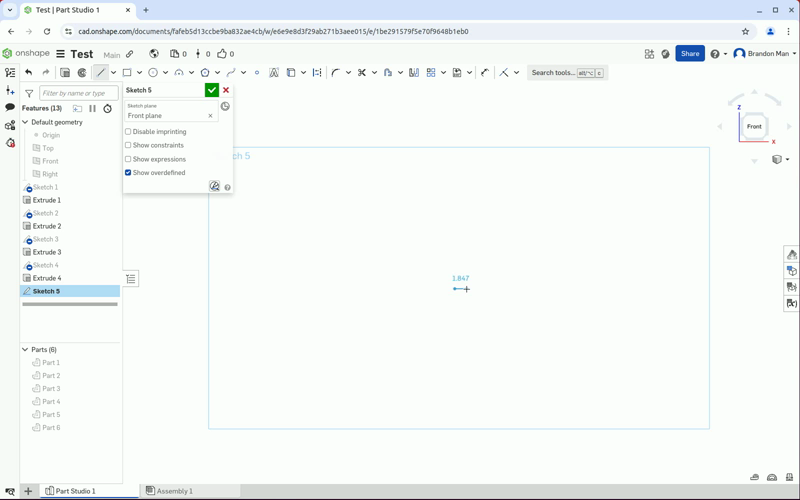
click(466, 288)
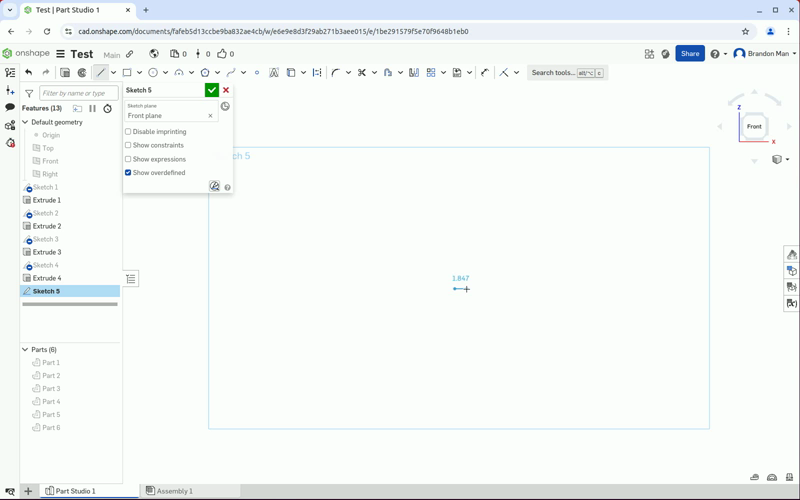
key_up(shift)
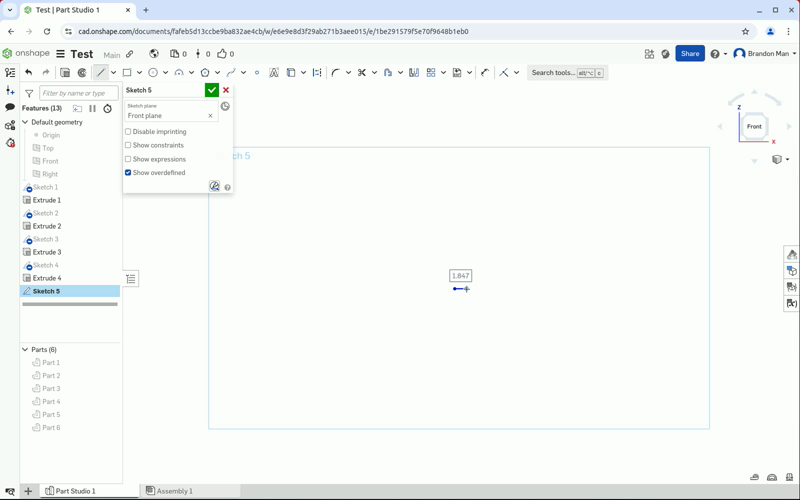
key_down(shift)
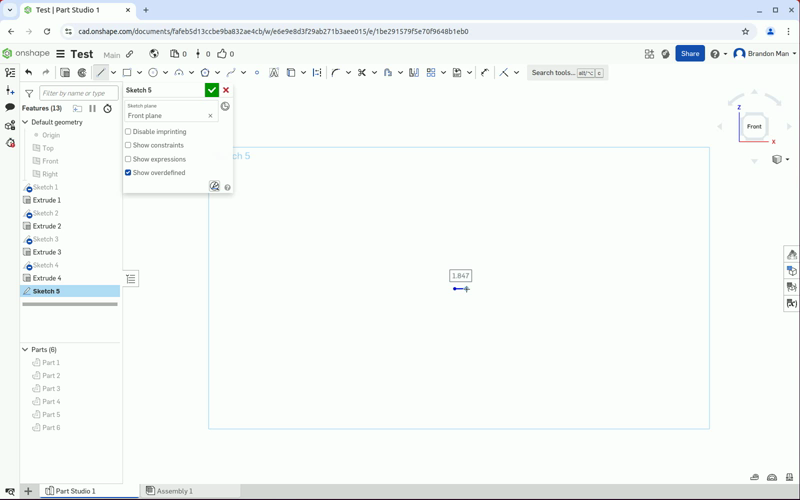
mouse_move(496, 288)
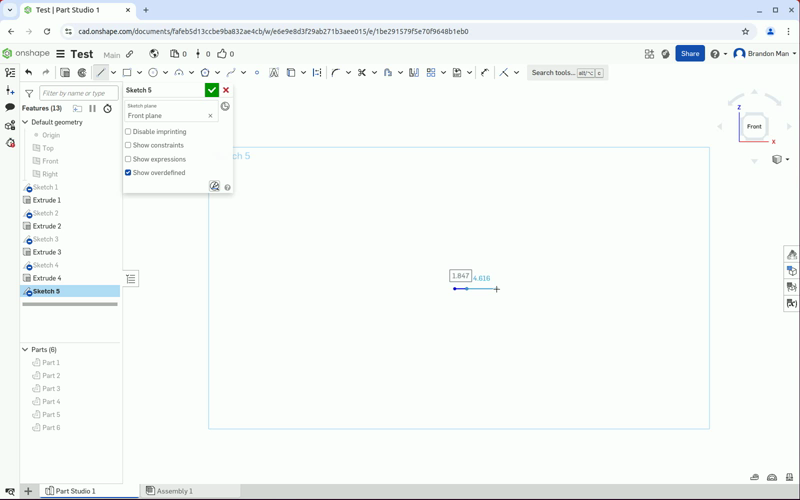
mouse_move(466, 276)
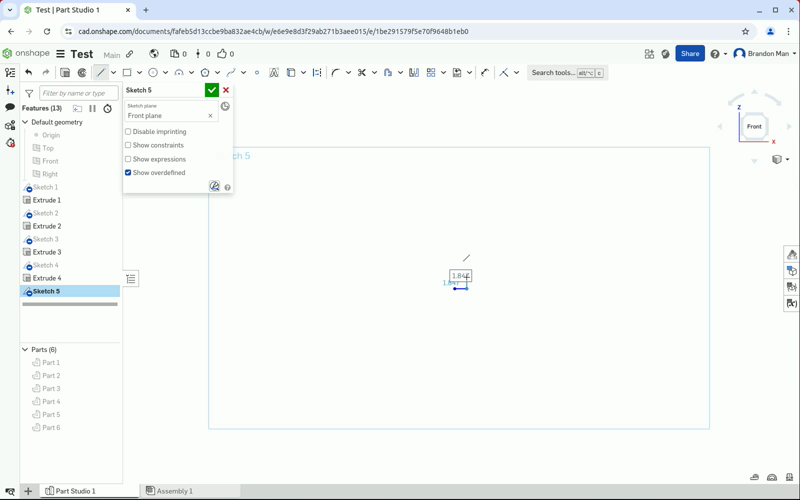
click(466, 276)
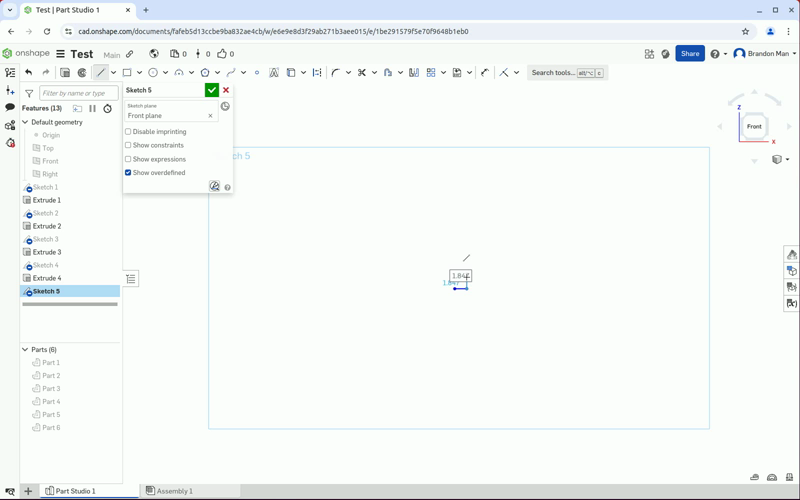
key_up(shift)
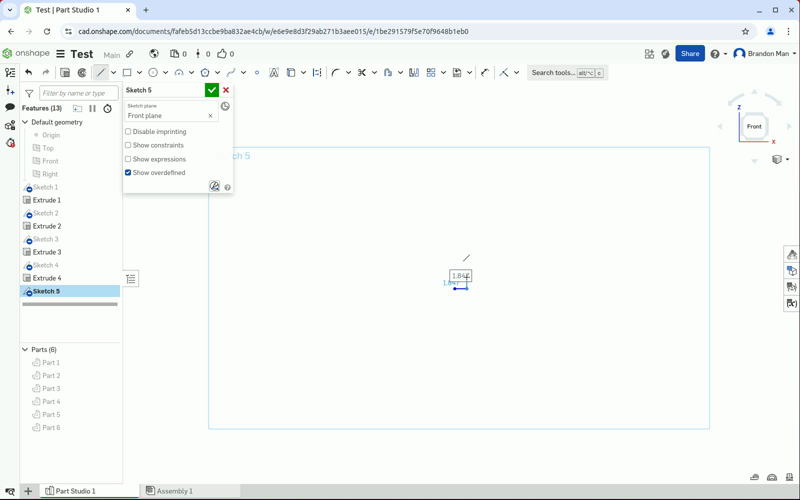
key_down(shift)
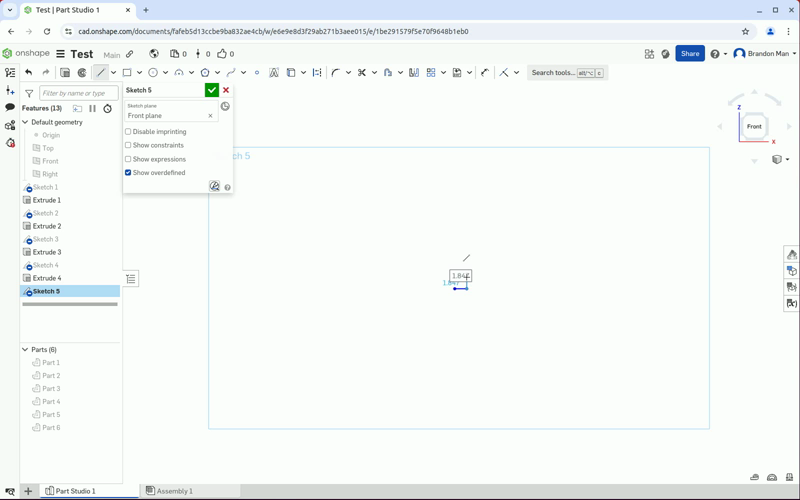
mouse_move(496, 276)
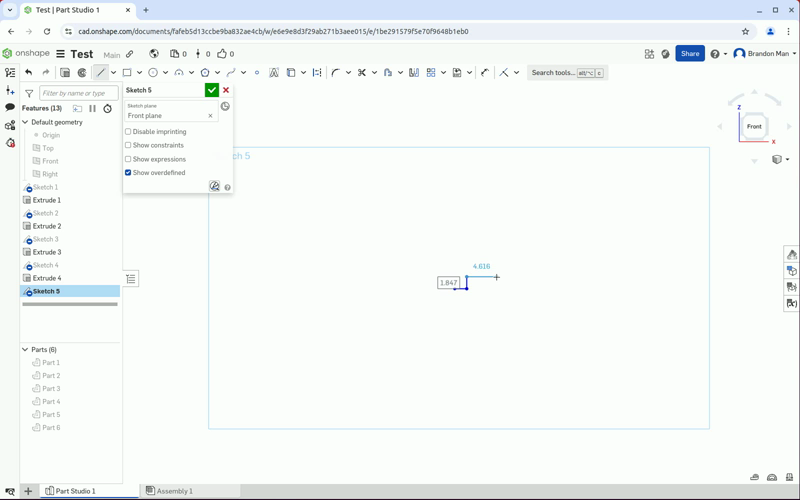
mouse_move(466, 266)
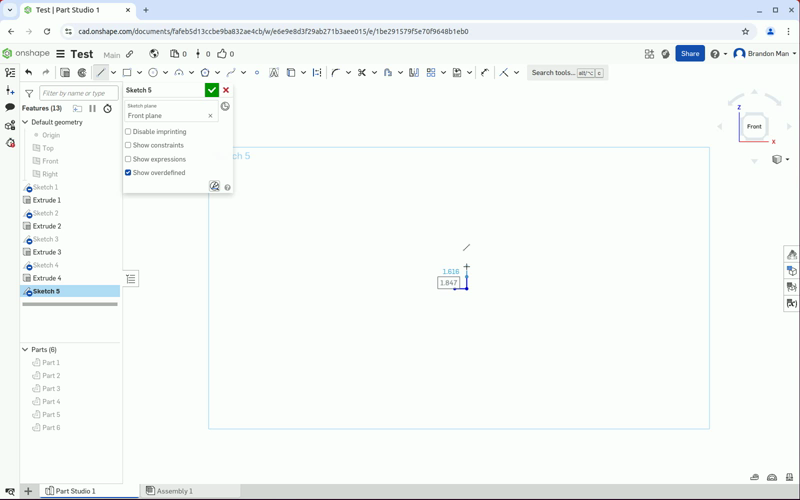
click(466, 266)
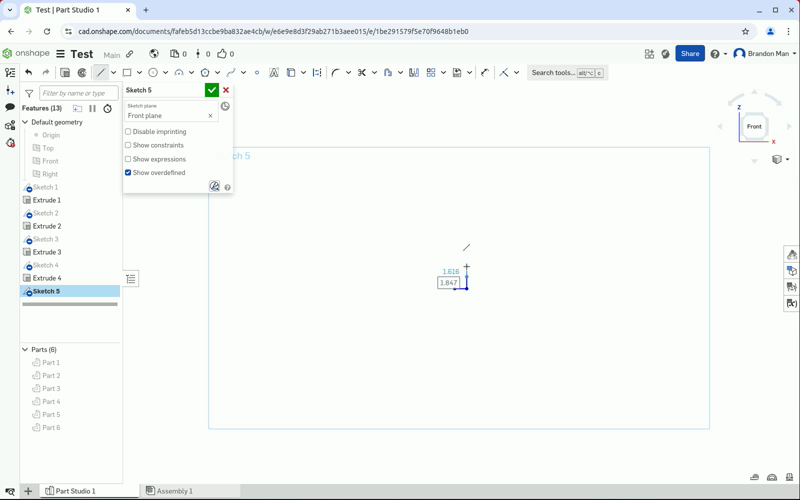
key_up(shift)
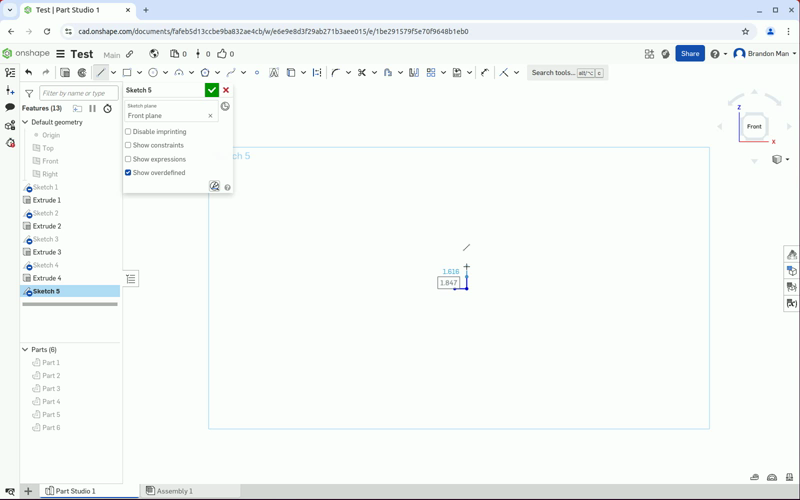
key(esc)
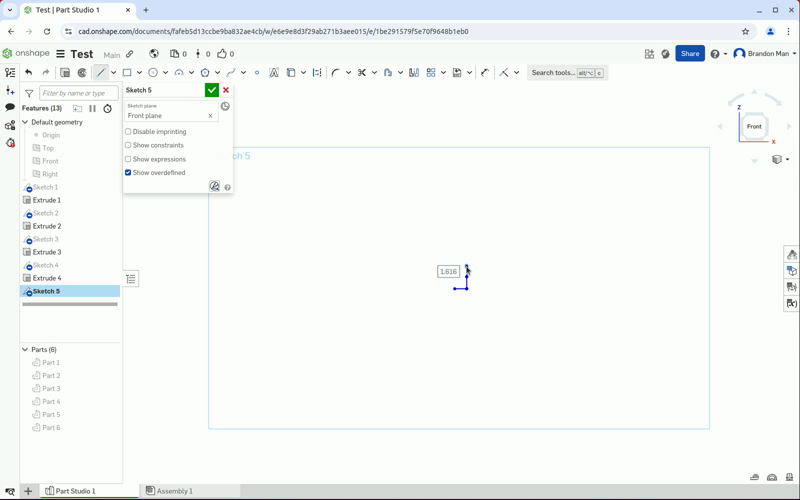
key(a)
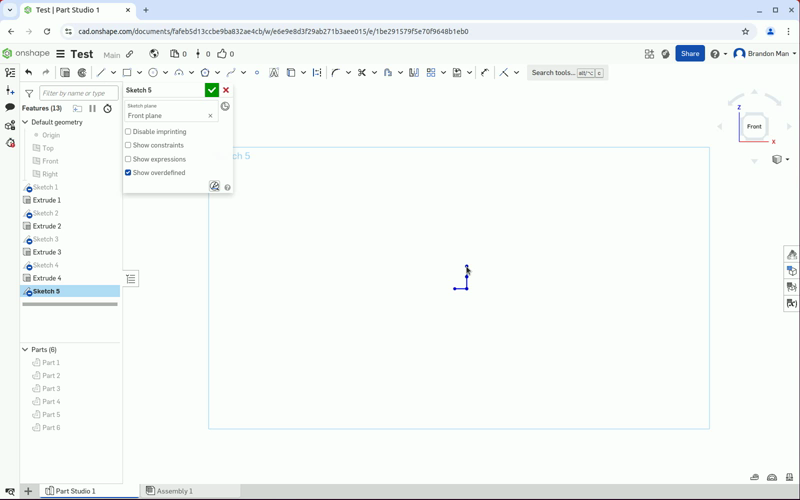
mouse_move(466, 266)
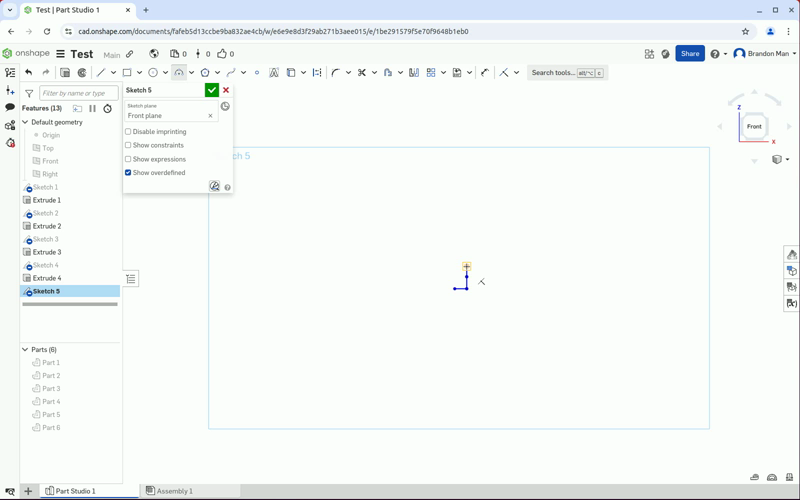
click(466, 266)
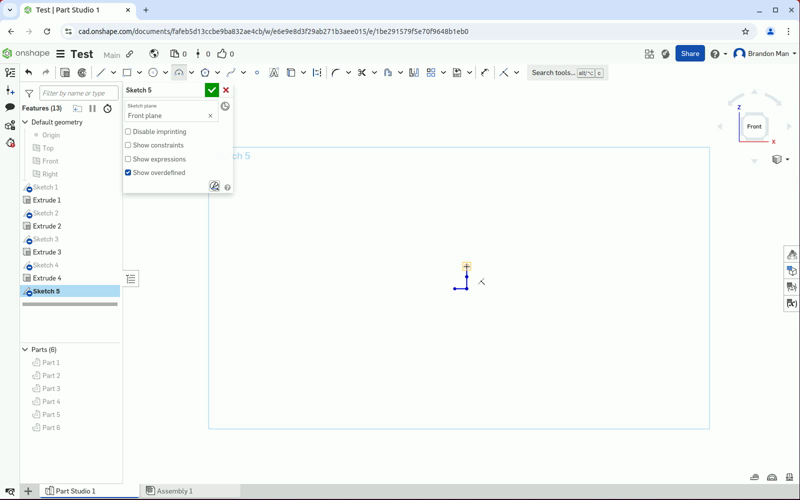
key_down(shift)
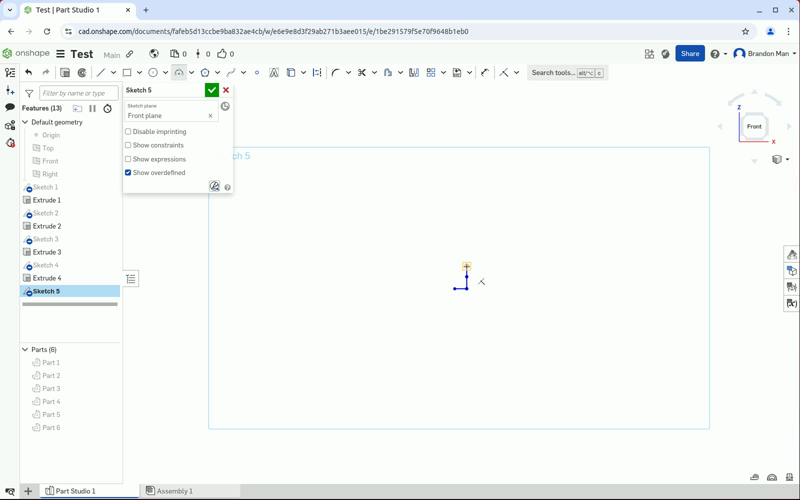
mouse_move(454, 266)
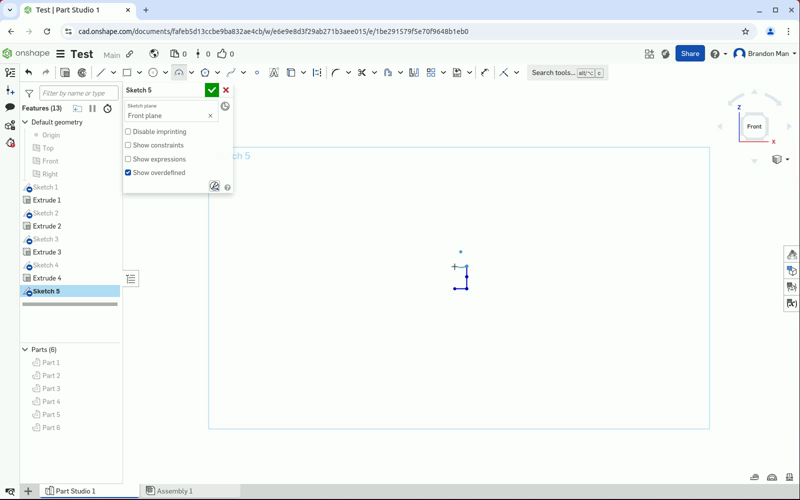
click(454, 266)
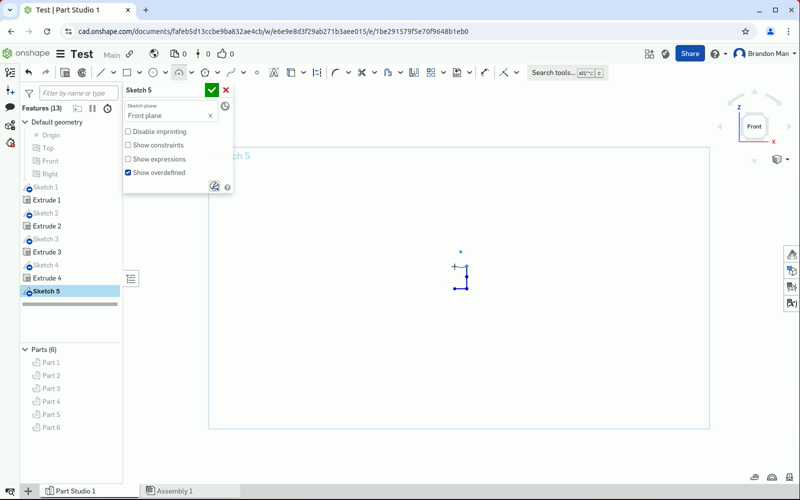
mouse_move(460, 300)
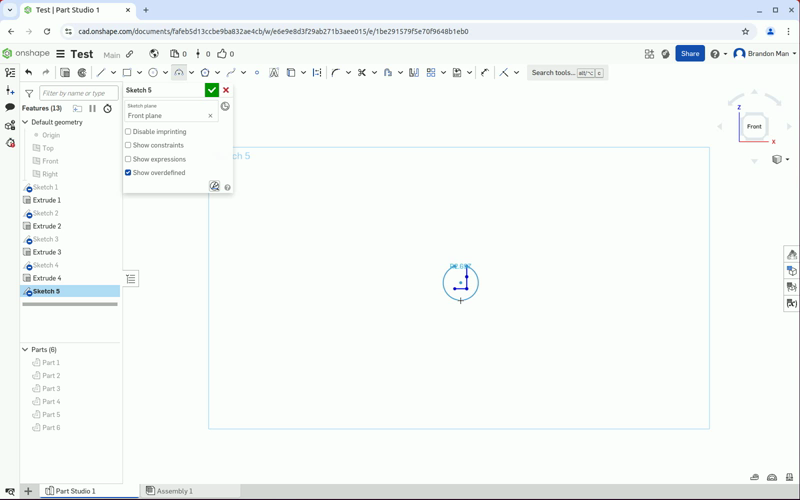
click(460, 300)
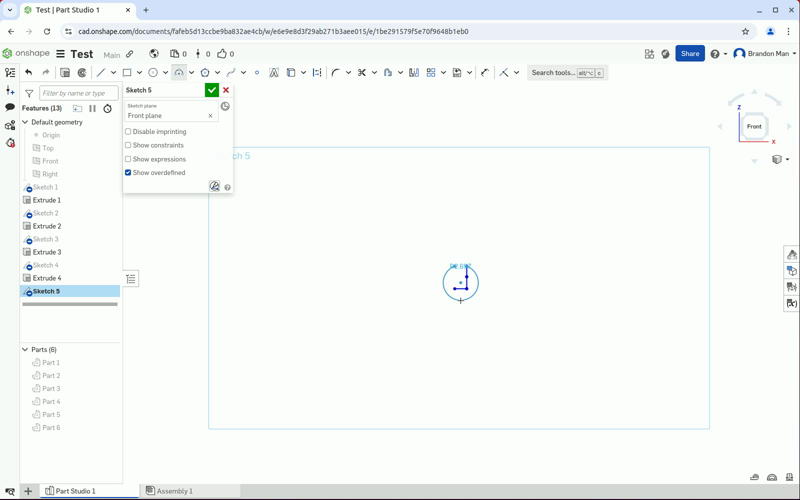
key_up(shift)
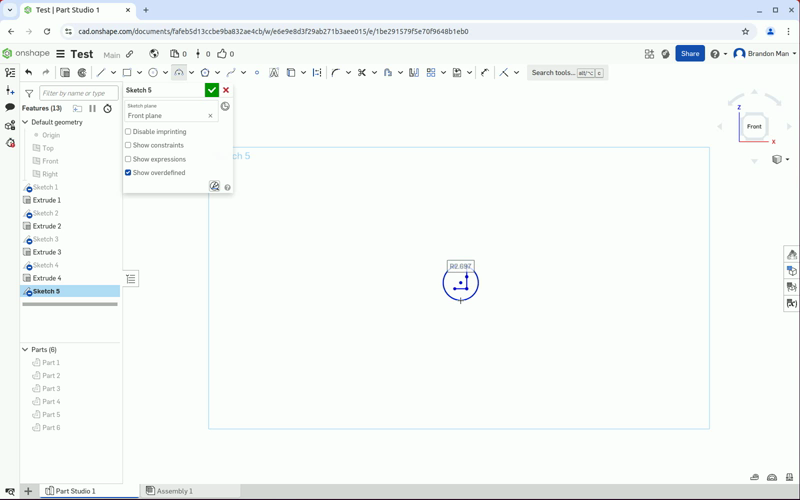
key(esc)
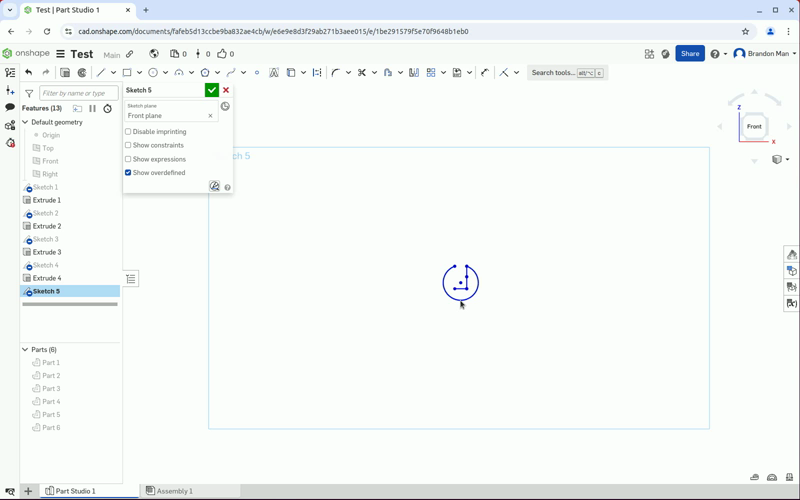
key(l)
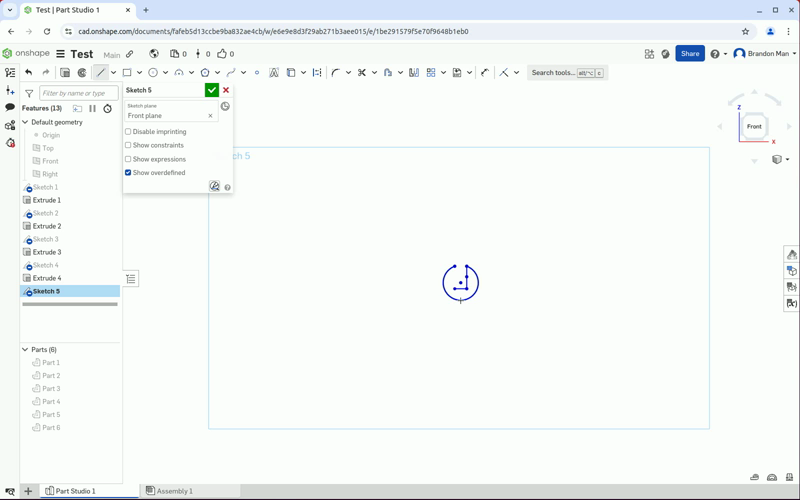
mouse_move(454, 266)
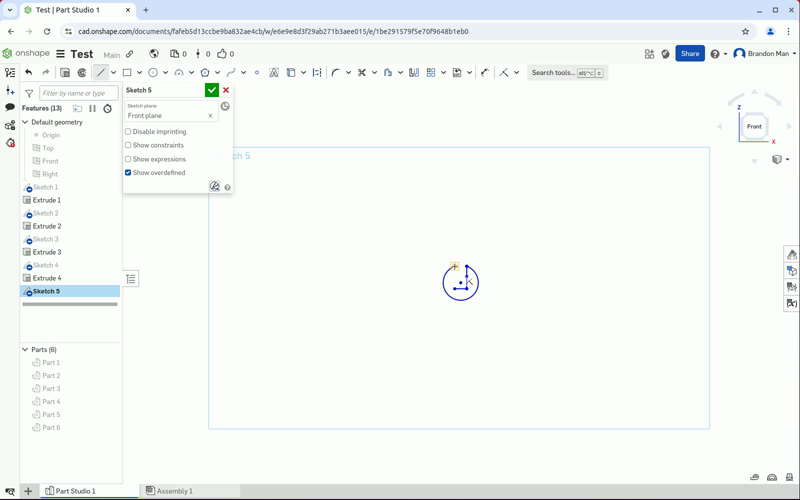
click(454, 266)
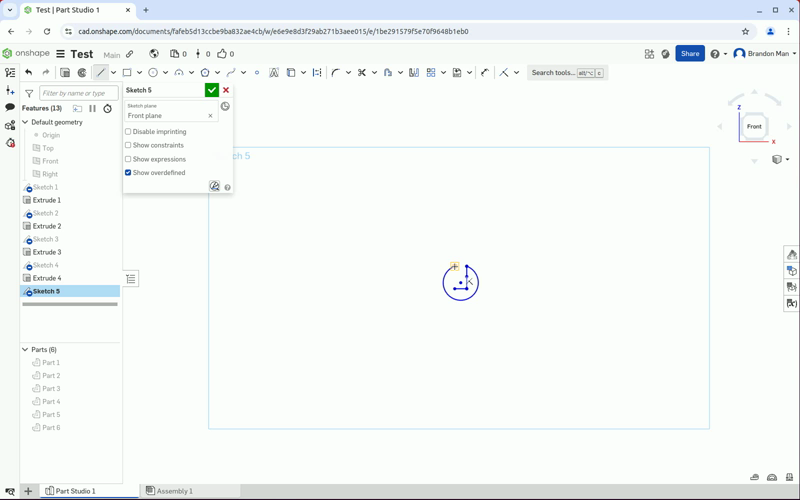
key_down(shift)
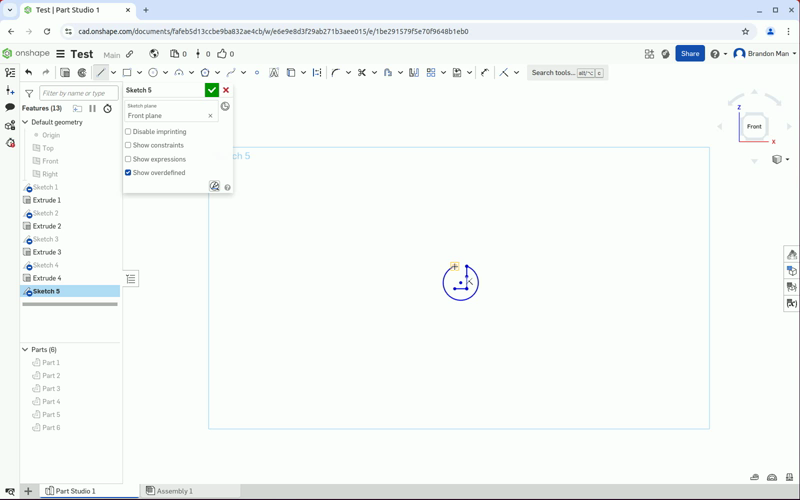
mouse_move(484, 266)
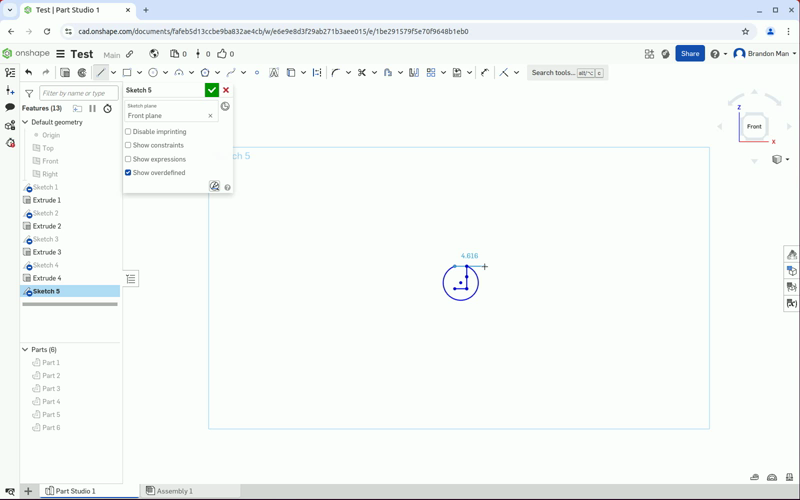
mouse_move(454, 276)
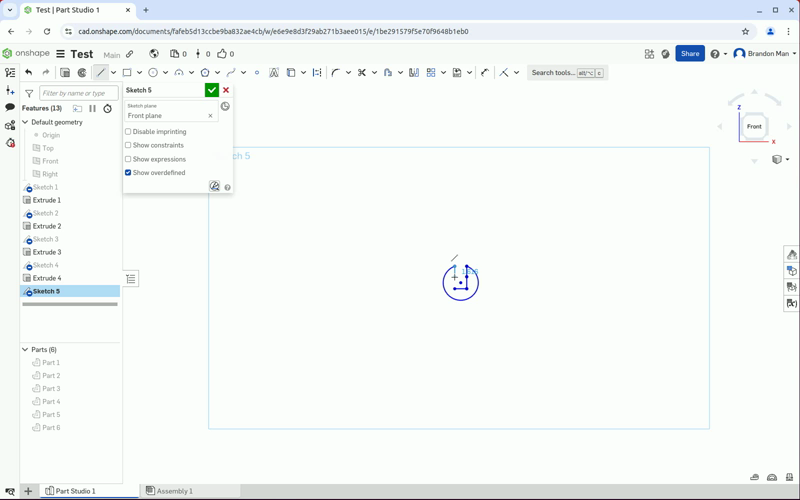
click(454, 276)
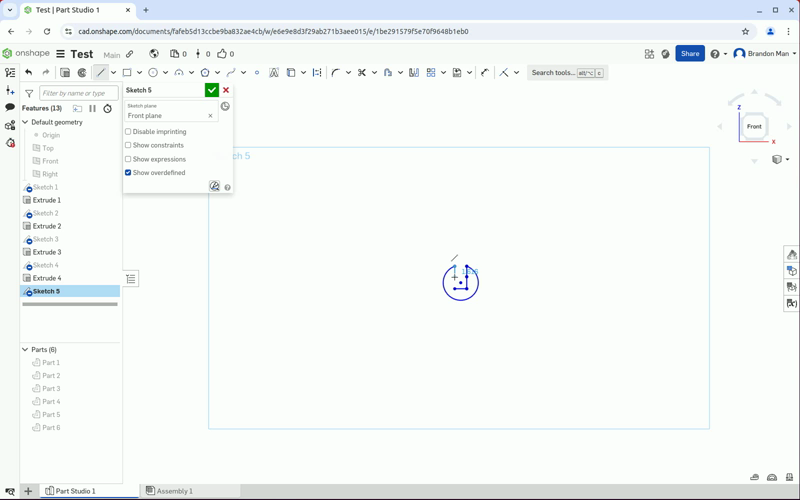
key_up(shift)
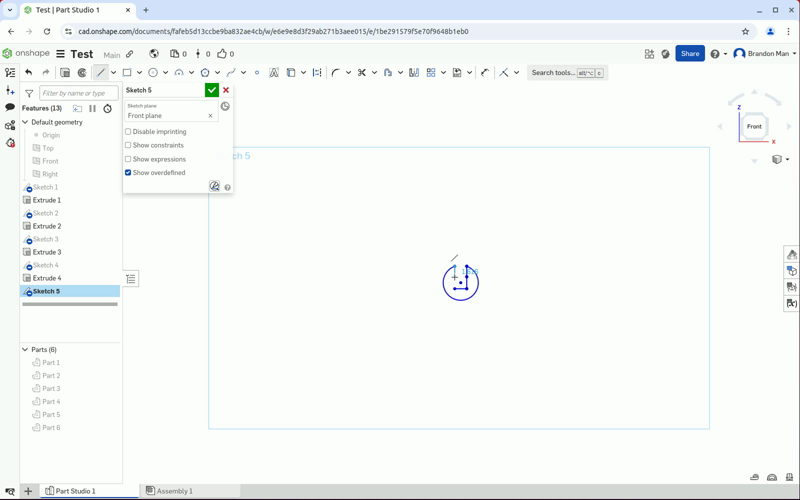
mouse_move(484, 276)
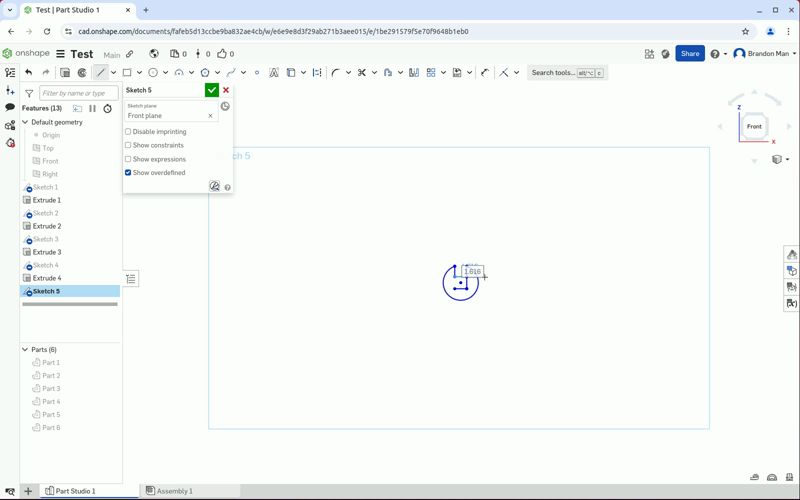
key_down(shift)
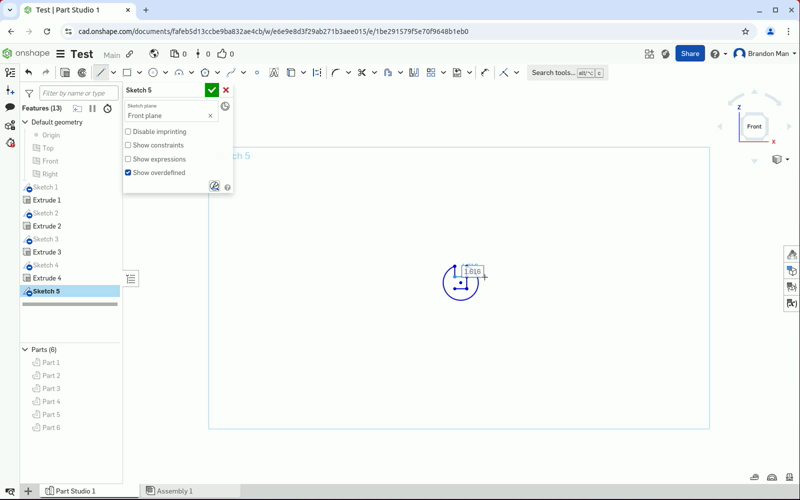
mouse_move(454, 288)
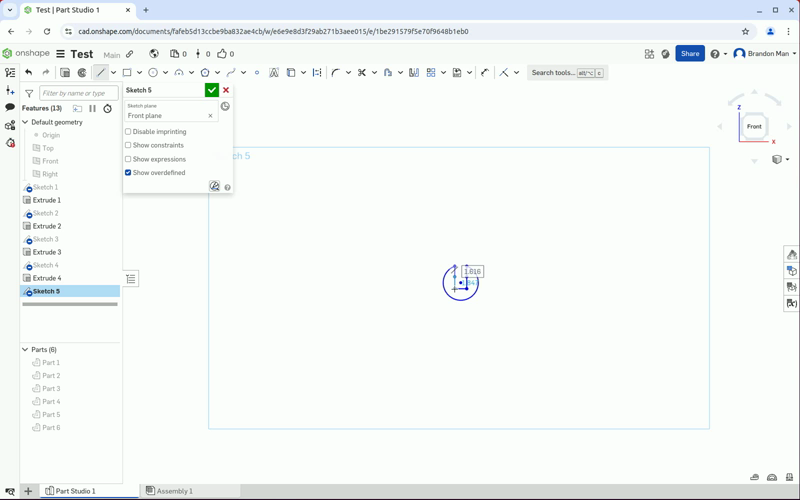
key_up(shift)
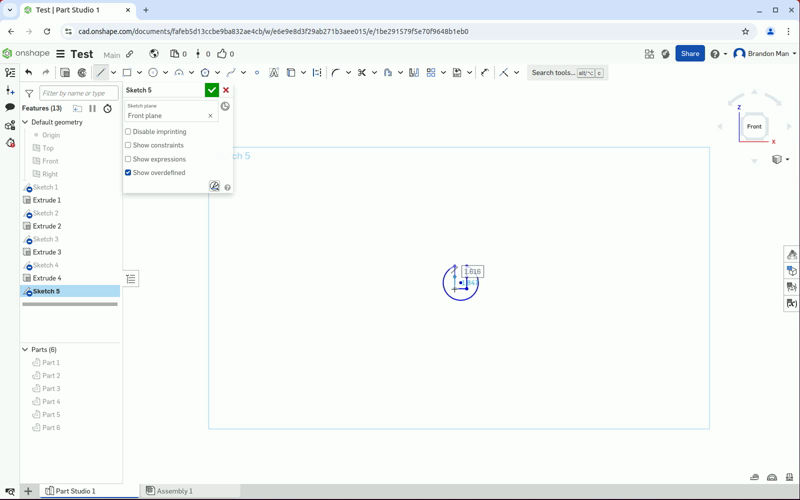
click(454, 288)
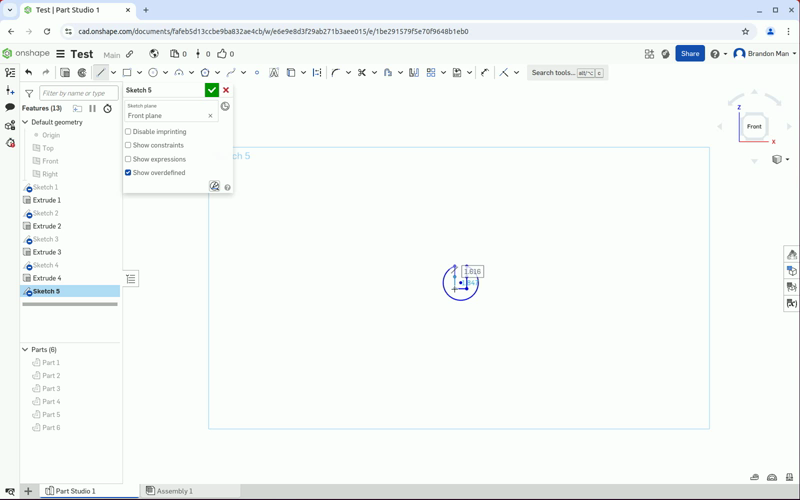
key(esc)
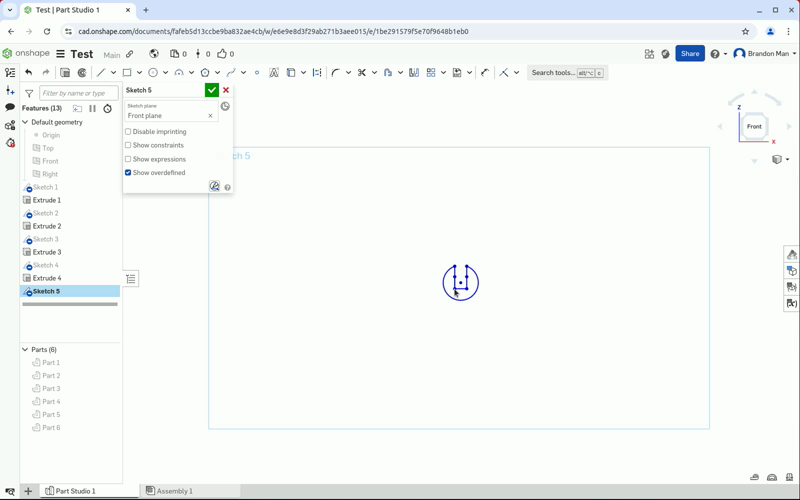
mouse_move(473, 283)
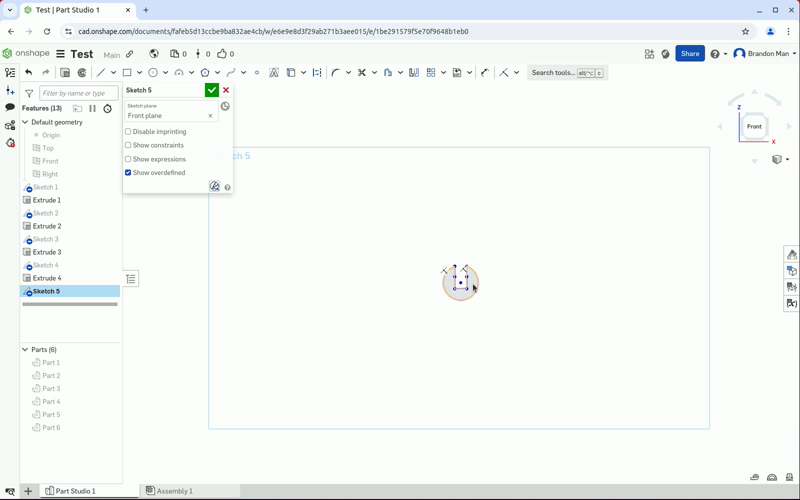
scroll(6)
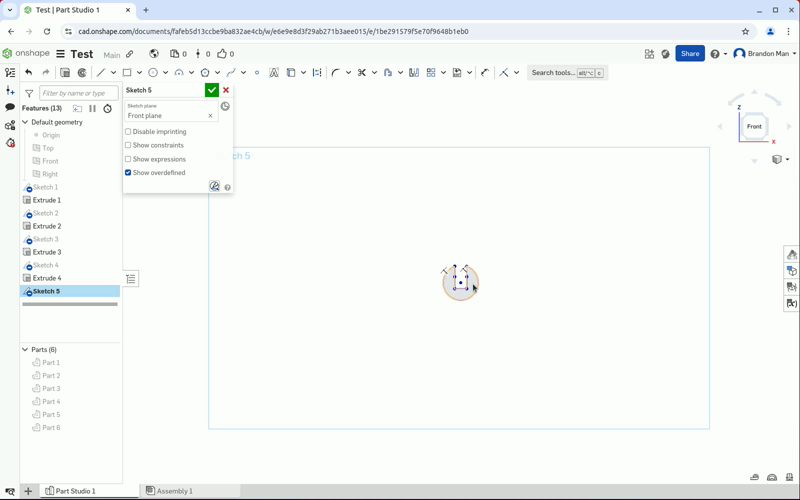
scroll(6)
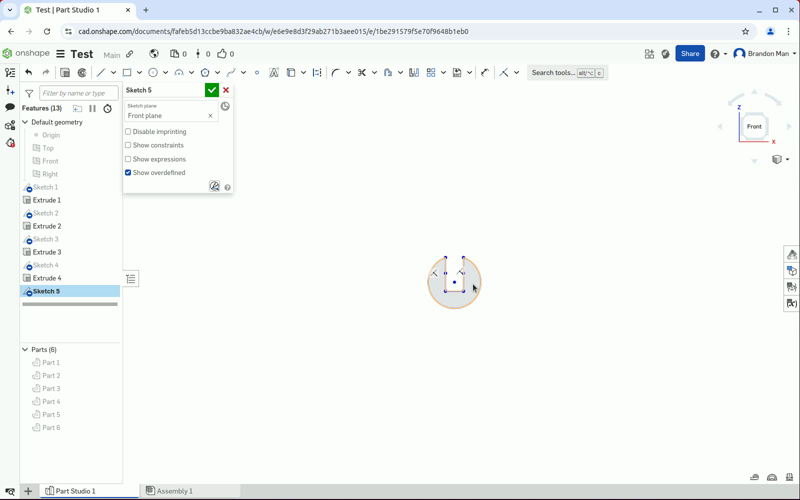
scroll(6)
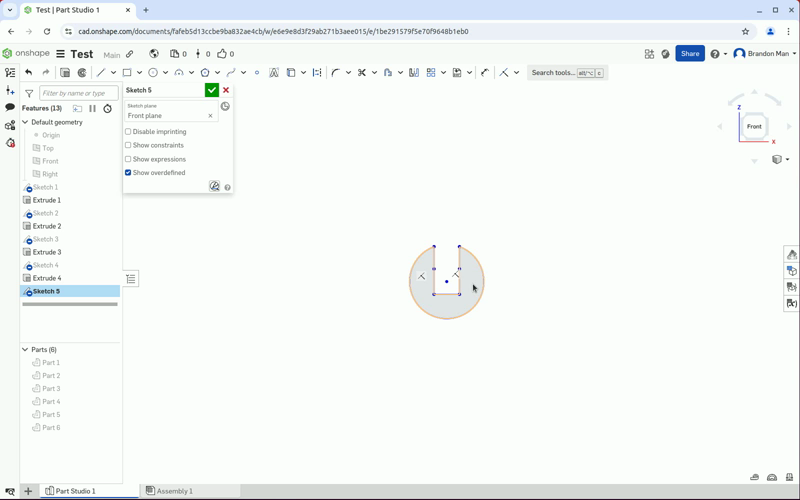
scroll(6)
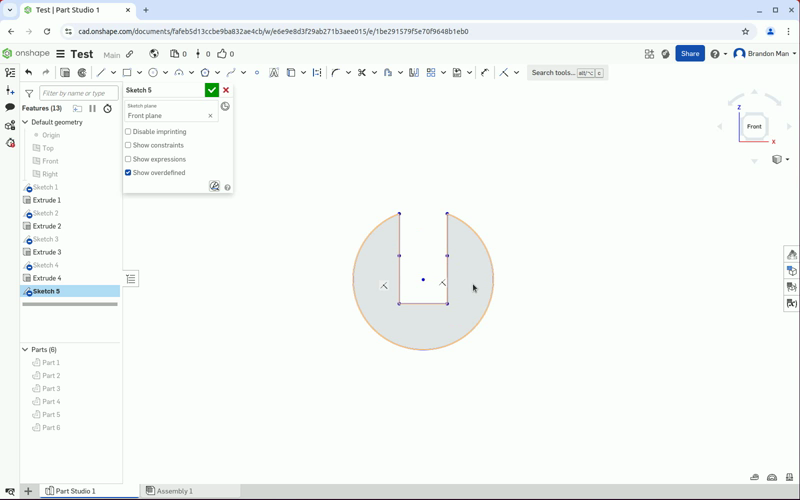
scroll(6)
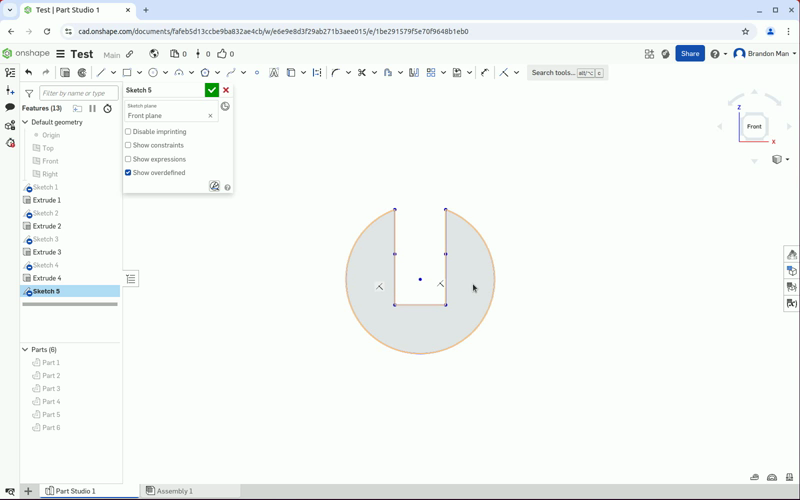
scroll(6)
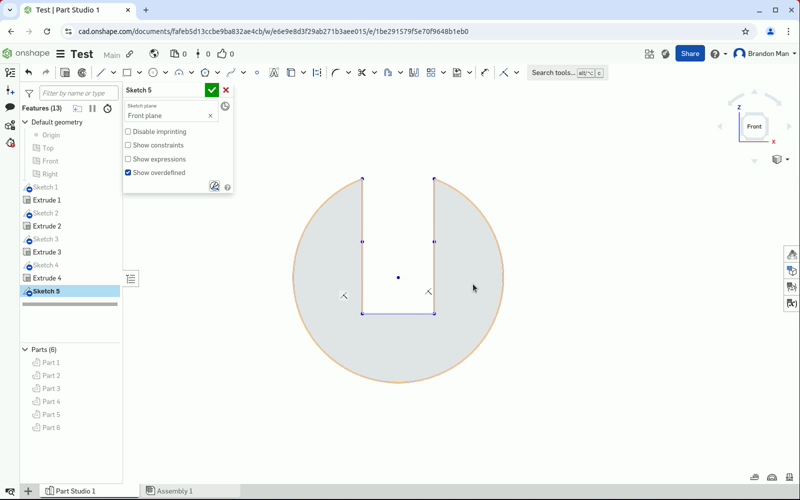
scroll(6)
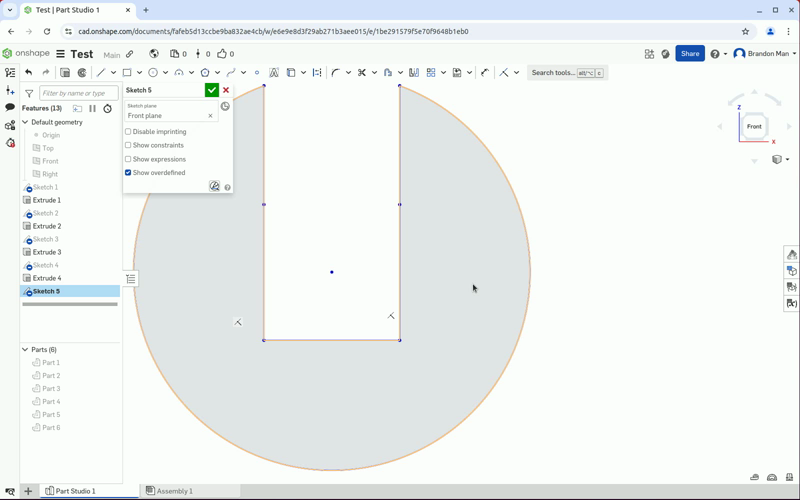
click(473, 283)
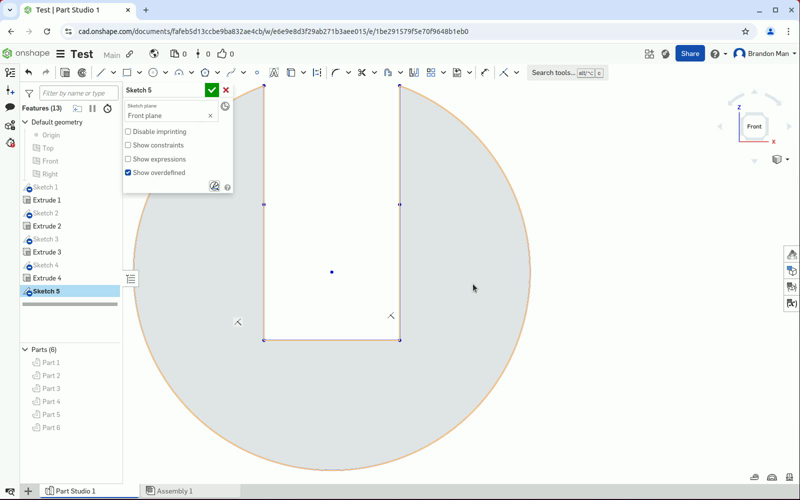
scroll(-6)
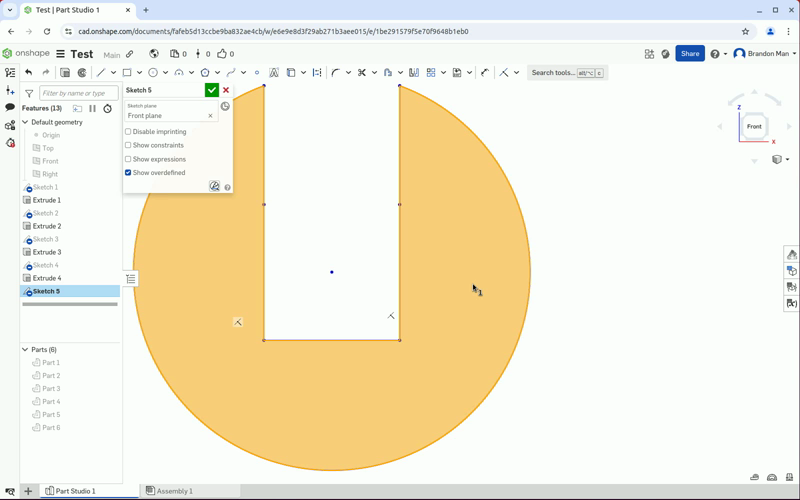
scroll(-6)
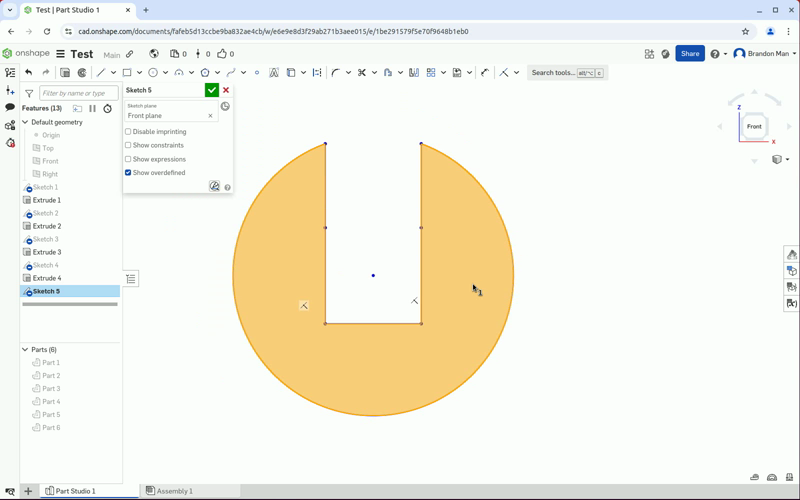
scroll(-6)
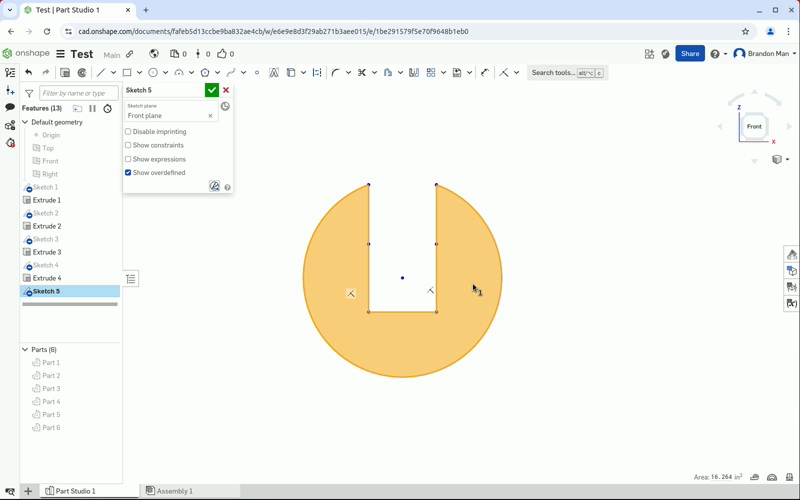
scroll(-6)
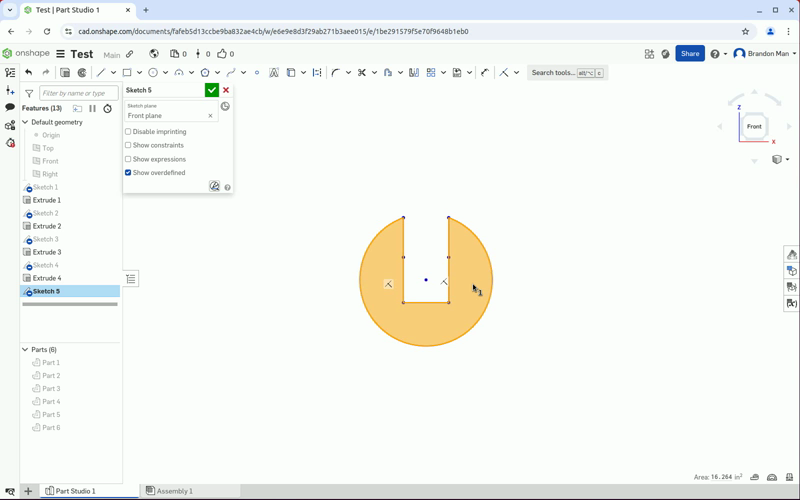
scroll(-6)
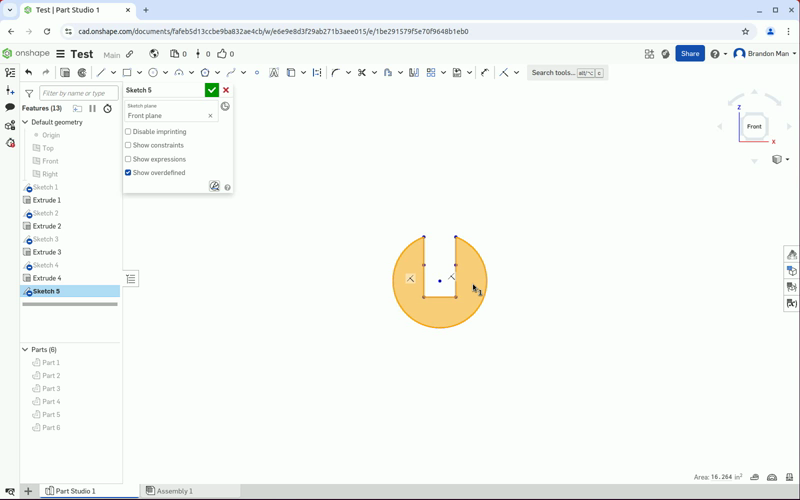
scroll(-6)
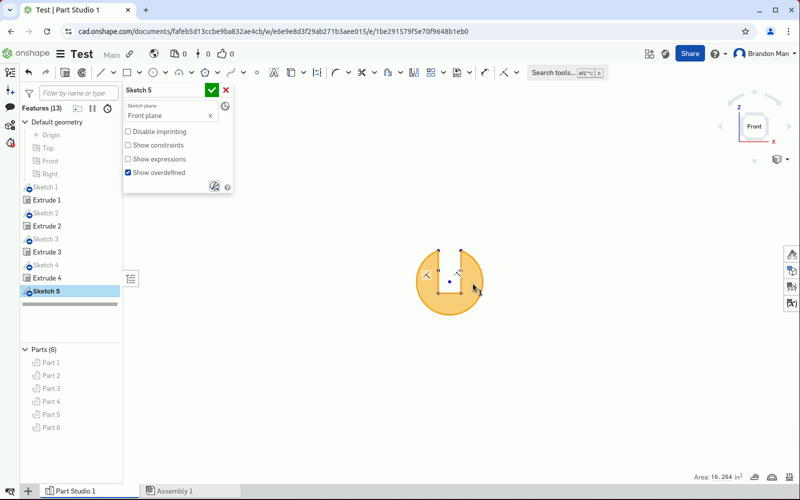
scroll(-6)
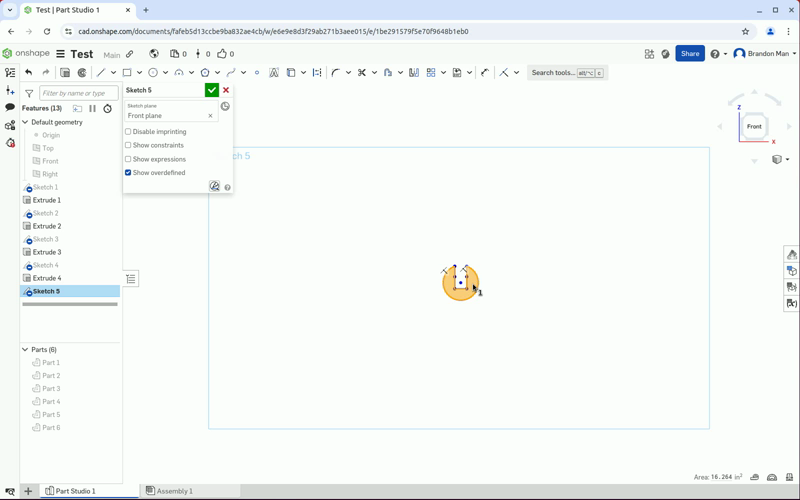
mouse_move(73, 352)
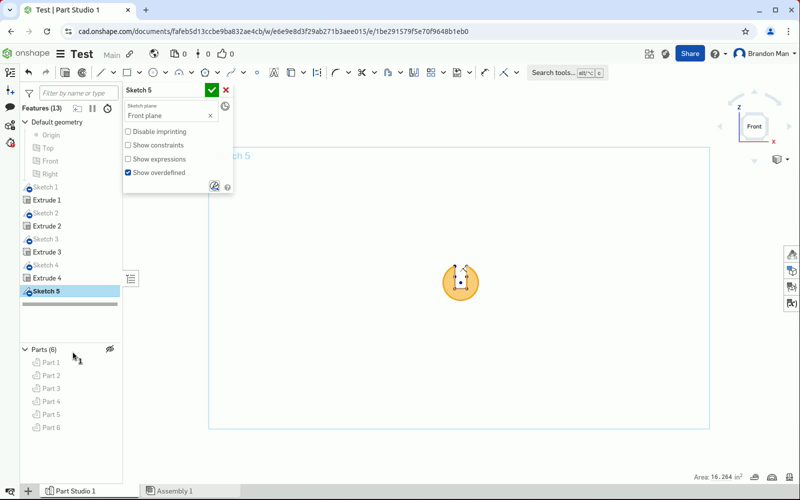
key(shift+y)
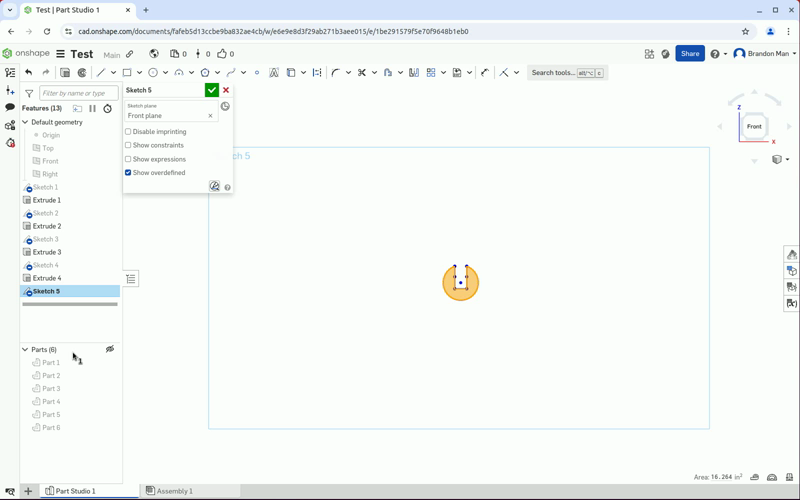
key(shift+e)
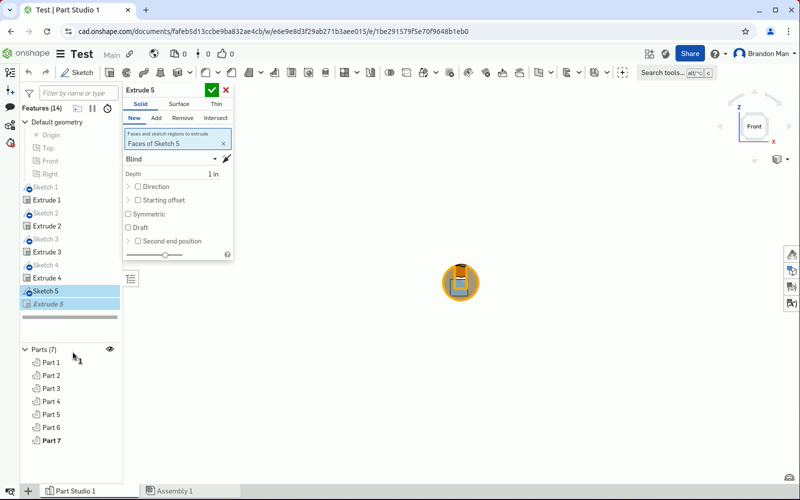
mouse_move(143, 106)
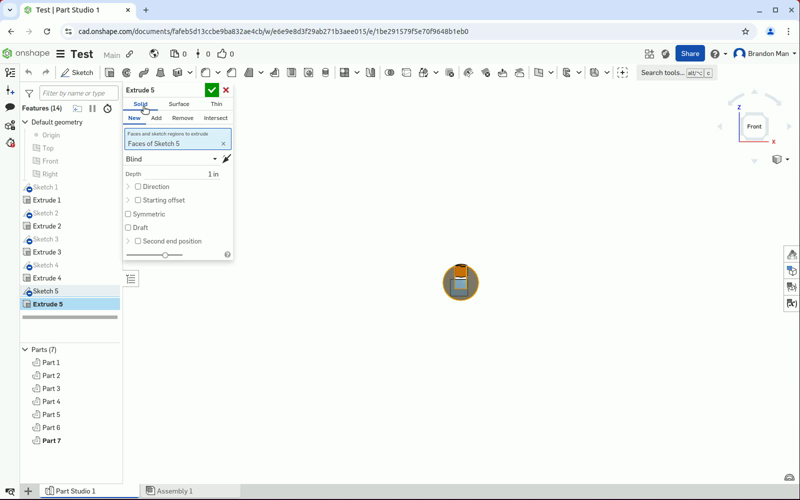
click(143, 106)
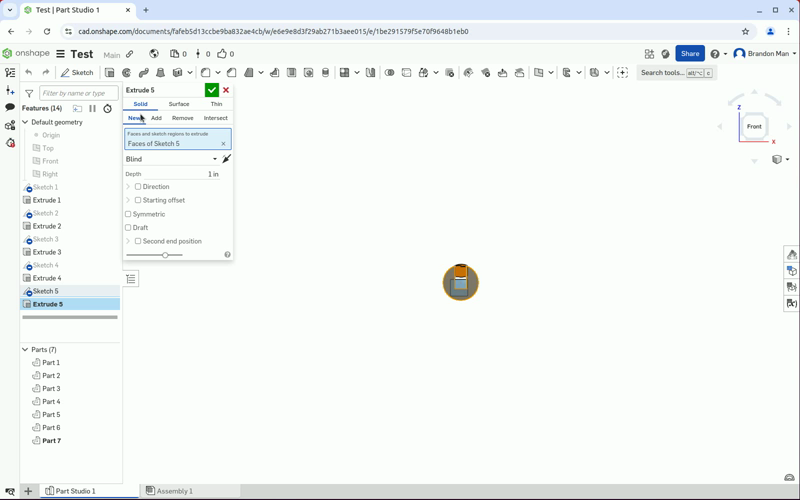
mouse_move(137, 120)
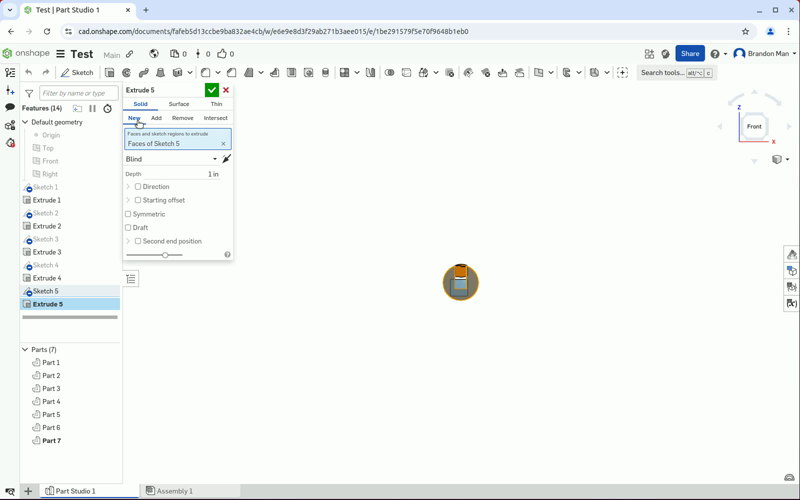
click(137, 120)
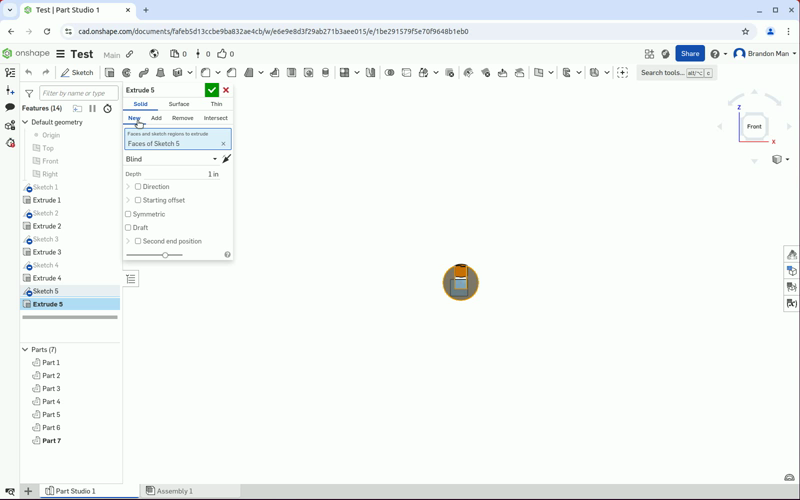
key(tab, 4)
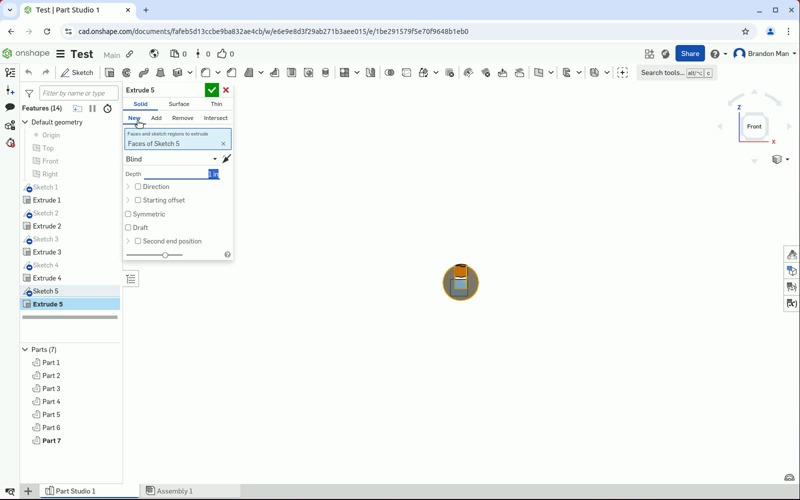
text(2.407)
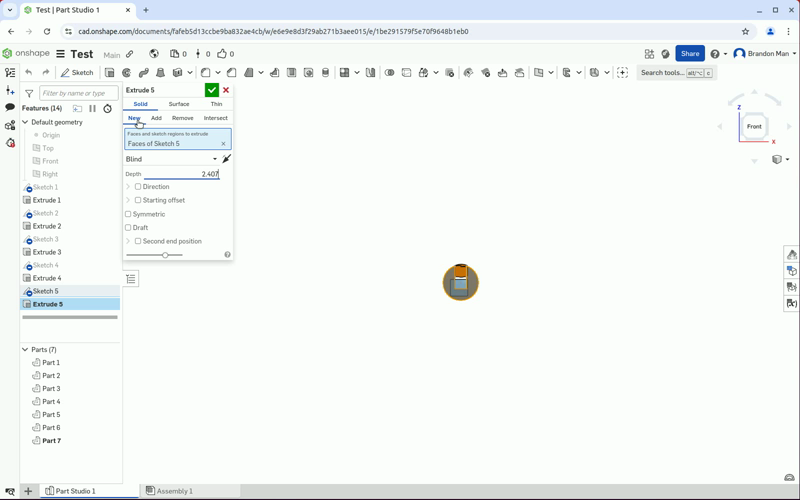
key(enter)
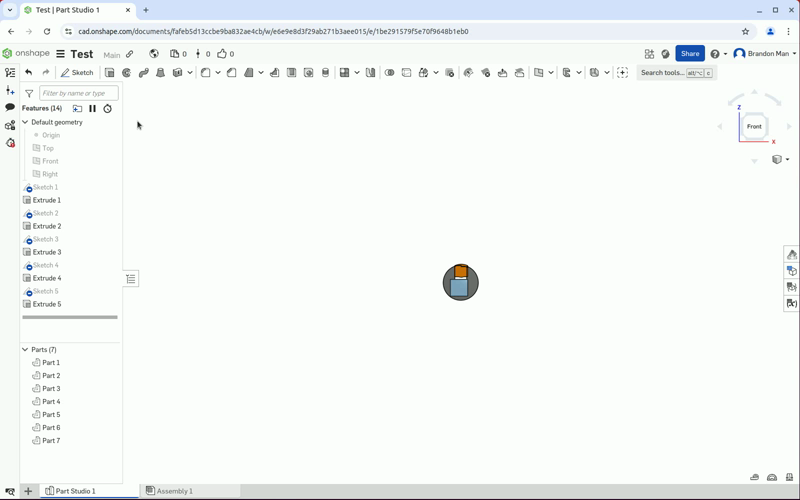
key(shift+h)
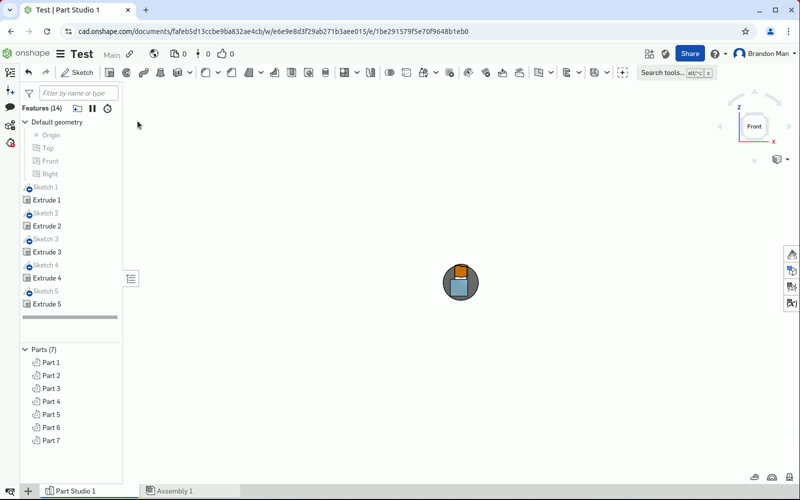
key(shift+h)
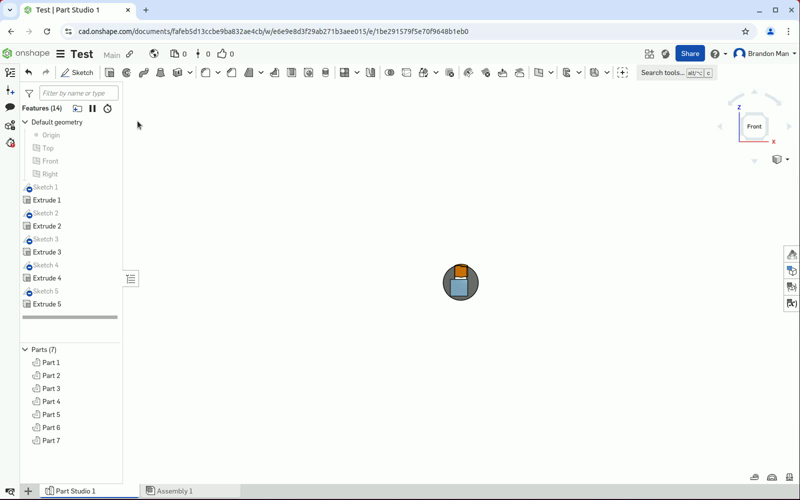
mouse_move(73, 189)
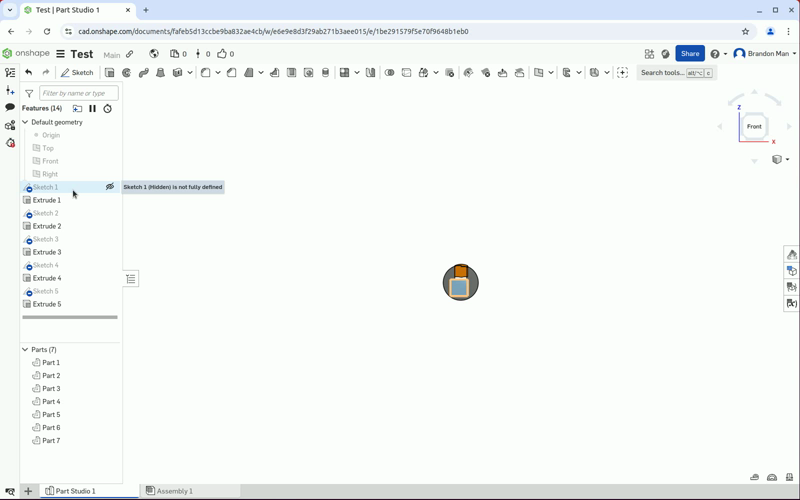
click(73, 189)
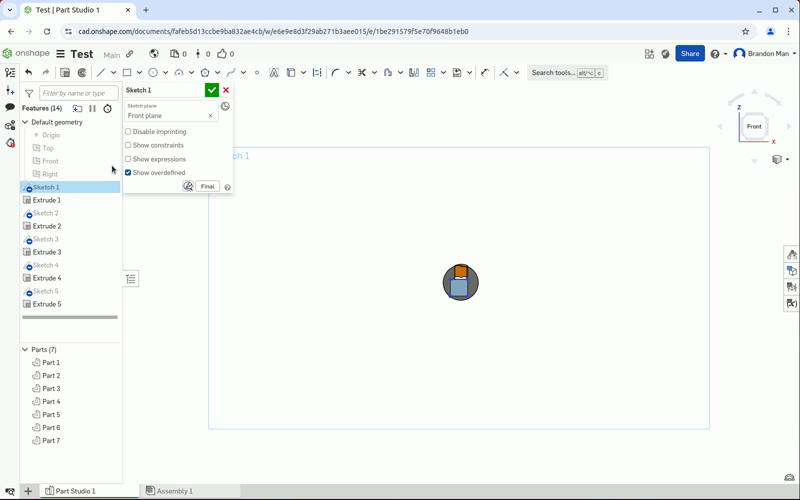
mouse_move(229, 92)
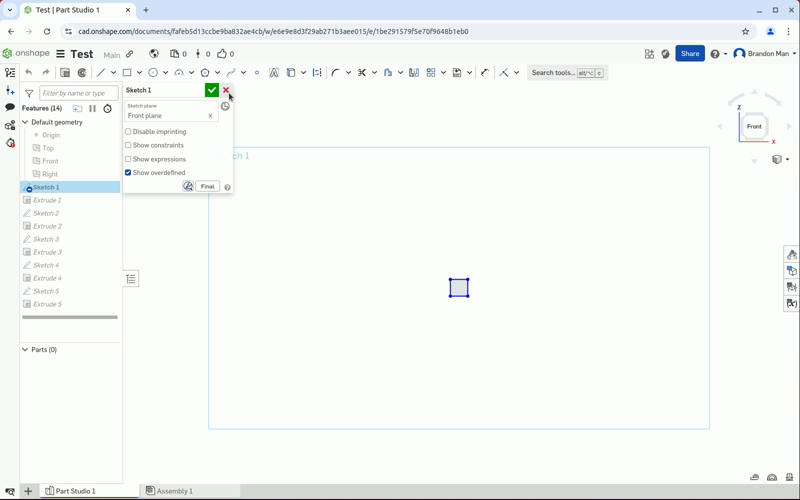
click(229, 92)
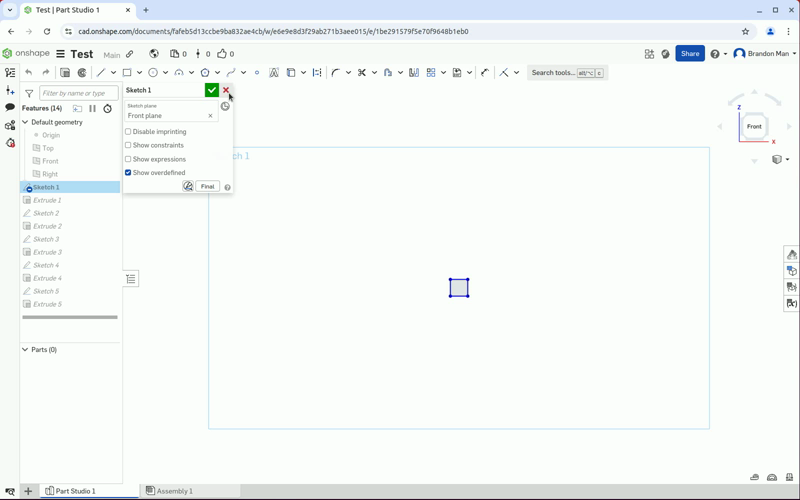
key(shift+s)
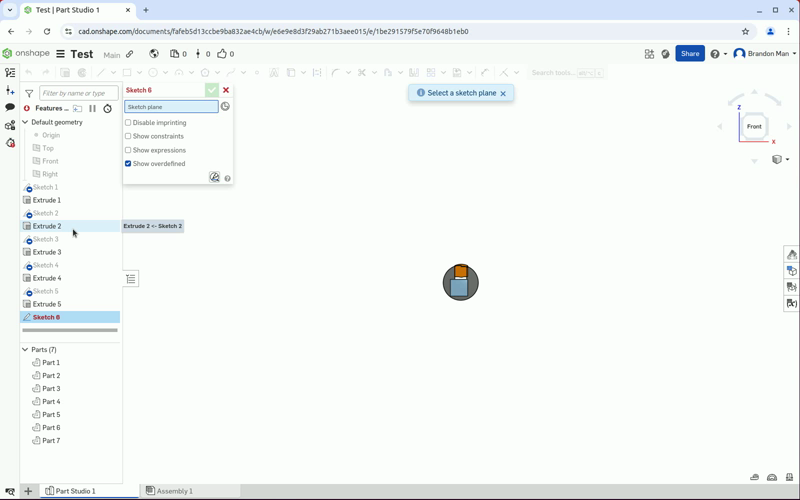
scroll(3)
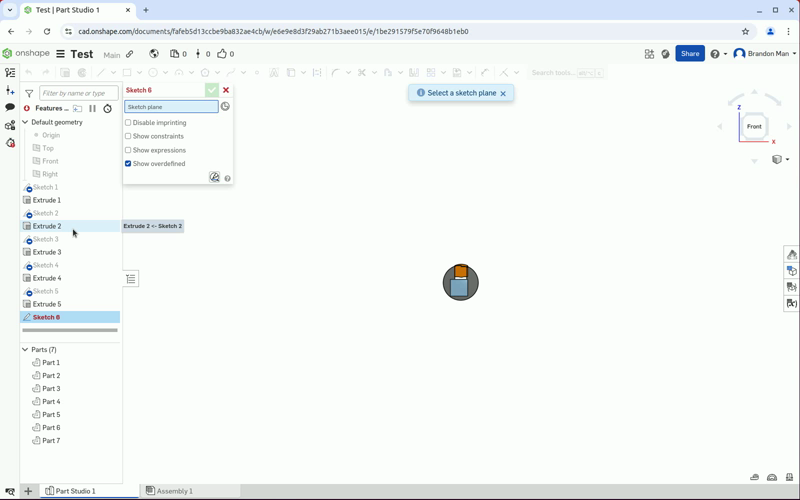
mouse_move(73, 163)
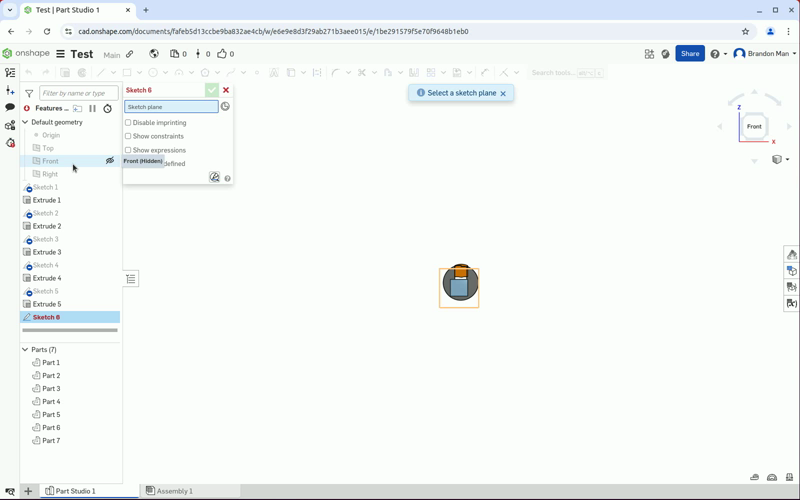
click(73, 163)
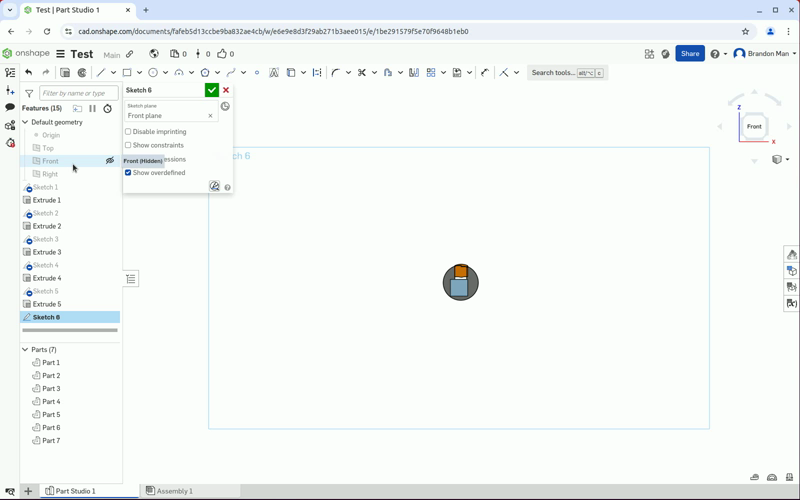
mouse_move(73, 352)
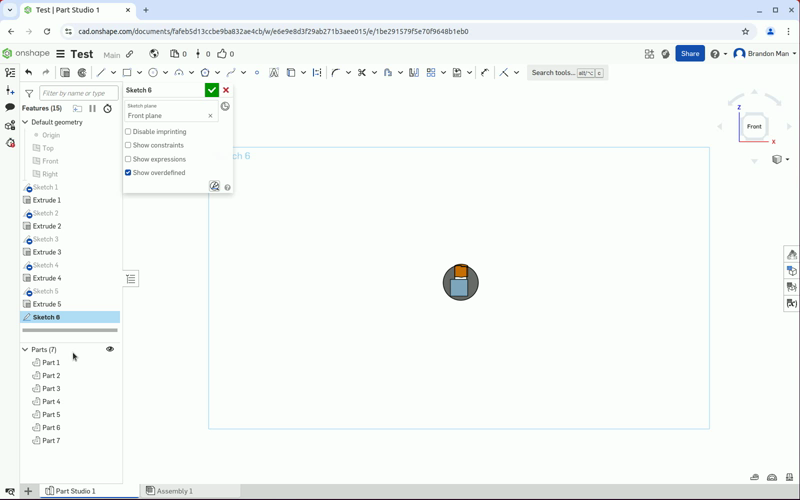
key(y)
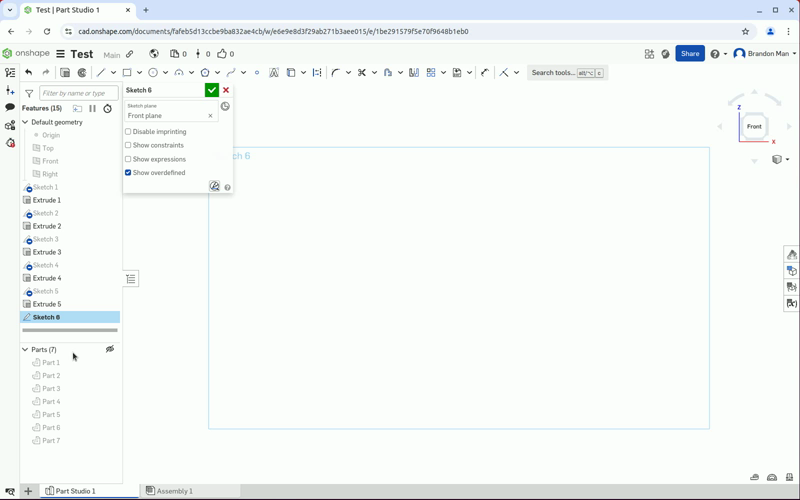
key(l)
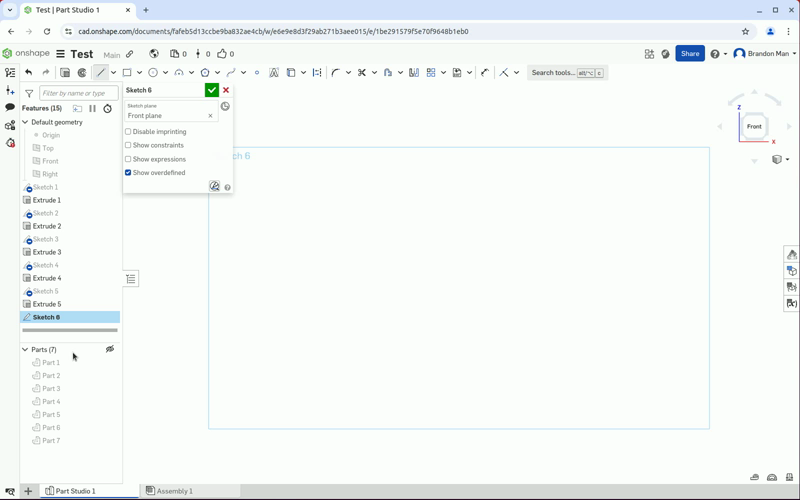
key_down(shift)
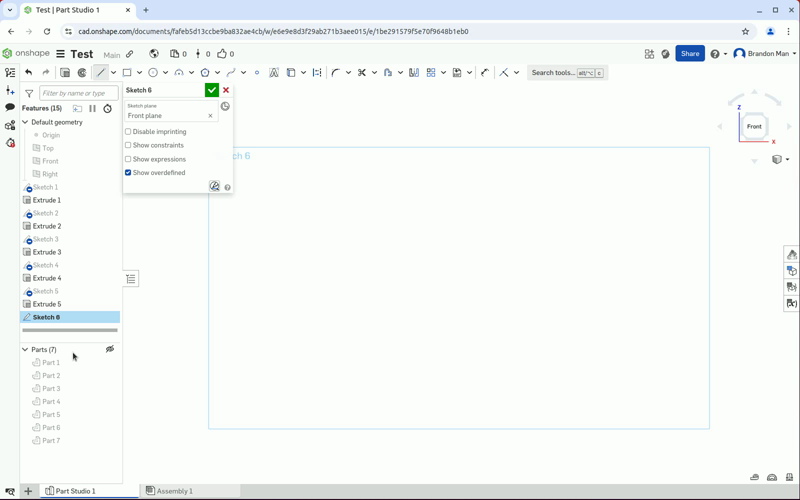
mouse_move(454, 276)
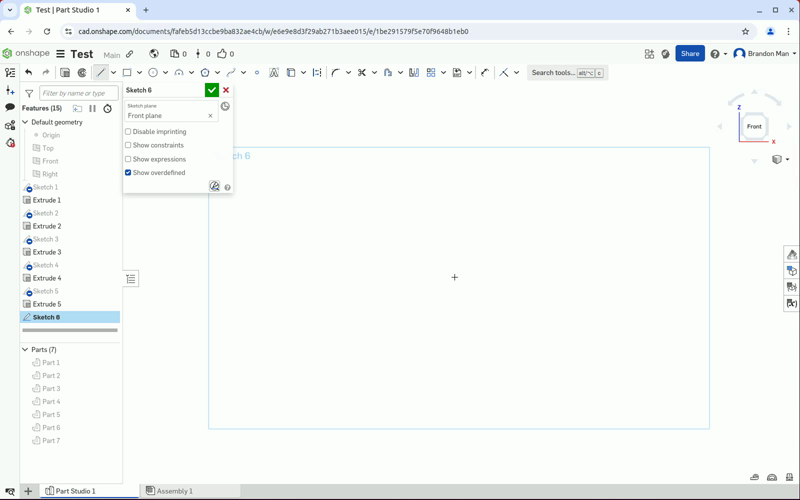
click(454, 276)
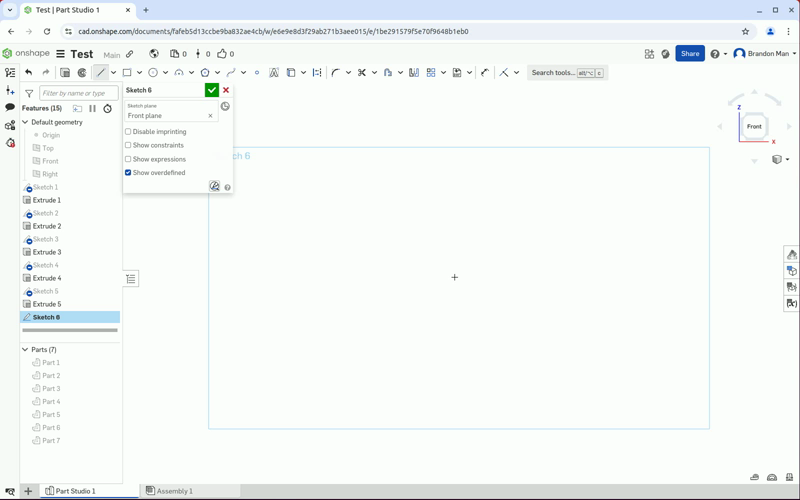
key_up(shift)
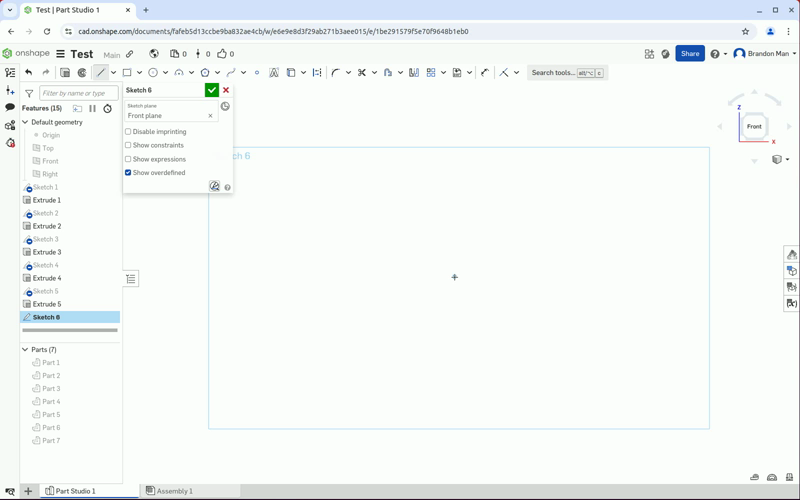
key_down(shift)
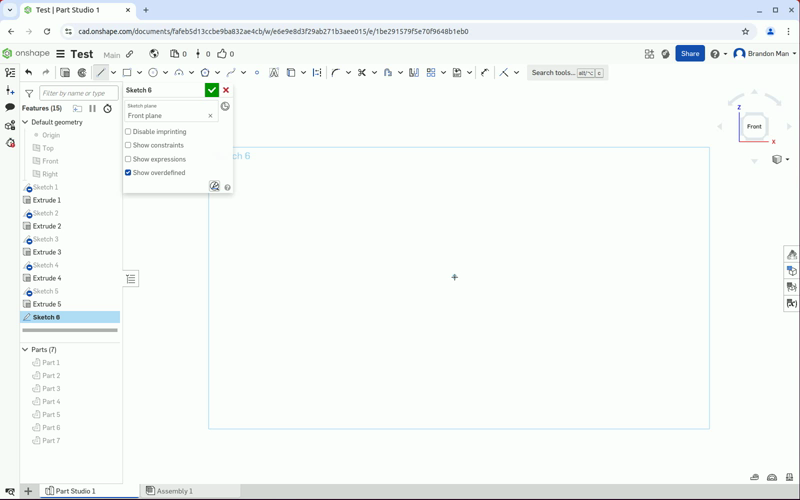
mouse_move(484, 276)
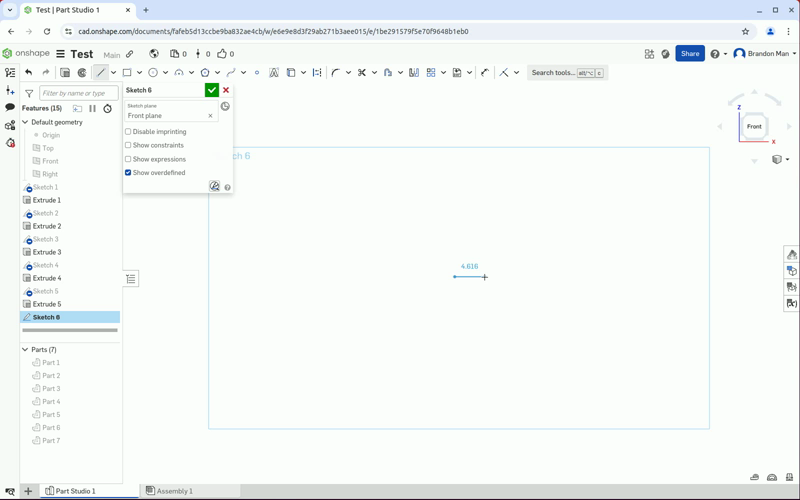
mouse_move(467, 276)
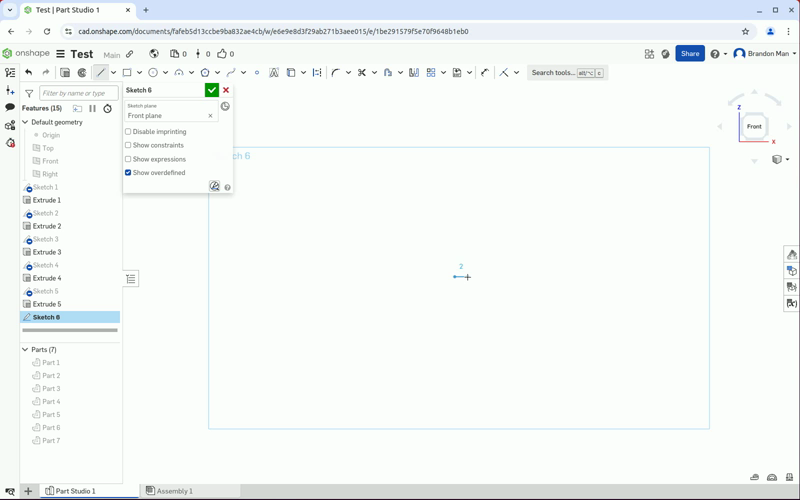
click(467, 276)
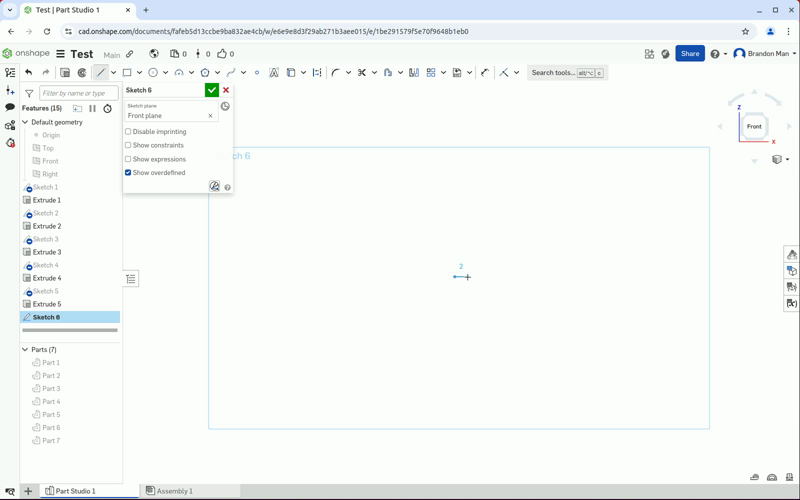
key_up(shift)
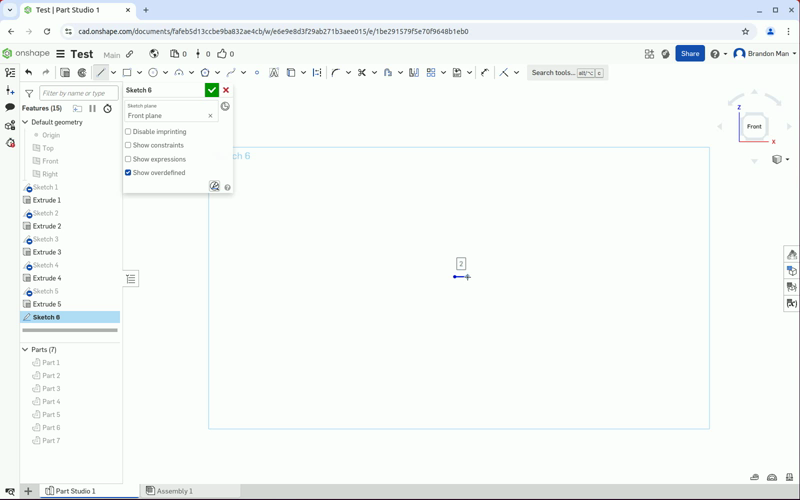
key_down(shift)
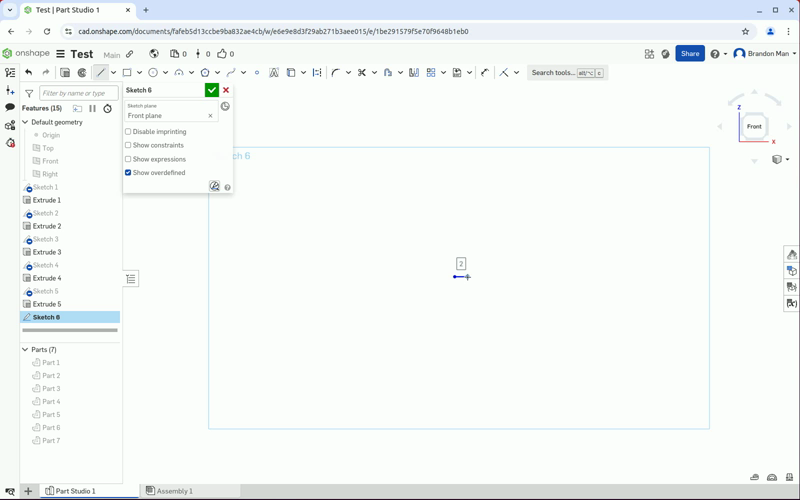
mouse_move(497, 276)
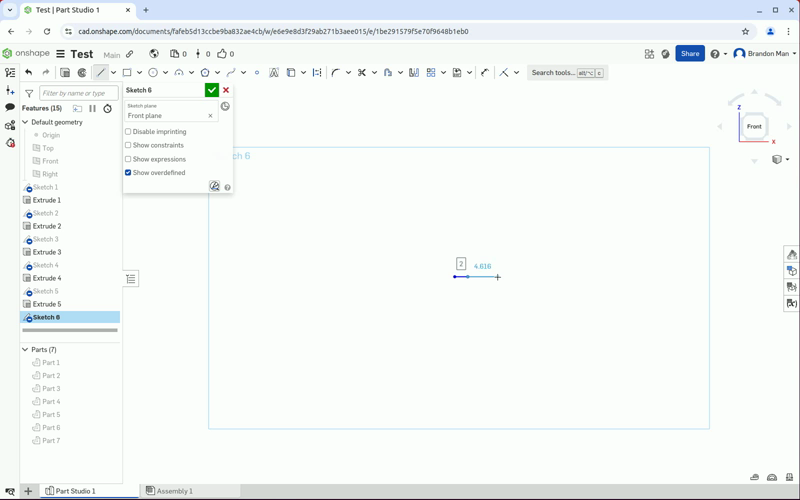
mouse_move(467, 265)
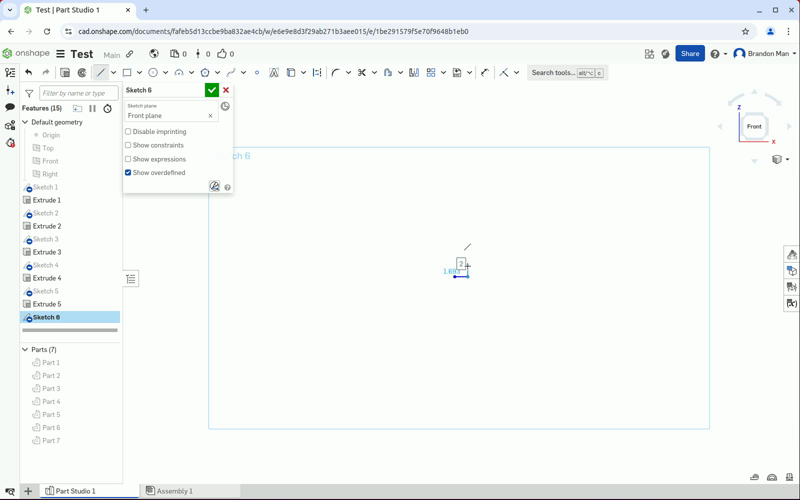
click(467, 265)
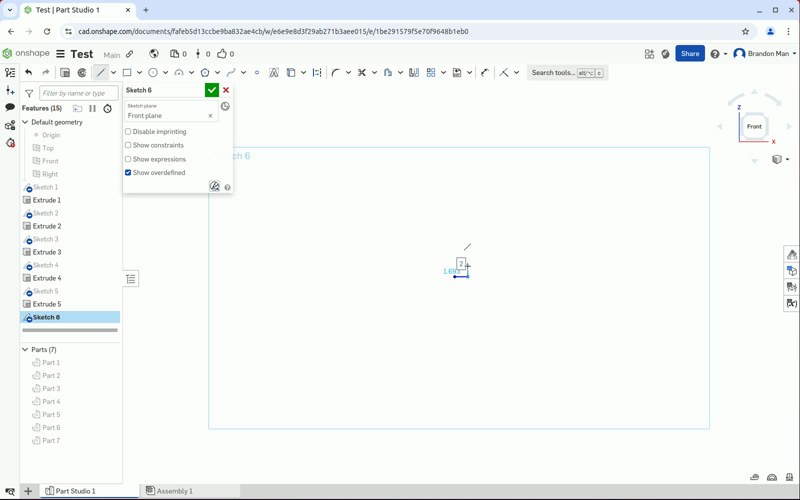
key_up(shift)
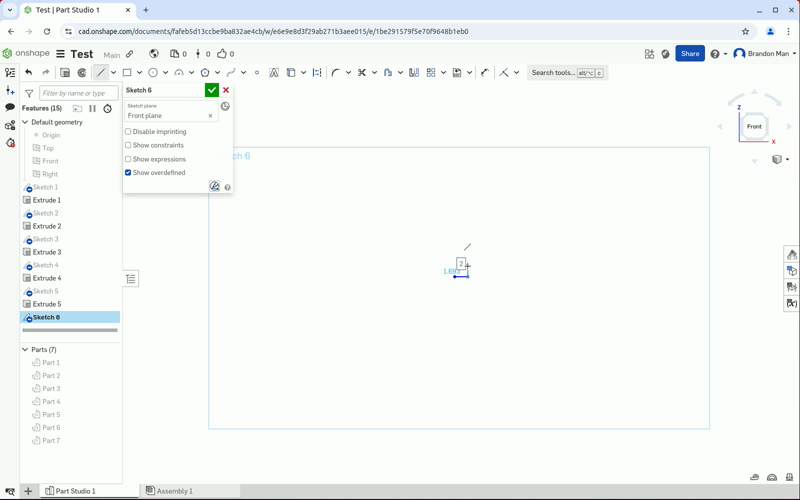
key(esc)
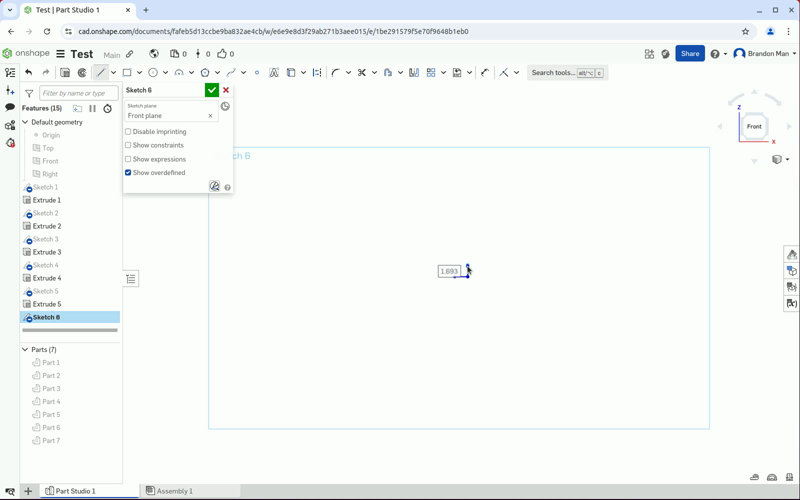
key(a)
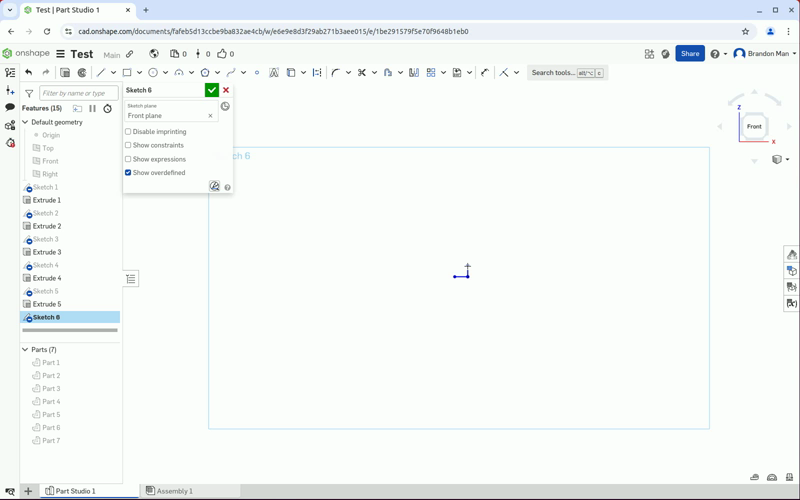
mouse_move(467, 265)
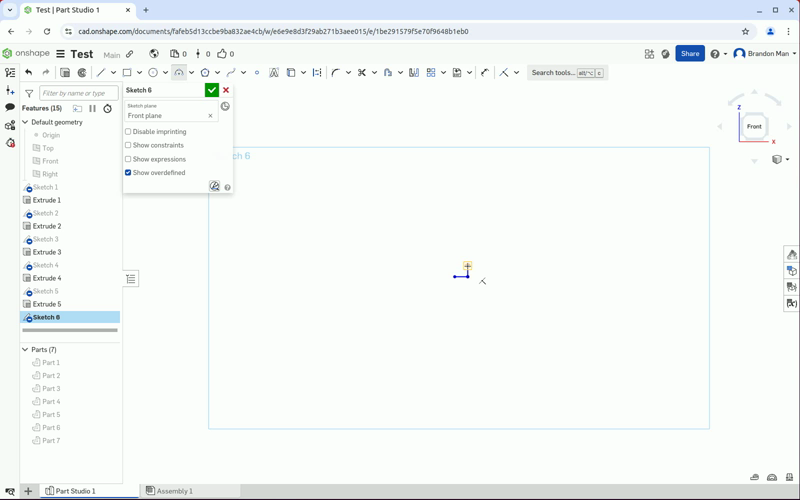
click(467, 265)
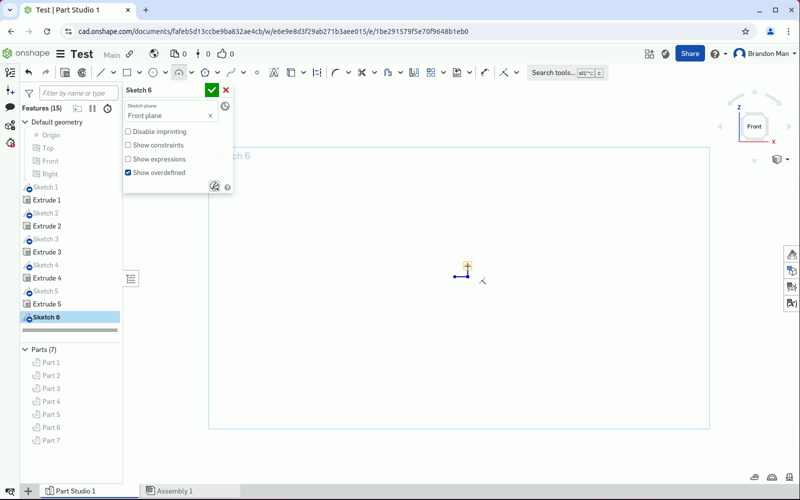
key_down(shift)
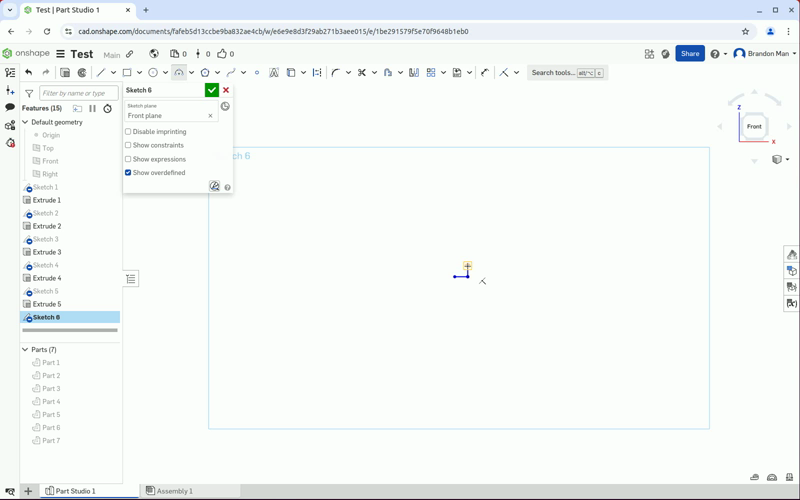
mouse_move(454, 265)
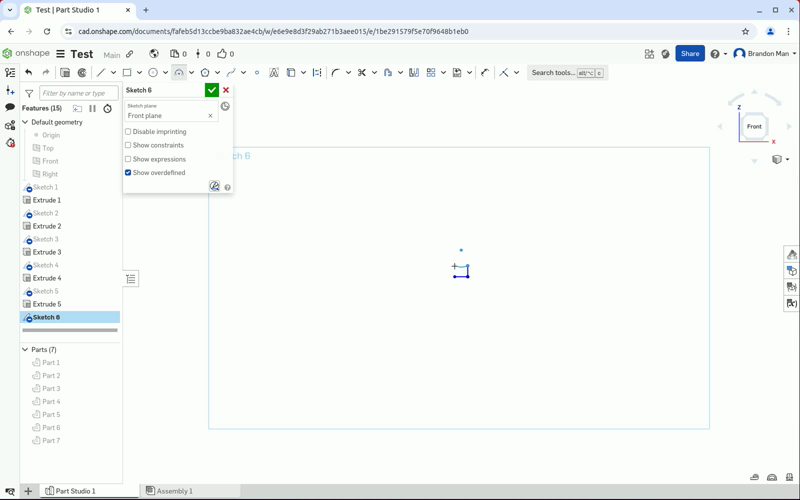
click(454, 265)
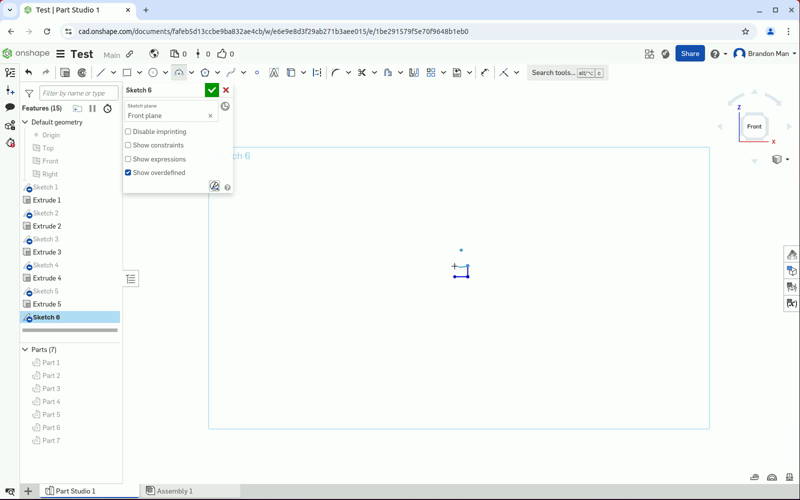
mouse_move(461, 264)
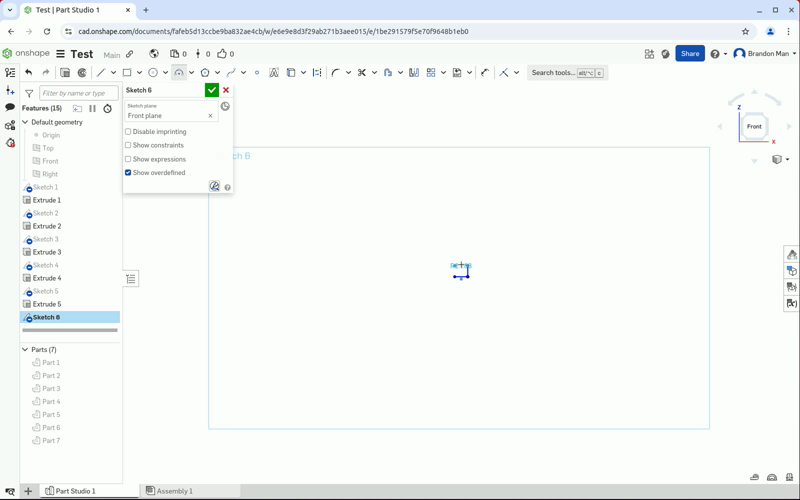
click(461, 264)
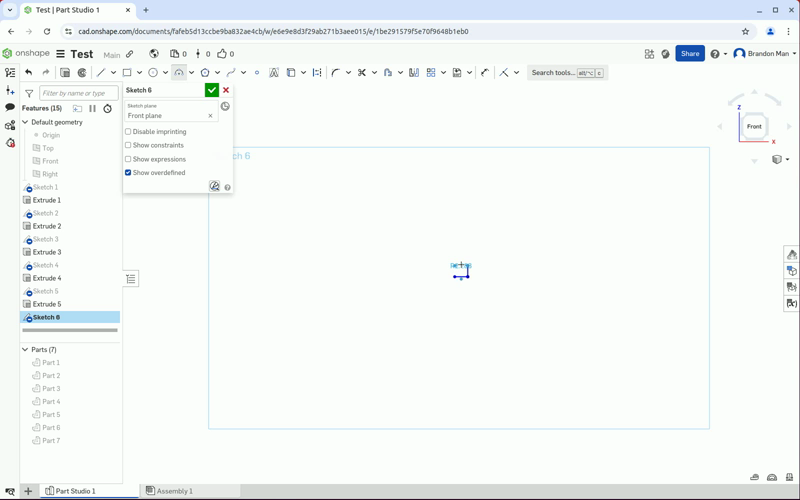
key_up(shift)
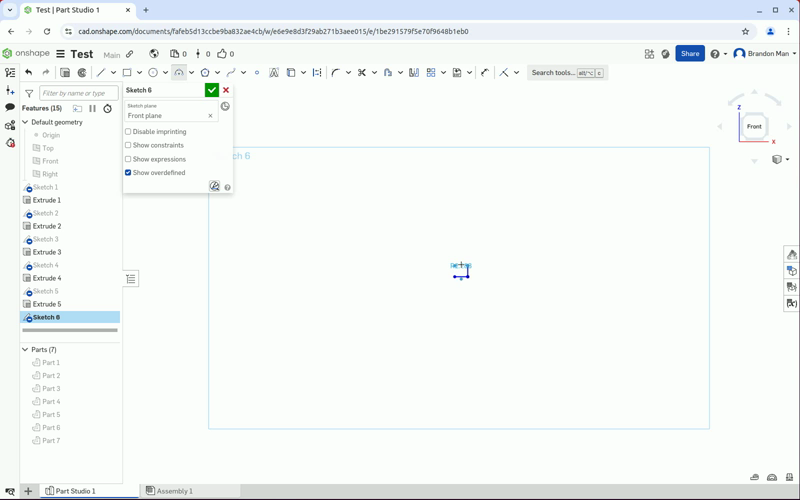
key(esc)
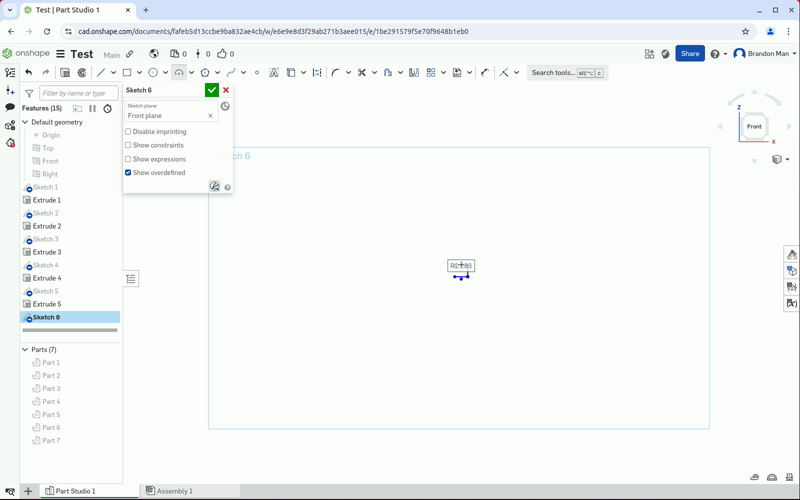
key(l)
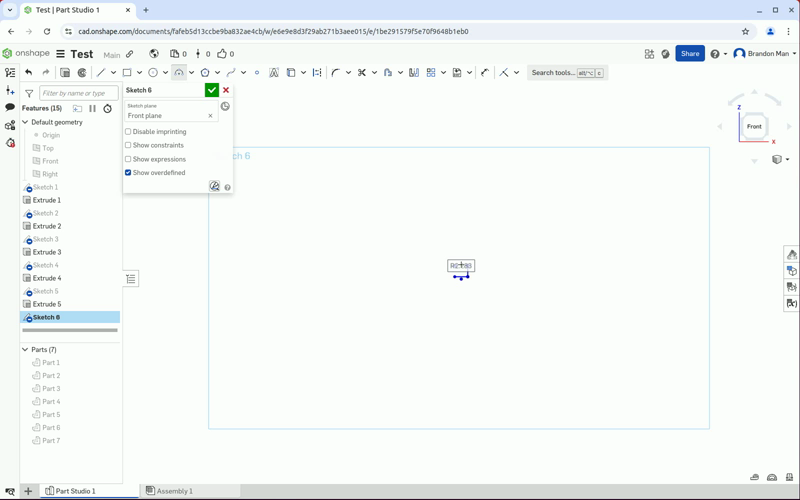
mouse_move(454, 265)
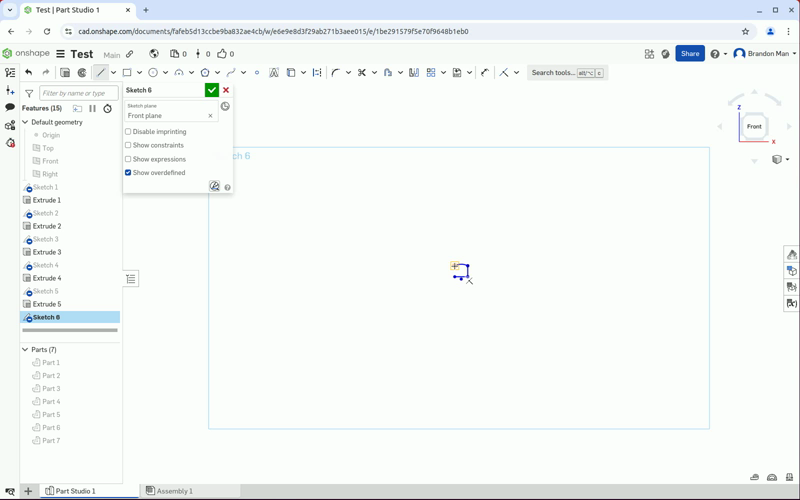
click(454, 265)
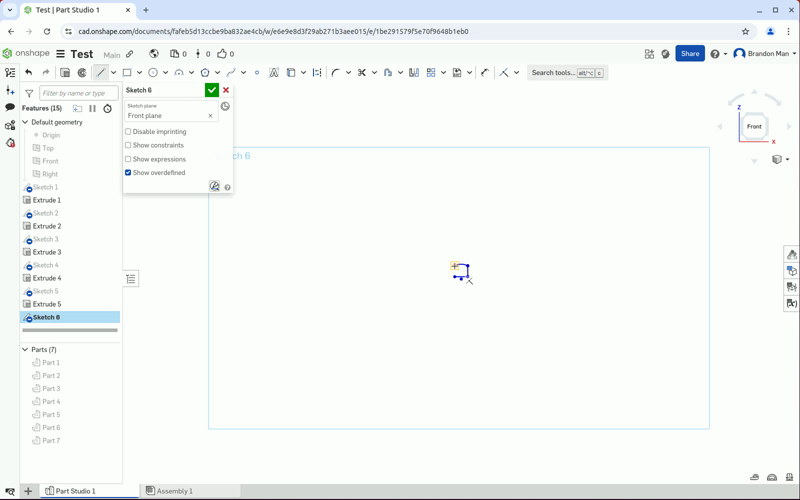
mouse_move(484, 265)
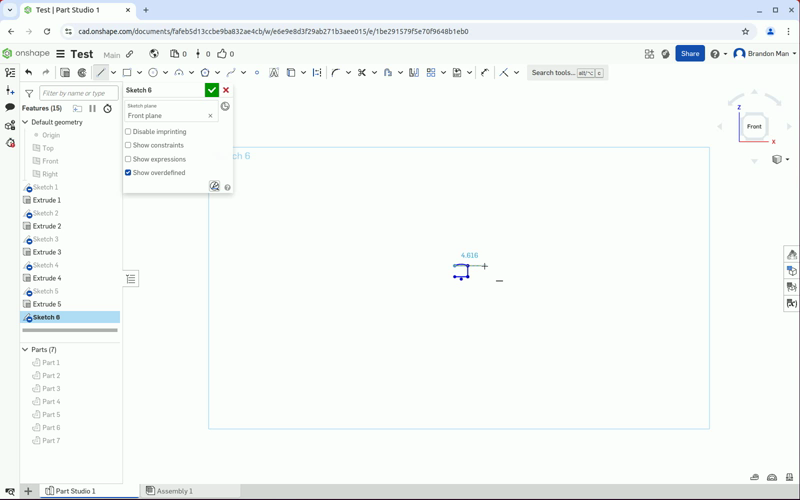
key_down(shift)
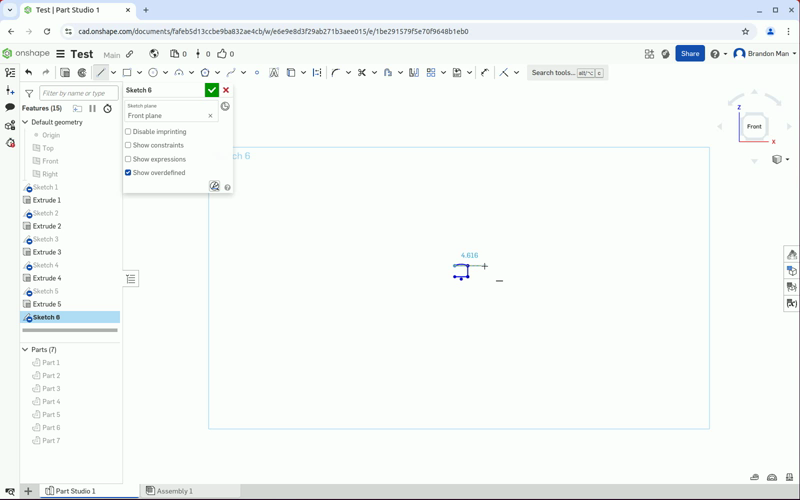
mouse_move(454, 276)
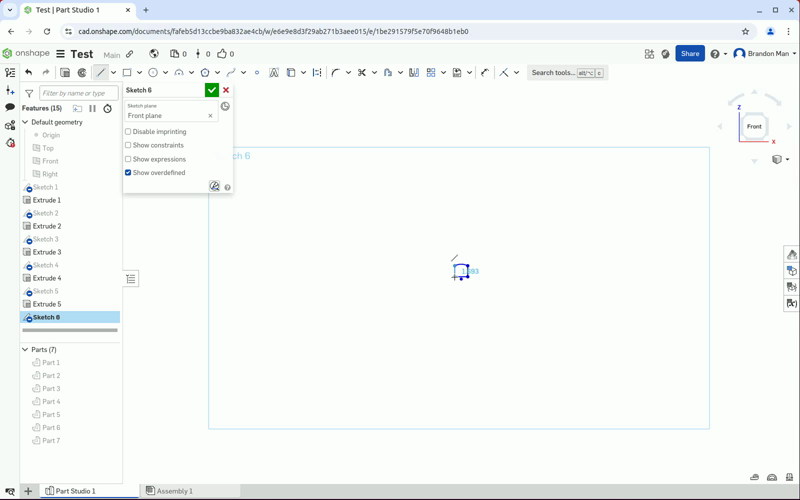
key_up(shift)
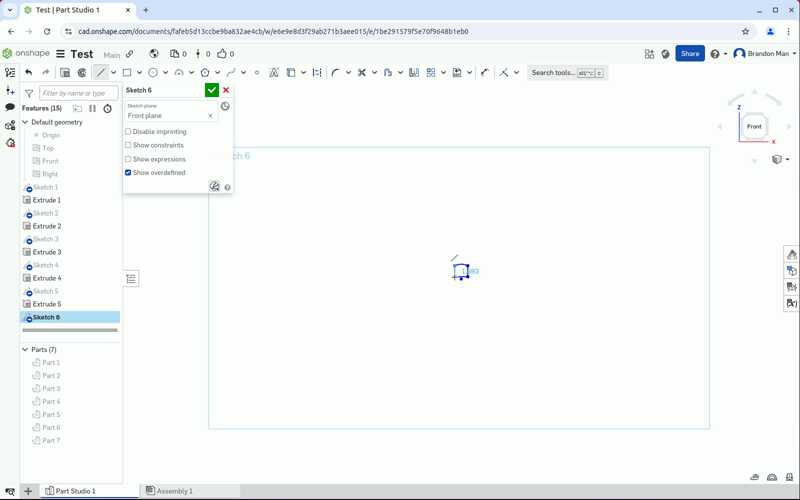
click(454, 276)
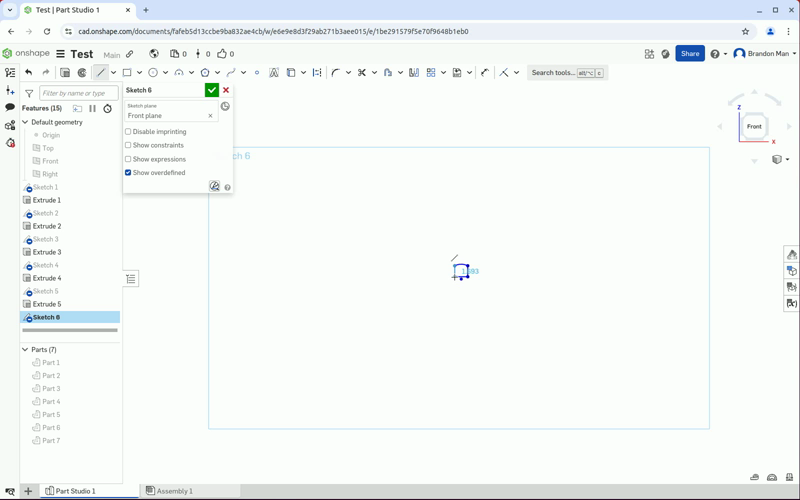
key(esc)
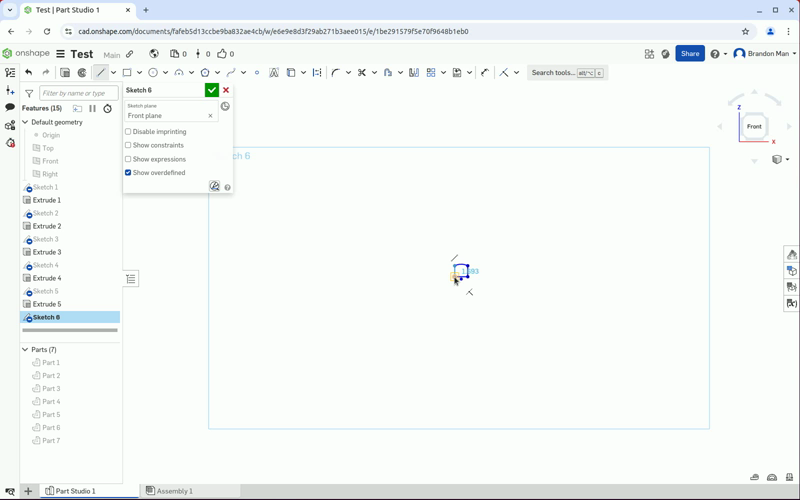
key(c)
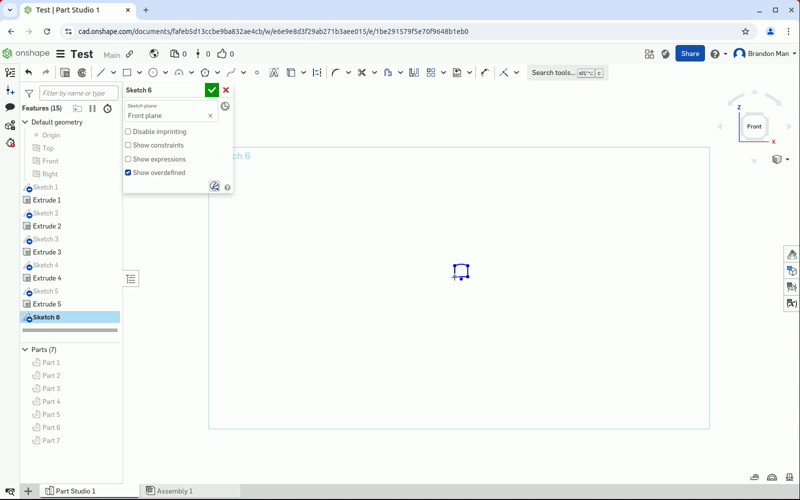
key_down(shift)
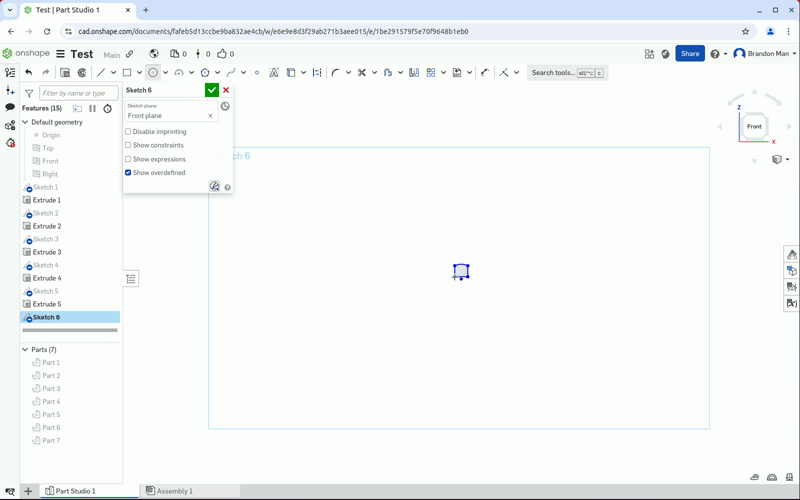
mouse_move(461, 270)
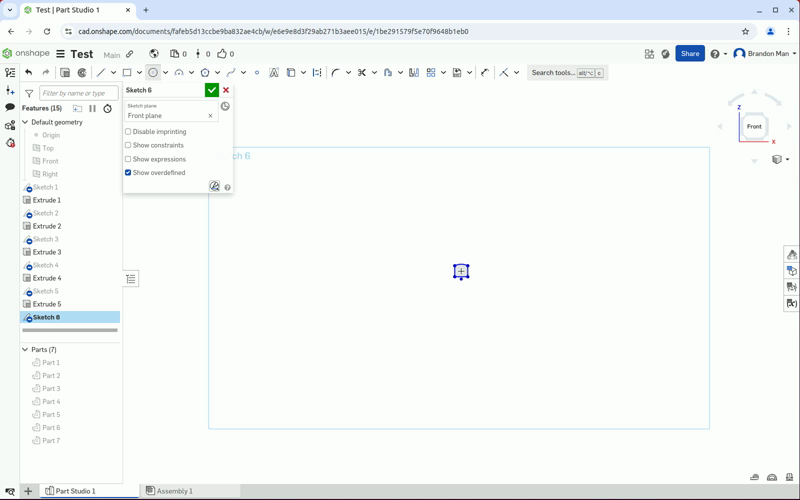
click(461, 270)
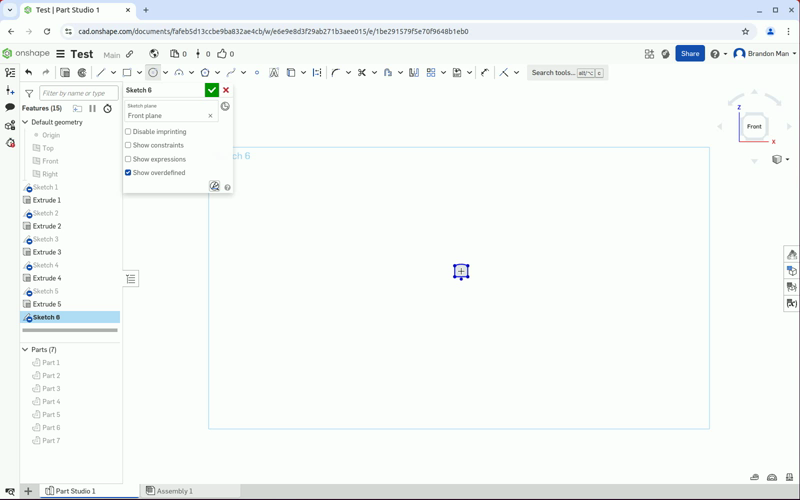
key_up(shift)
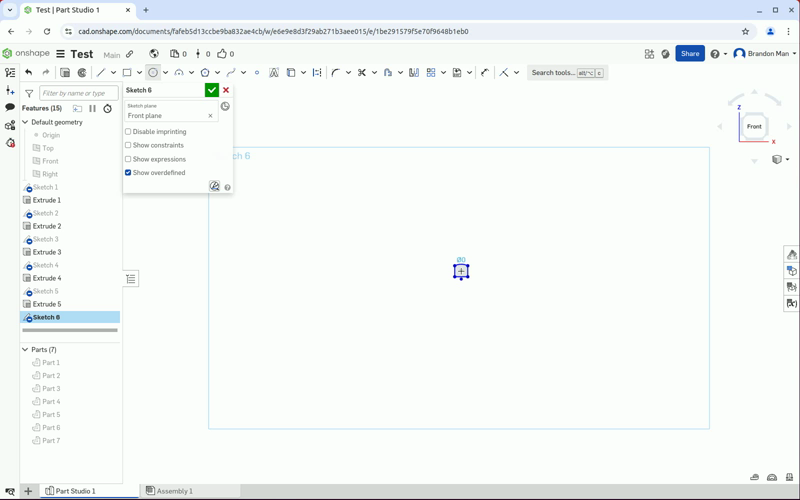
mouse_move(464, 270)
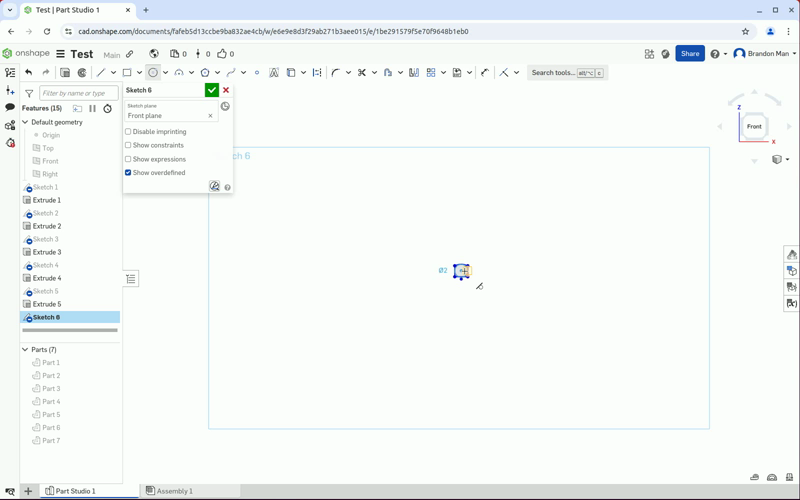
click(464, 270)
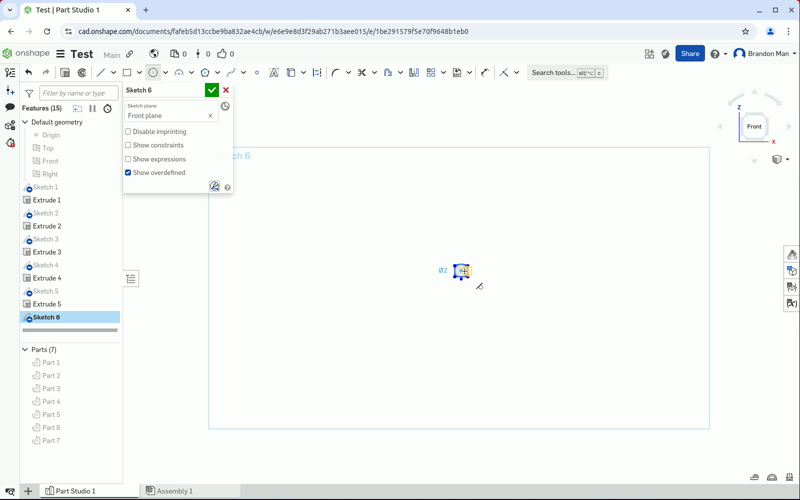
key(esc)
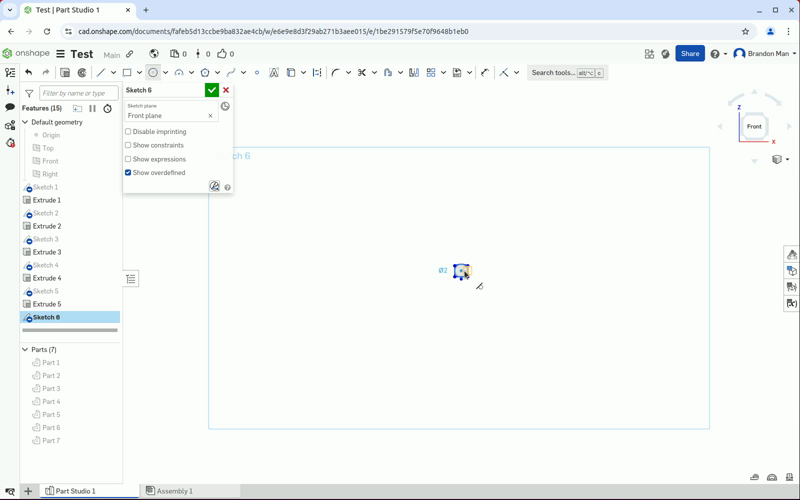
mouse_move(457, 273)
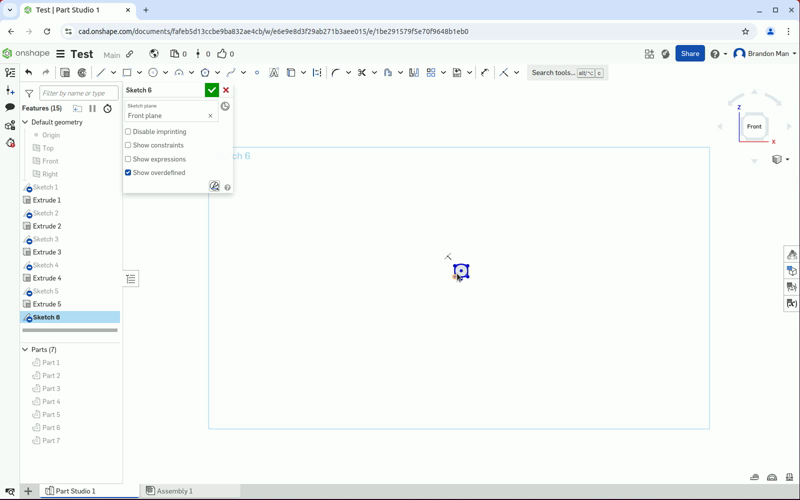
scroll(6)
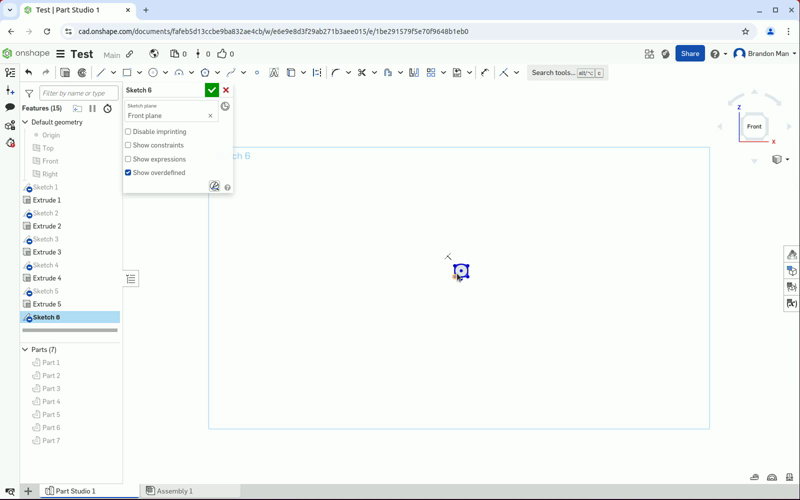
scroll(6)
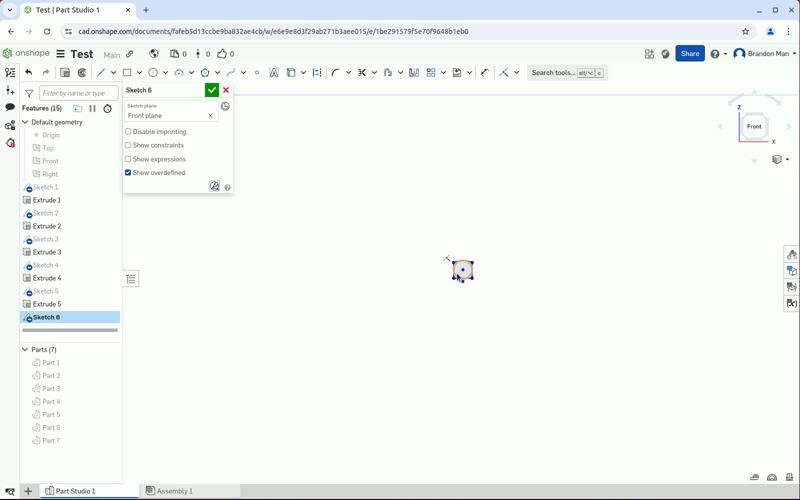
scroll(6)
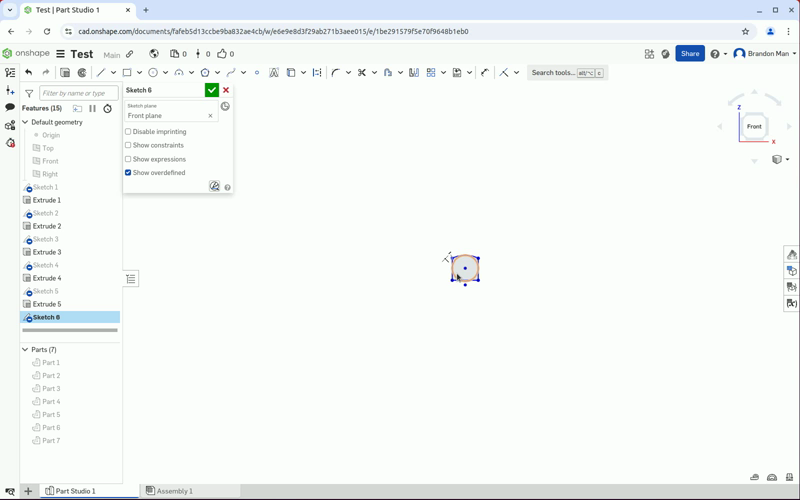
scroll(6)
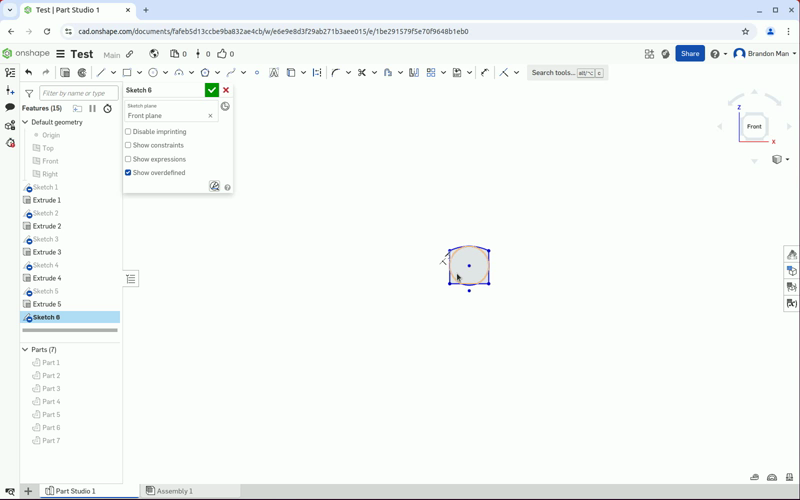
scroll(6)
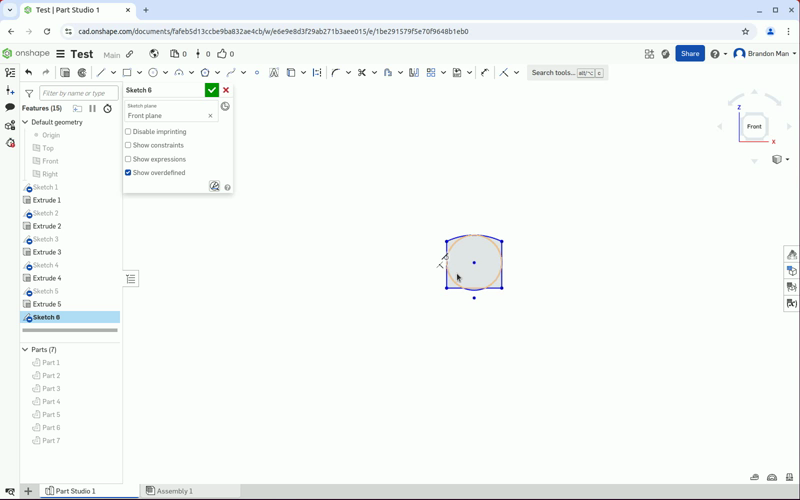
scroll(6)
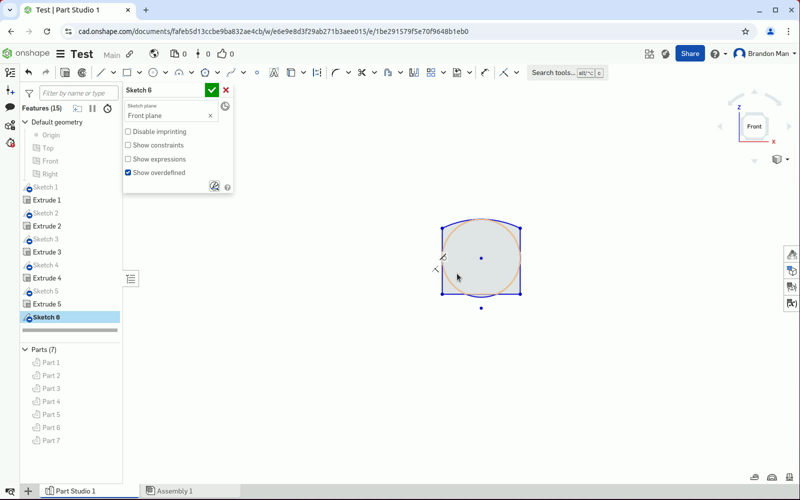
scroll(6)
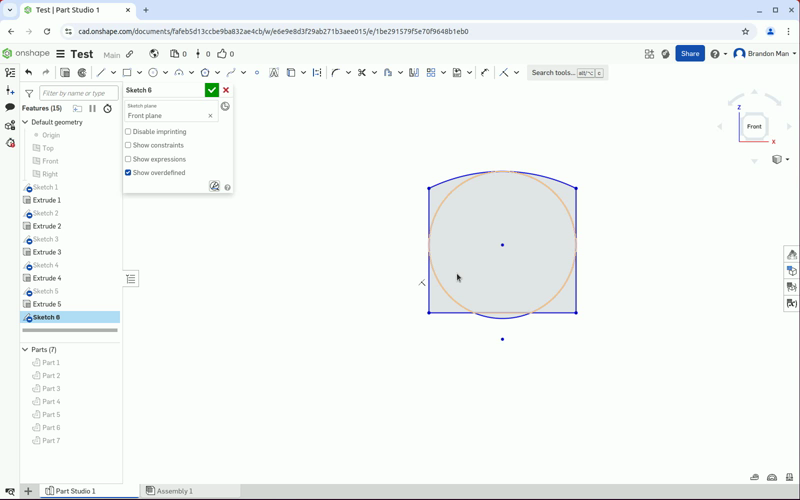
click(457, 273)
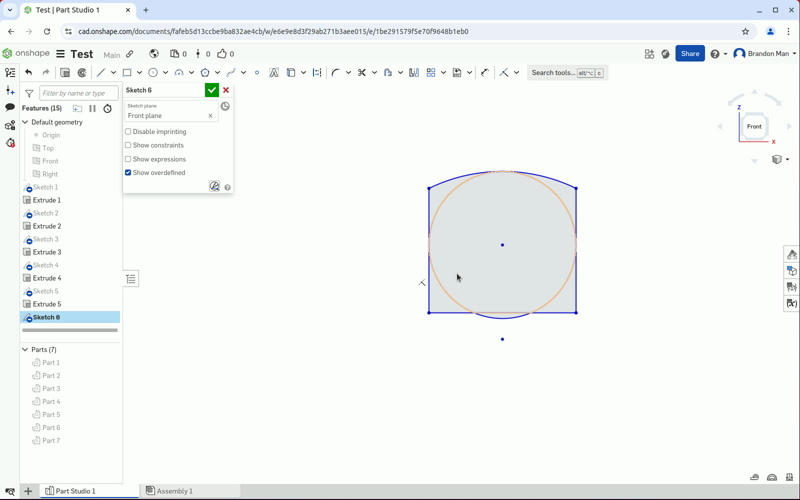
scroll(-6)
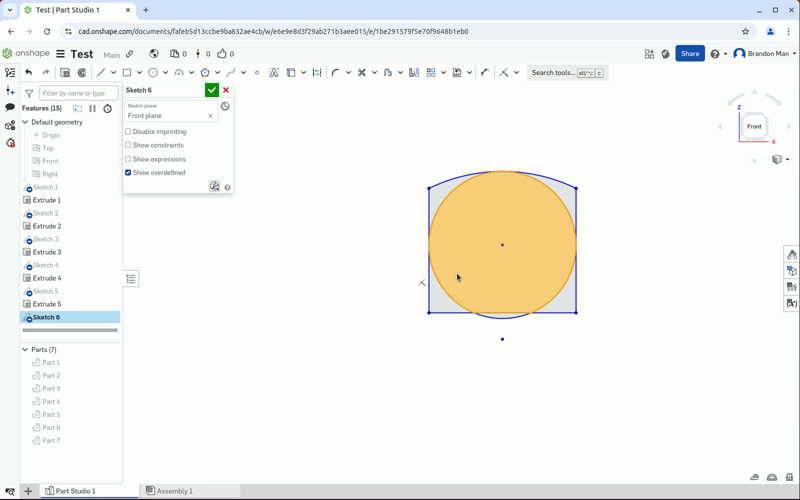
scroll(-6)
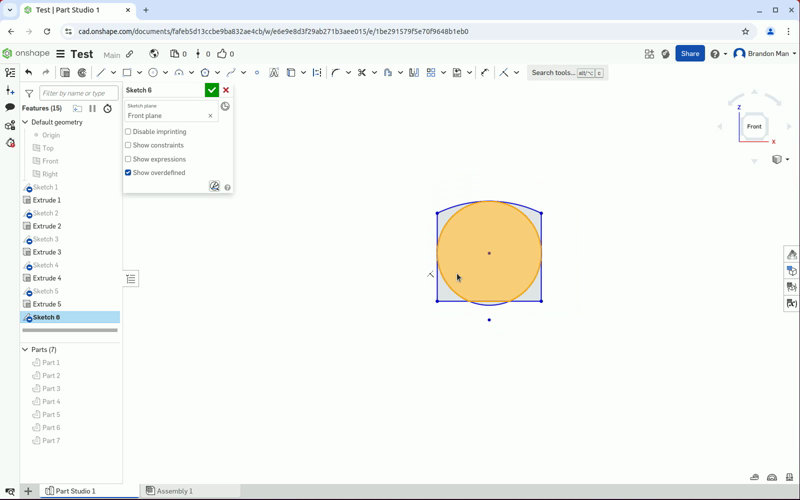
scroll(-6)
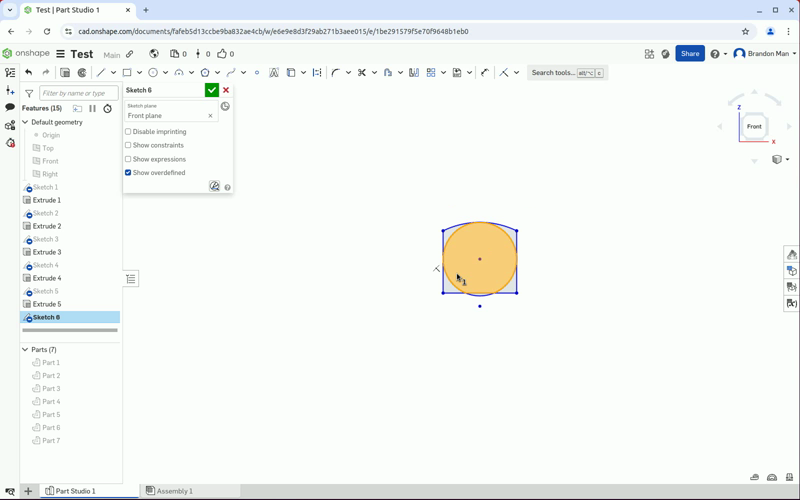
scroll(-6)
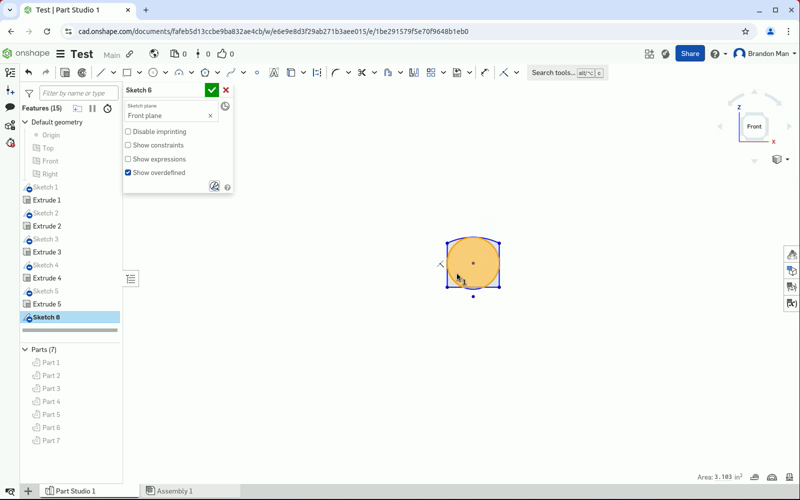
scroll(-6)
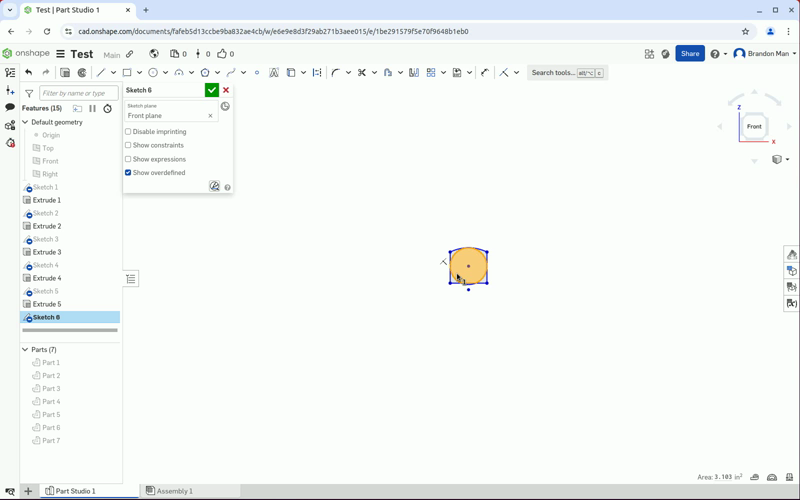
scroll(-6)
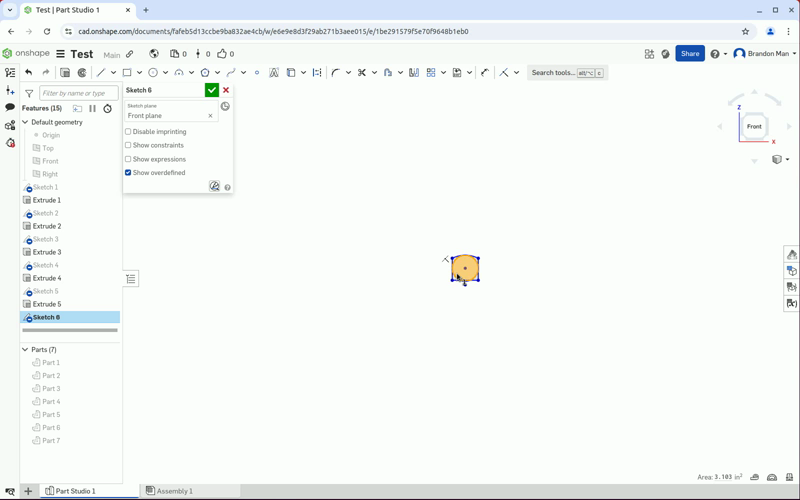
scroll(-6)
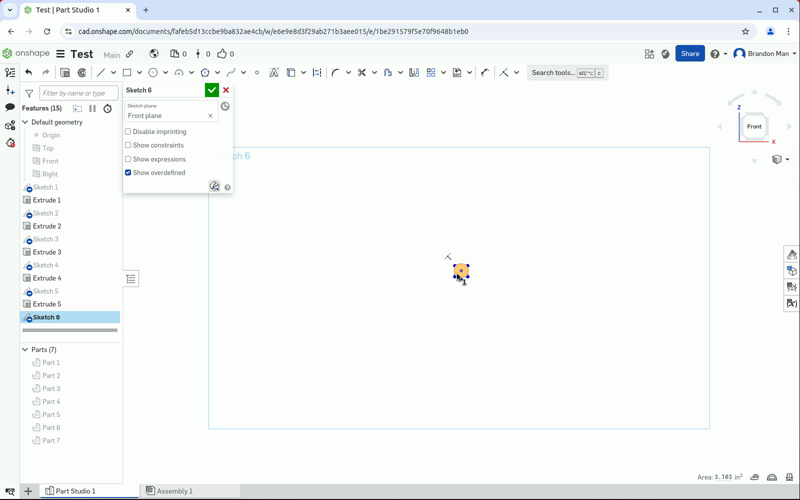
mouse_move(73, 352)
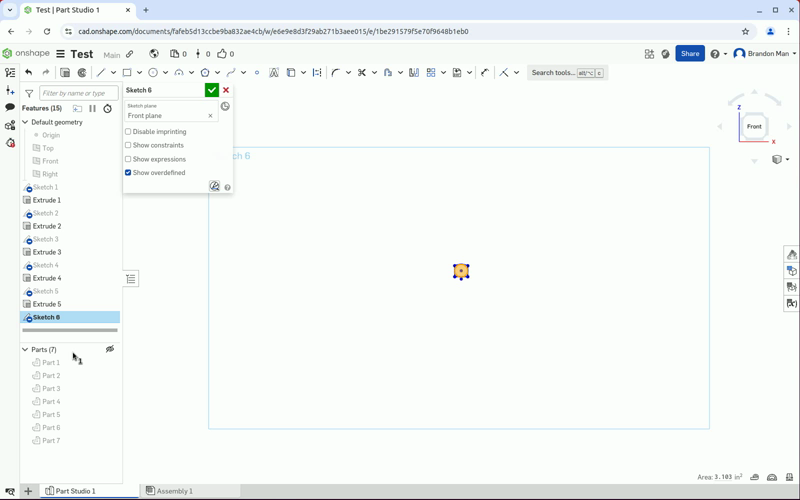
key(shift+y)
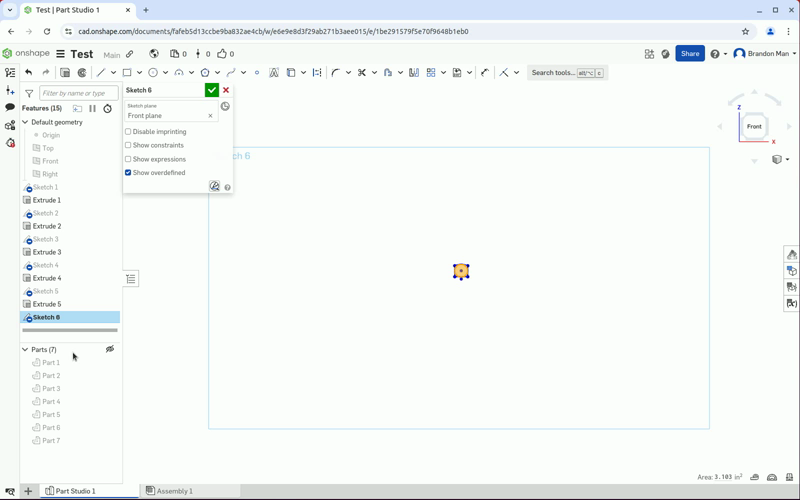
key(shift+e)
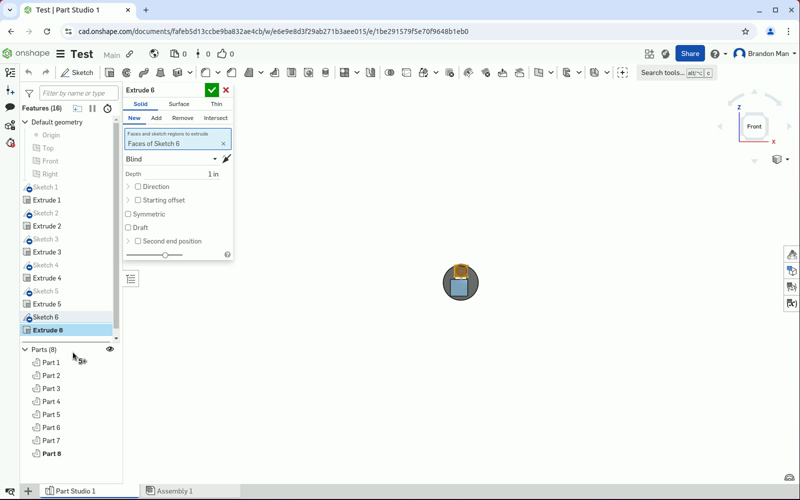
mouse_move(143, 106)
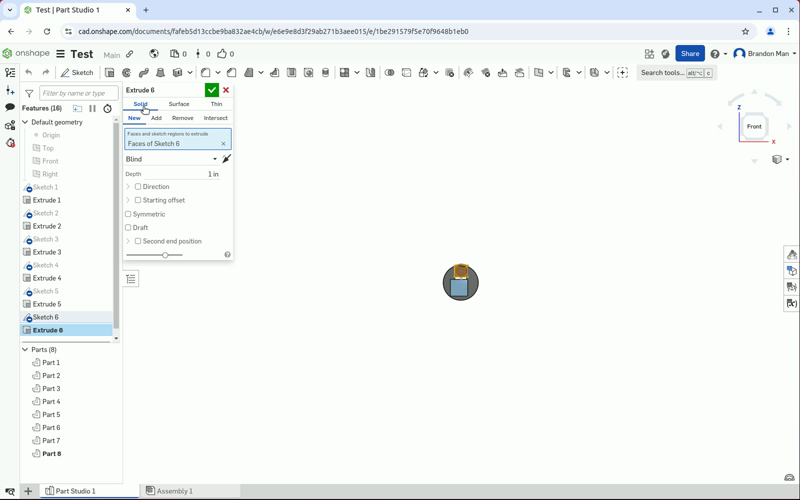
click(143, 106)
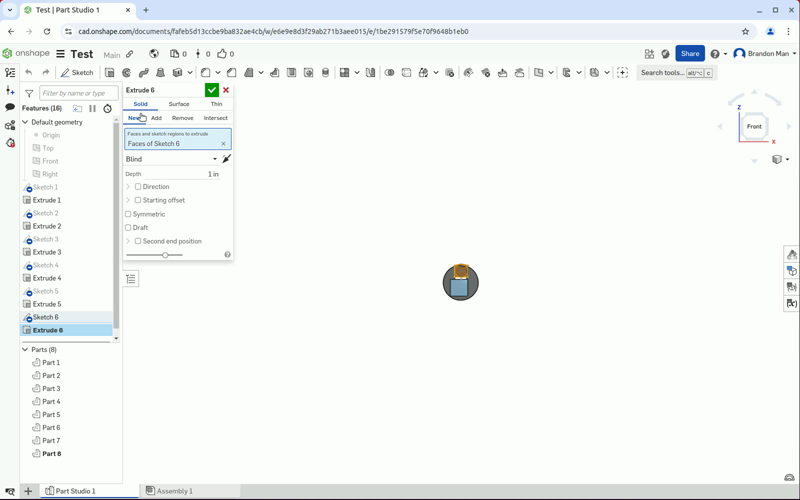
mouse_move(137, 120)
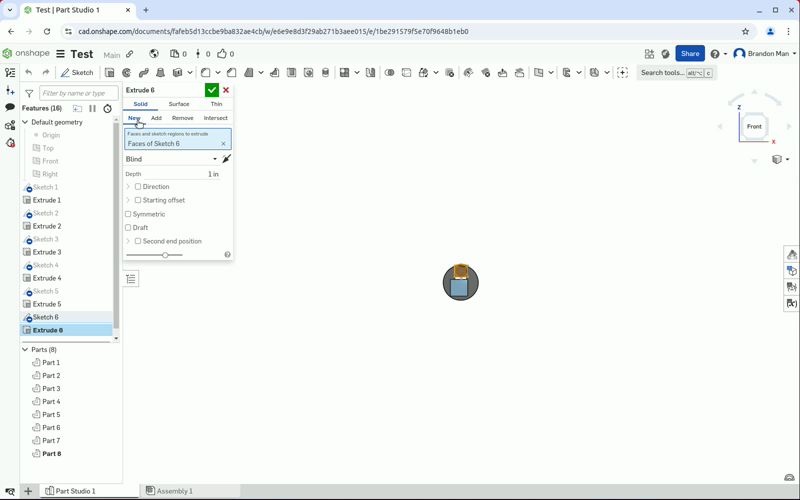
click(137, 120)
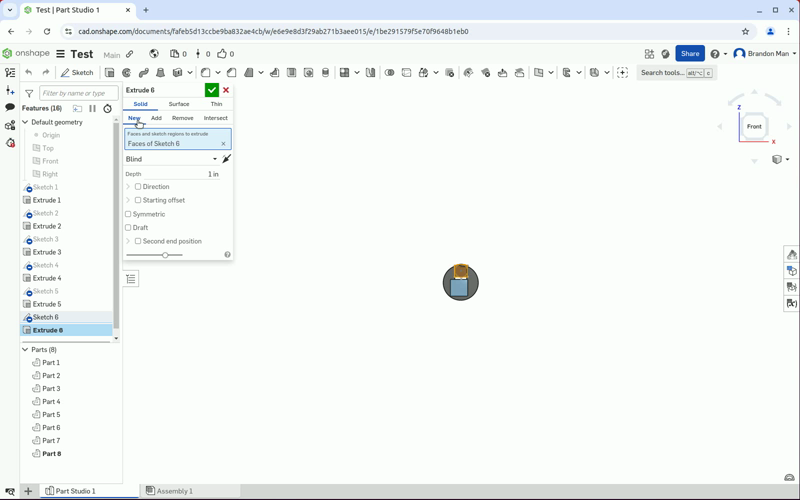
key(tab, 4)
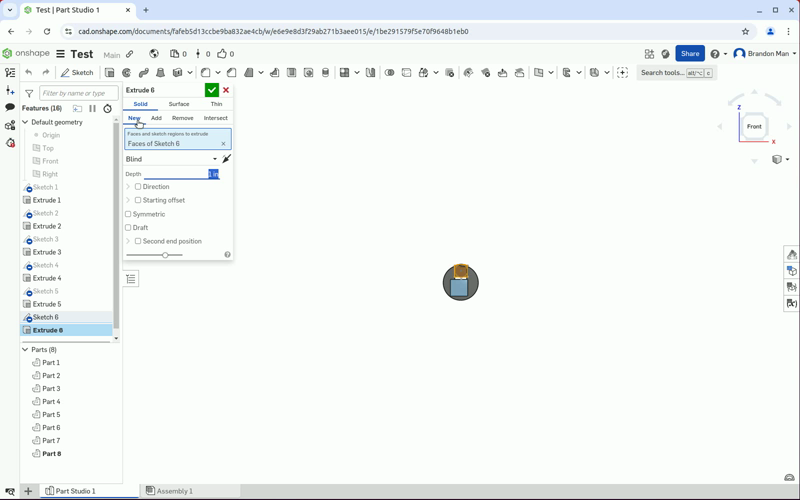
text(2.407)
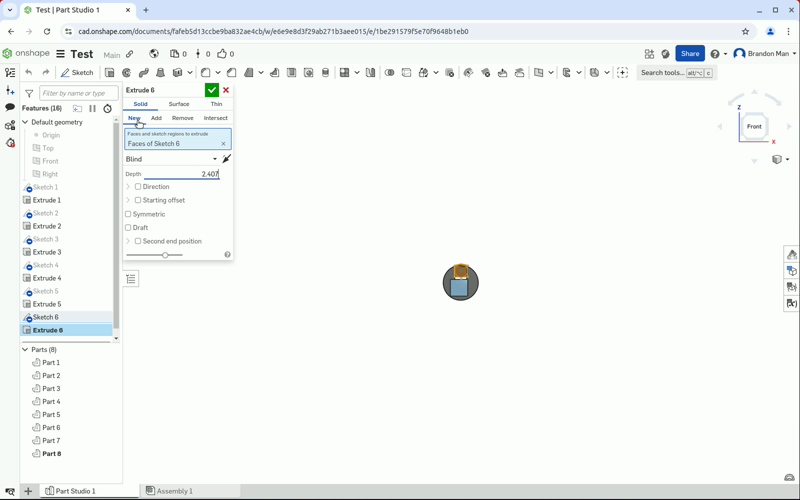
key(enter)
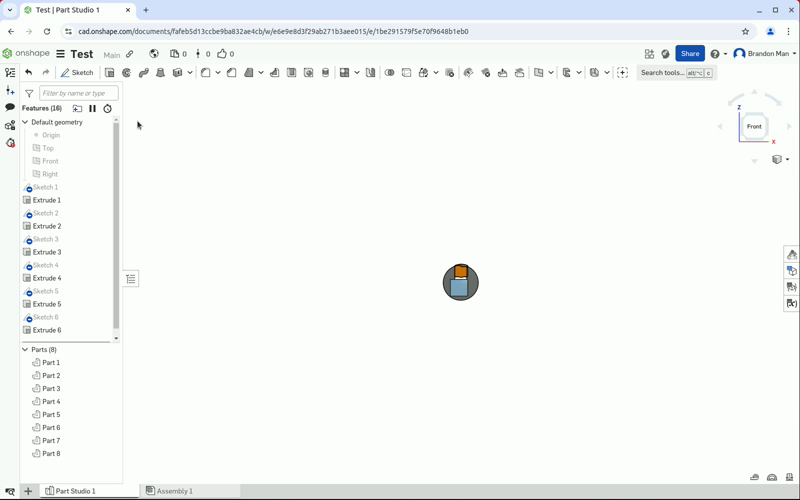
key(shift+h)
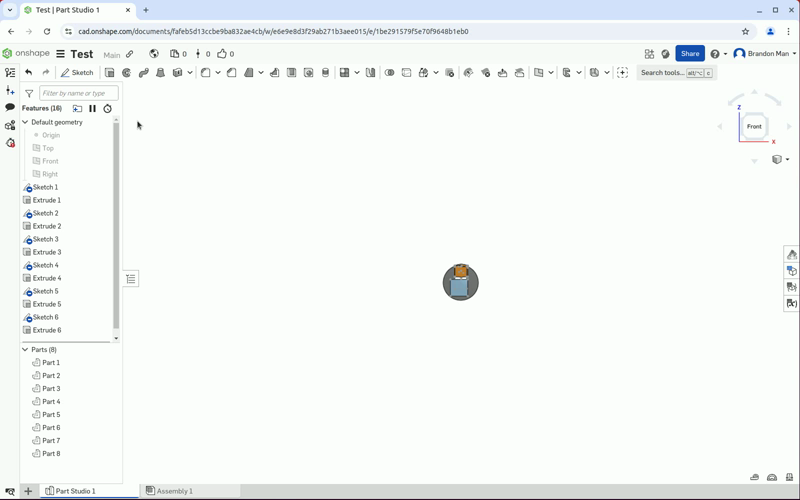
key(shift+h)
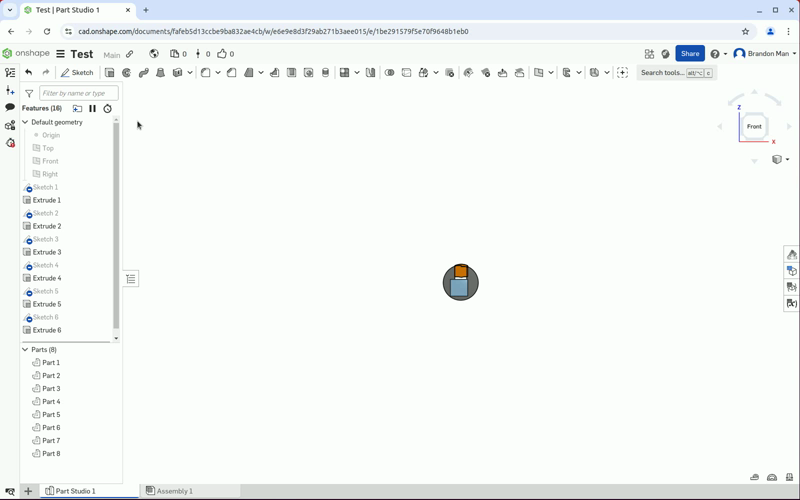
mouse_move(69, 189)
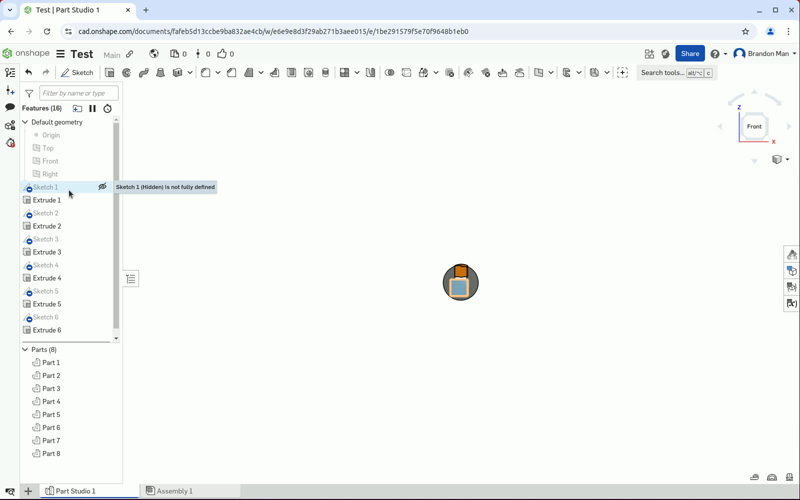
click(69, 189)
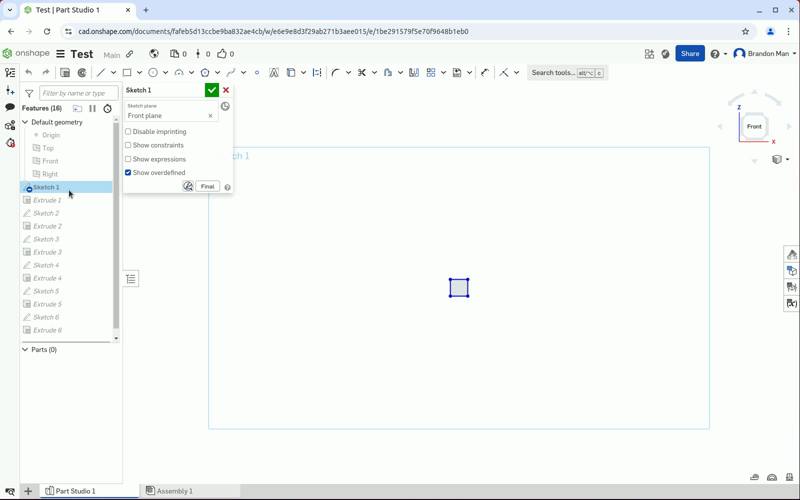
mouse_move(229, 92)
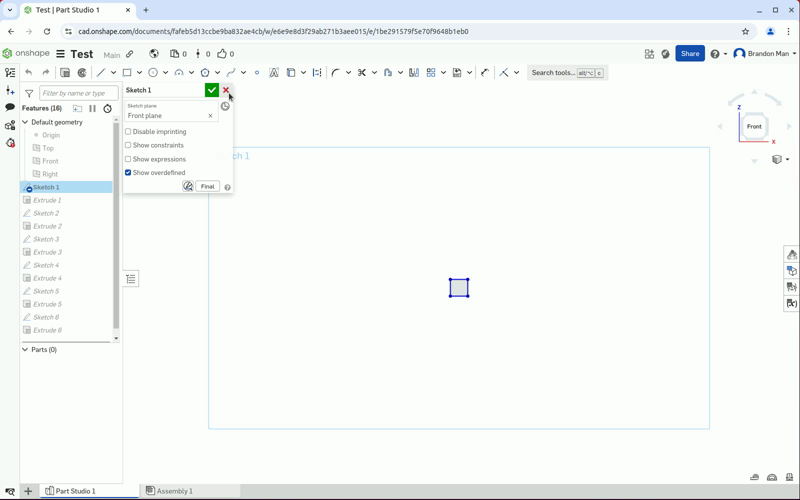
click(229, 92)
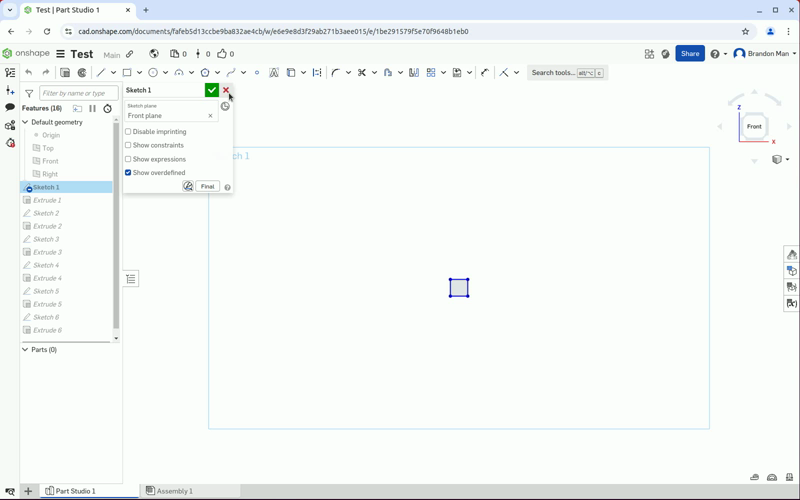
key(shift+s)
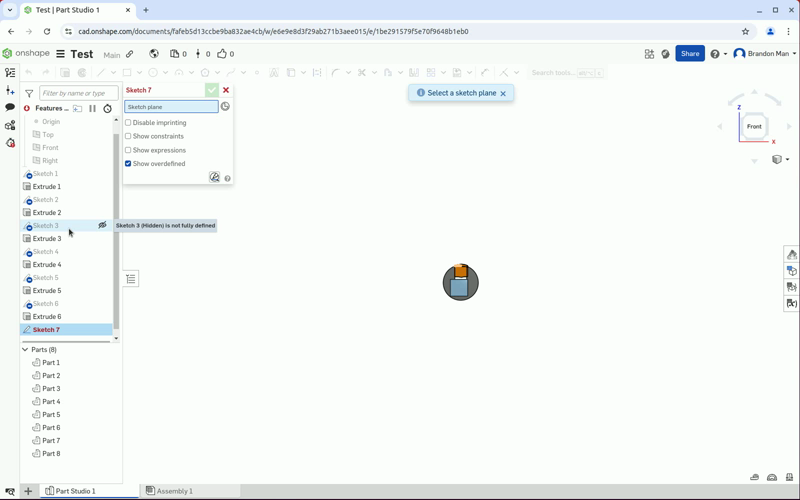
scroll(3)
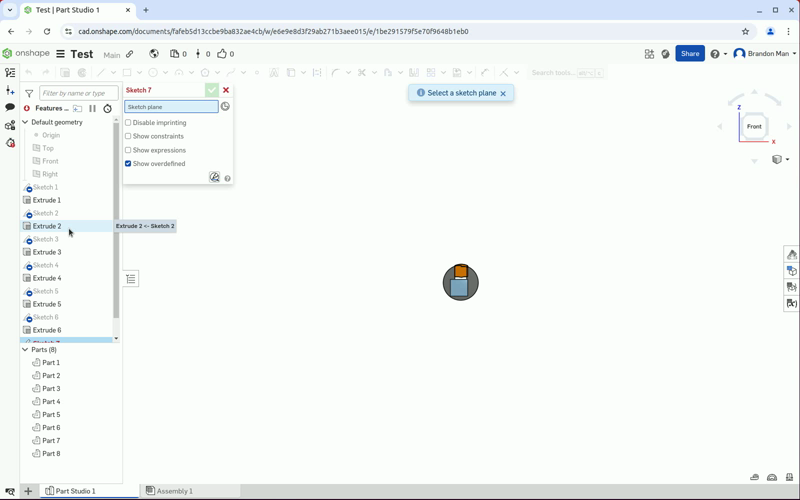
mouse_move(69, 163)
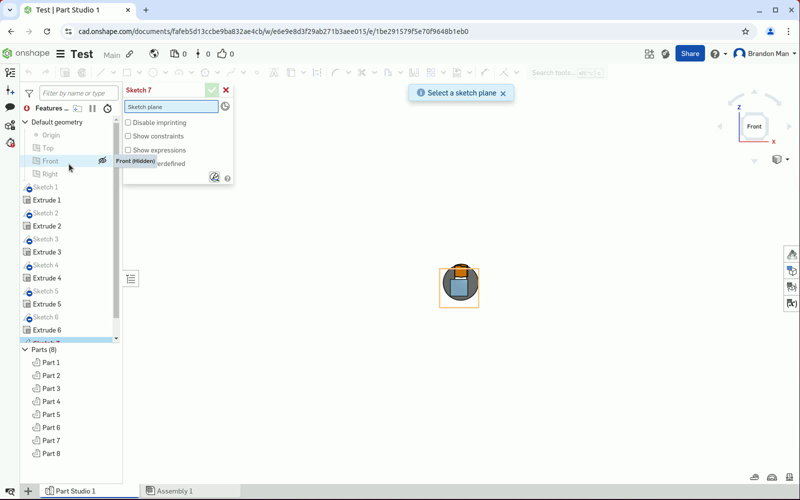
click(69, 163)
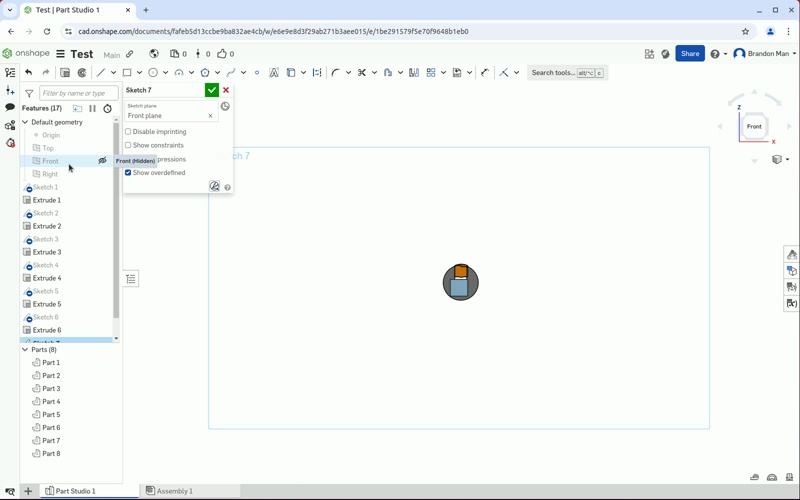
mouse_move(73, 352)
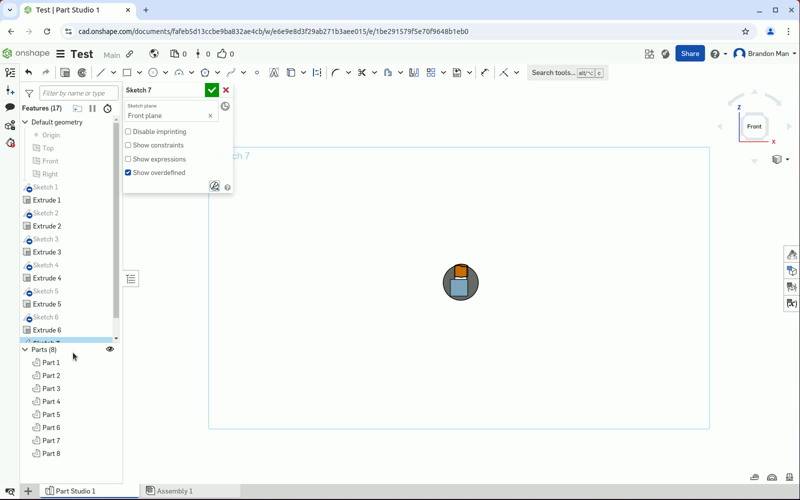
key(y)
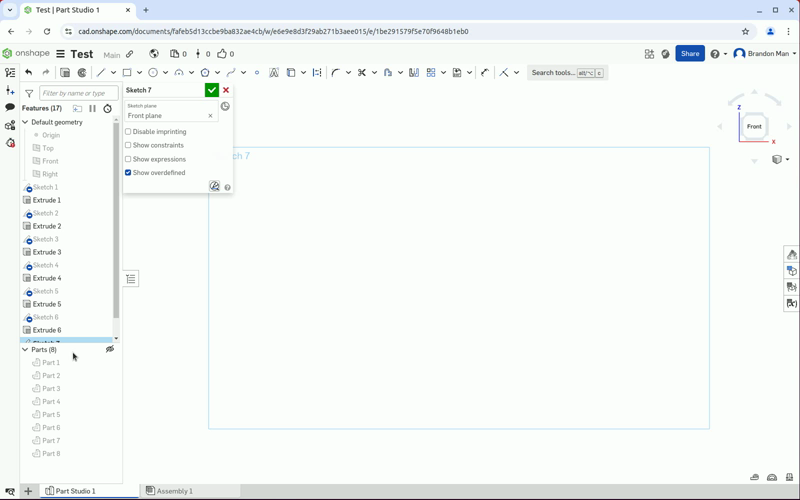
key(c)
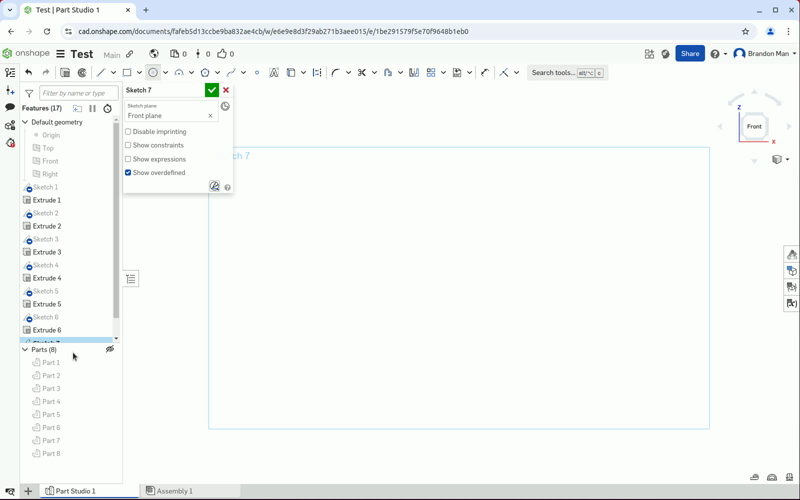
key_down(shift)
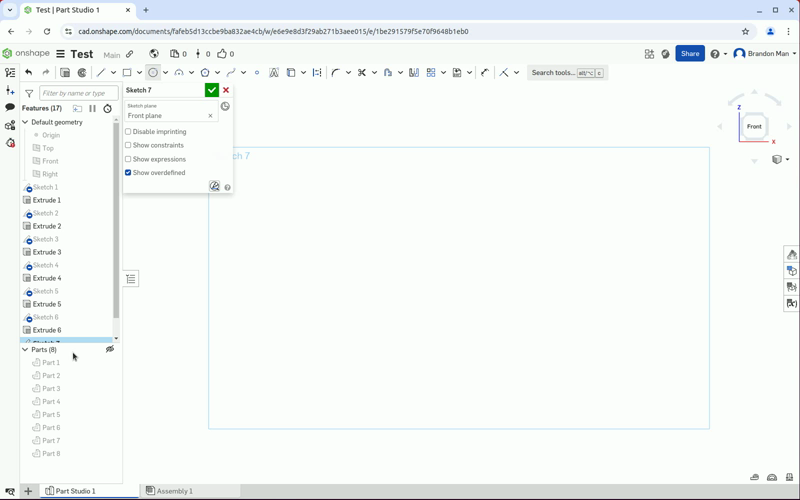
mouse_move(461, 271)
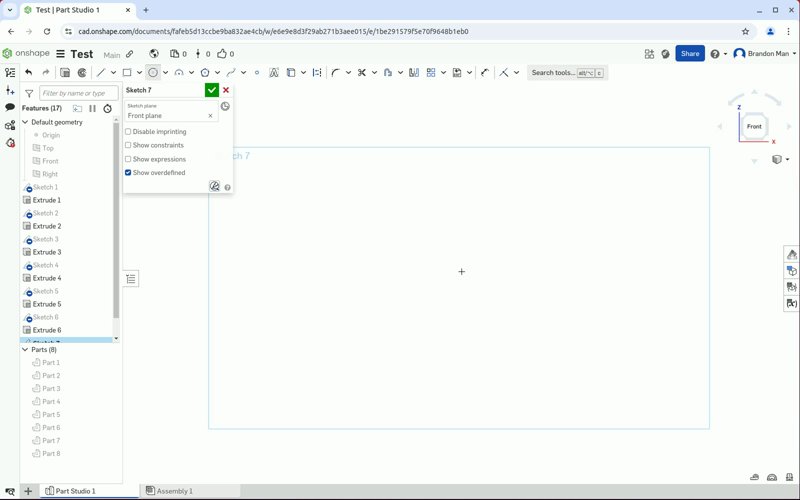
click(461, 271)
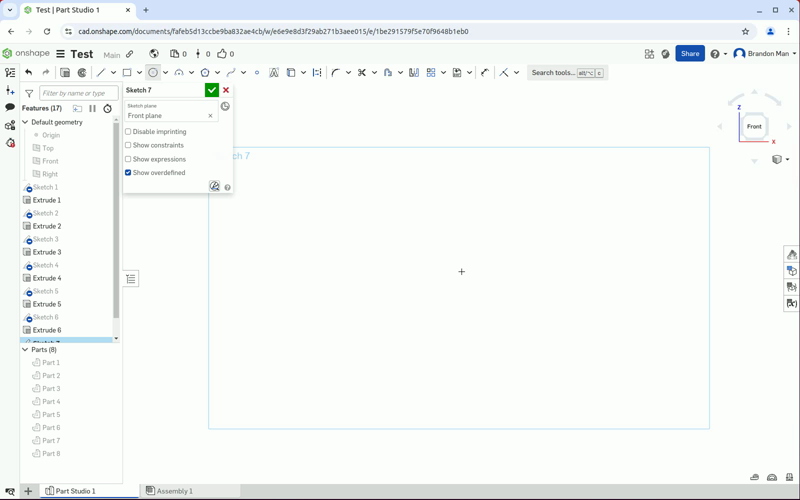
key_up(shift)
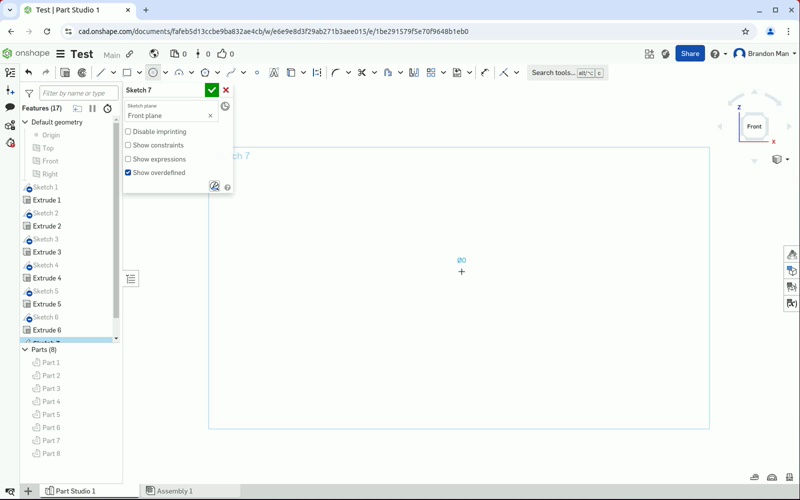
mouse_move(465, 271)
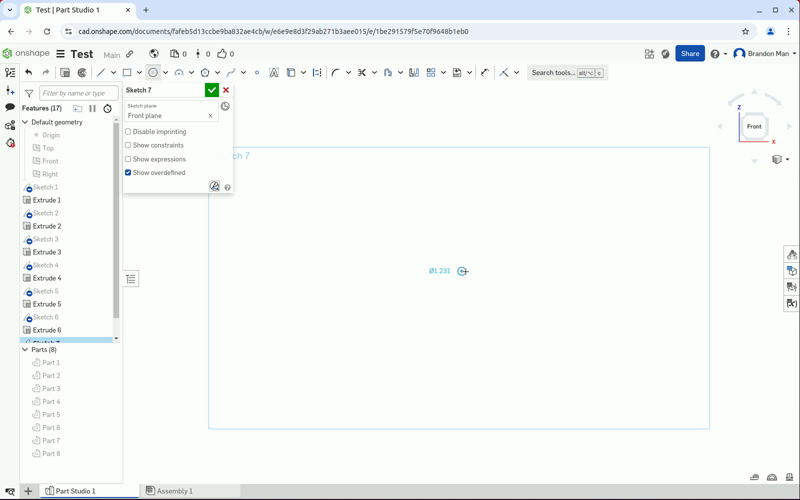
click(465, 271)
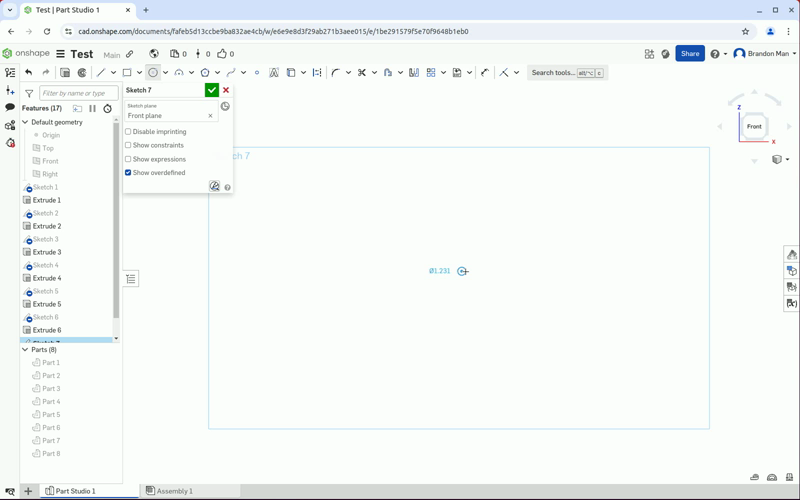
key(esc)
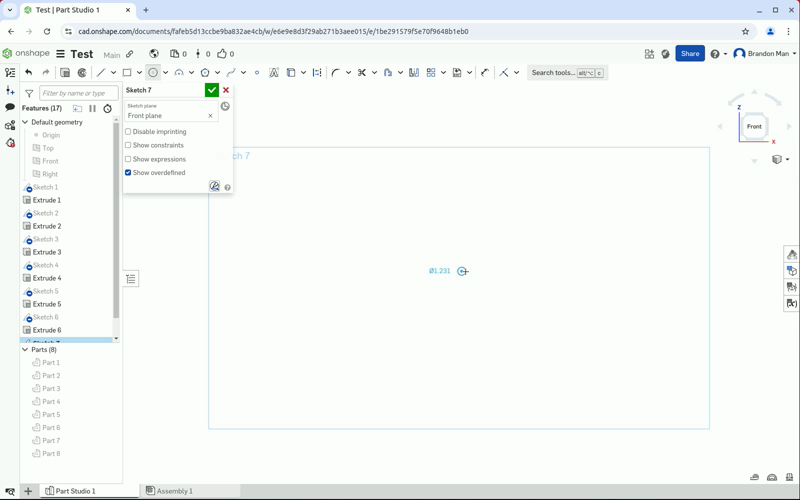
mouse_move(464, 271)
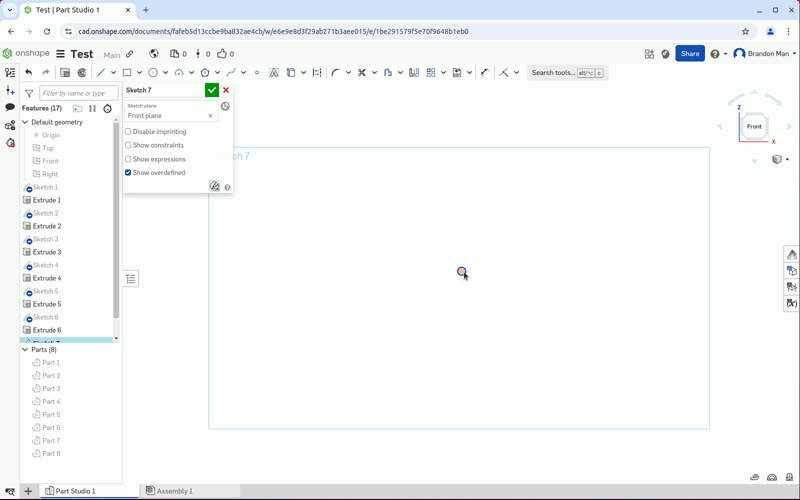
scroll(6)
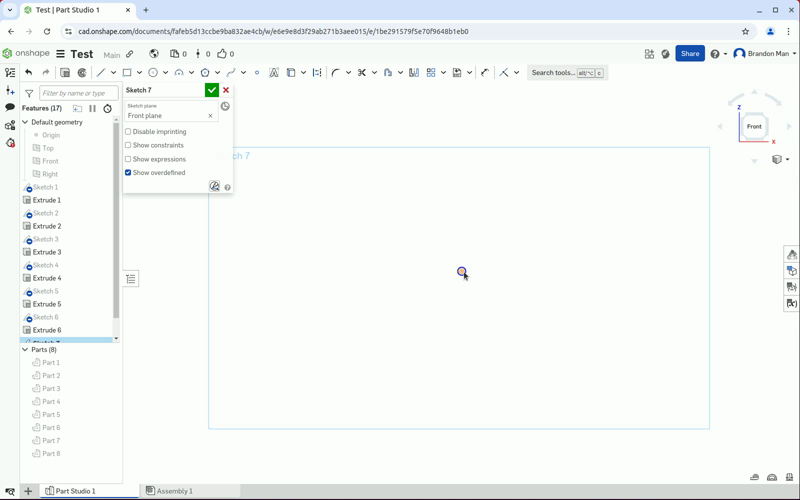
scroll(6)
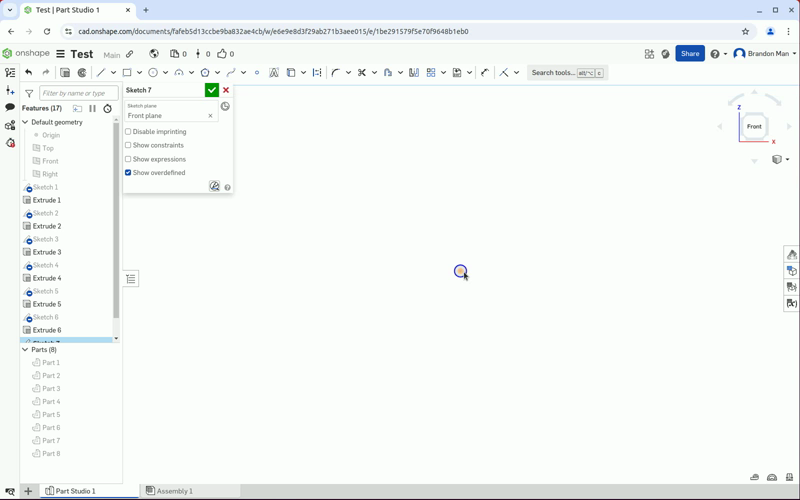
scroll(6)
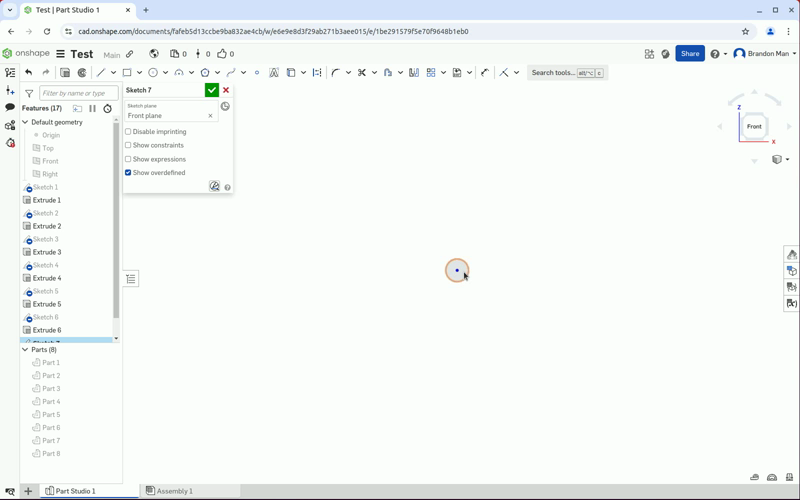
scroll(6)
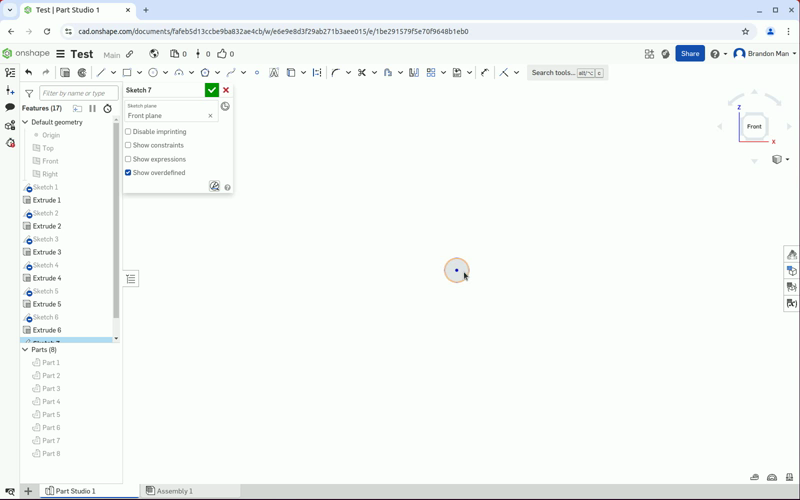
scroll(6)
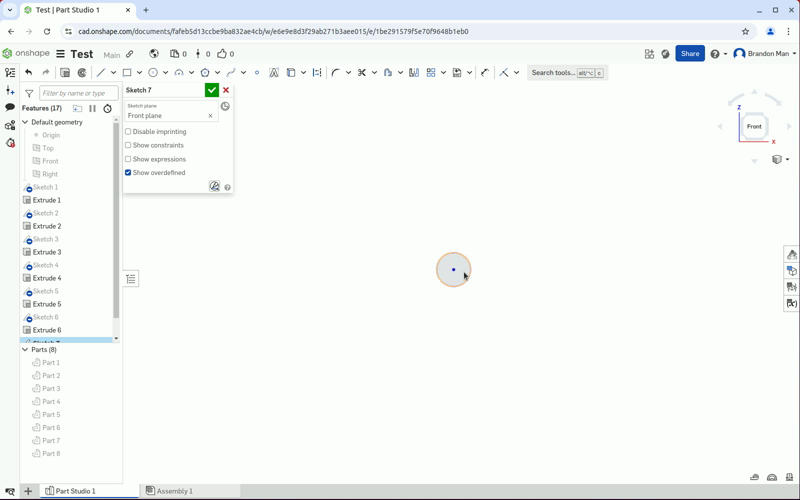
scroll(6)
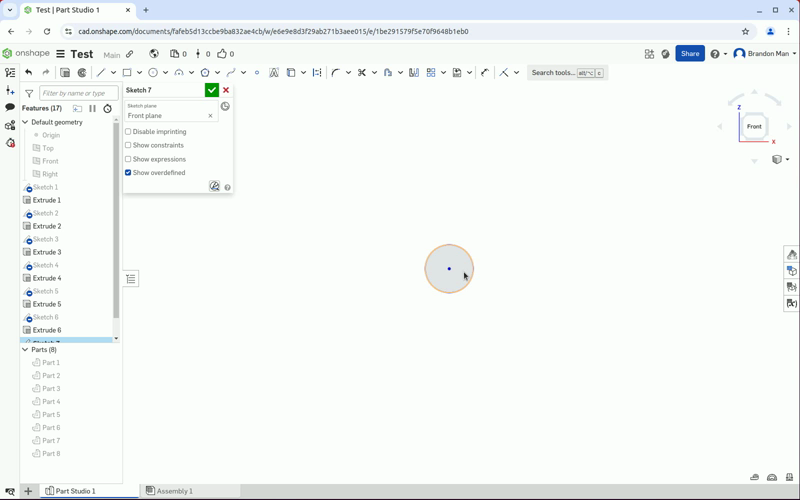
scroll(6)
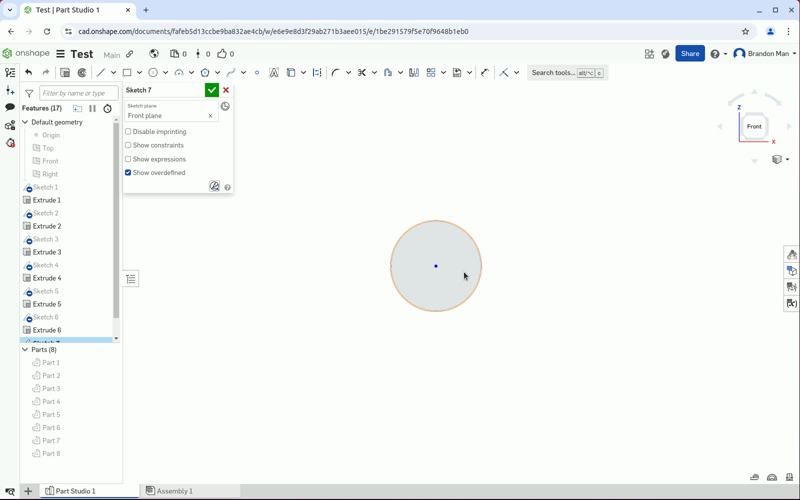
click(464, 271)
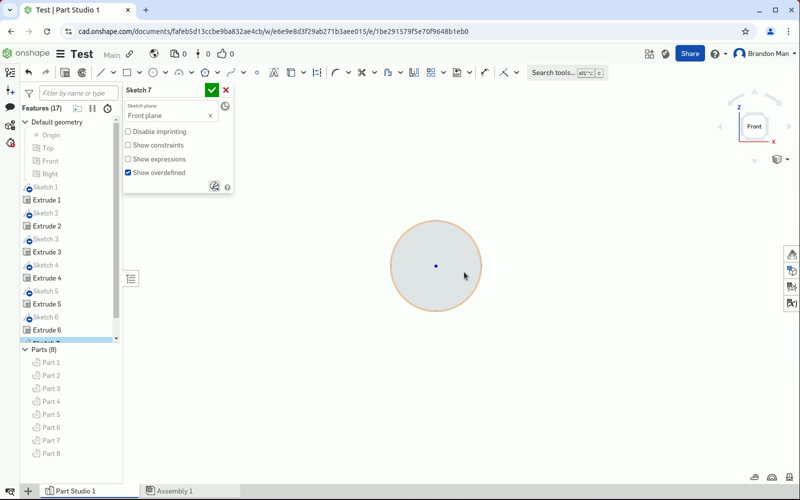
scroll(-6)
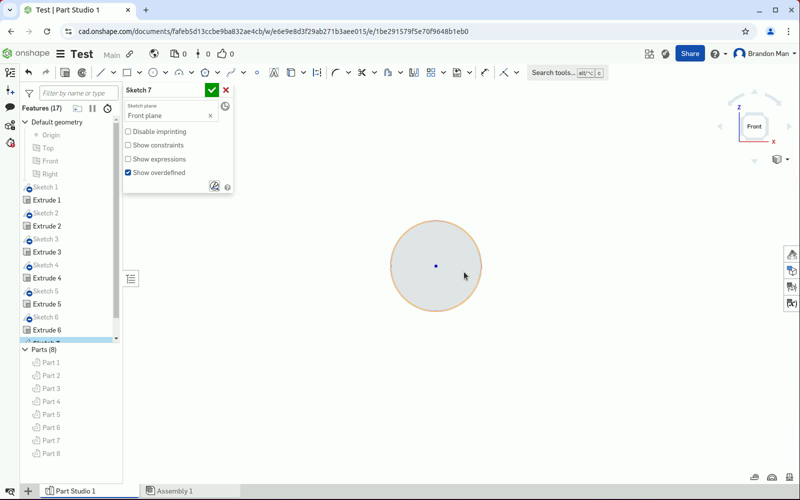
scroll(-6)
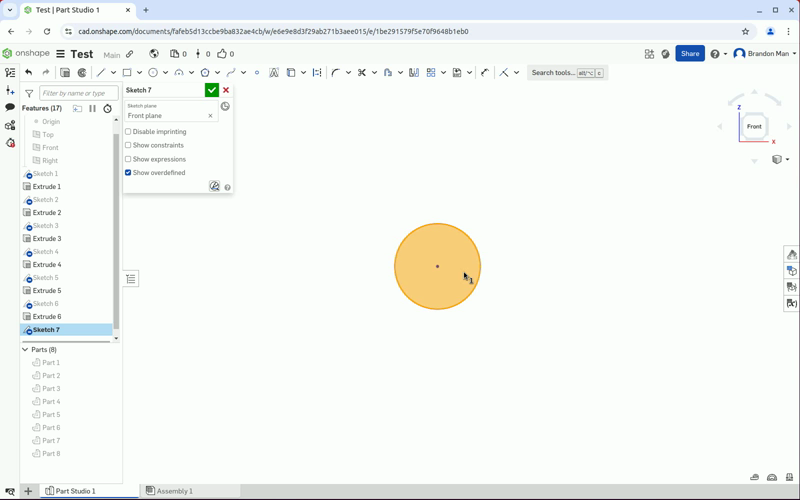
scroll(-6)
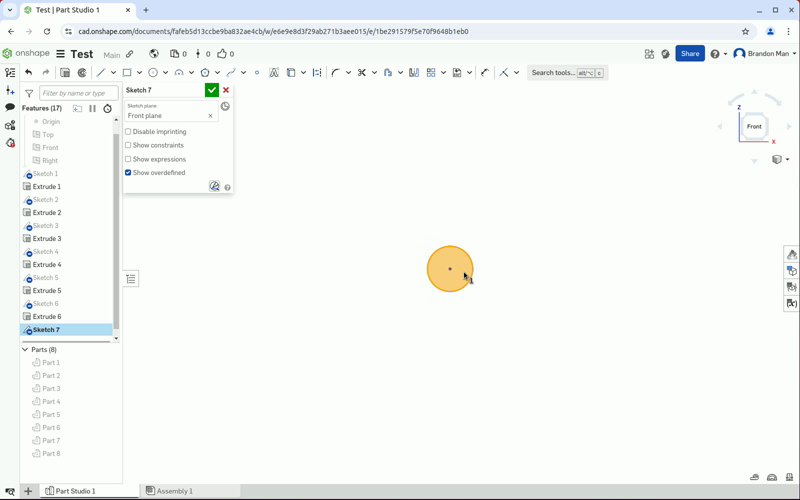
scroll(-6)
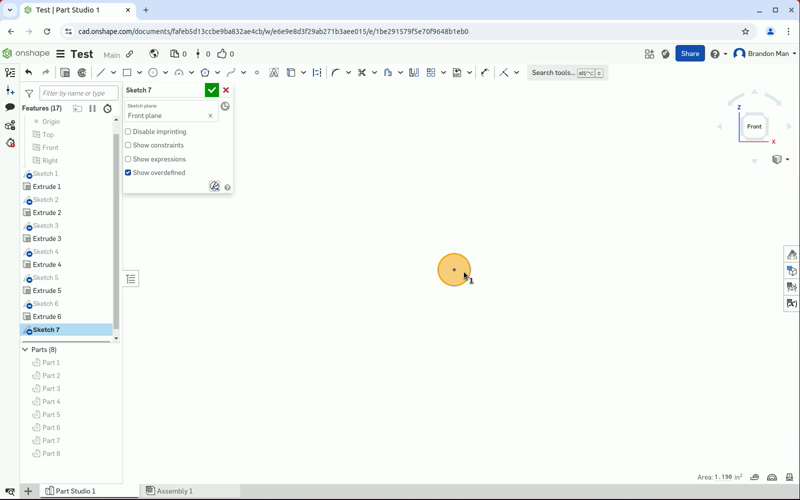
scroll(-6)
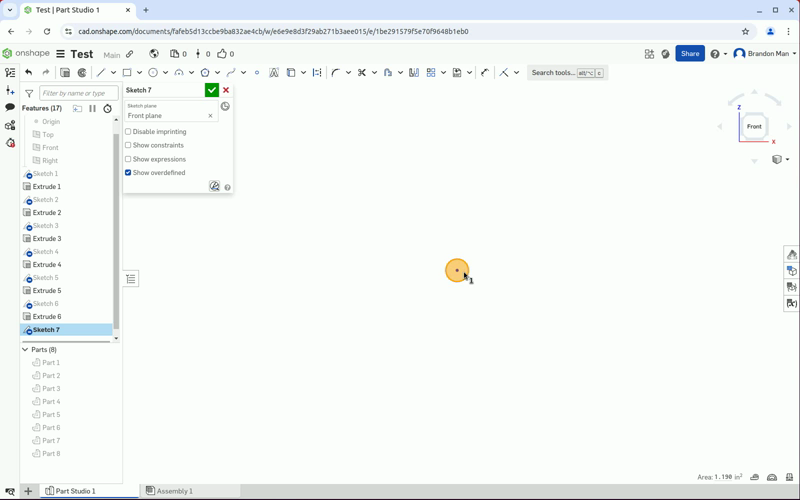
scroll(-6)
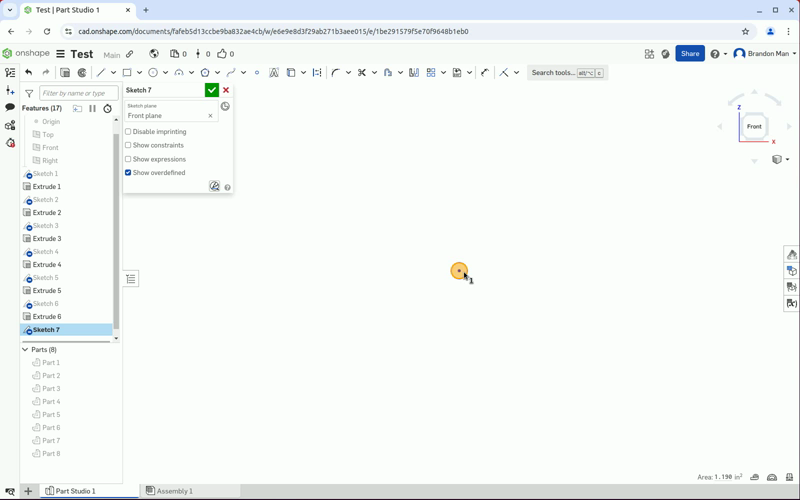
scroll(-6)
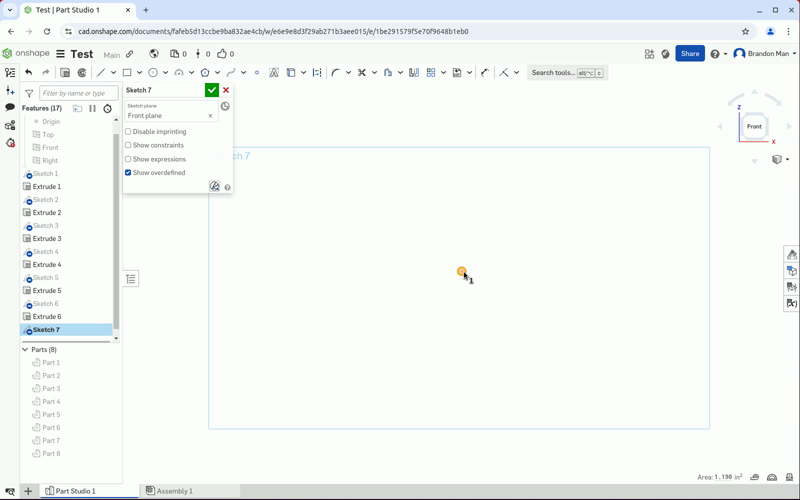
mouse_move(73, 352)
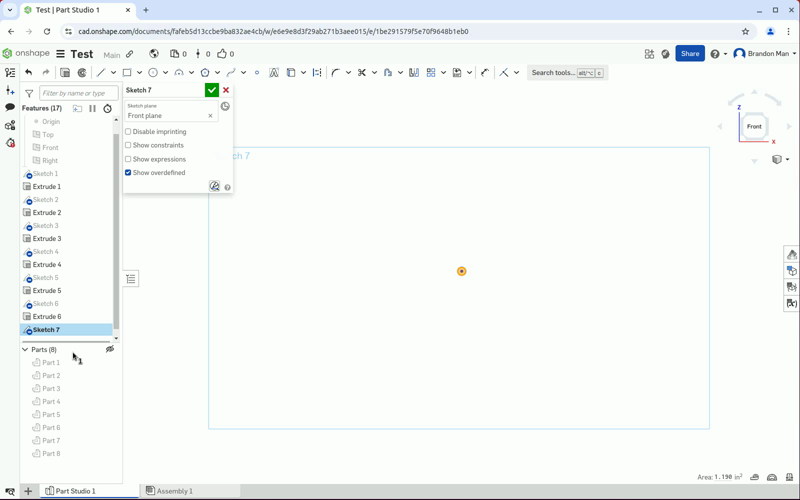
key(shift+y)
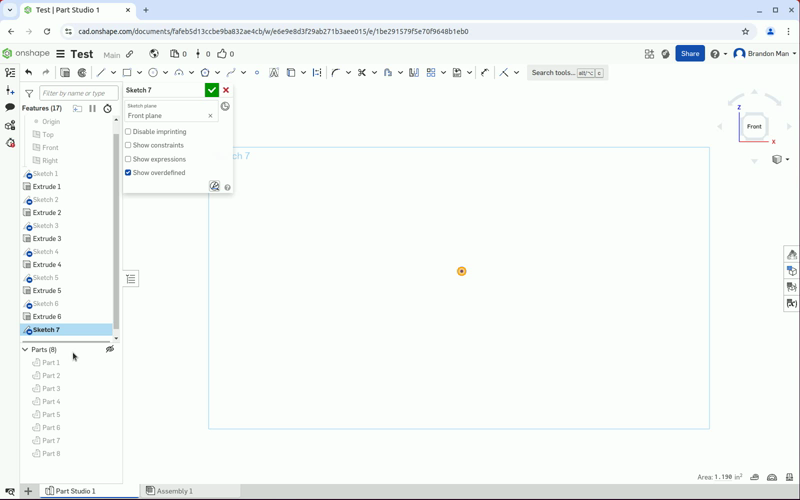
key(shift+e)
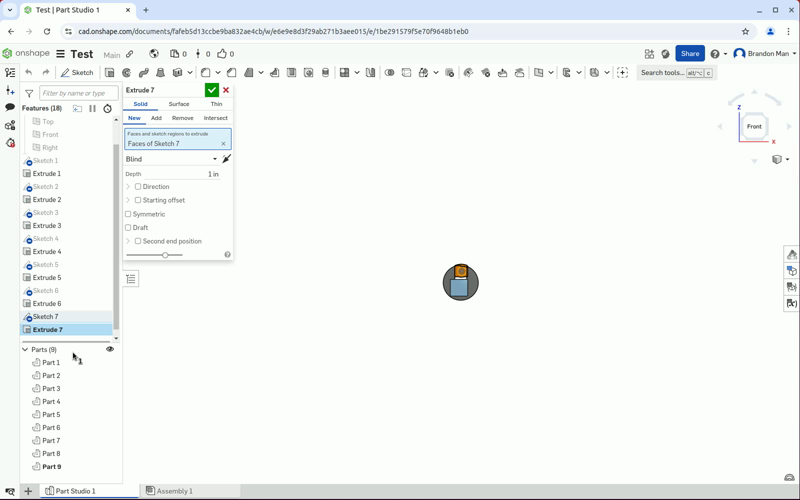
mouse_move(143, 106)
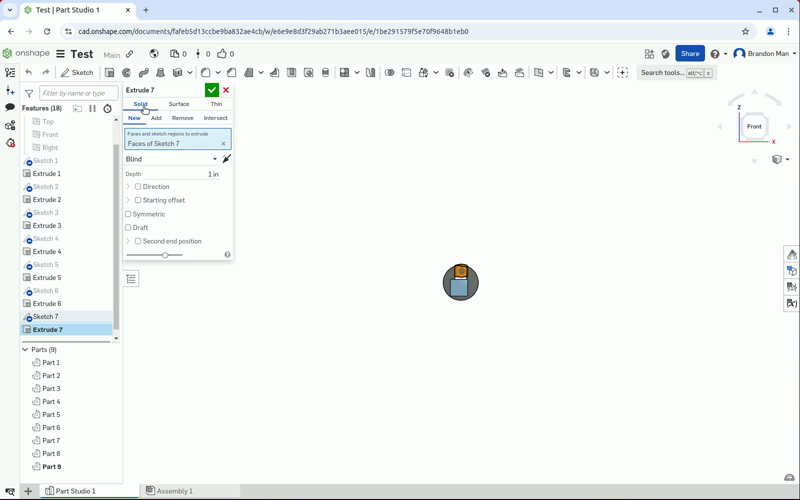
click(143, 106)
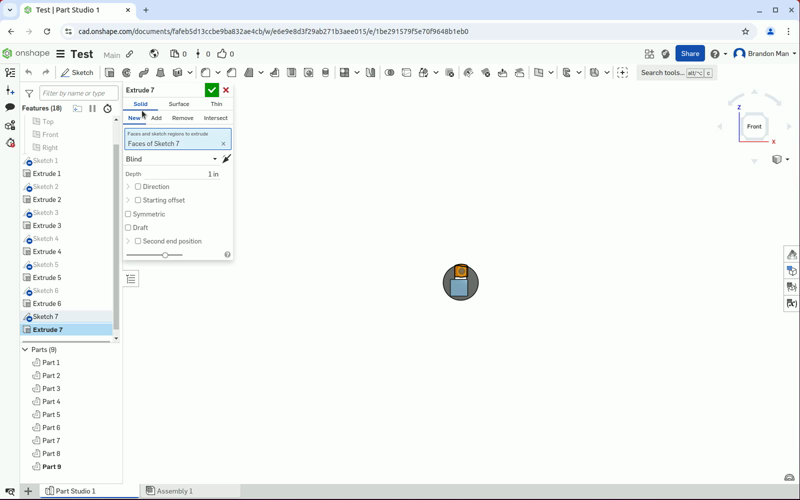
mouse_move(137, 120)
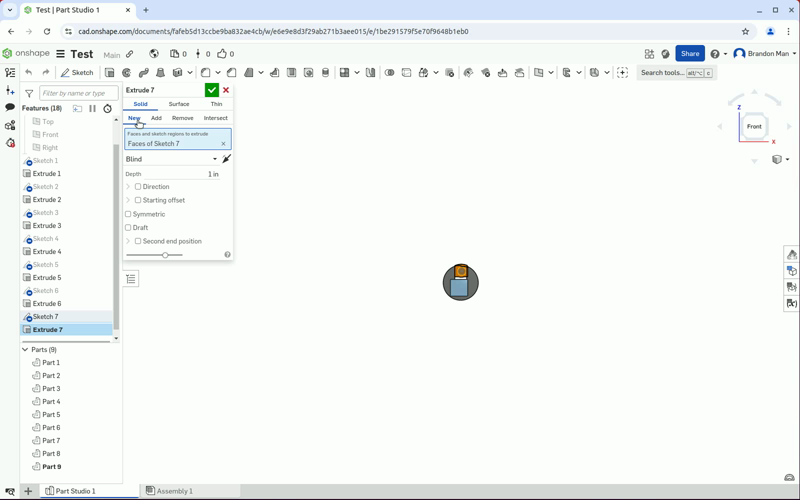
click(137, 120)
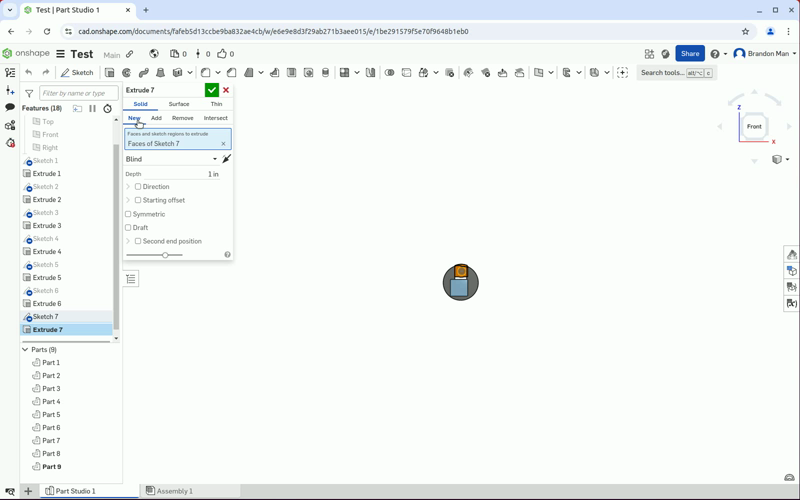
key(tab, 4)
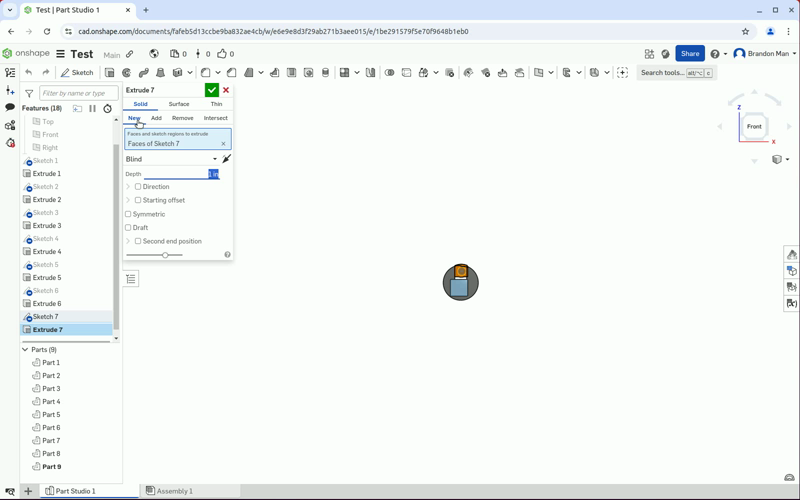
text(23.108)
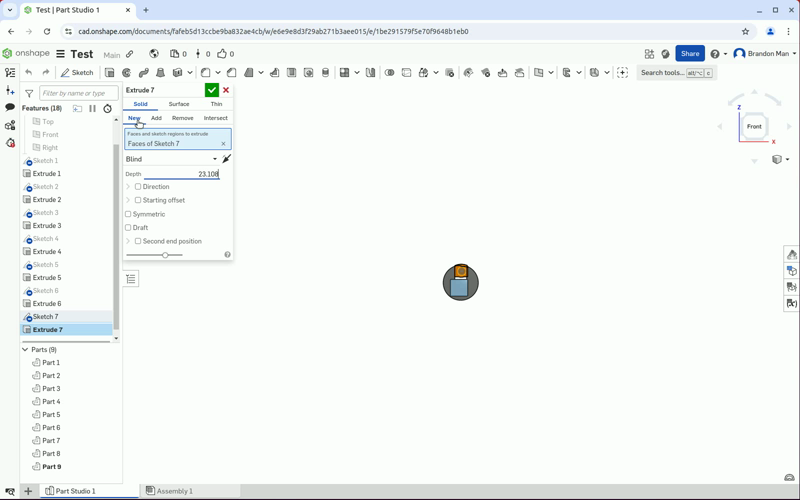
key(enter)
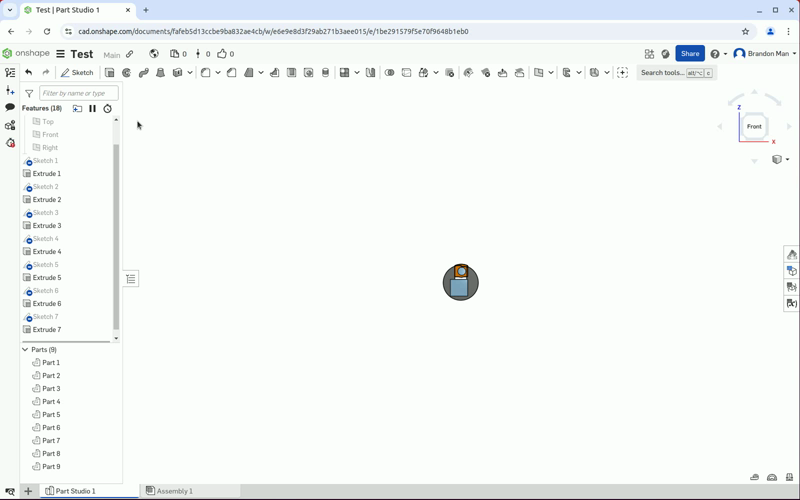
key(shift+h)
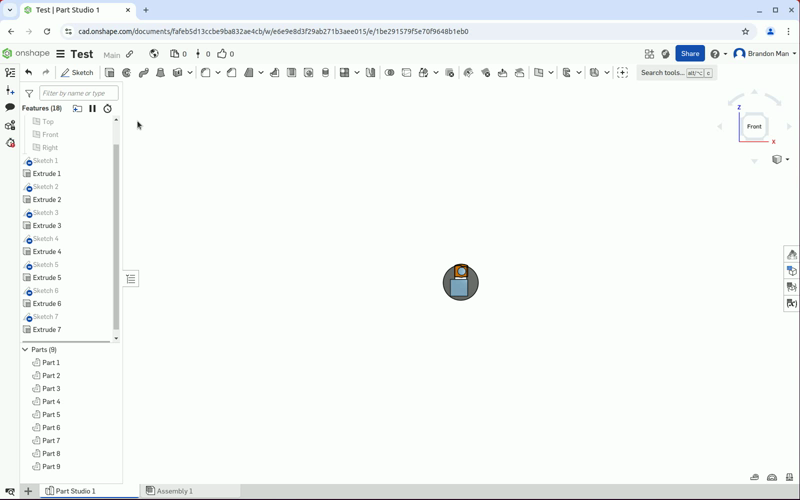
key(shift+h)
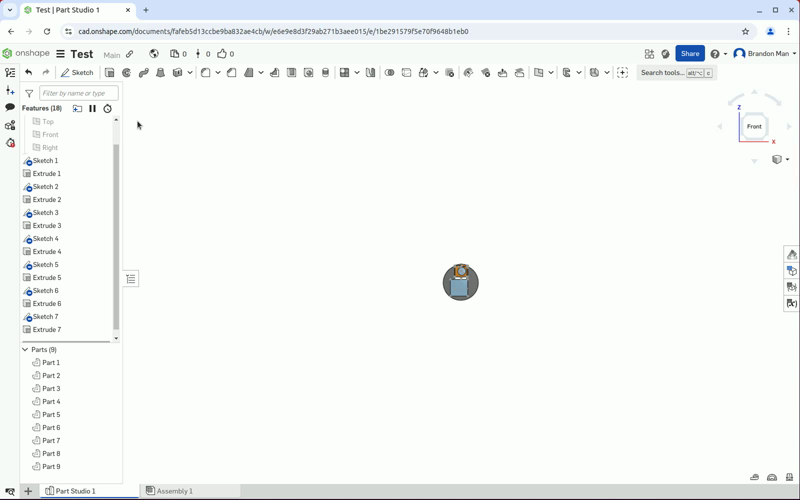
key(shift+7)
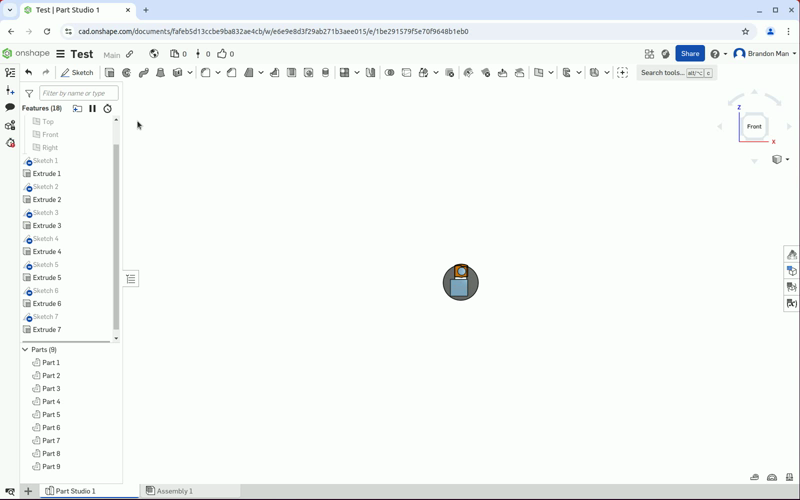
key(left, 2)
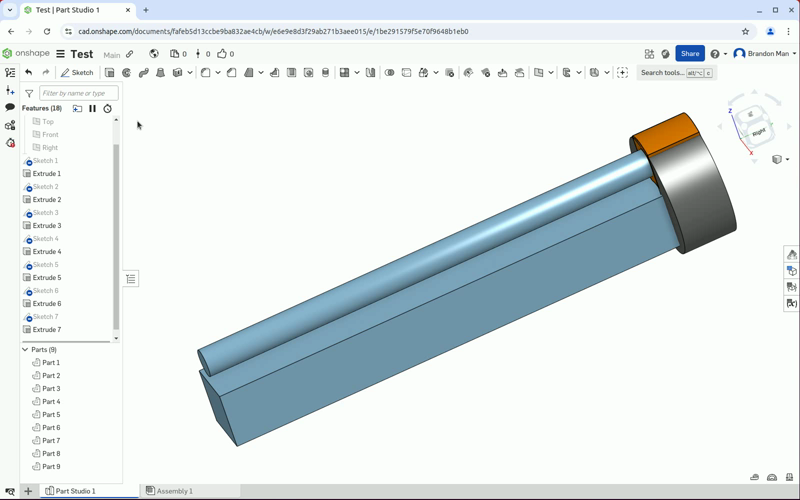
key(down, 2)
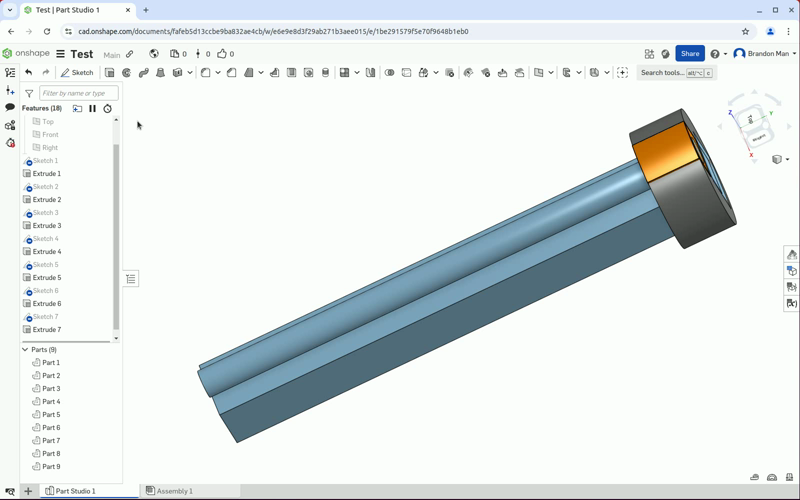
key(up, 2)
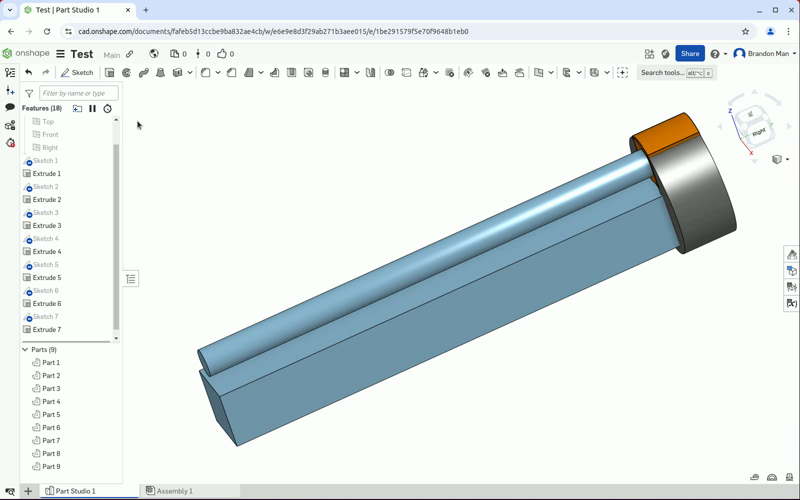
key(right, 2)
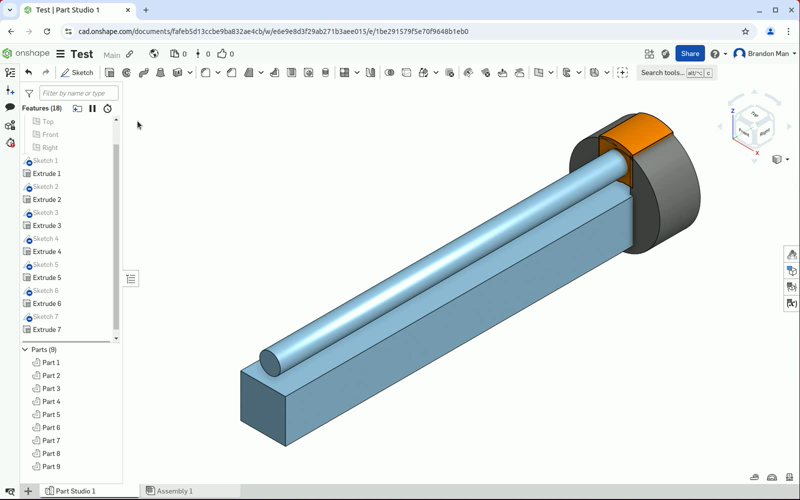
mouse_move(69, 163)
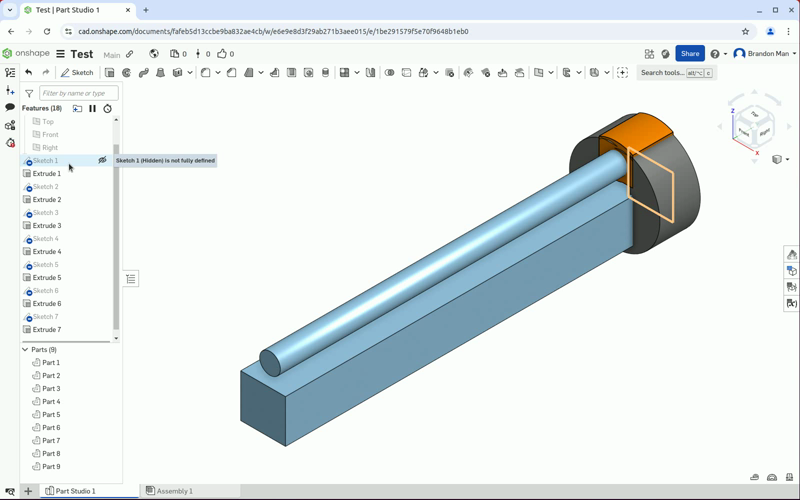
click(69, 163)